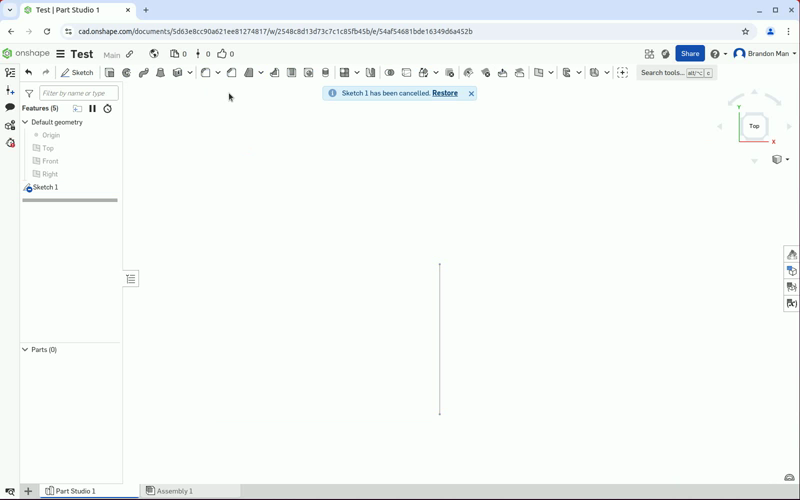
key(shift+h)
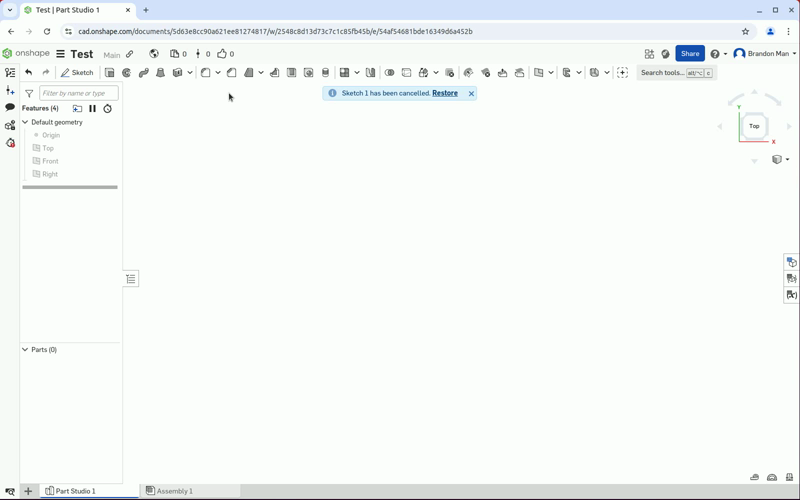
mouse_move(73, 352)
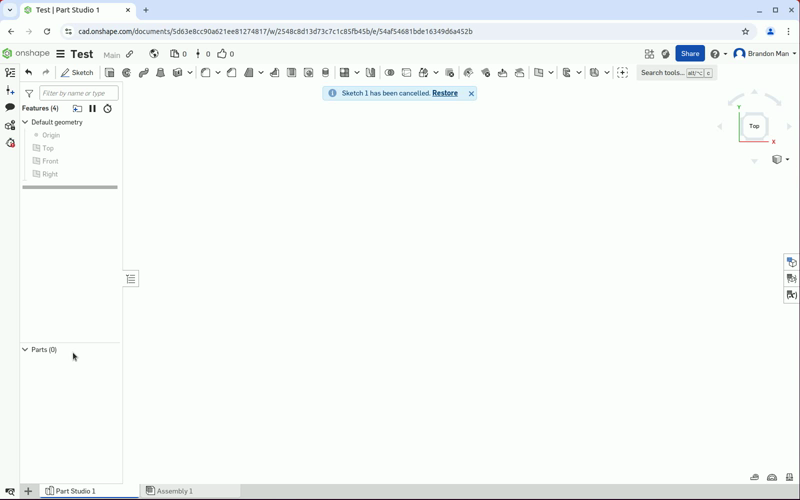
key(y)
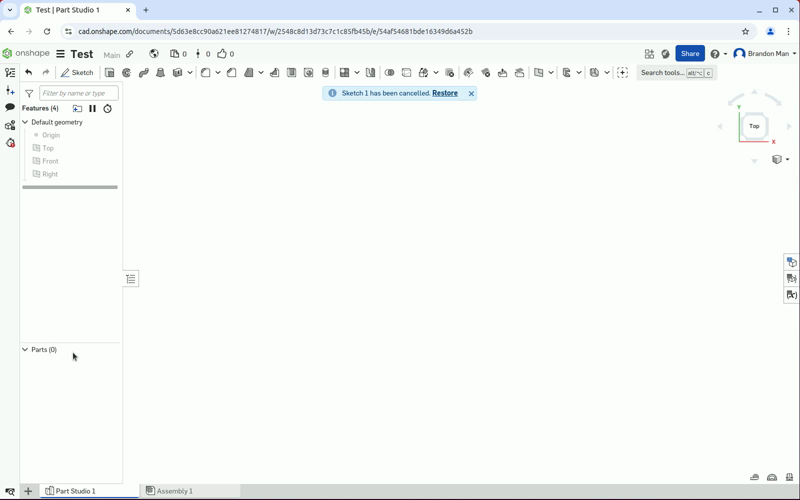
key(shift+p)
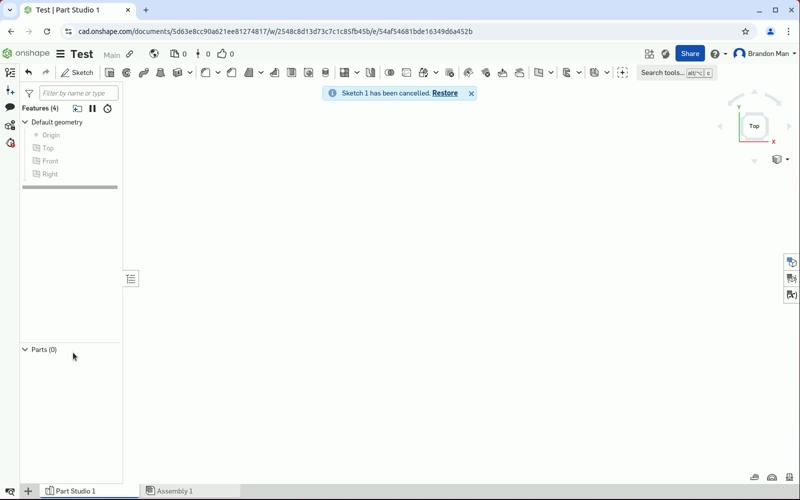
key(space)
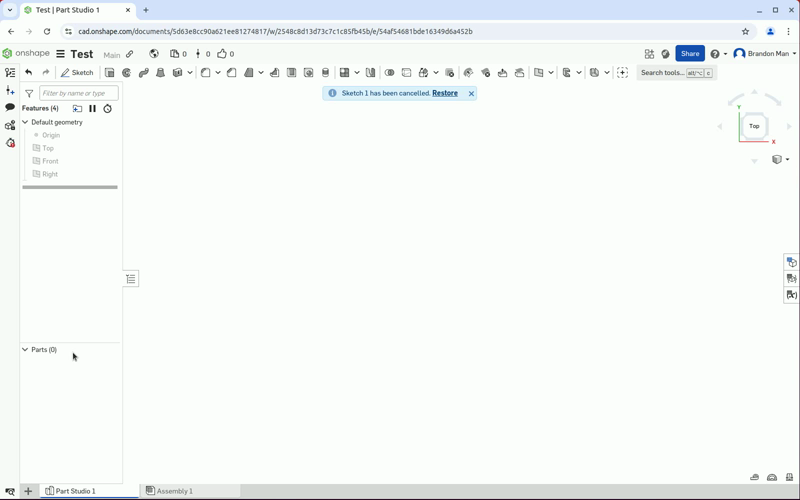
key_down(shift)
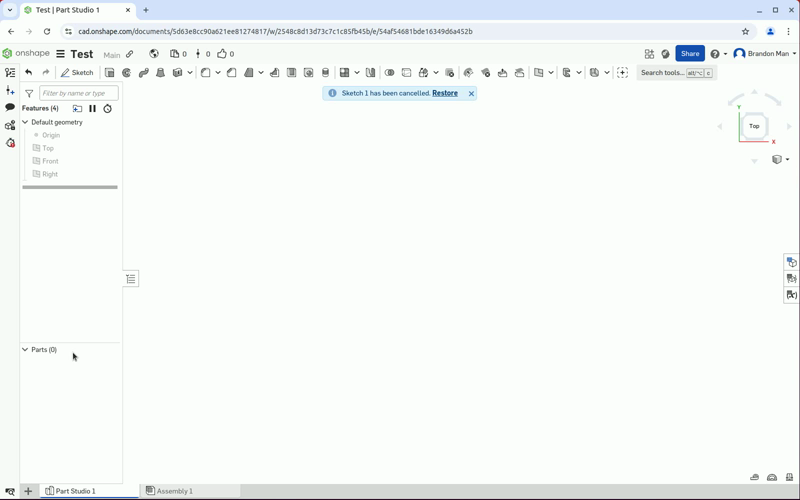
key(up)
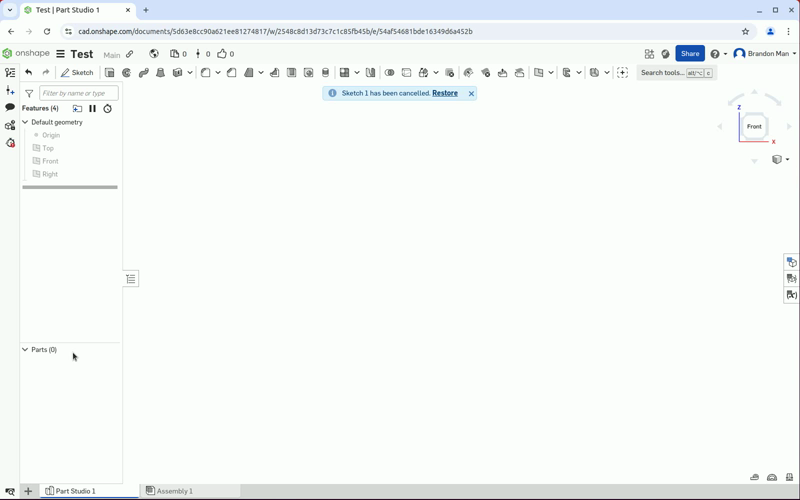
key_up(shift)
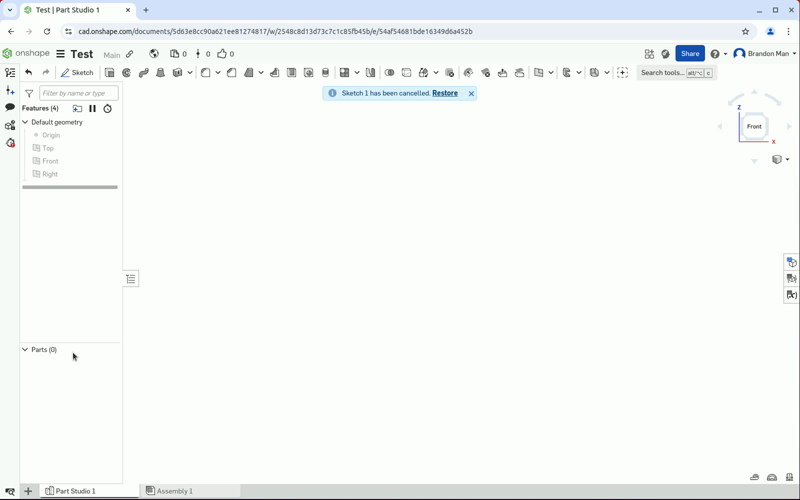
key(space)
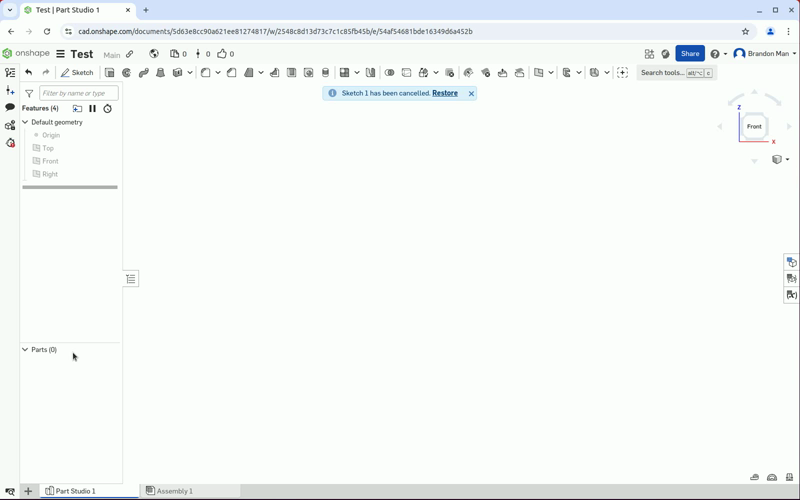
key_down(shift)
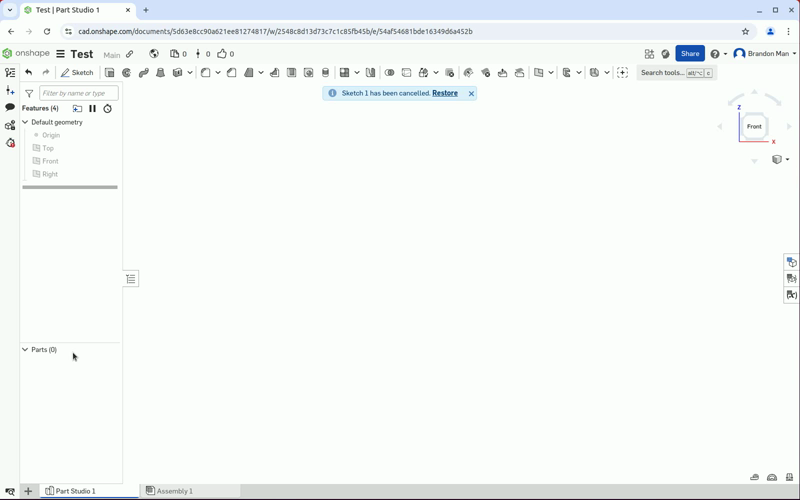
key(left)
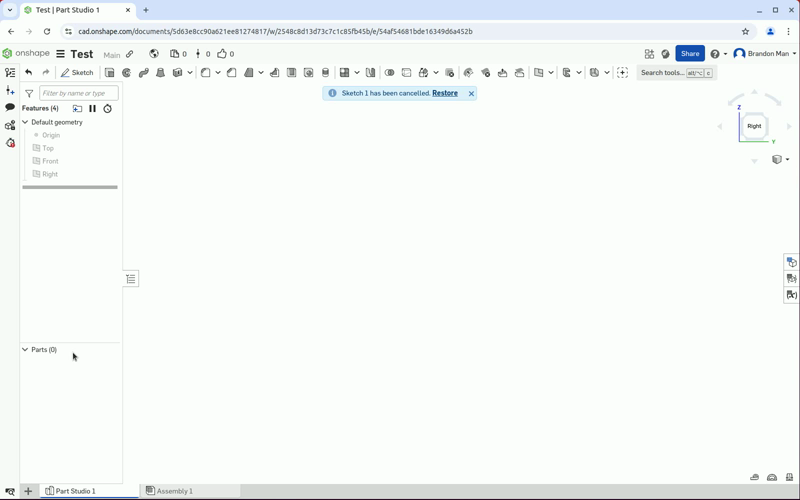
key_up(shift)
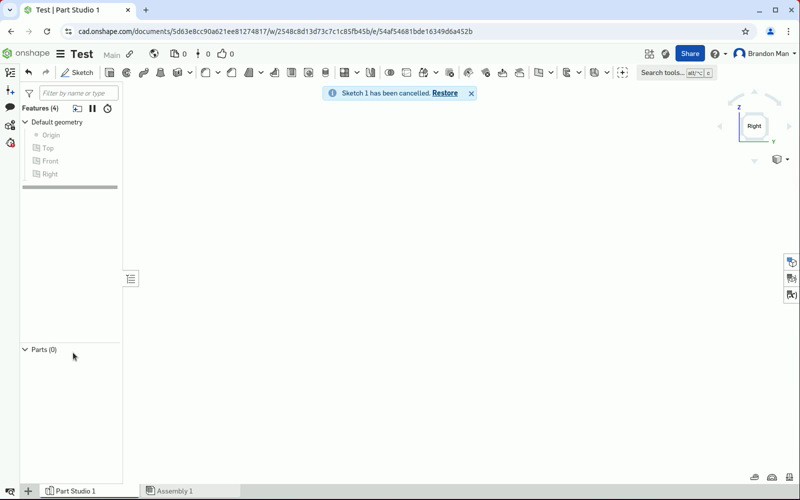
mouse_move(73, 352)
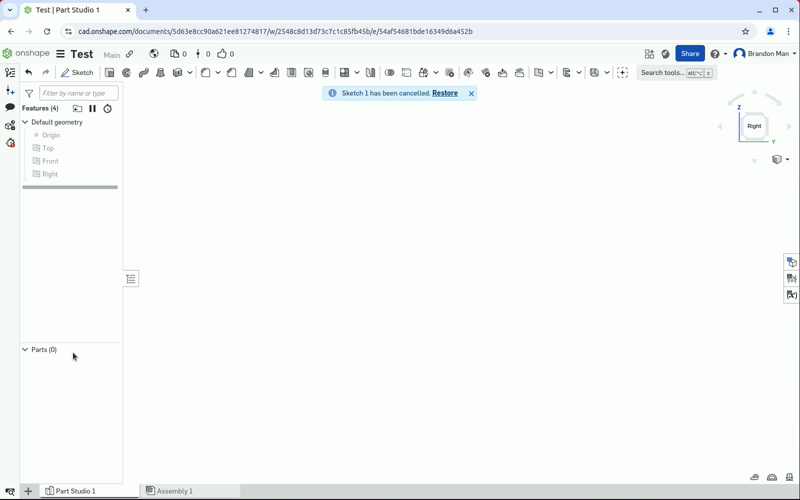
key(shift+y)
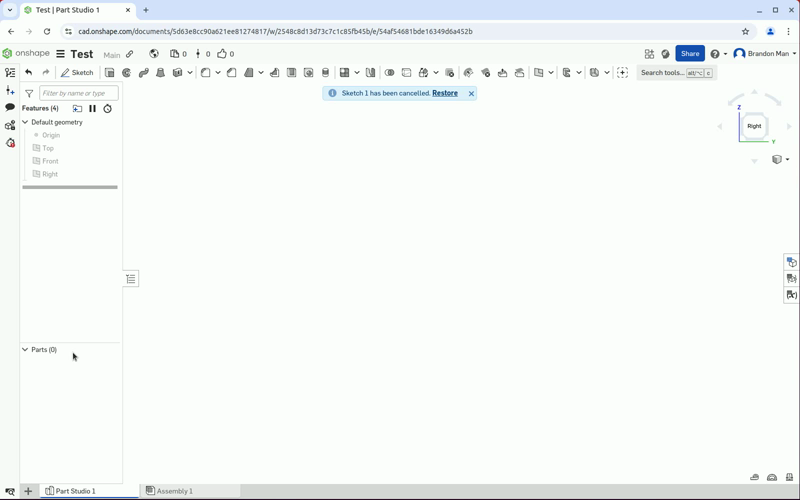
key(shift+s)
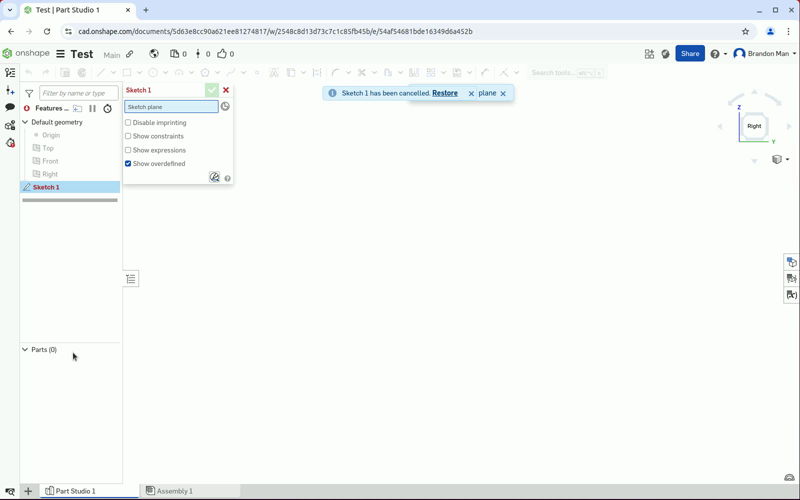
mouse_move(73, 176)
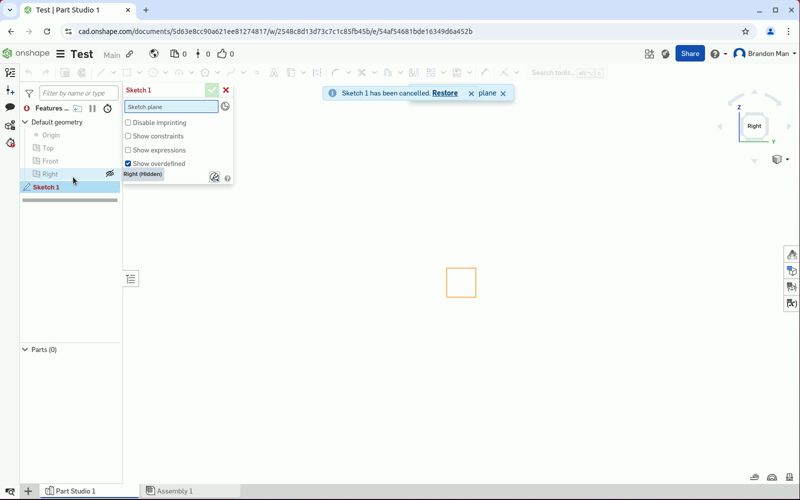
click(73, 176)
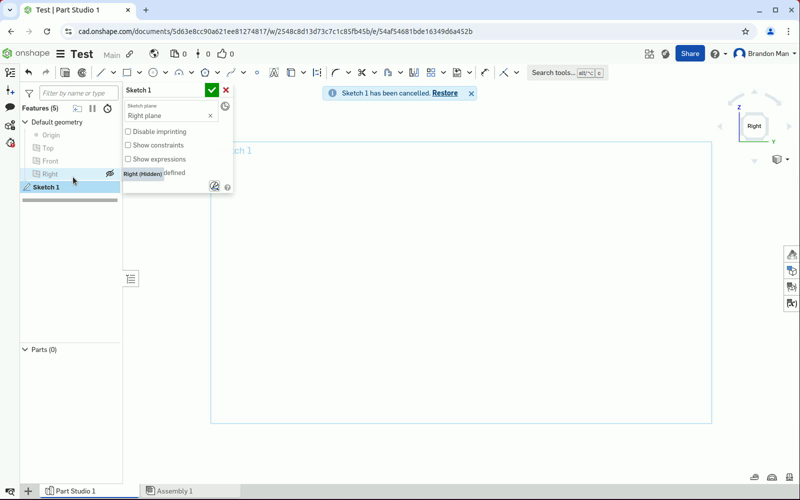
mouse_move(73, 352)
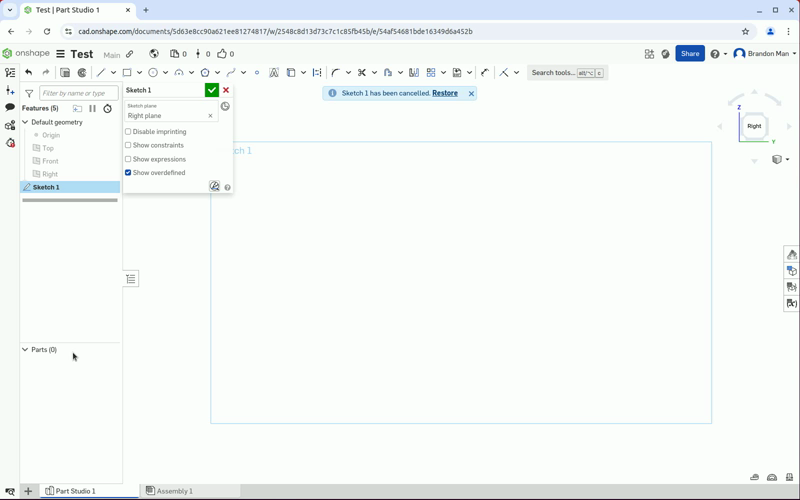
key(y)
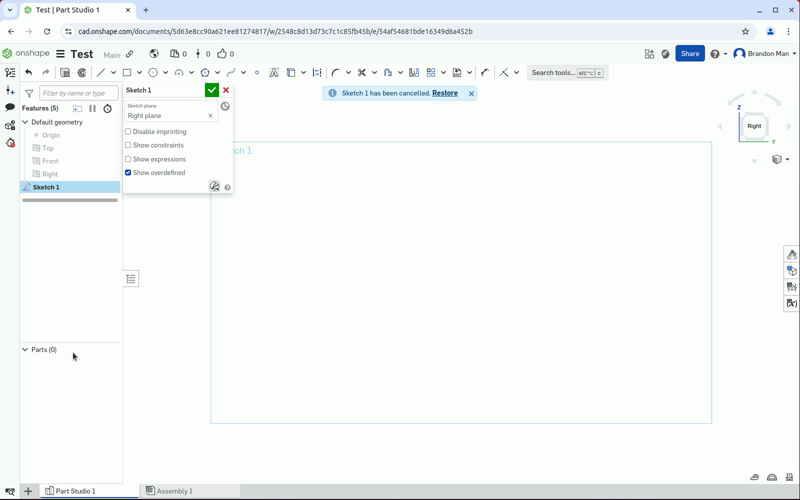
key(c)
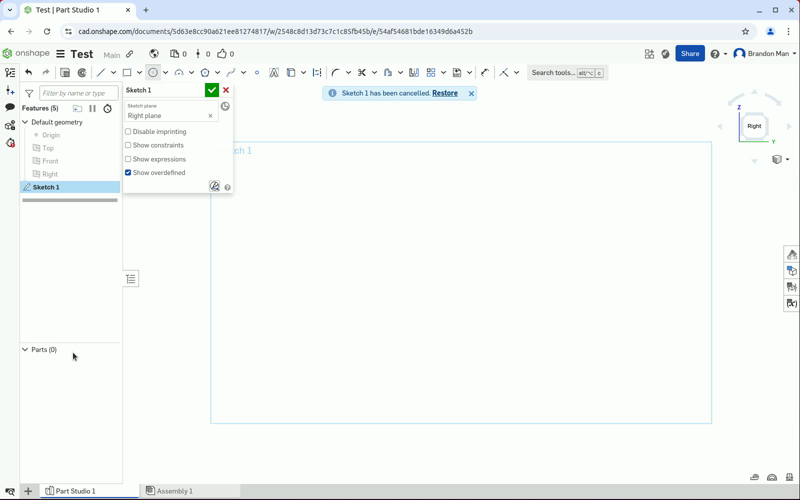
key_down(shift)
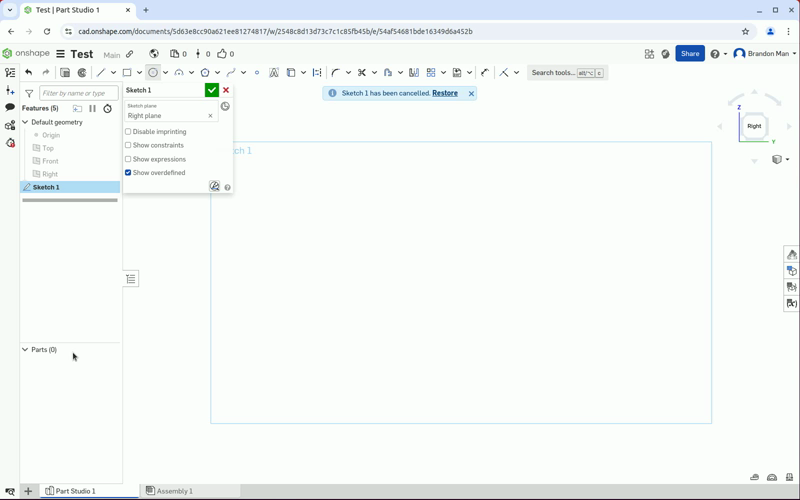
mouse_move(461, 282)
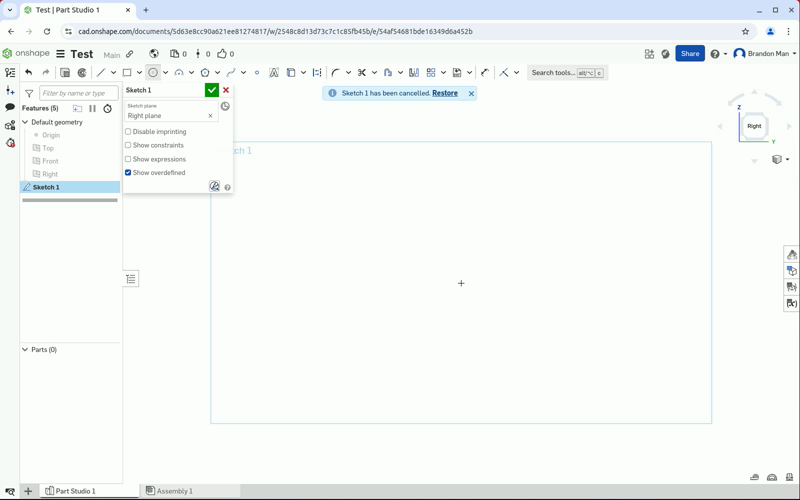
click(461, 282)
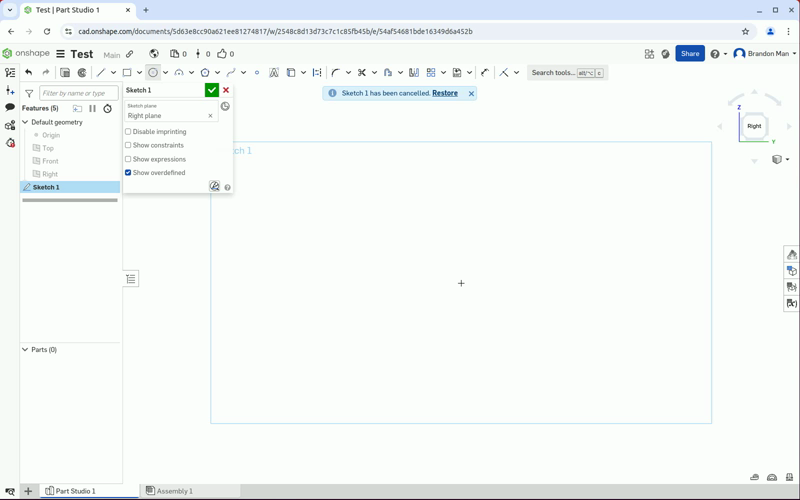
key_up(shift)
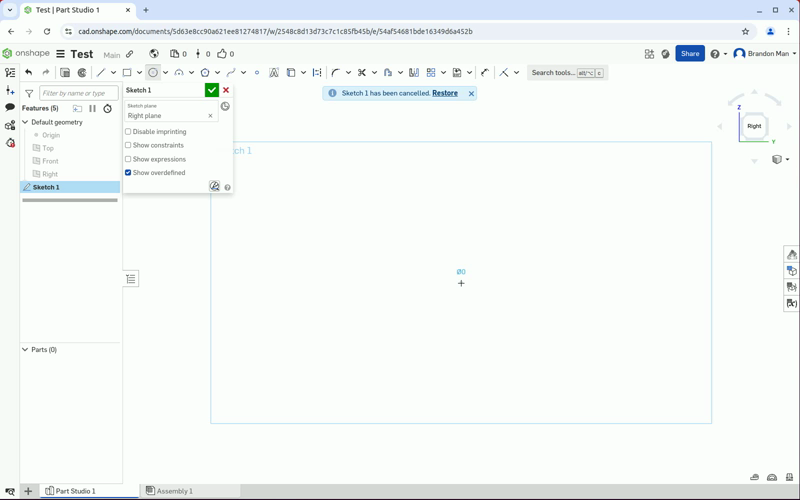
mouse_move(487, 282)
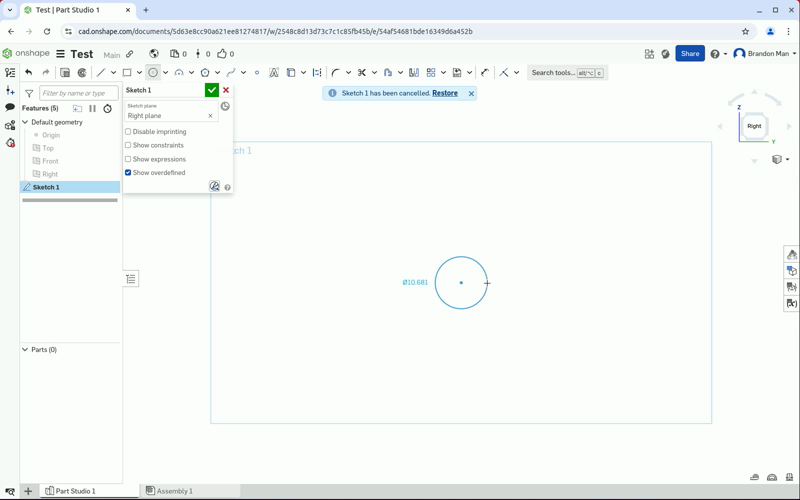
click(487, 282)
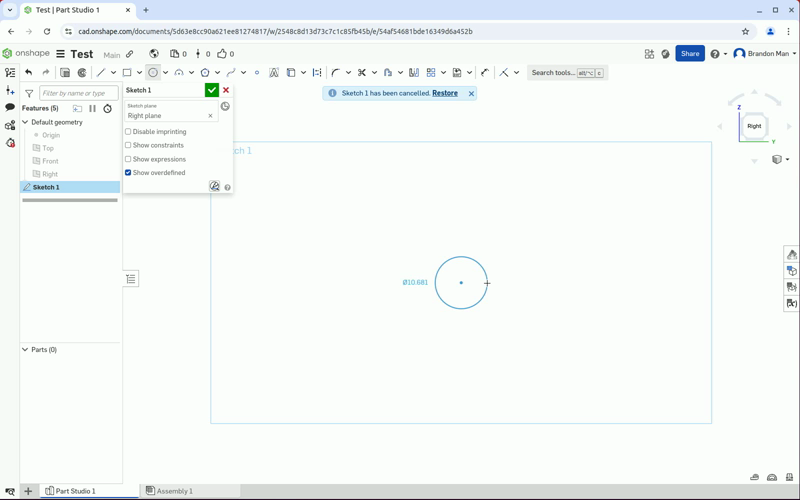
key(esc)
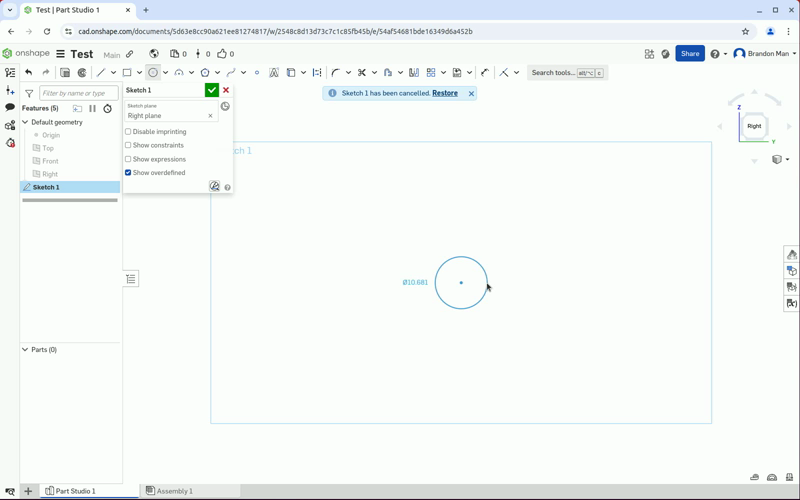
mouse_move(459, 285)
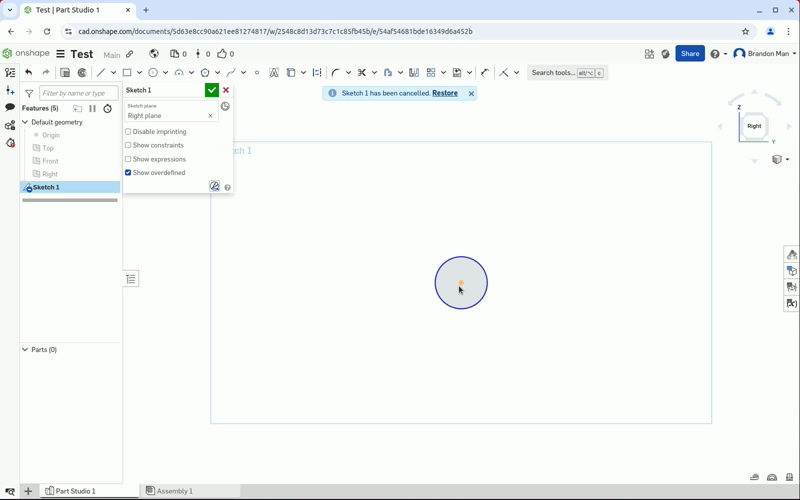
click(459, 285)
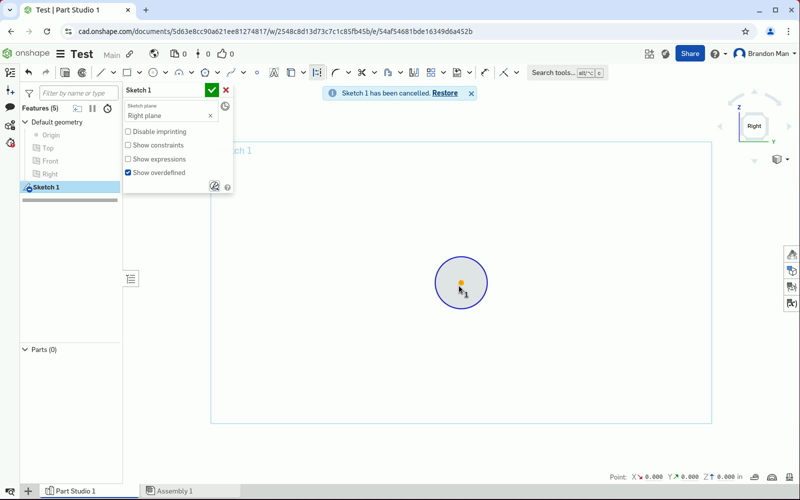
mouse_move(73, 352)
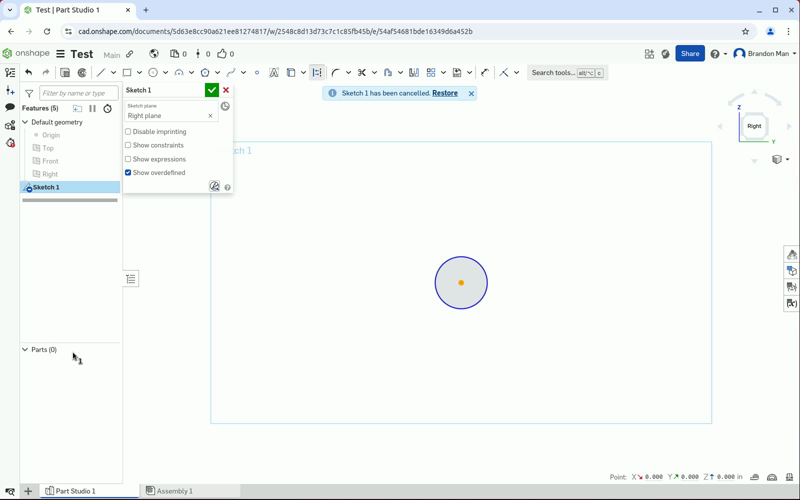
key(shift+y)
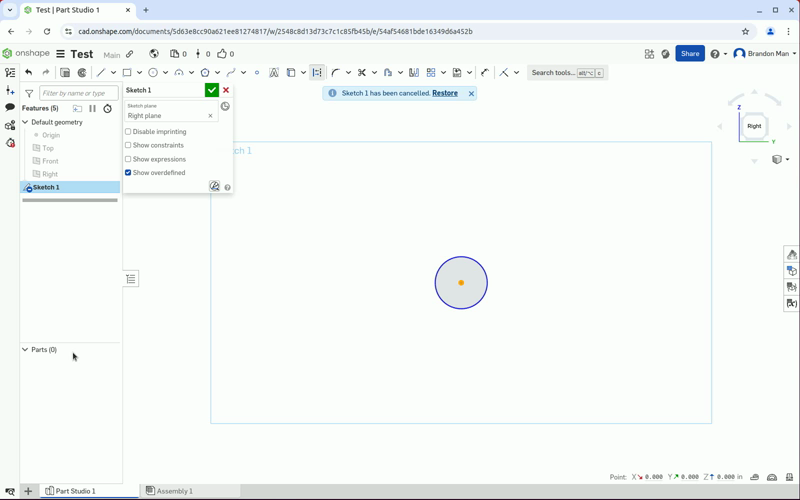
key(shift+e)
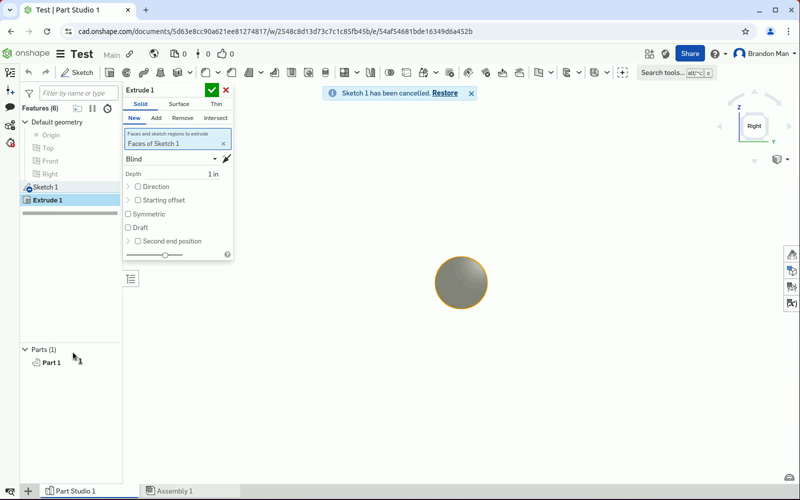
mouse_move(143, 106)
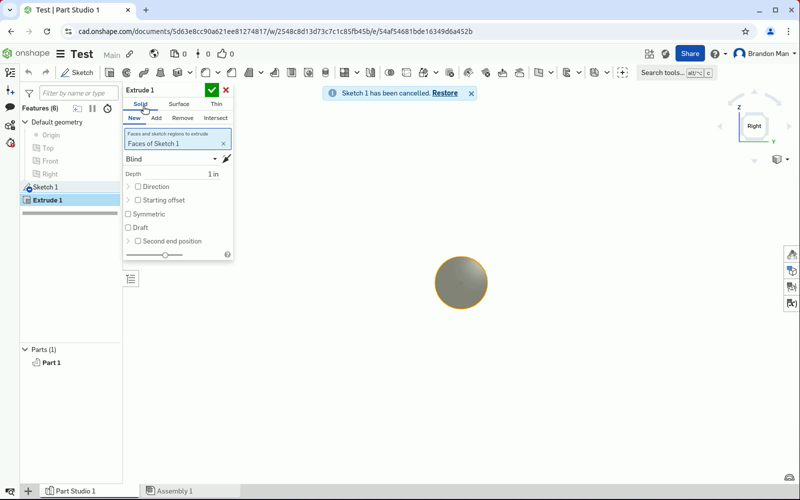
click(143, 106)
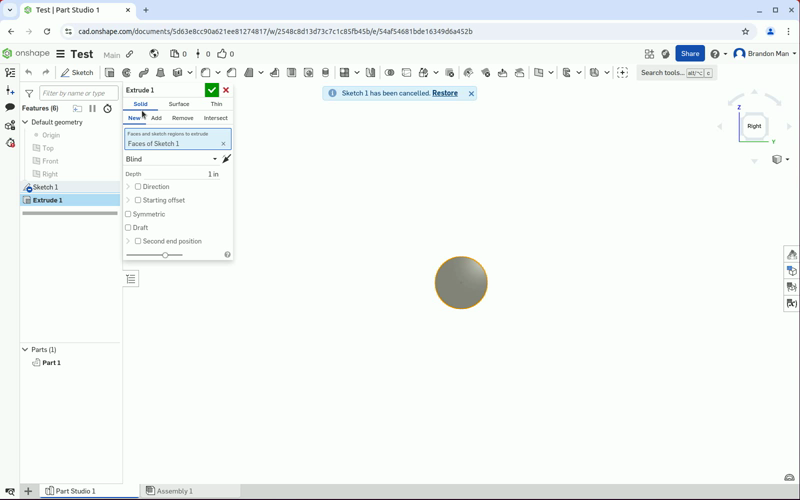
mouse_move(137, 120)
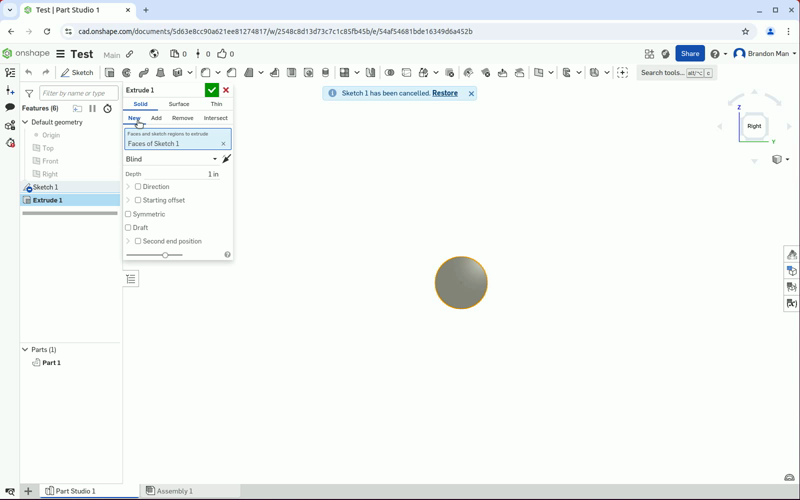
click(137, 120)
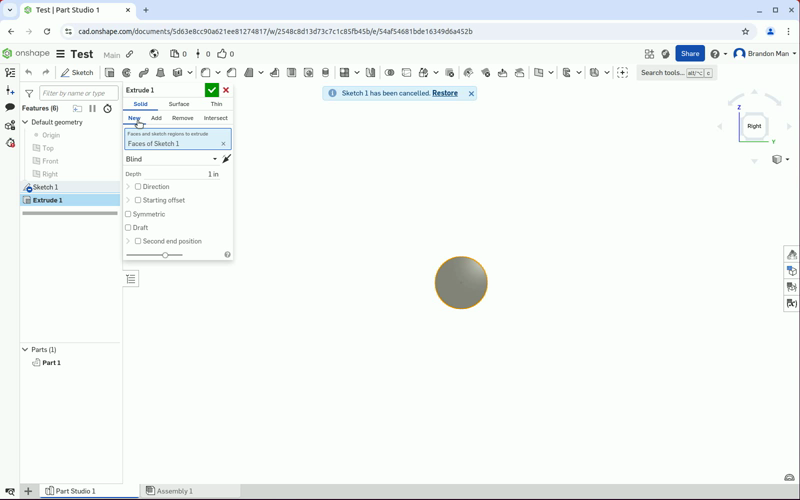
key(tab, 4)
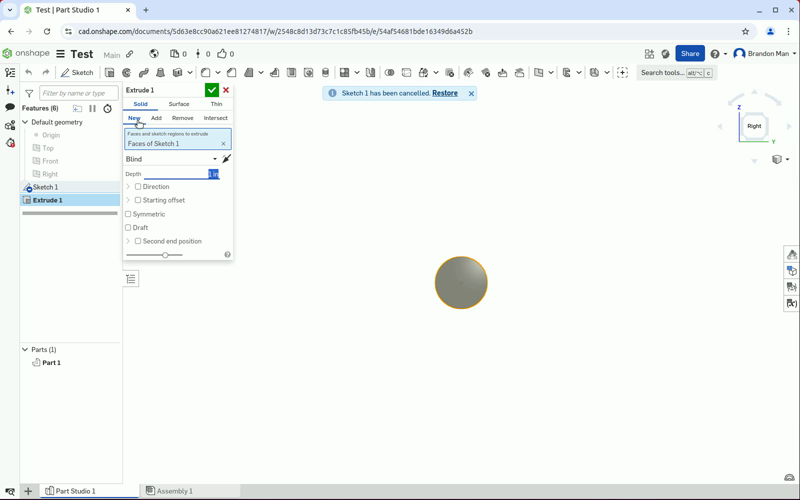
text(23.108)
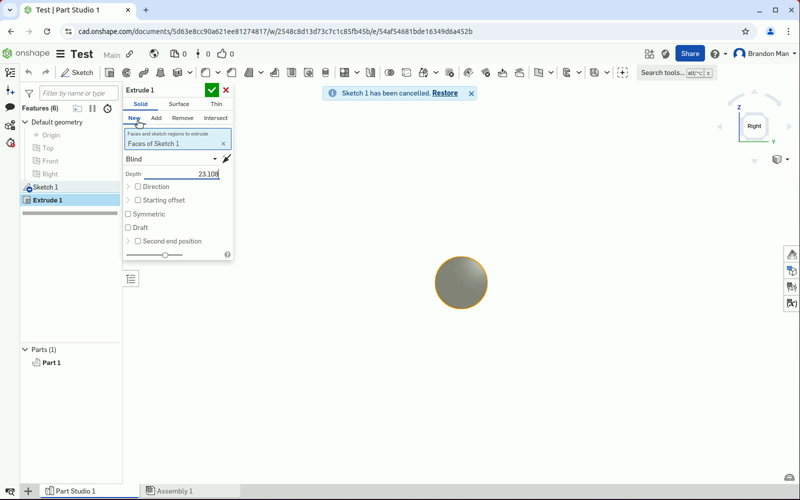
key(enter)
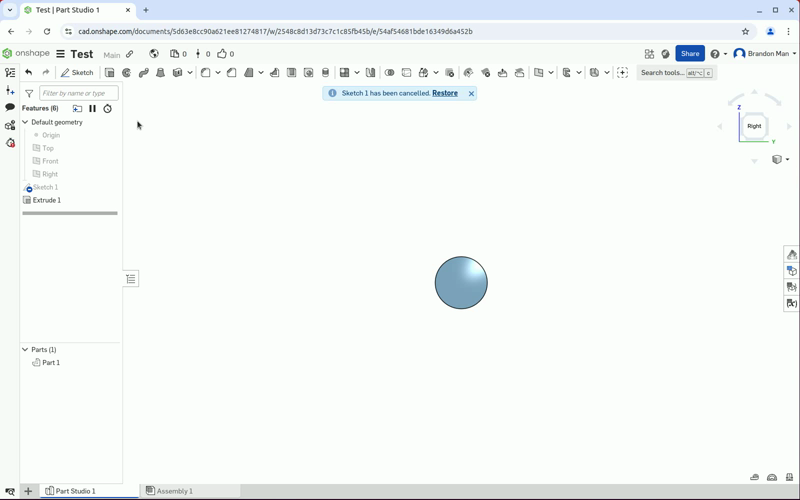
key(shift+h)
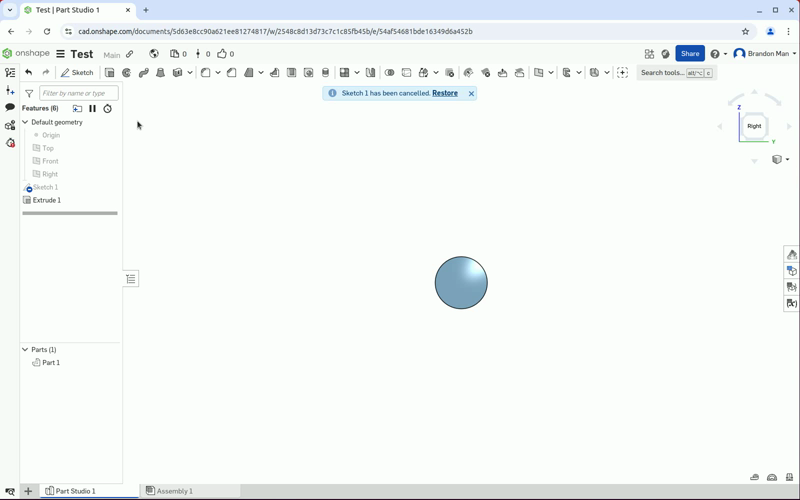
key(shift+h)
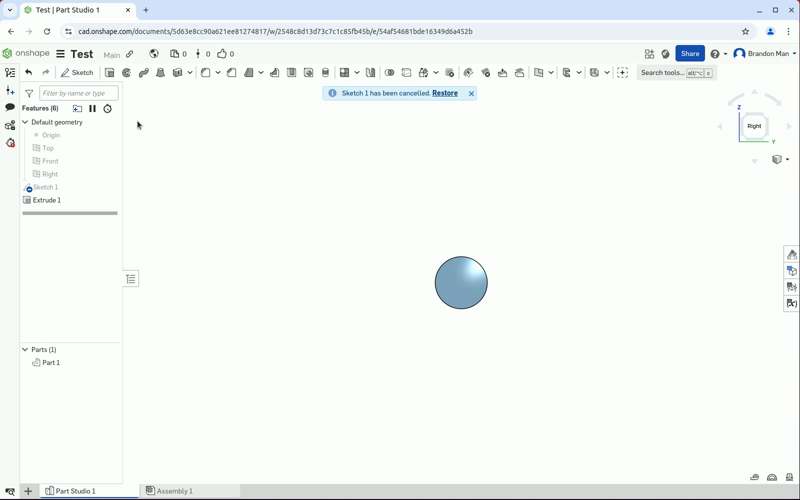
mouse_move(73, 189)
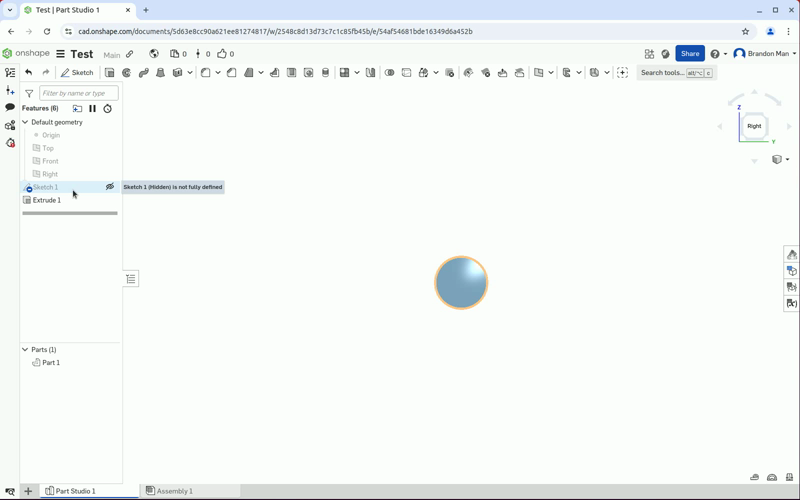
click(73, 189)
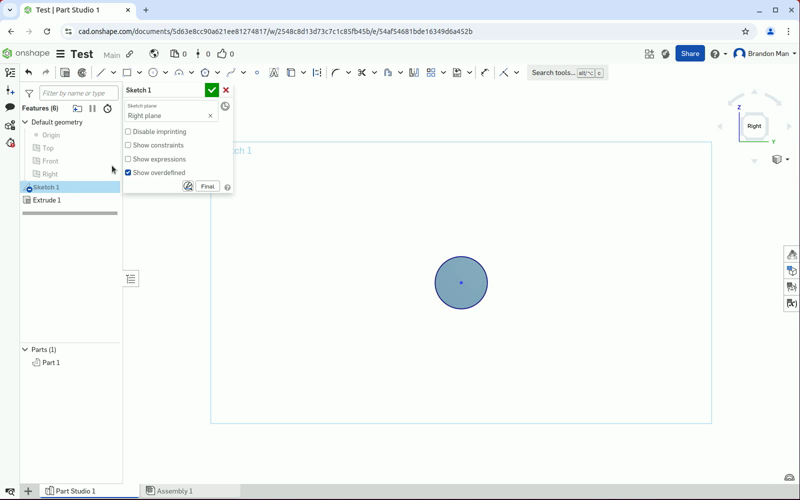
mouse_move(229, 92)
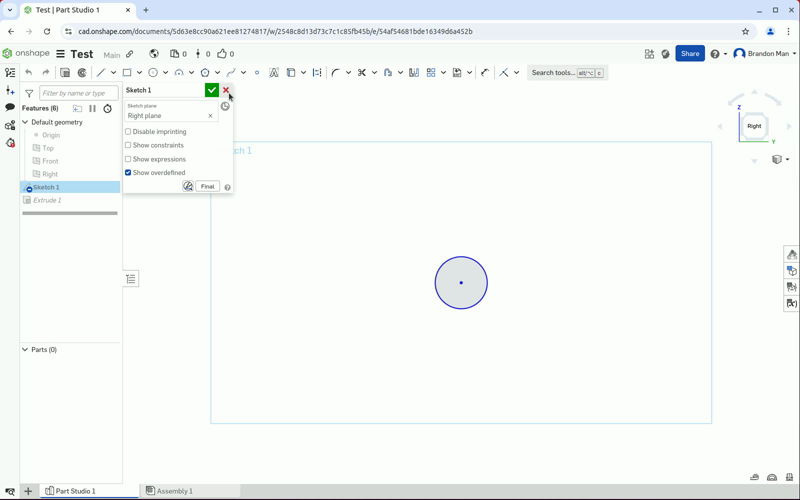
click(229, 92)
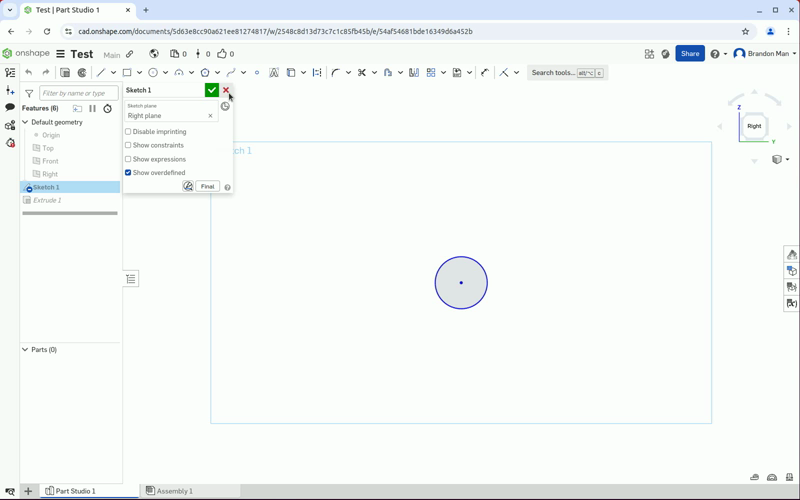
key(shift+s)
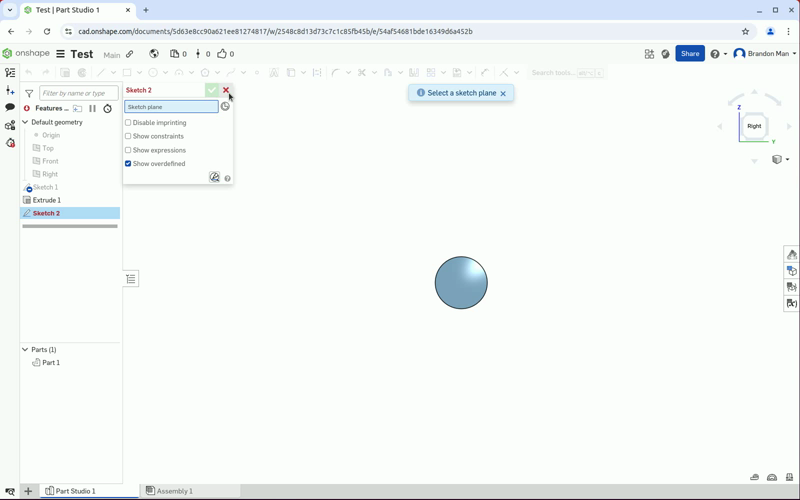
mouse_move(73, 176)
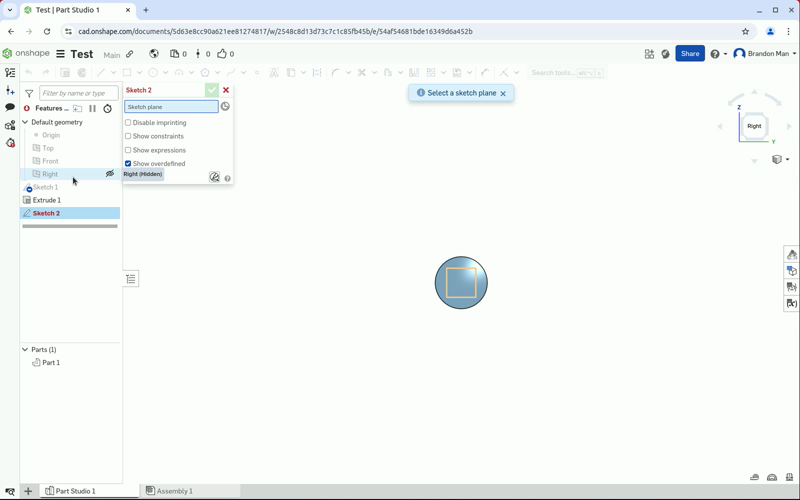
click(73, 176)
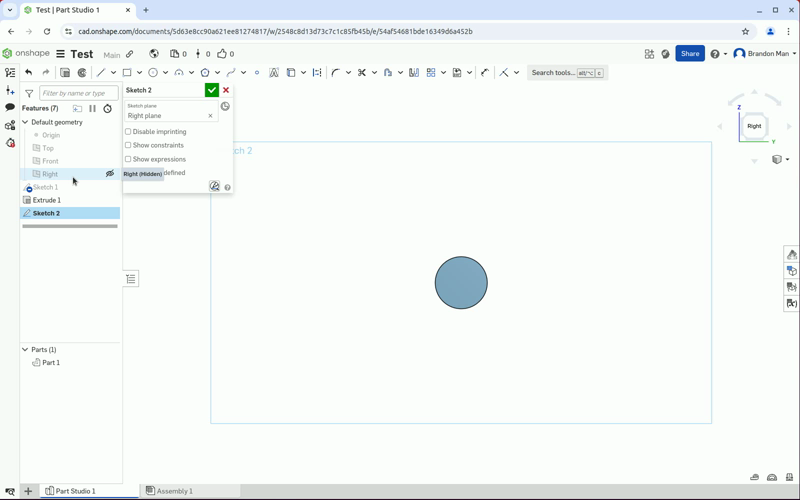
mouse_move(73, 352)
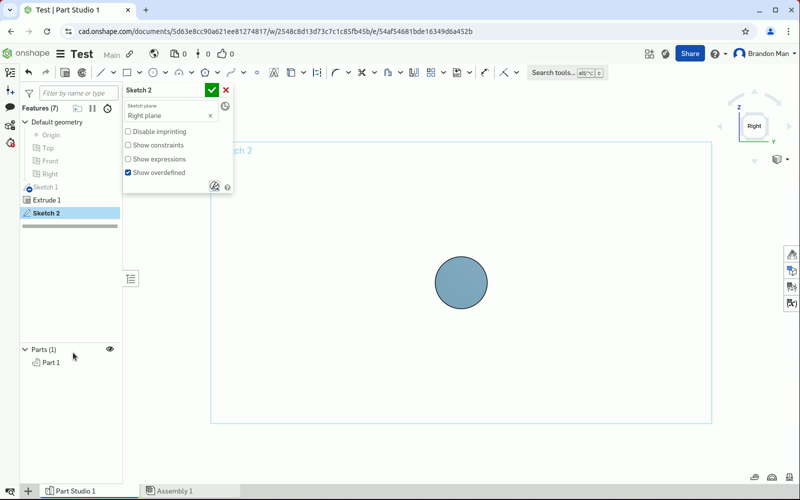
key(y)
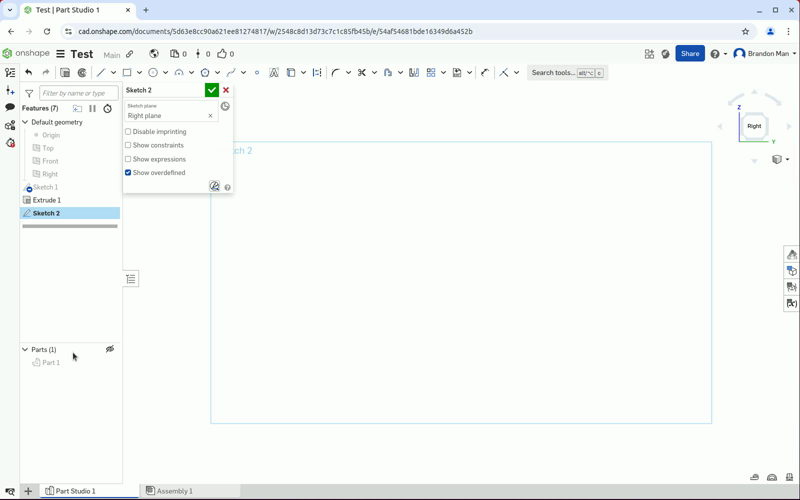
key(a)
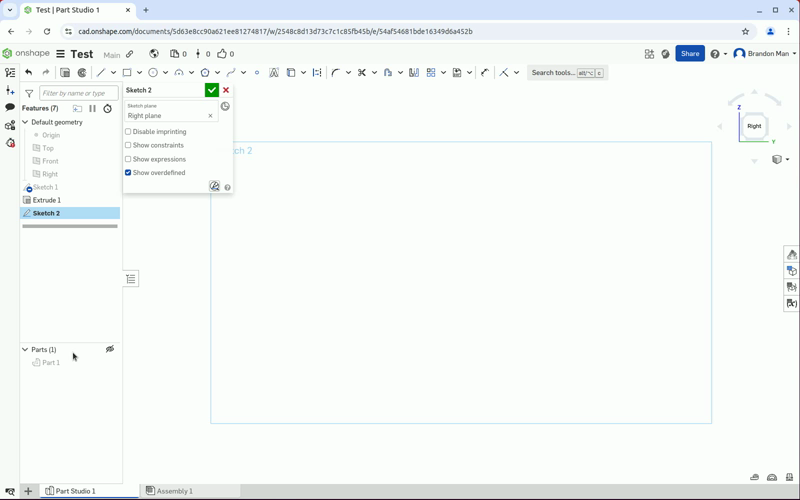
key_down(shift)
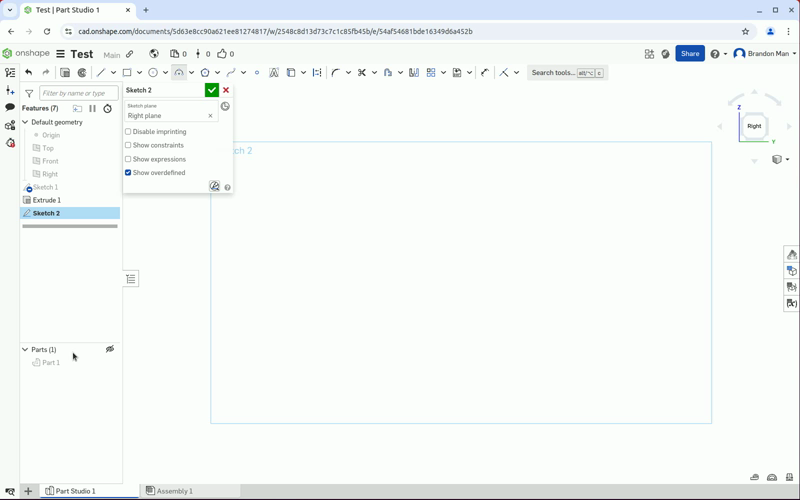
mouse_move(446, 291)
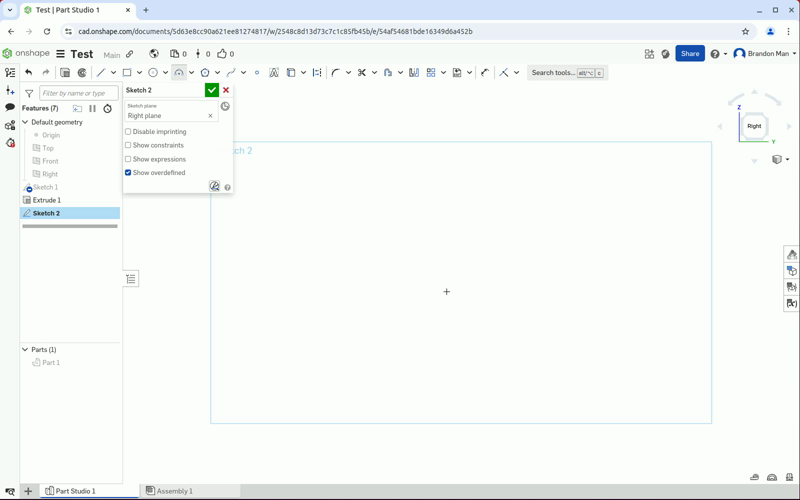
click(446, 291)
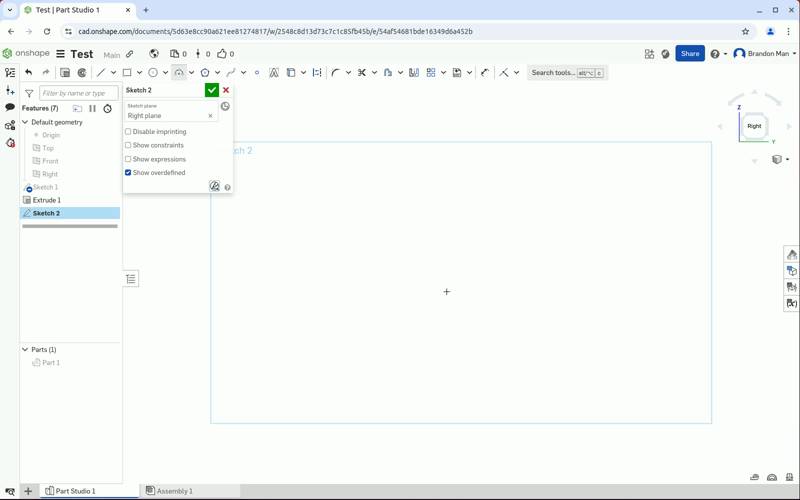
key_up(shift)
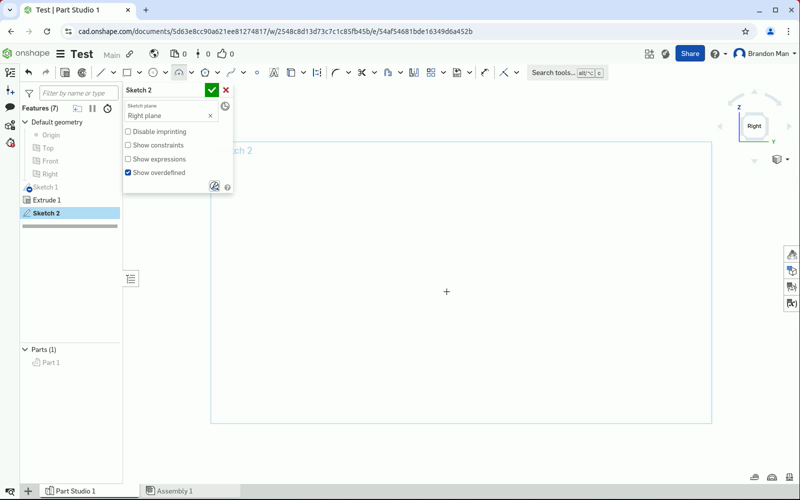
key_down(shift)
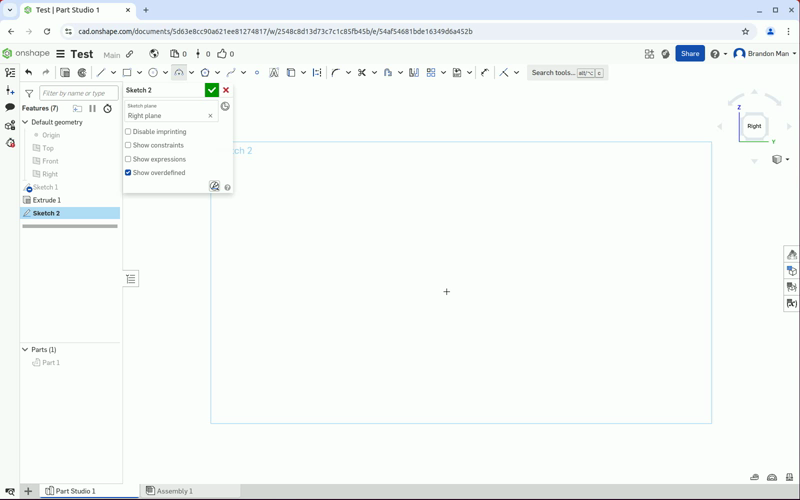
mouse_move(475, 291)
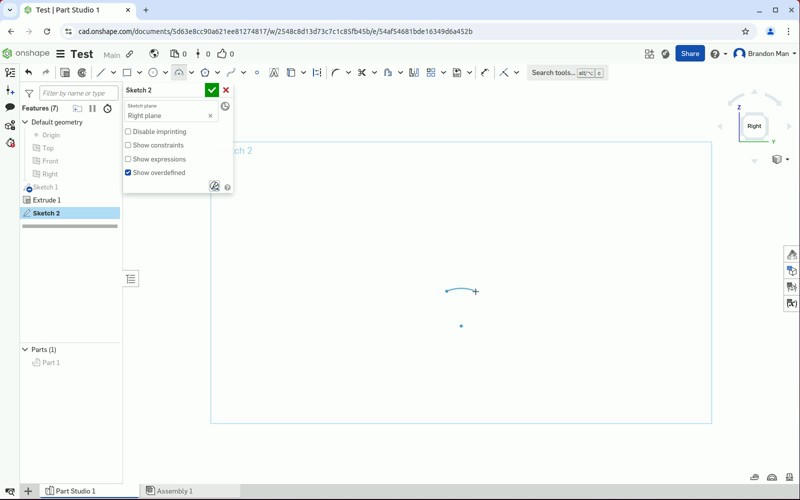
click(475, 291)
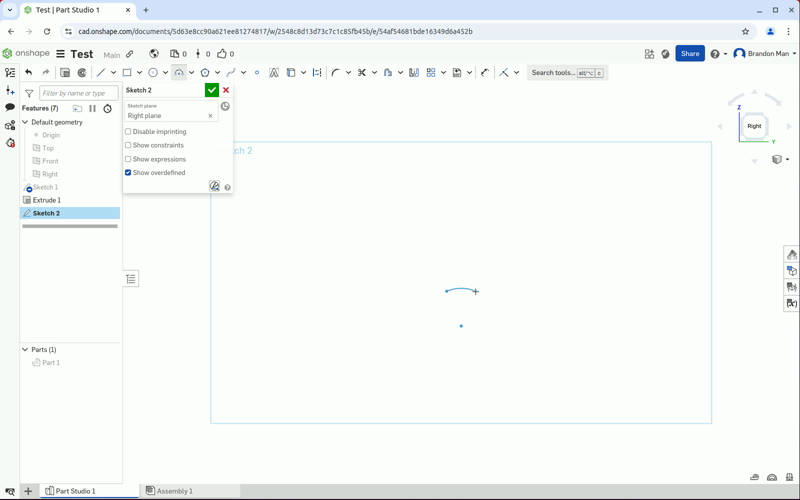
mouse_move(461, 299)
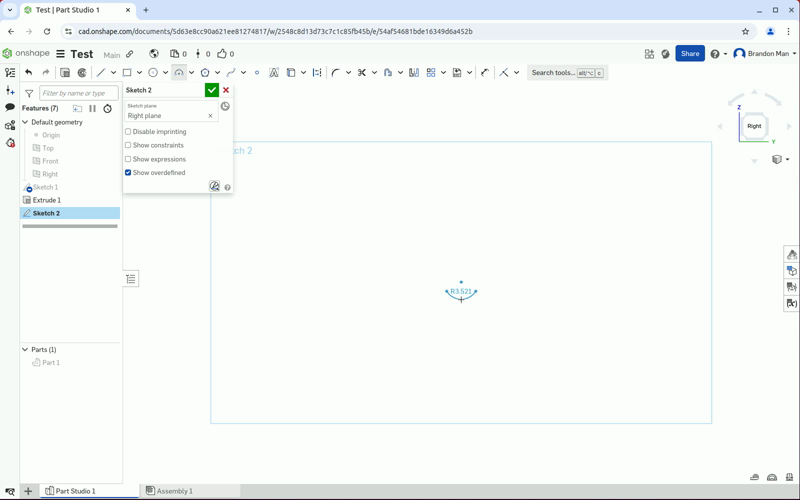
click(461, 299)
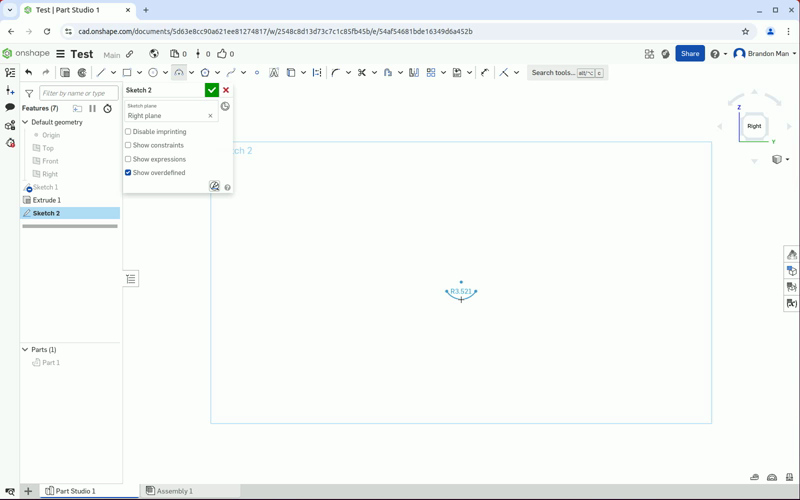
key_up(shift)
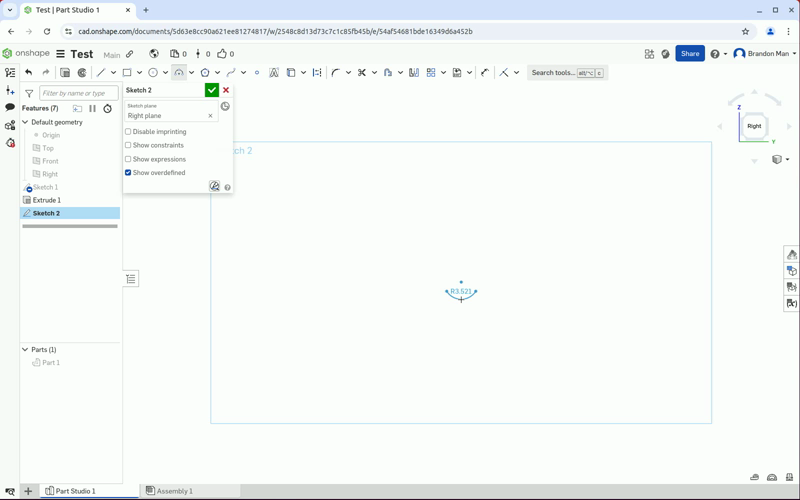
key(esc)
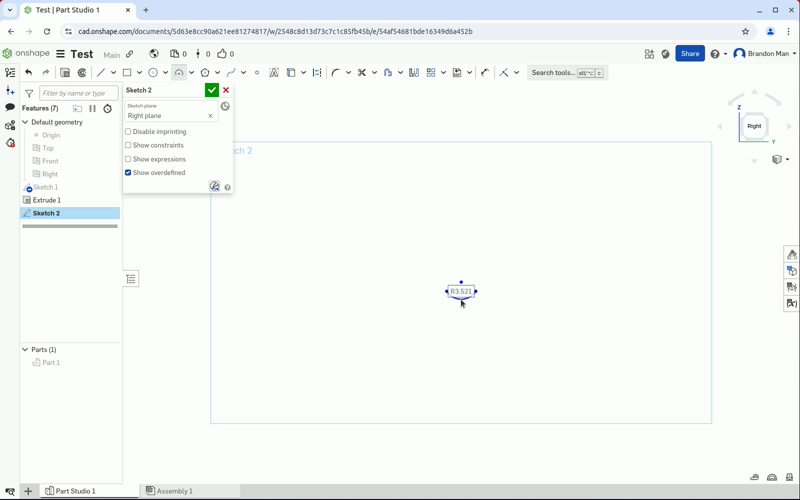
key(l)
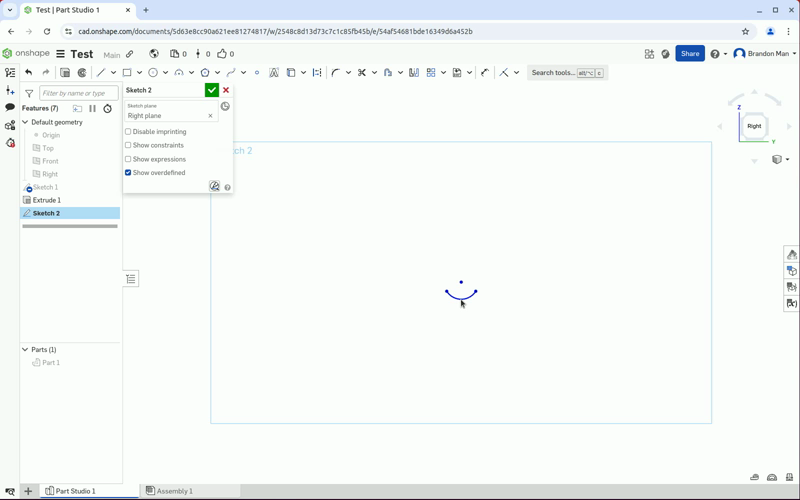
mouse_move(475, 291)
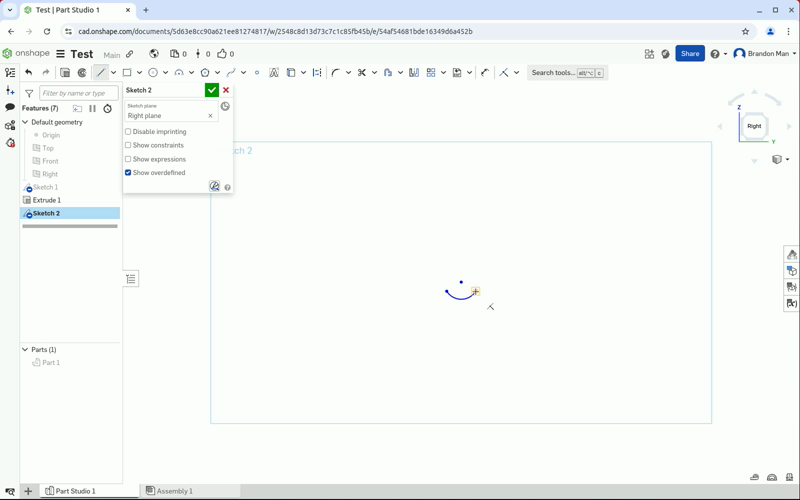
click(475, 291)
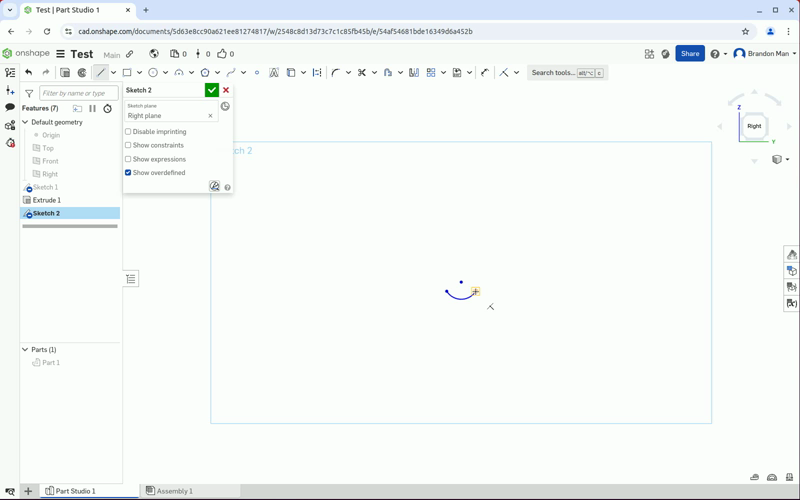
key_down(shift)
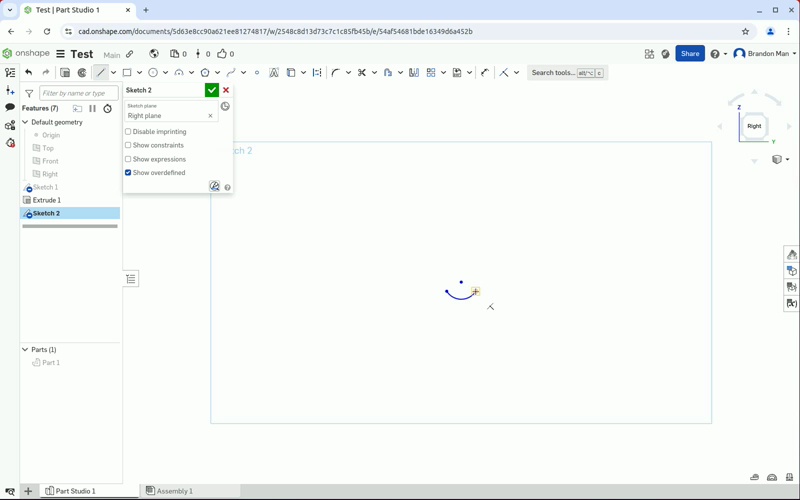
mouse_move(505, 291)
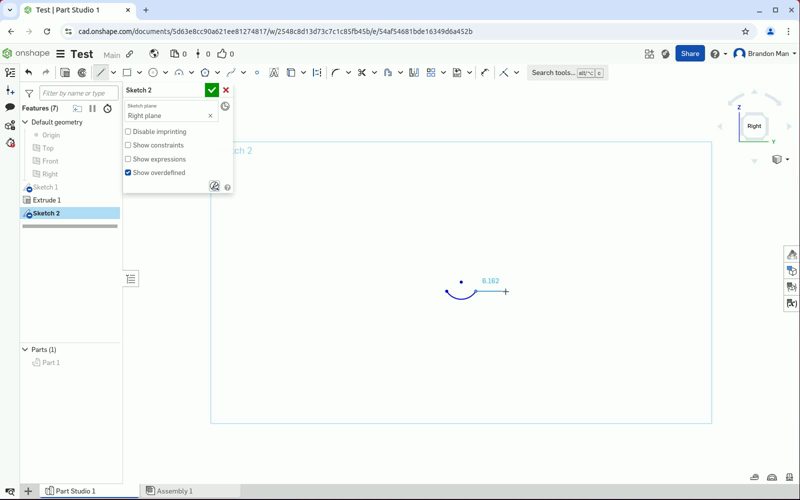
mouse_move(475, 273)
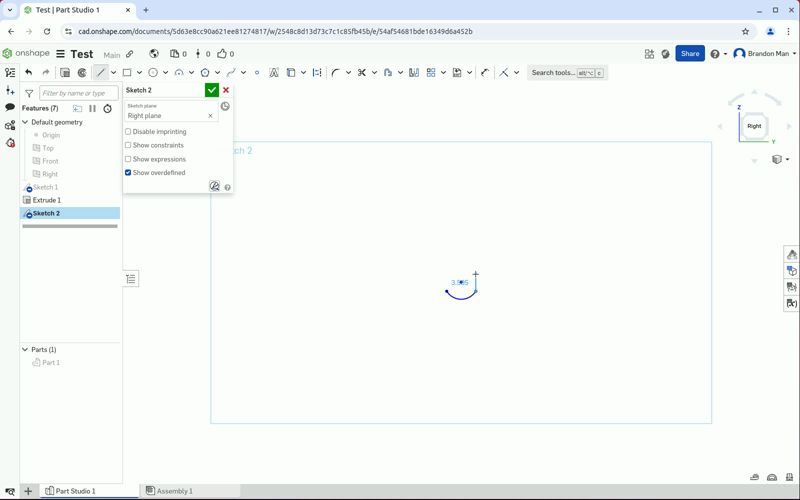
click(475, 273)
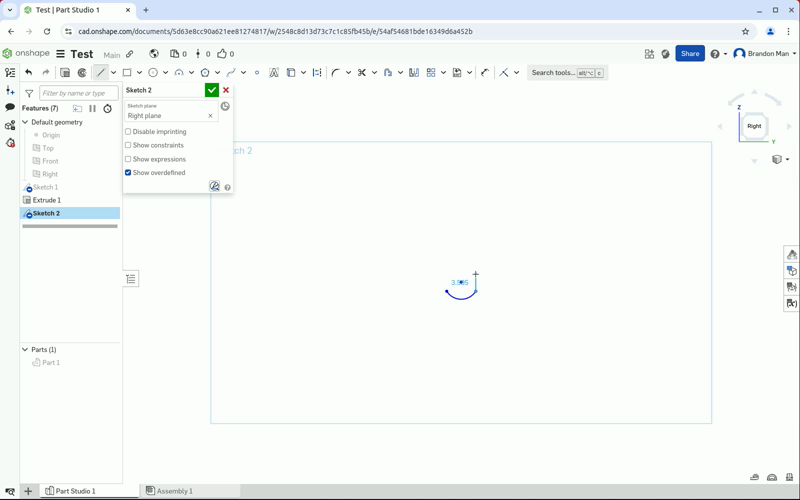
key_up(shift)
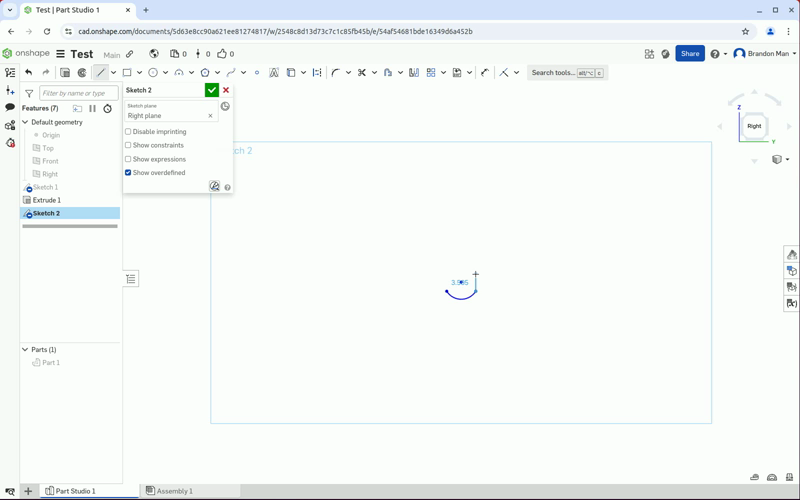
key(esc)
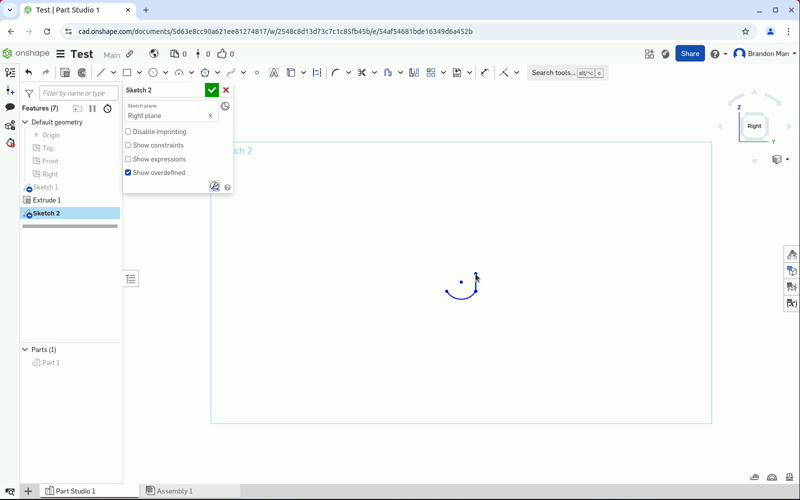
key(a)
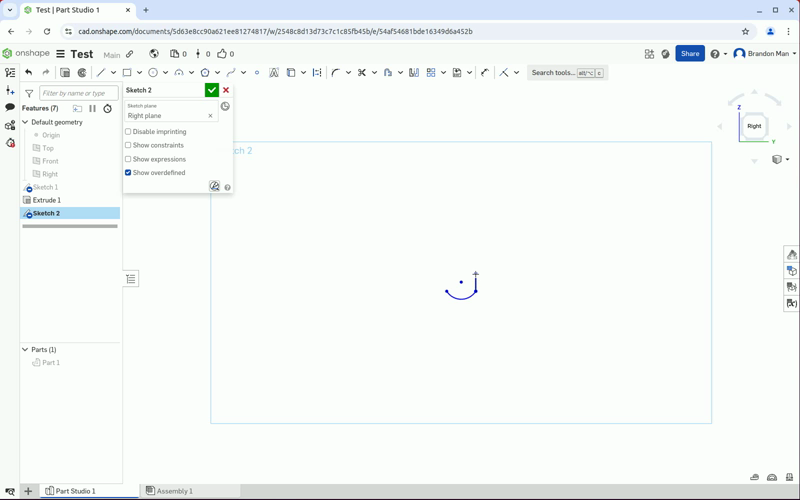
mouse_move(475, 273)
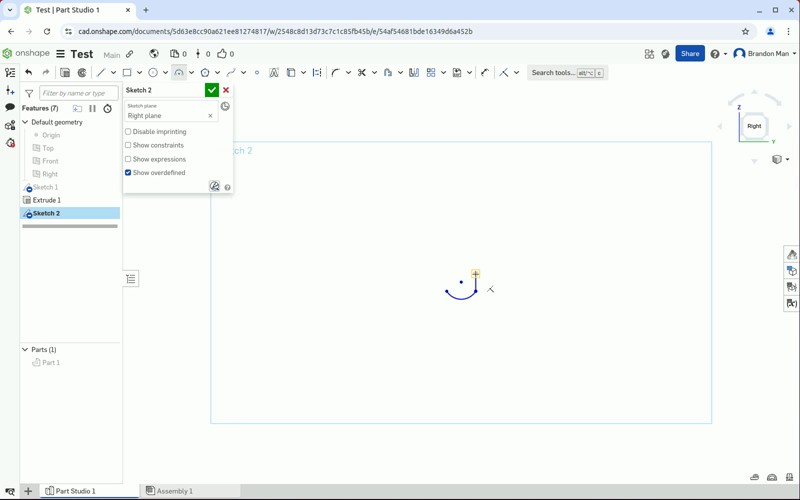
click(475, 273)
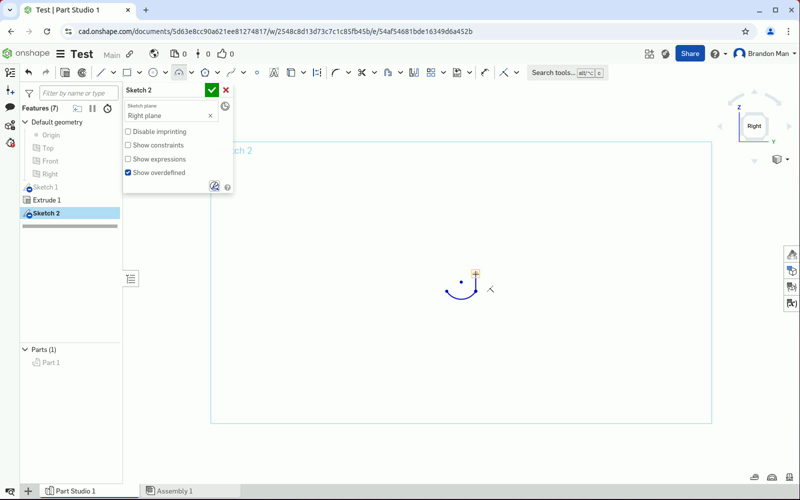
key_down(shift)
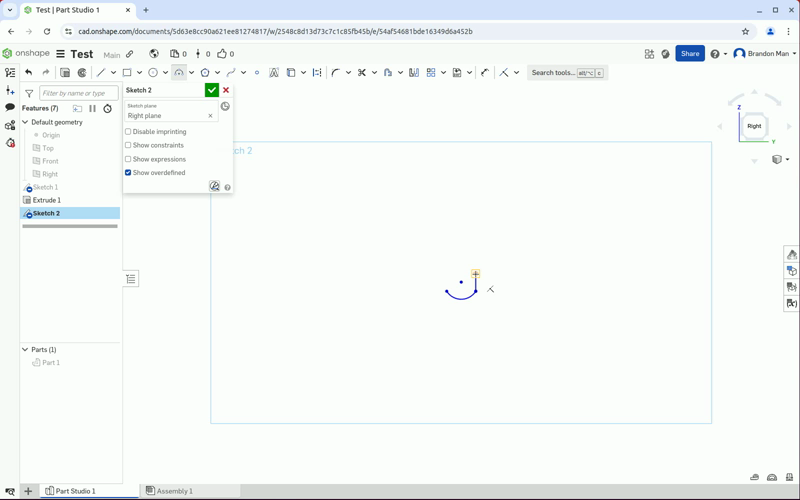
mouse_move(446, 273)
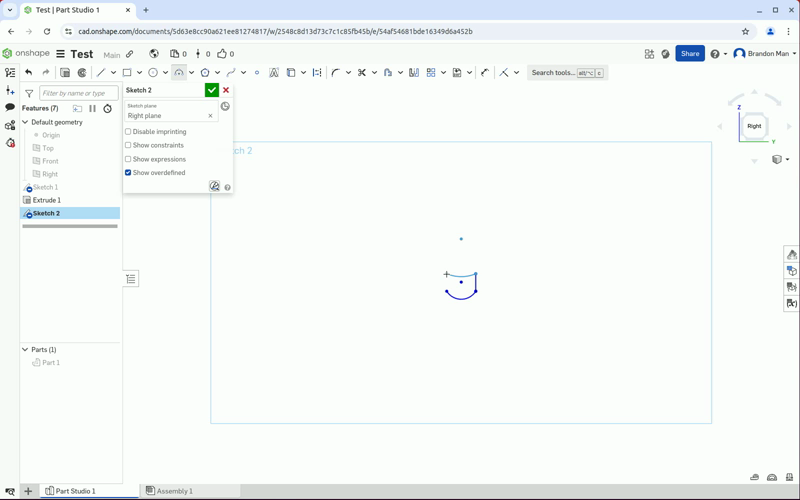
click(446, 273)
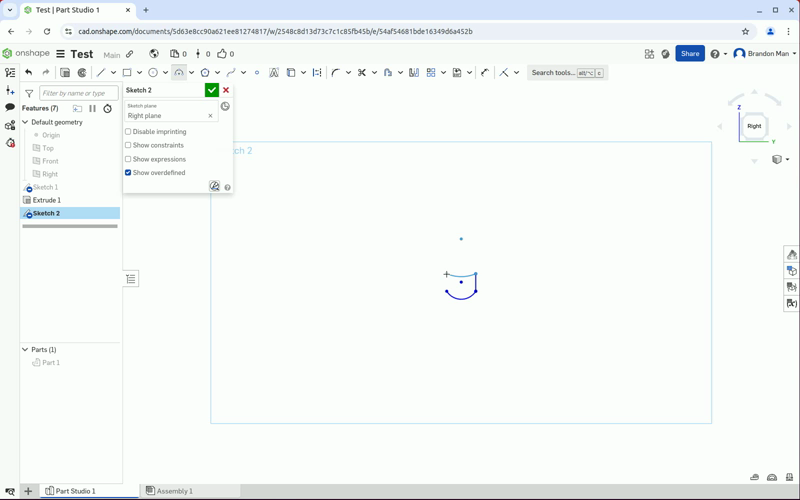
mouse_move(461, 265)
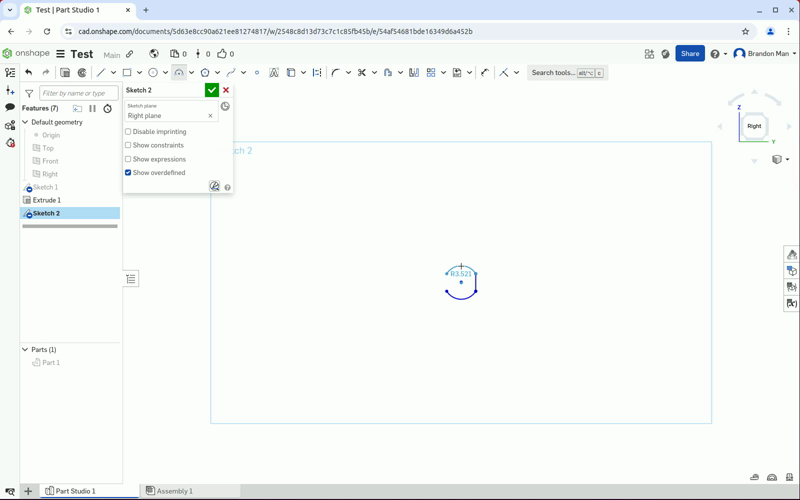
click(461, 265)
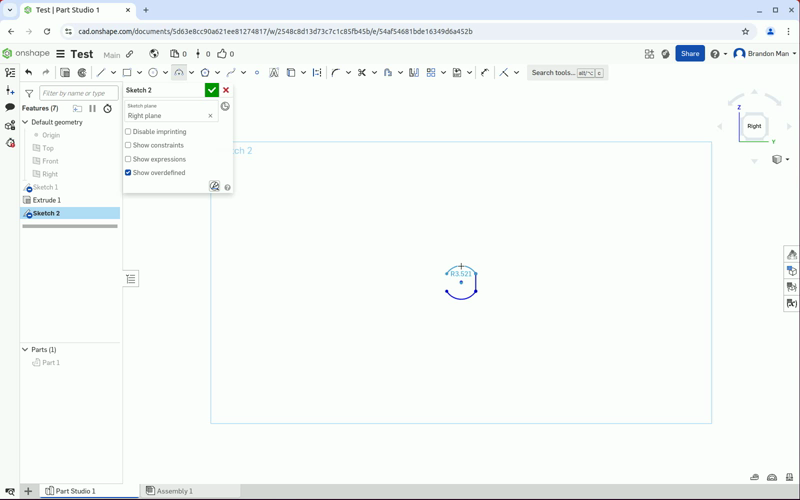
key_up(shift)
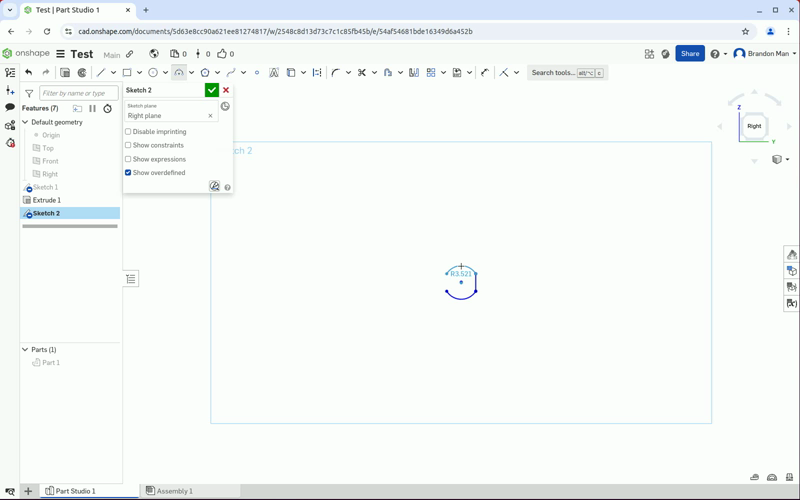
key(esc)
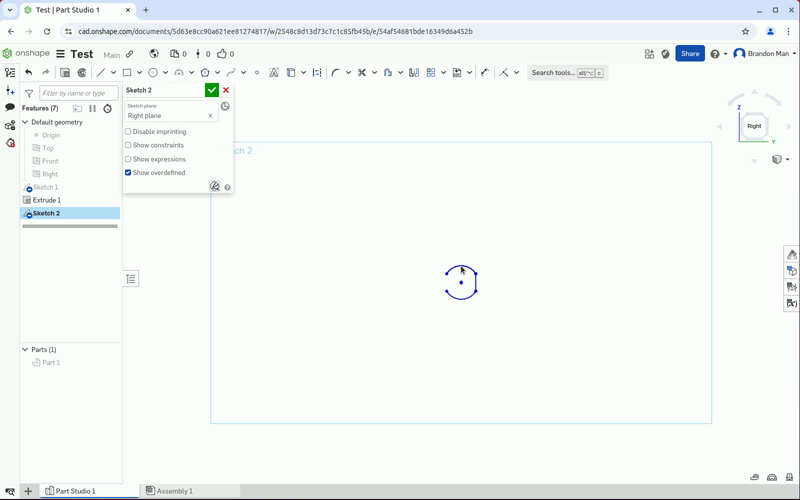
key(l)
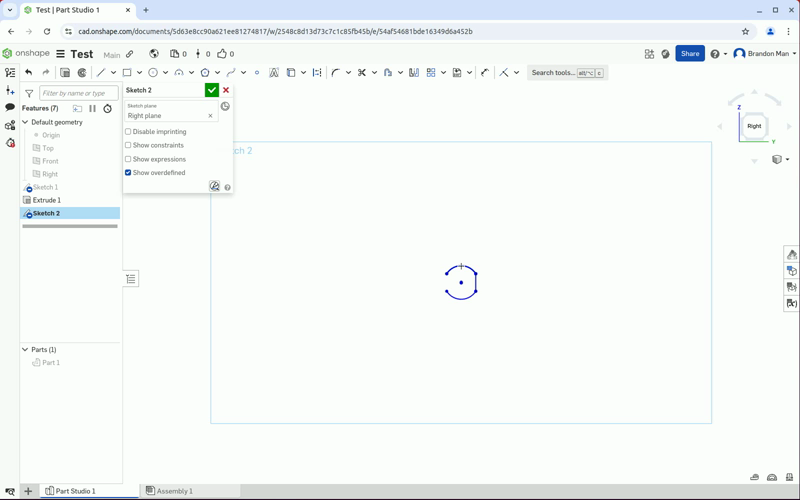
mouse_move(446, 273)
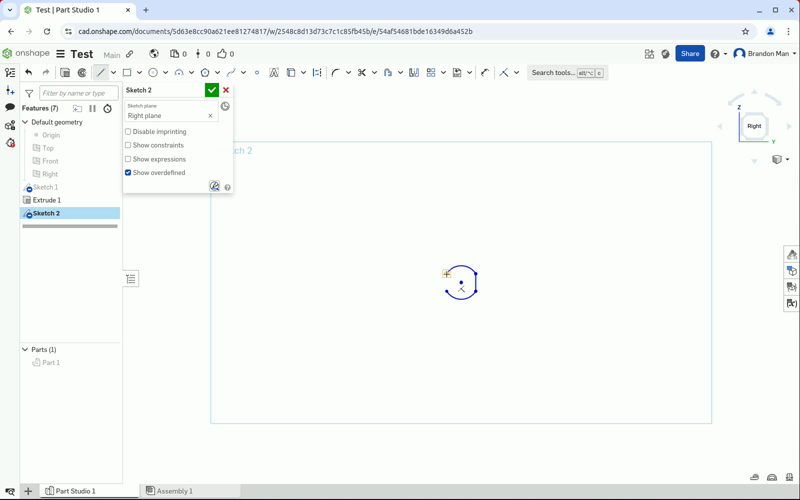
click(446, 273)
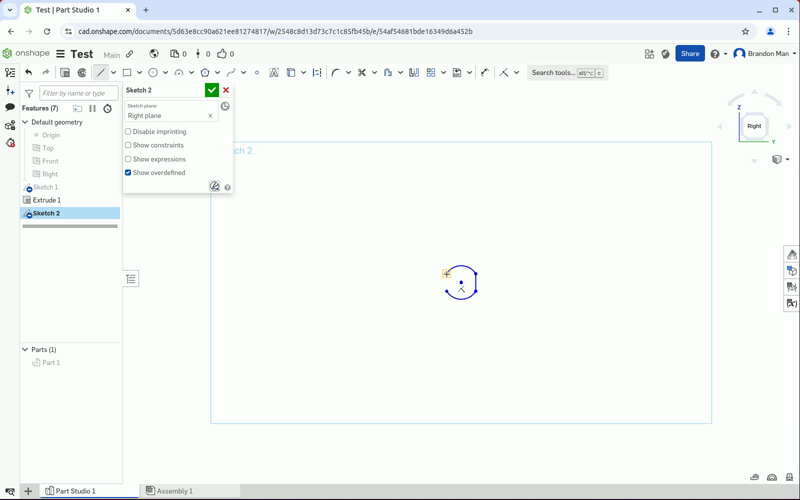
mouse_move(476, 273)
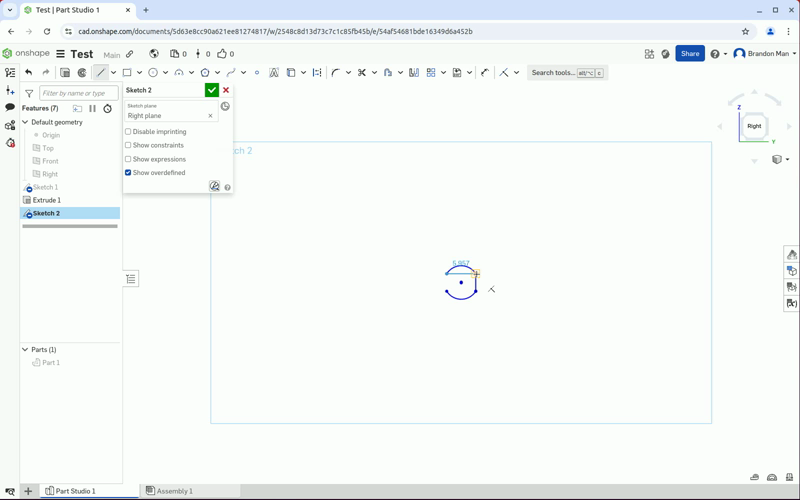
key_down(shift)
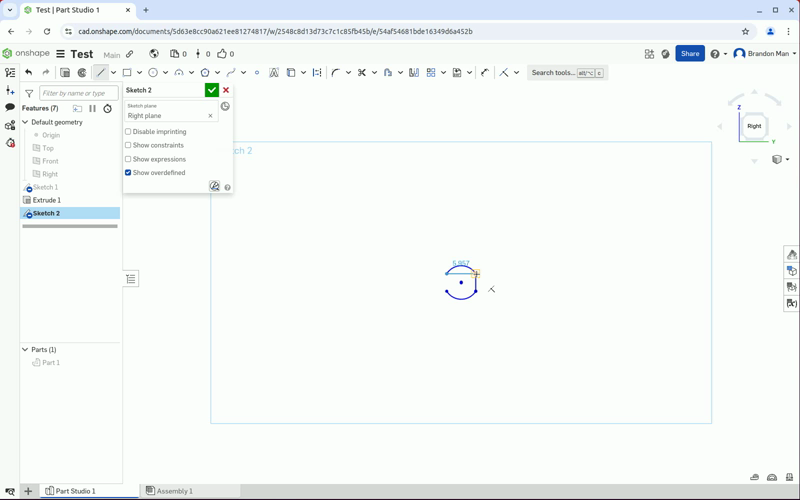
mouse_move(446, 291)
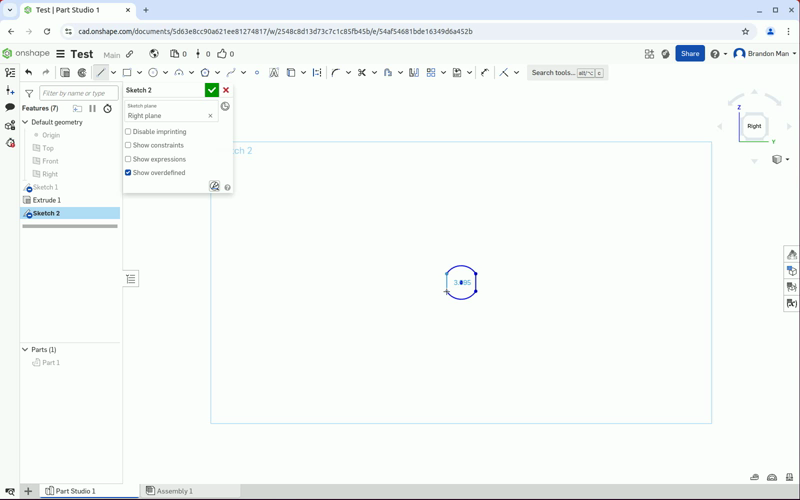
key_up(shift)
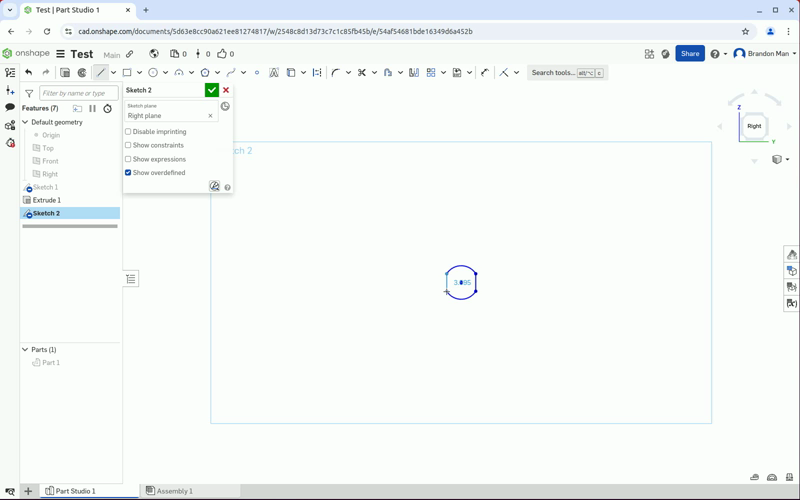
click(446, 291)
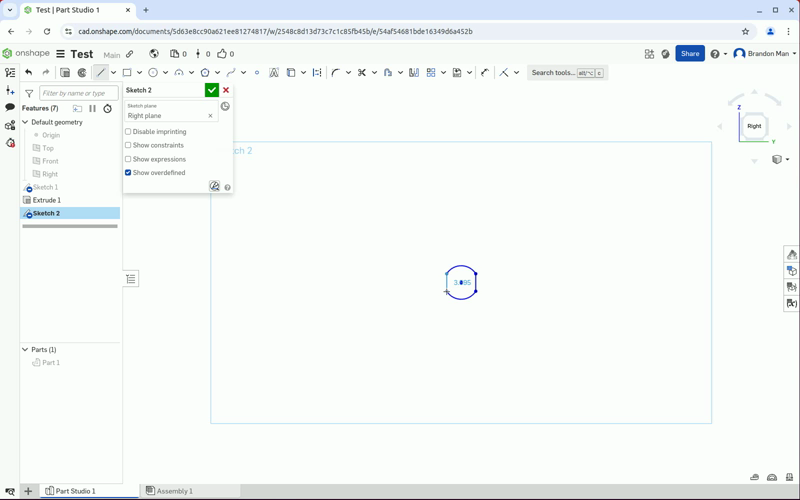
key(esc)
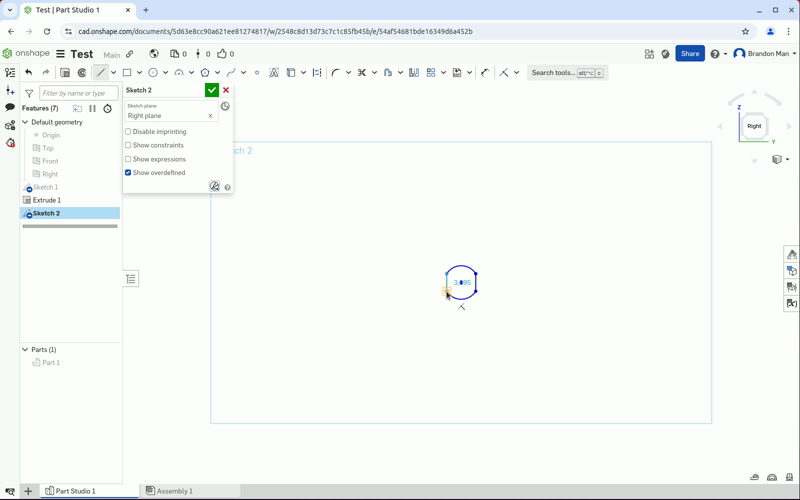
mouse_move(464, 272)
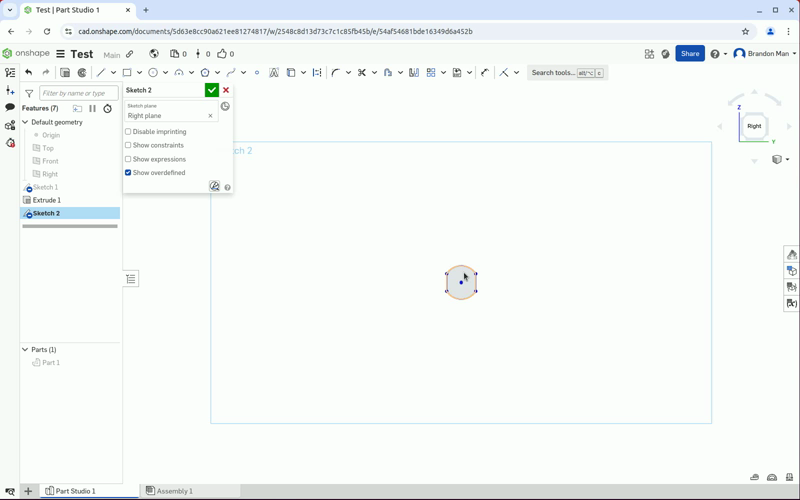
scroll(6)
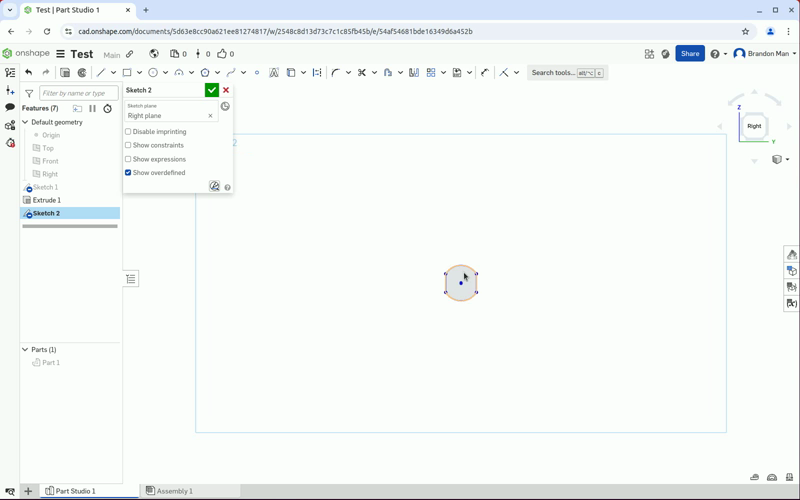
scroll(6)
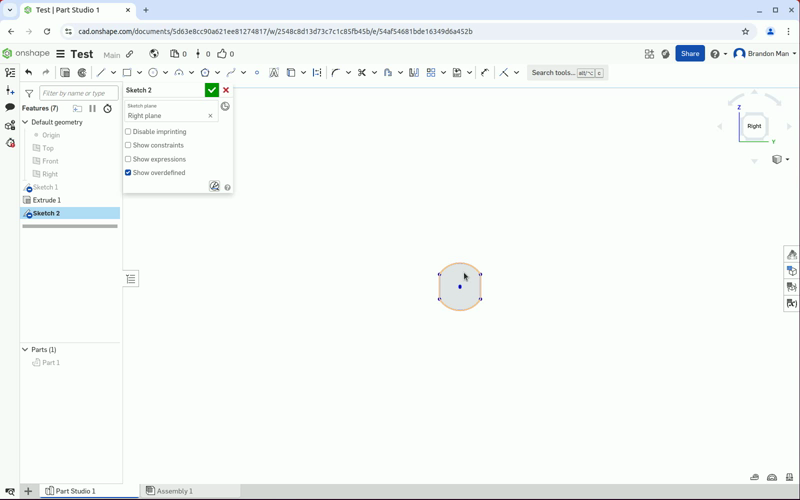
scroll(6)
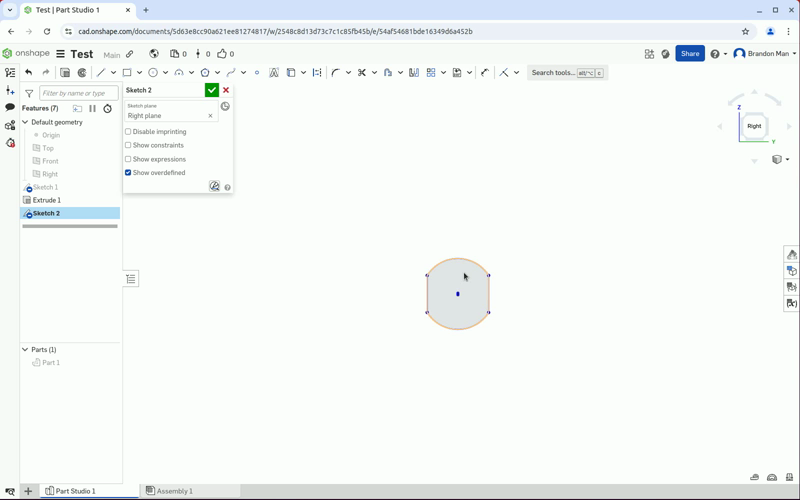
scroll(6)
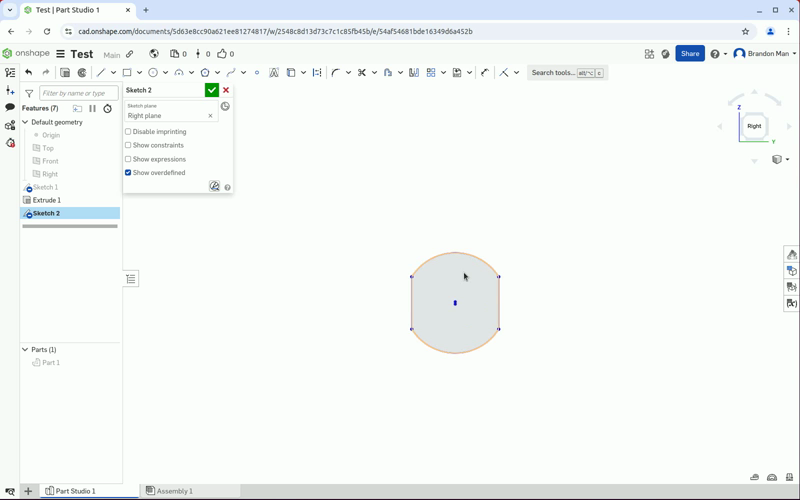
scroll(6)
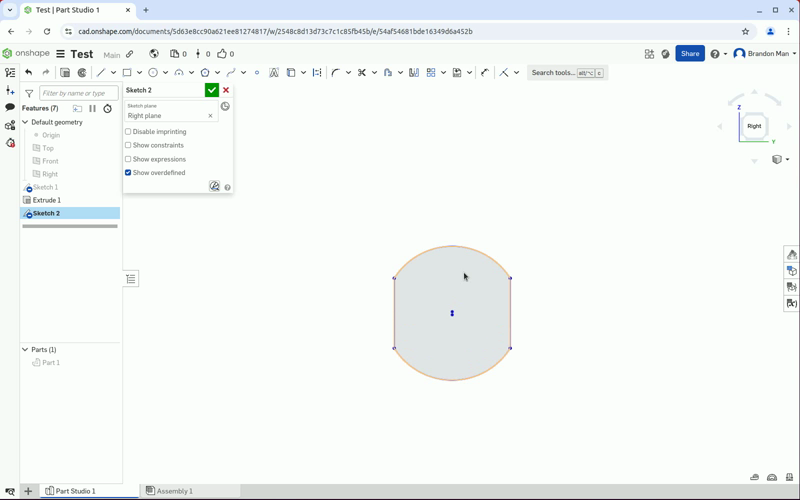
scroll(6)
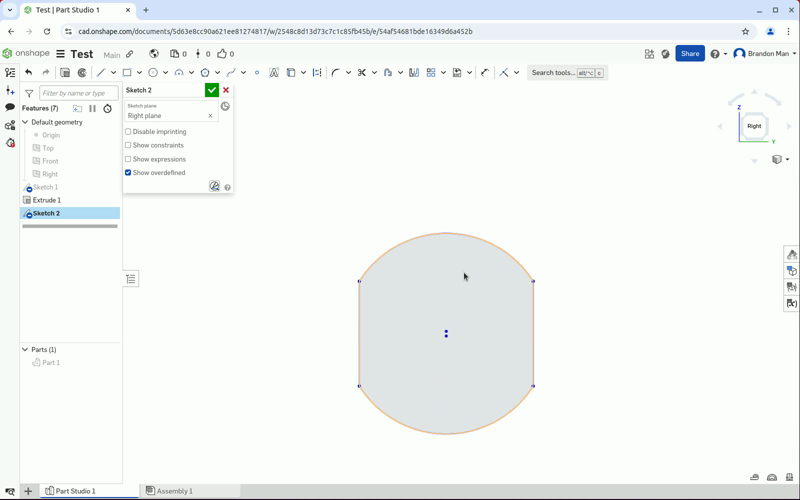
scroll(6)
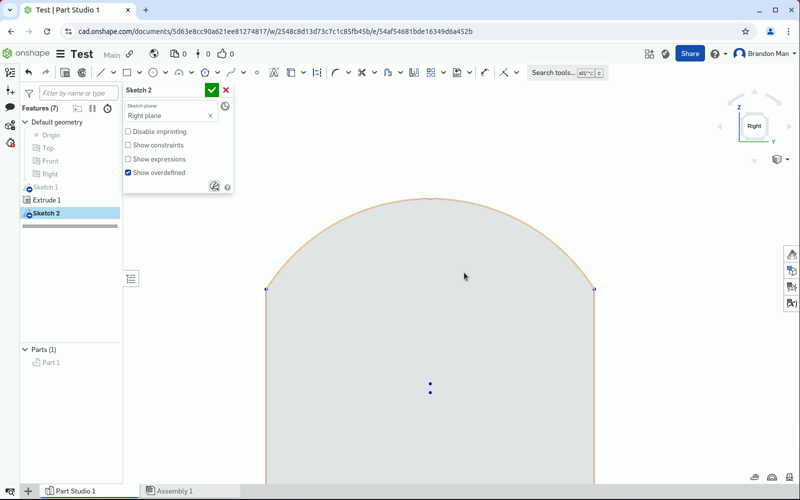
click(464, 272)
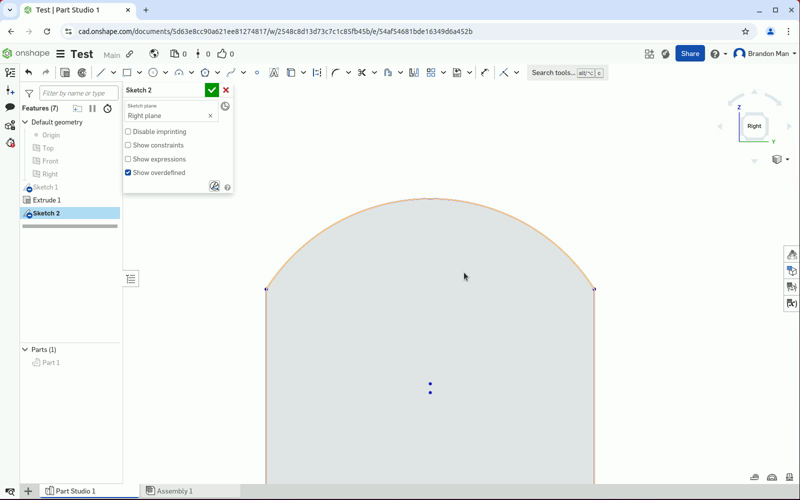
scroll(-6)
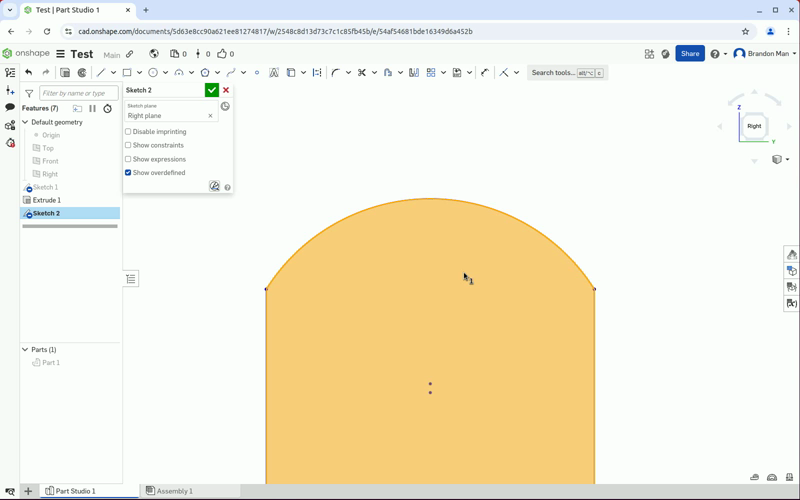
scroll(-6)
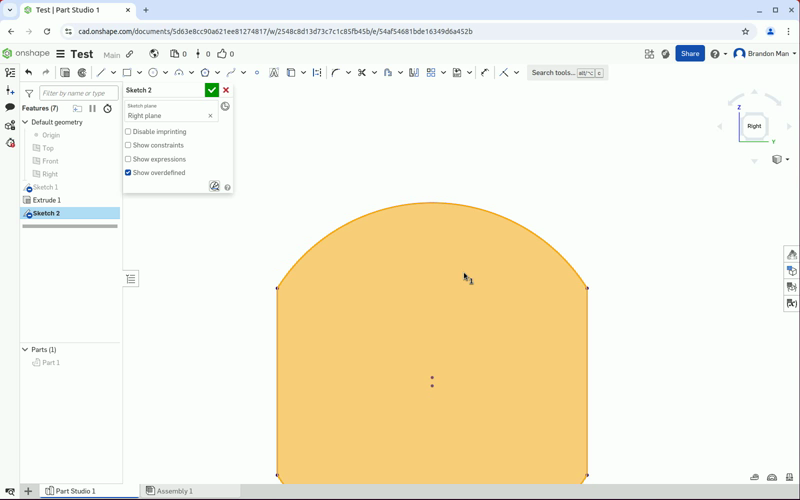
scroll(-6)
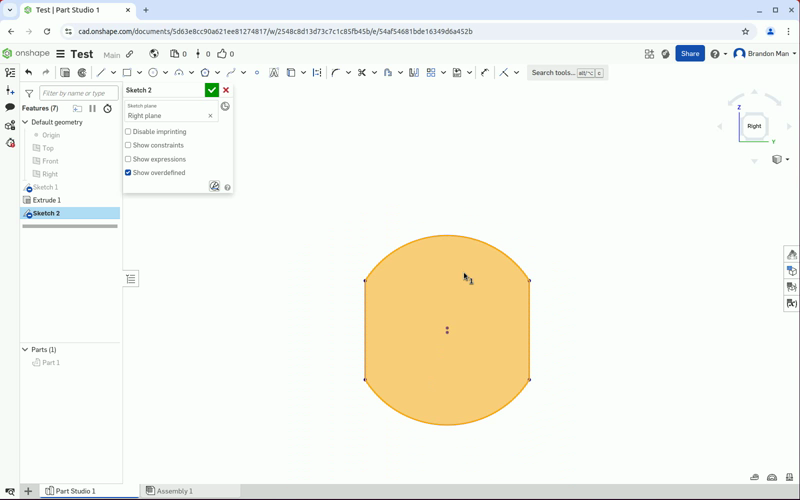
scroll(-6)
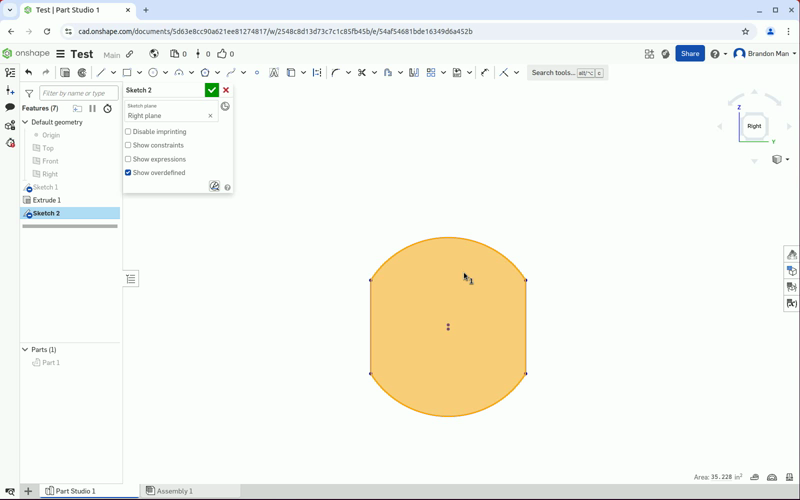
scroll(-6)
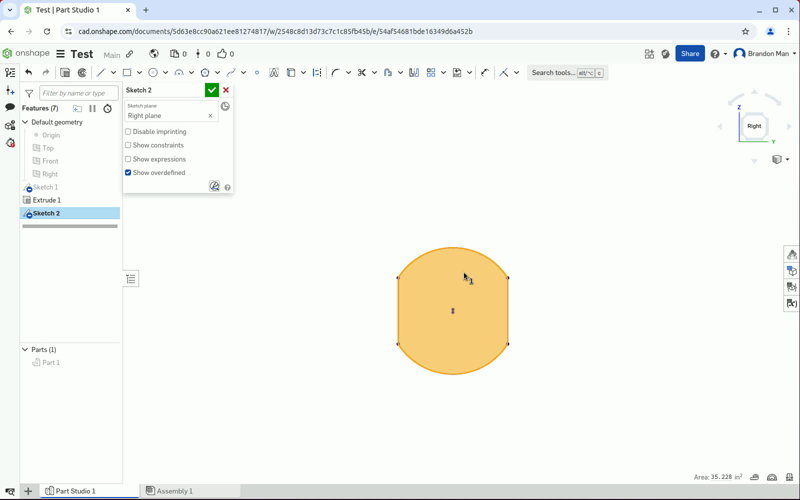
scroll(-6)
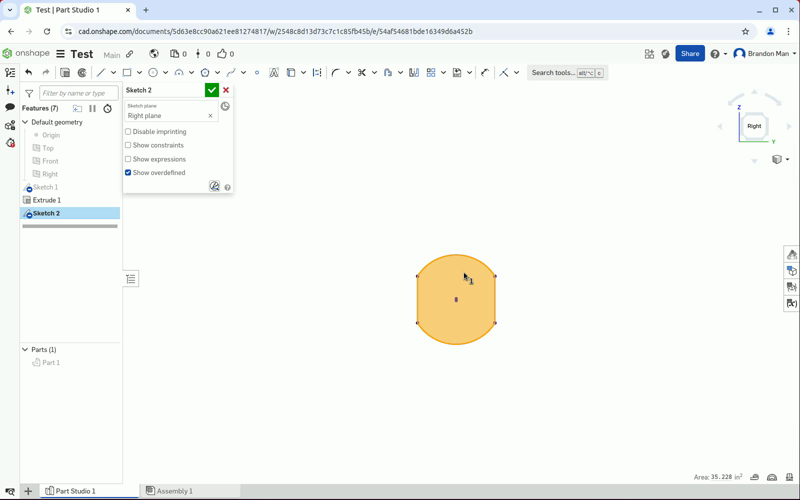
scroll(-6)
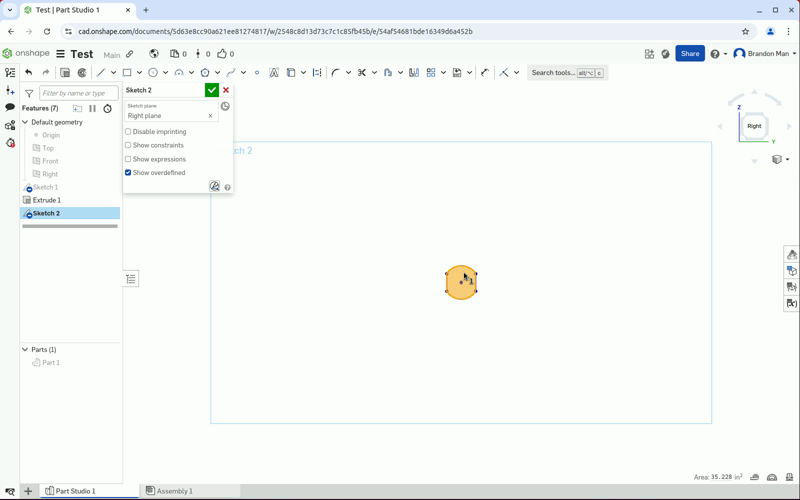
mouse_move(73, 352)
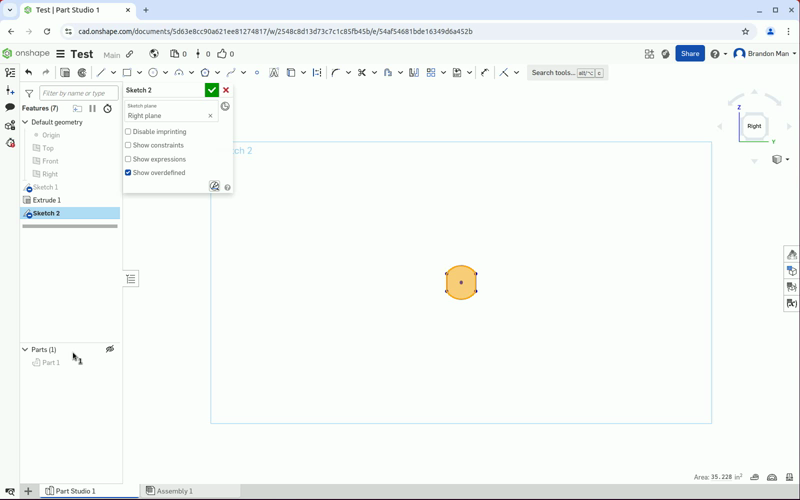
key(shift+y)
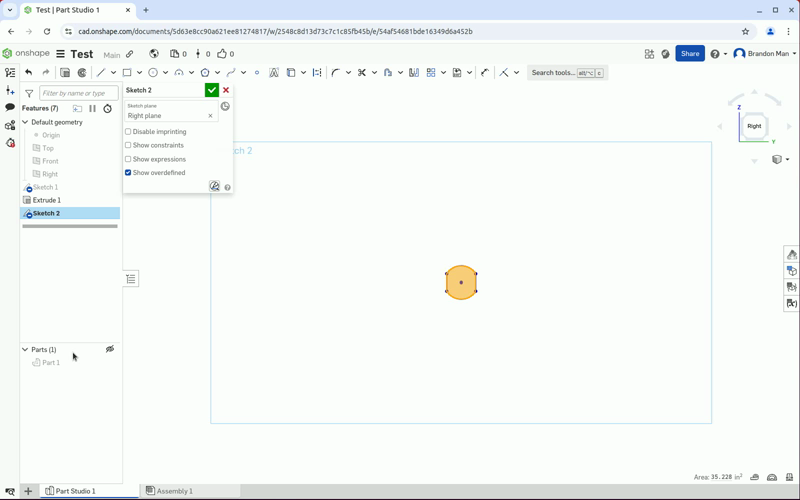
key(shift+e)
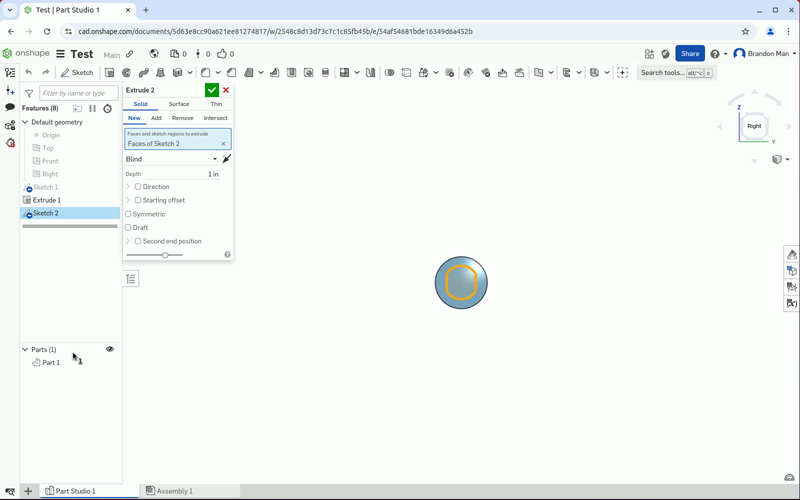
mouse_move(143, 106)
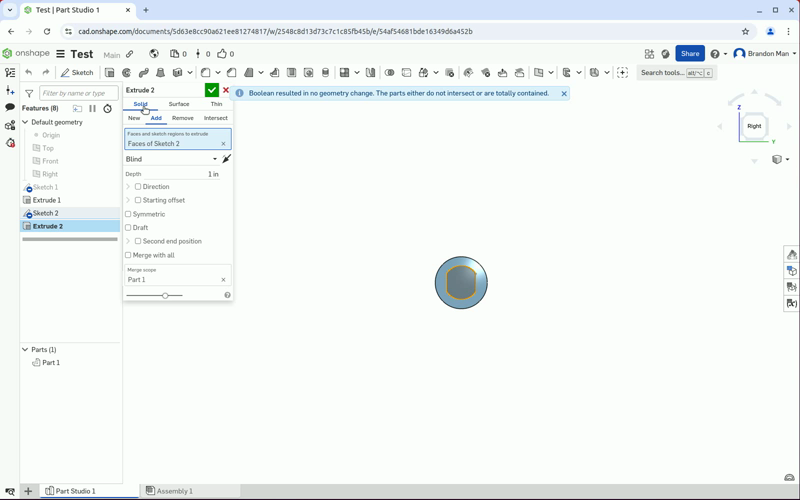
click(143, 106)
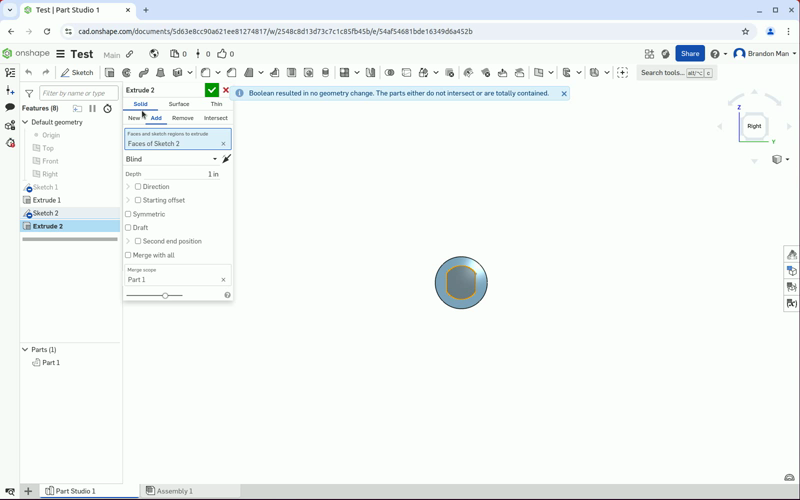
mouse_move(137, 120)
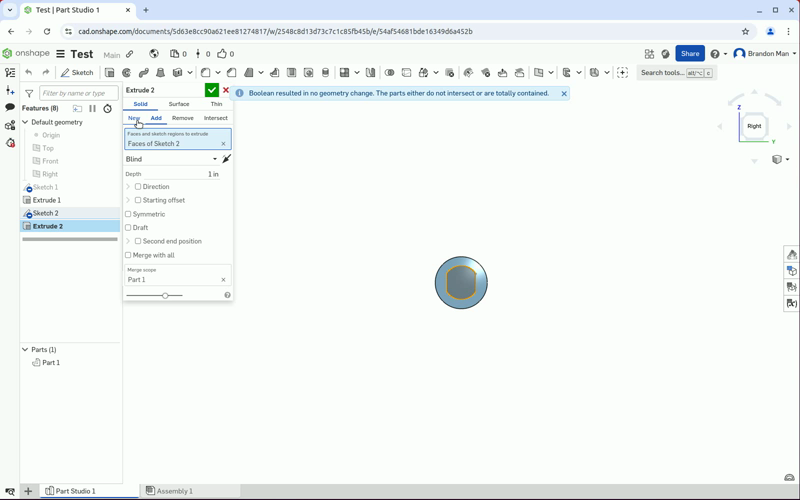
click(137, 120)
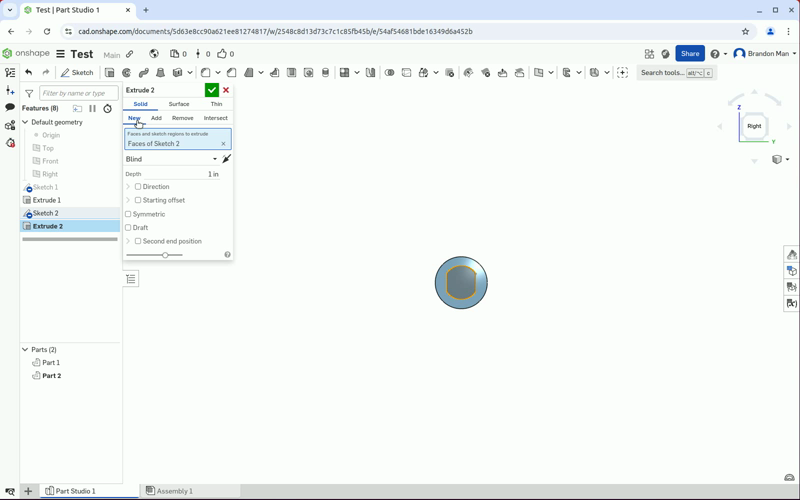
key(tab, 4)
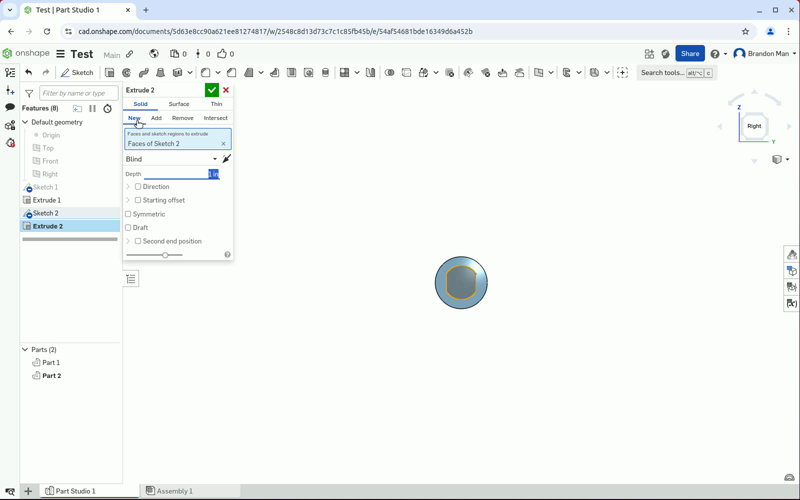
text(0.963)
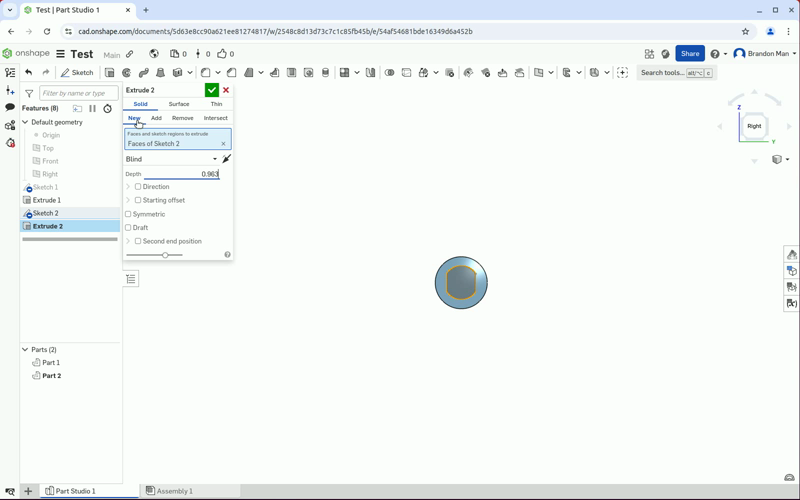
key(enter)
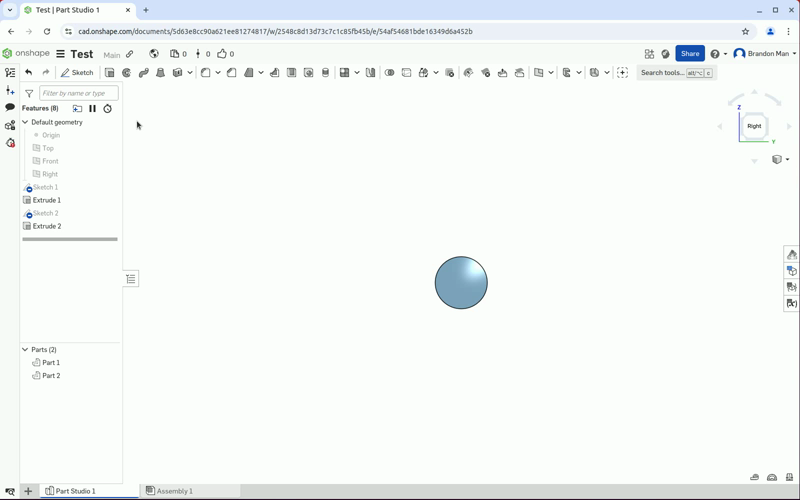
key(shift+h)
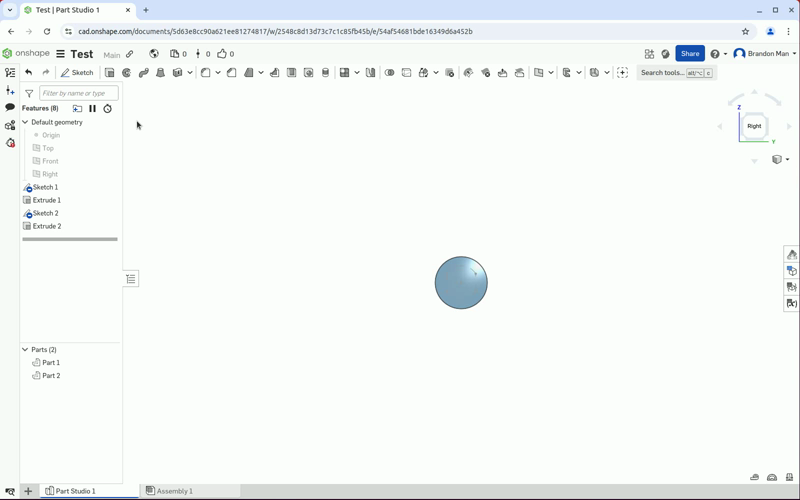
key(shift+h)
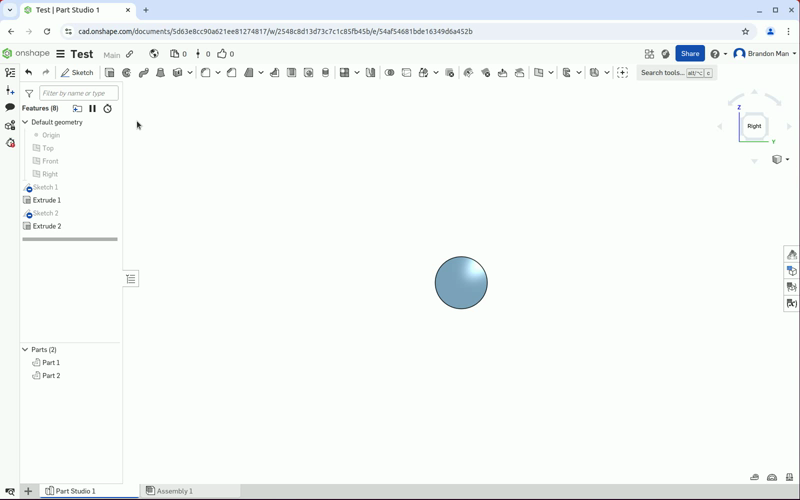
mouse_move(73, 189)
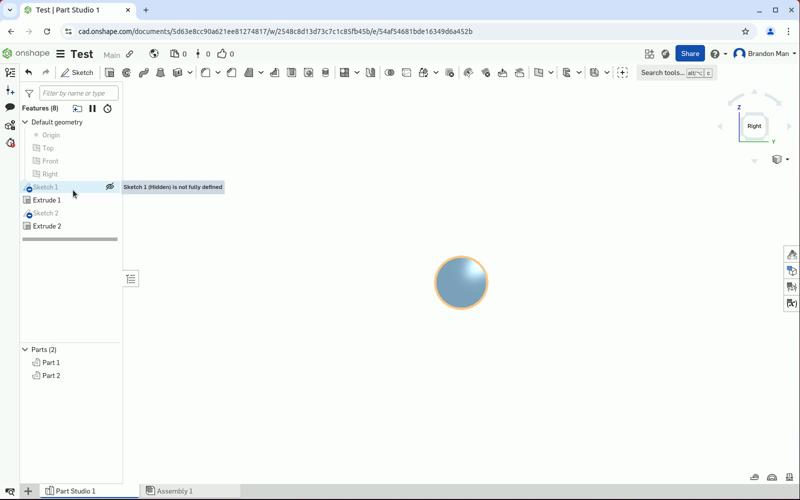
click(73, 189)
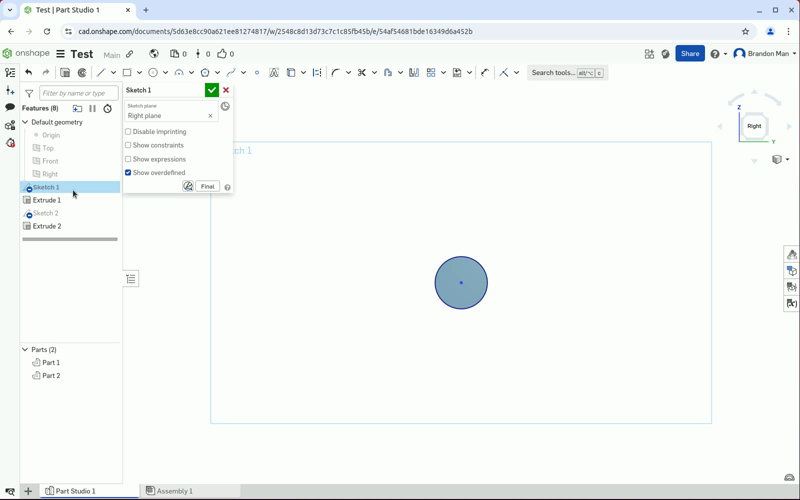
mouse_move(229, 92)
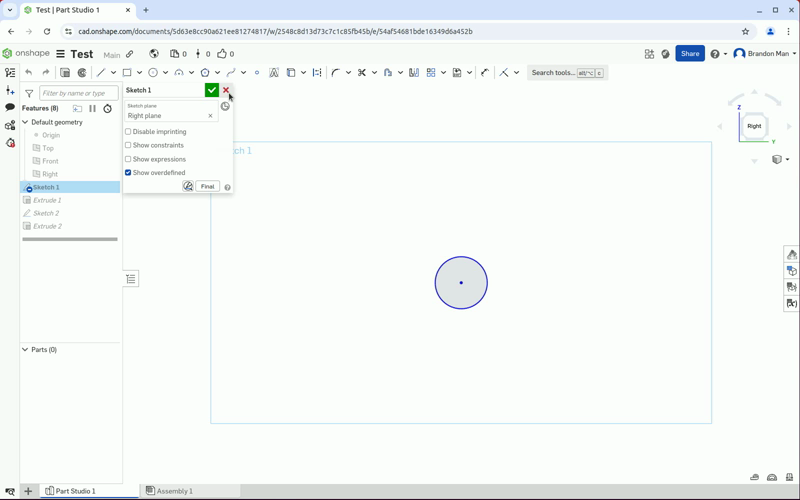
click(229, 92)
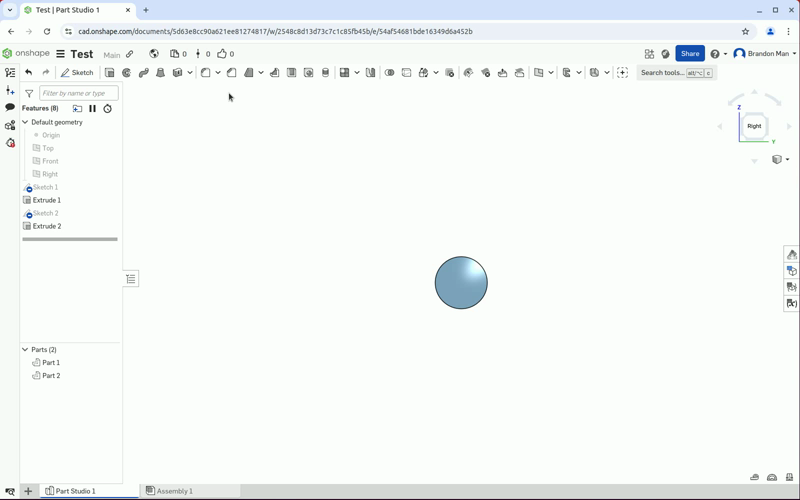
mouse_move(541, 75)
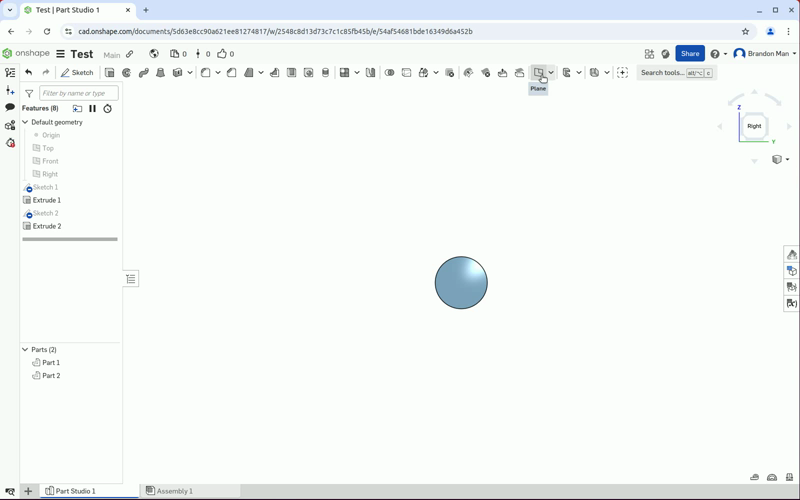
click(541, 75)
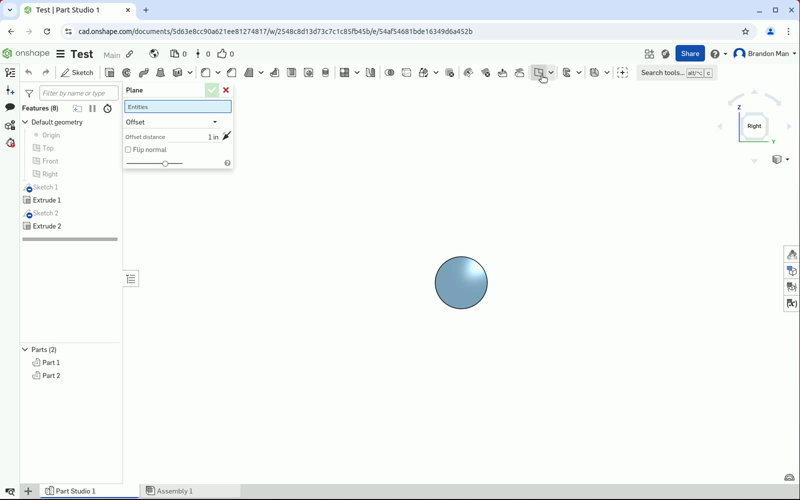
mouse_move(73, 176)
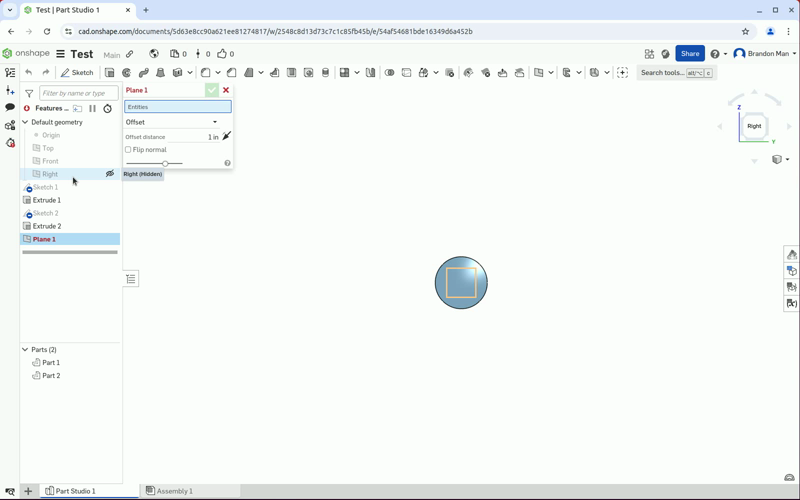
click(73, 176)
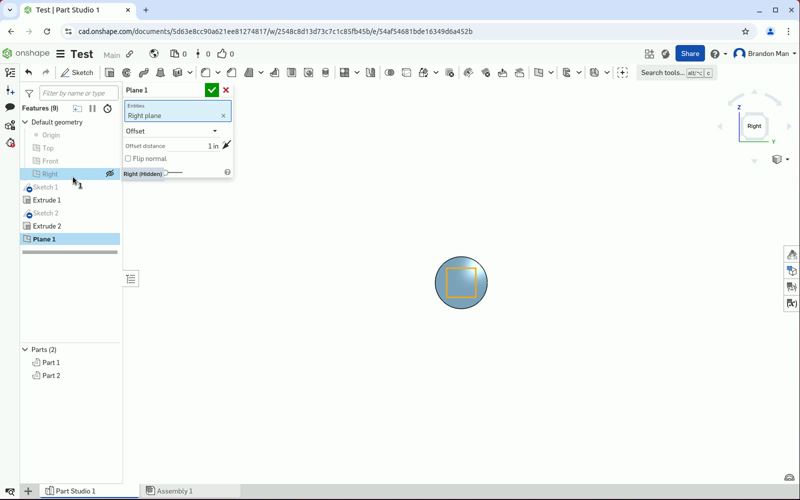
key(tab, 2)
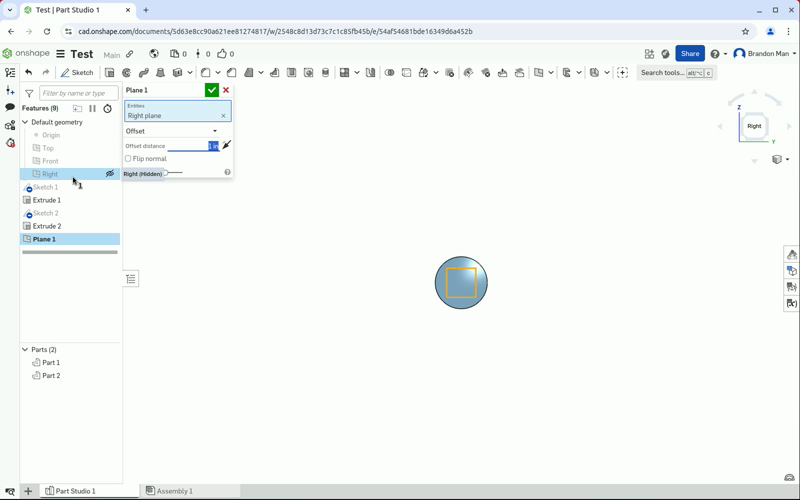
text(0.955)
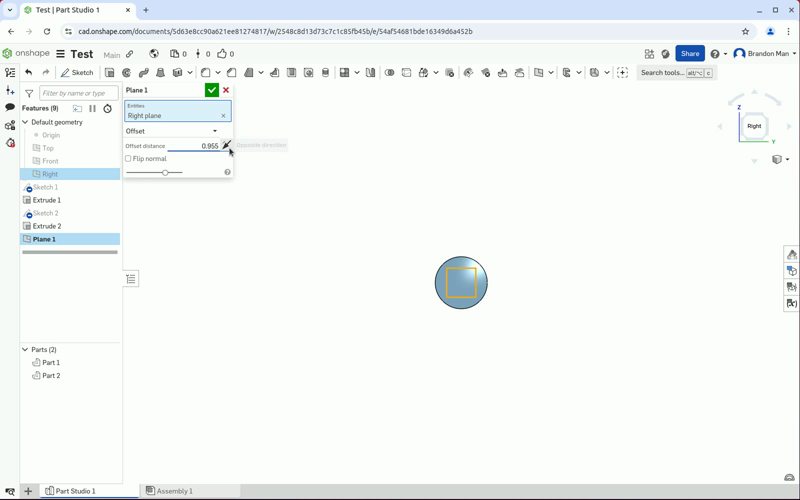
mouse_move(229, 147)
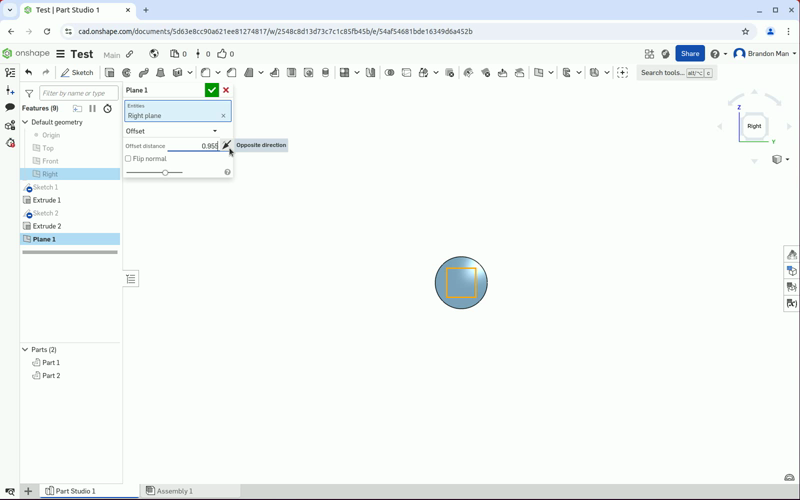
click(229, 147)
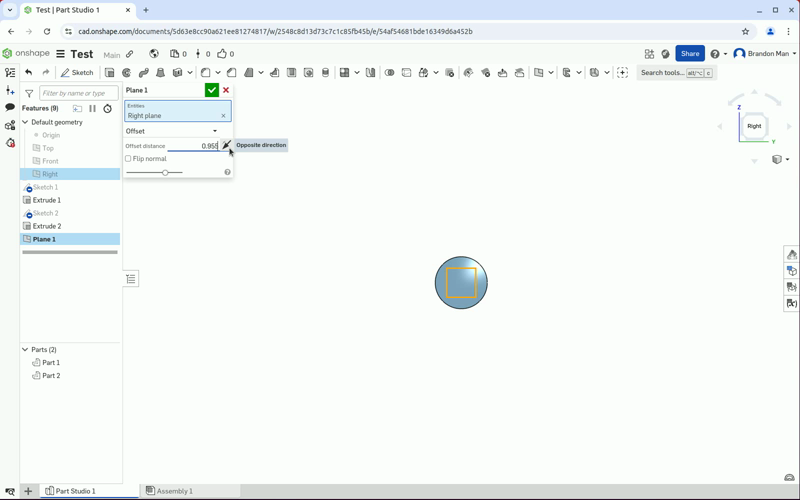
key(enter, 2)
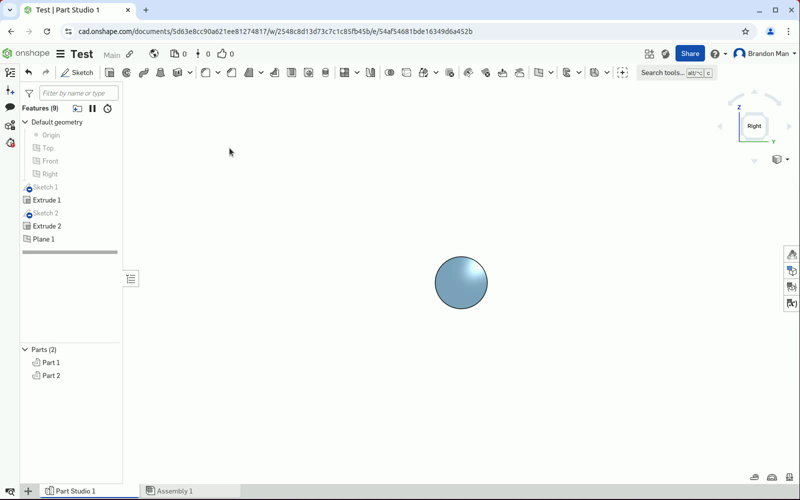
key(shift+s)
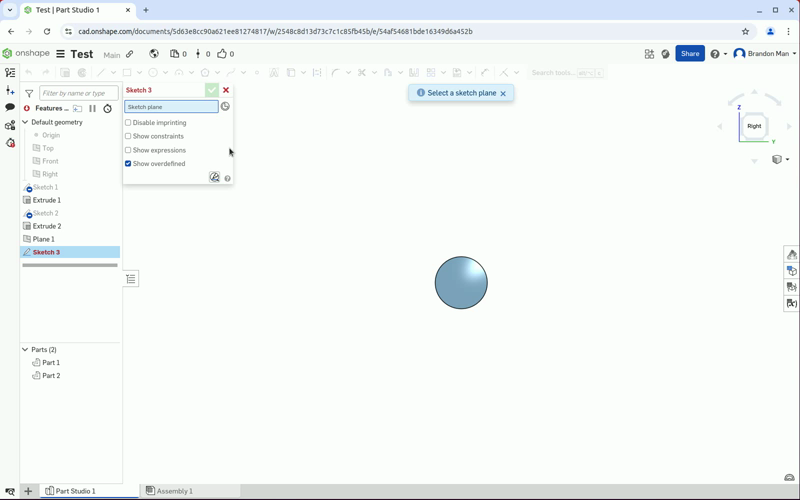
mouse_move(73, 241)
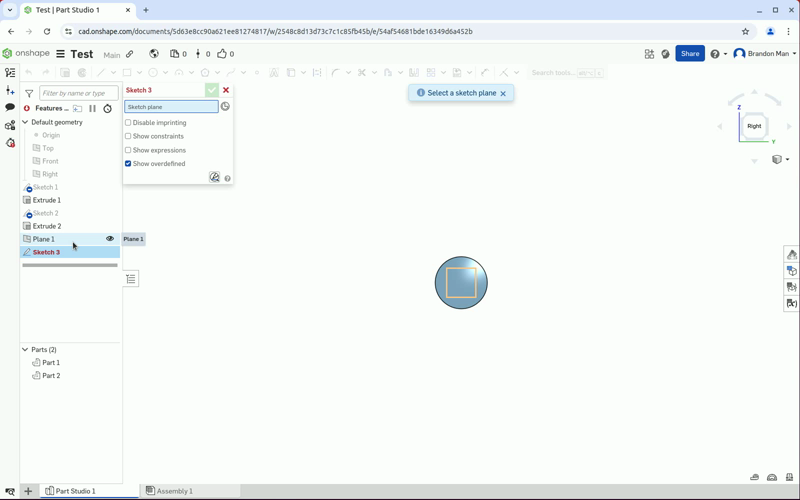
click(73, 241)
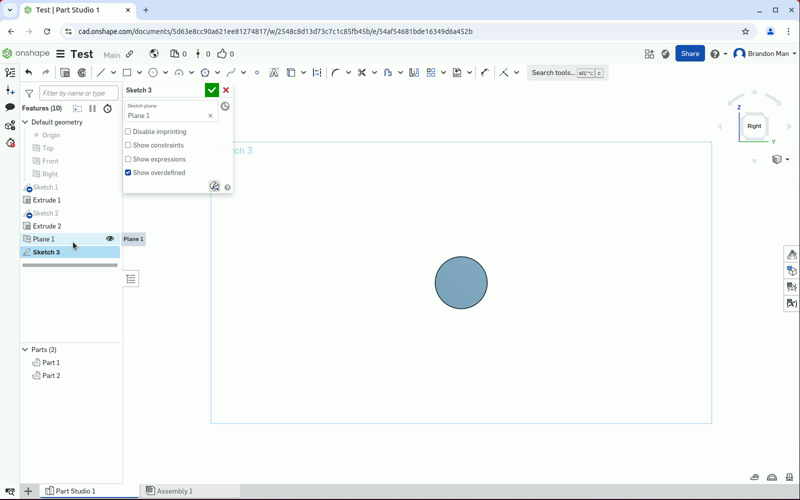
mouse_move(73, 352)
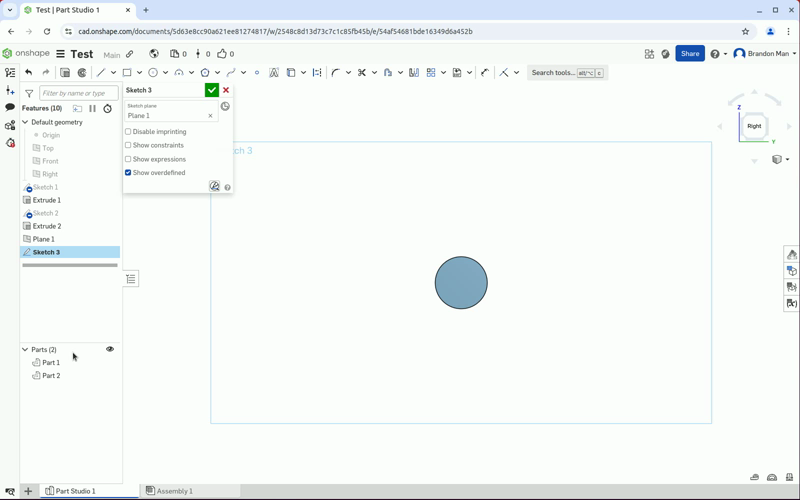
key(y)
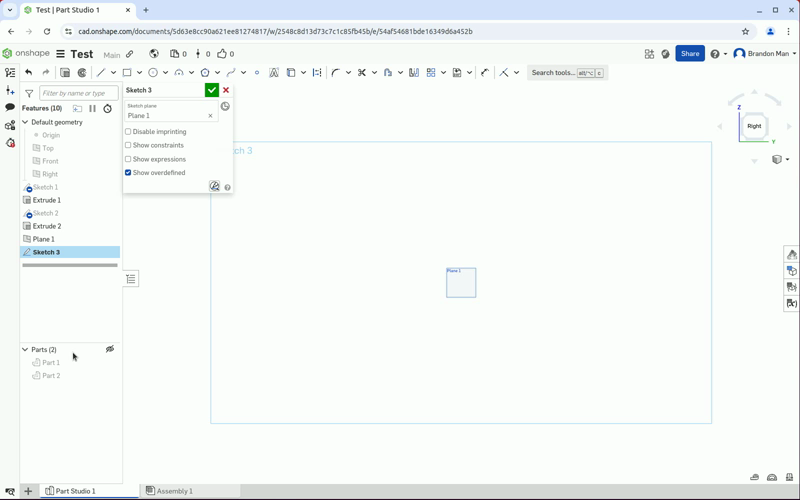
key(c)
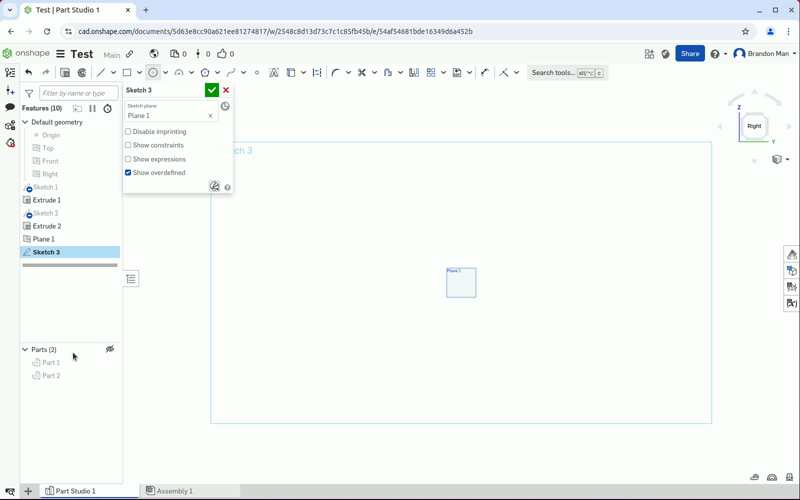
key_down(shift)
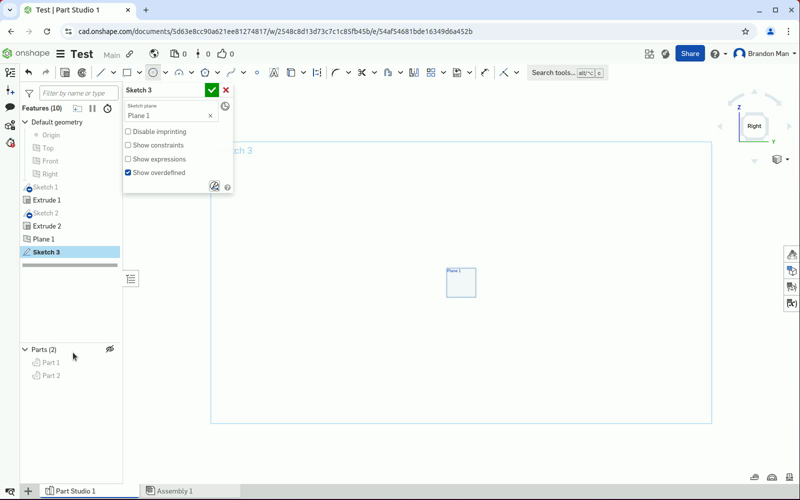
mouse_move(461, 282)
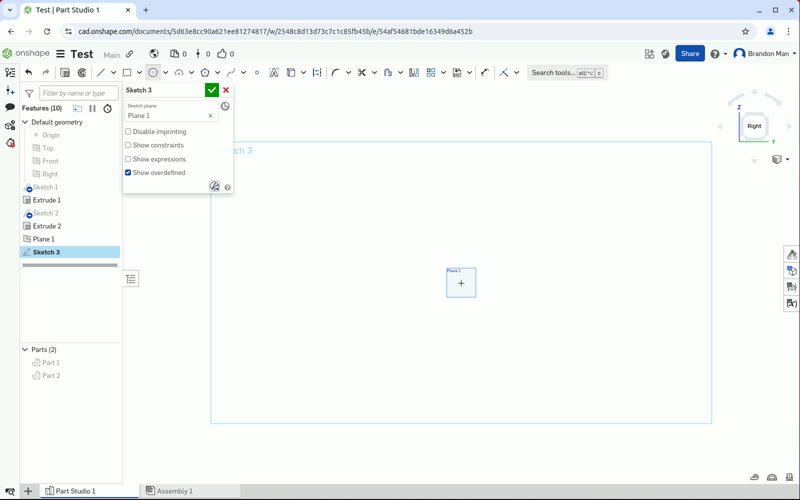
click(461, 282)
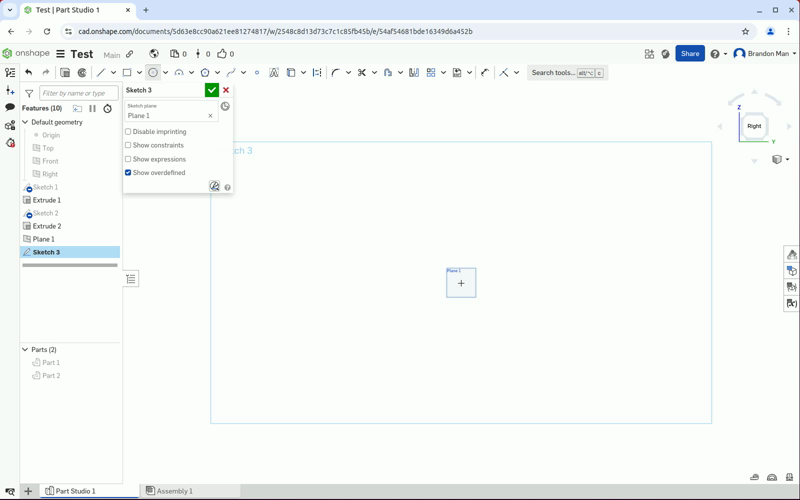
key_up(shift)
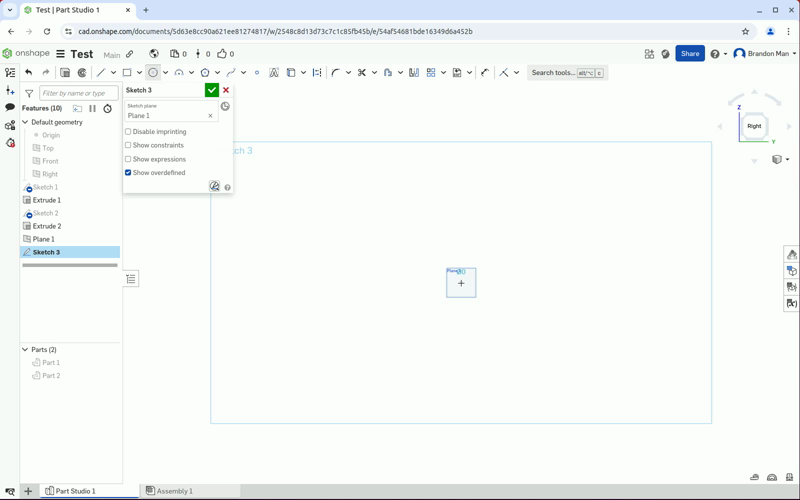
mouse_move(466, 282)
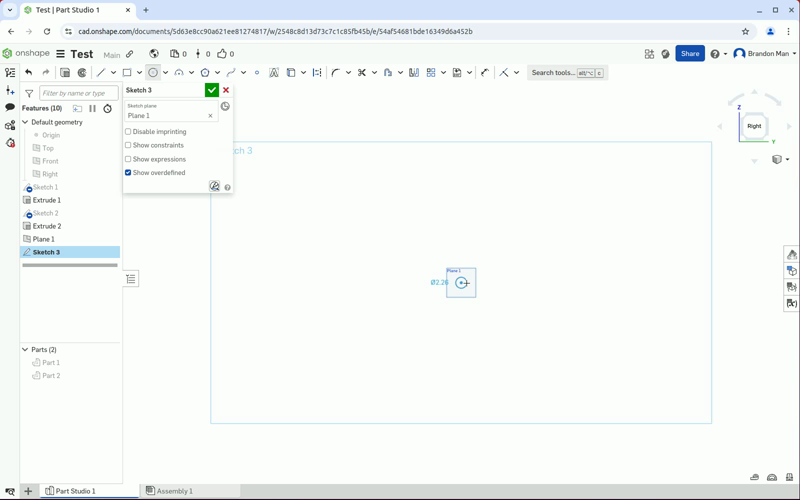
click(466, 282)
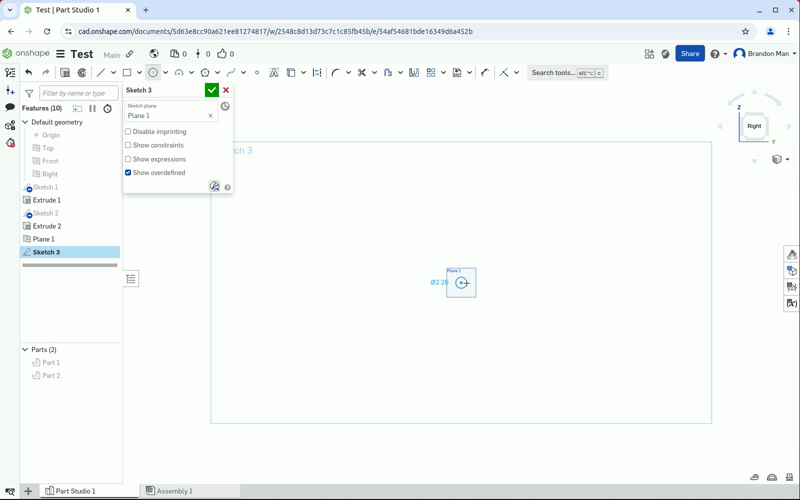
key(esc)
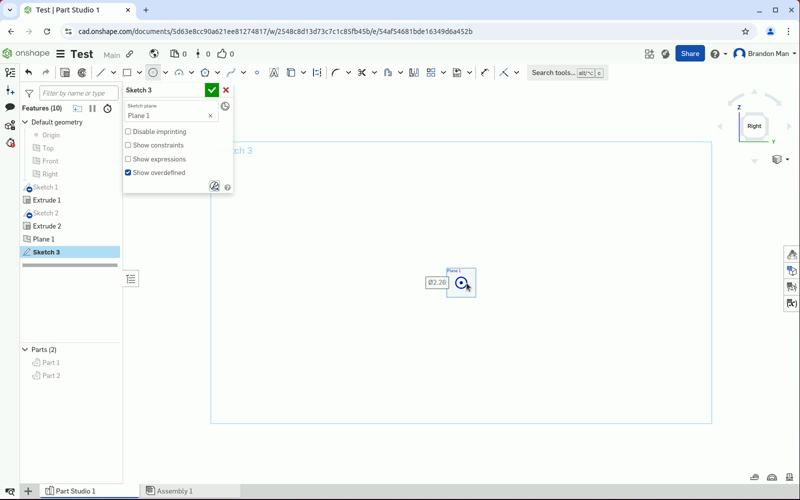
mouse_move(465, 281)
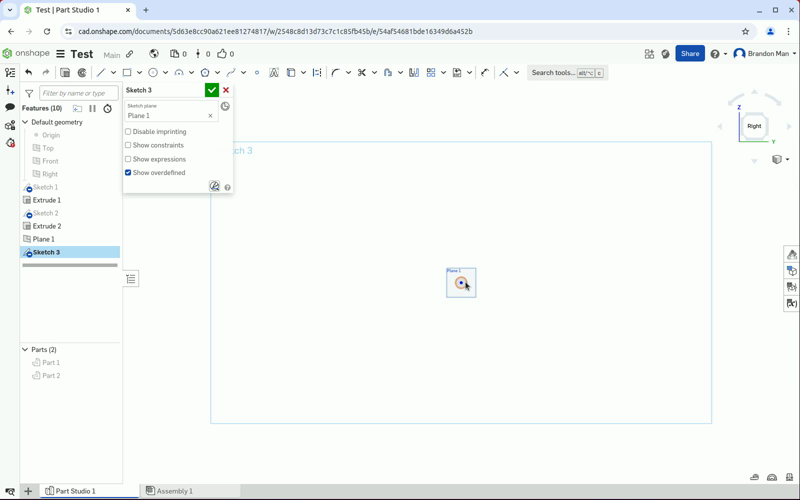
scroll(6)
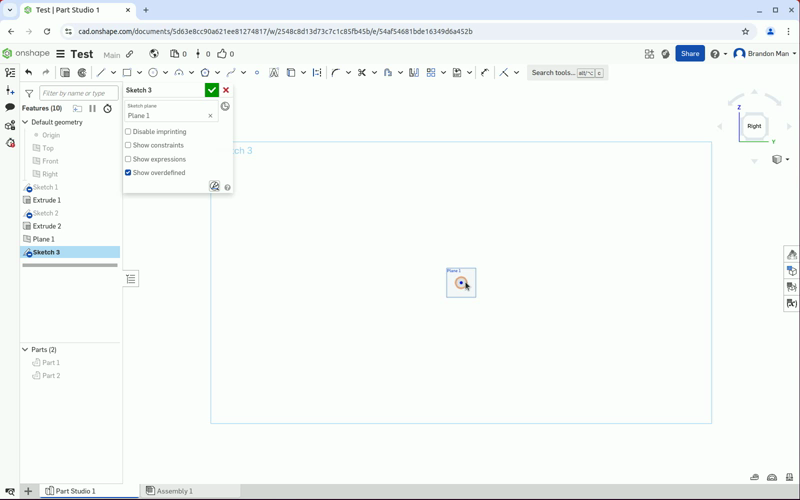
scroll(6)
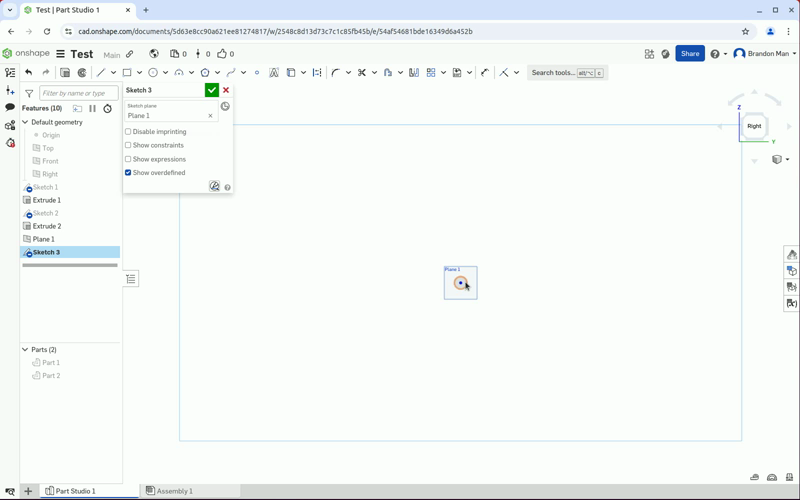
scroll(6)
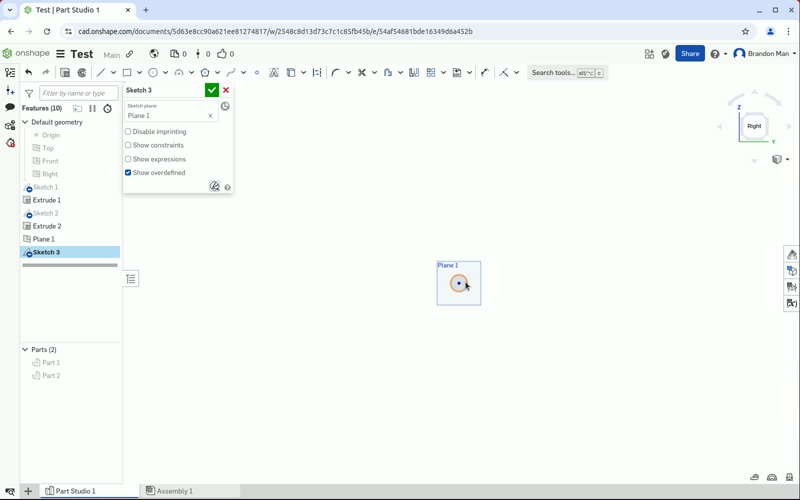
scroll(6)
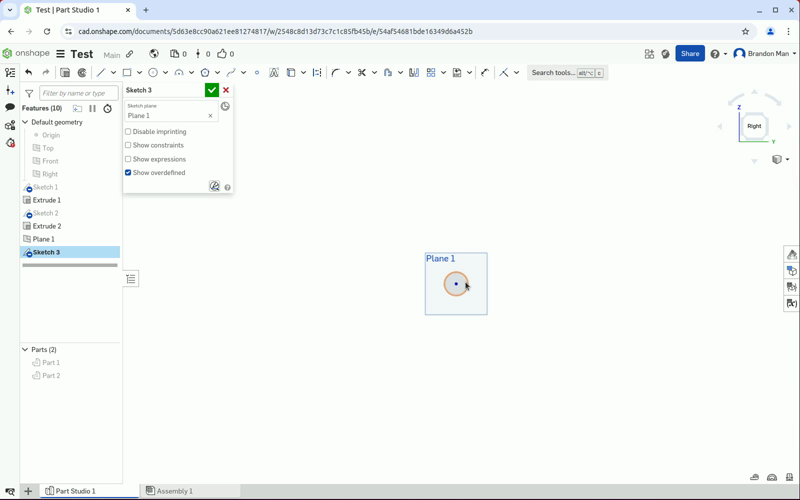
scroll(6)
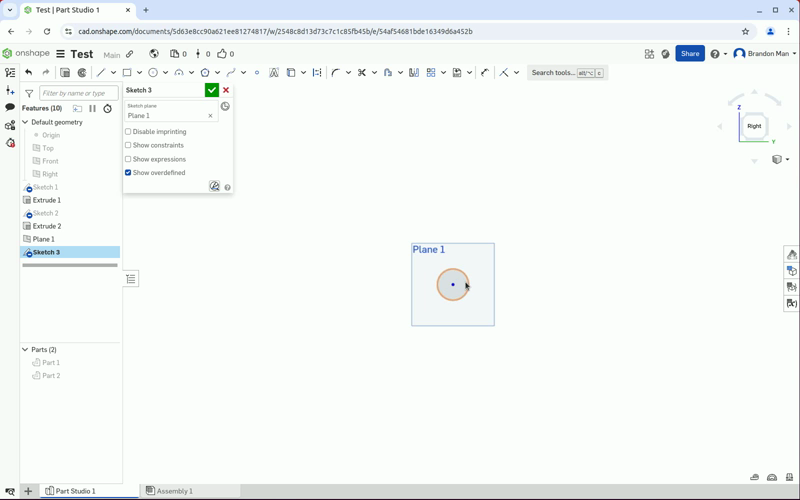
scroll(6)
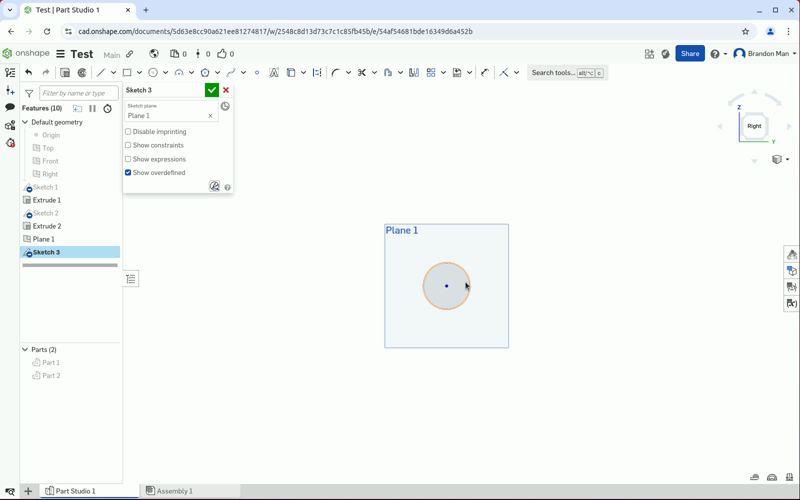
scroll(6)
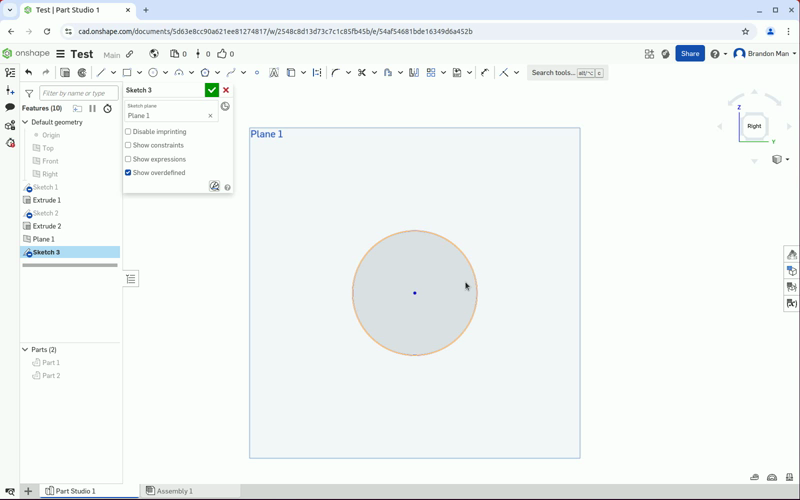
click(465, 281)
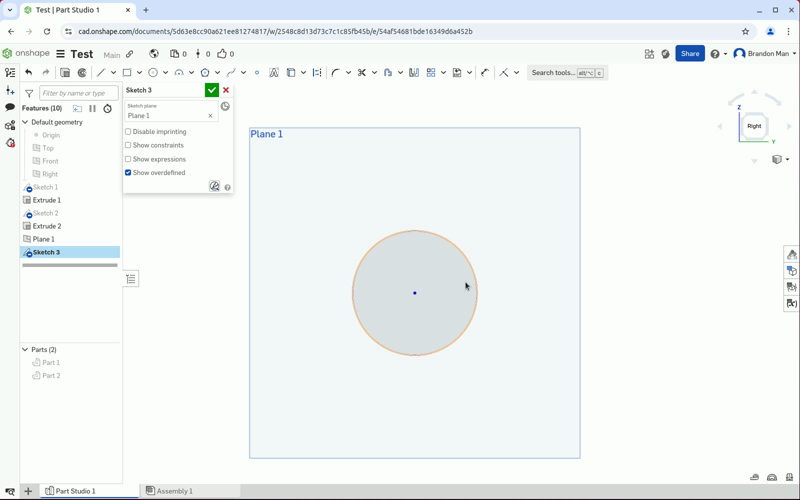
scroll(-6)
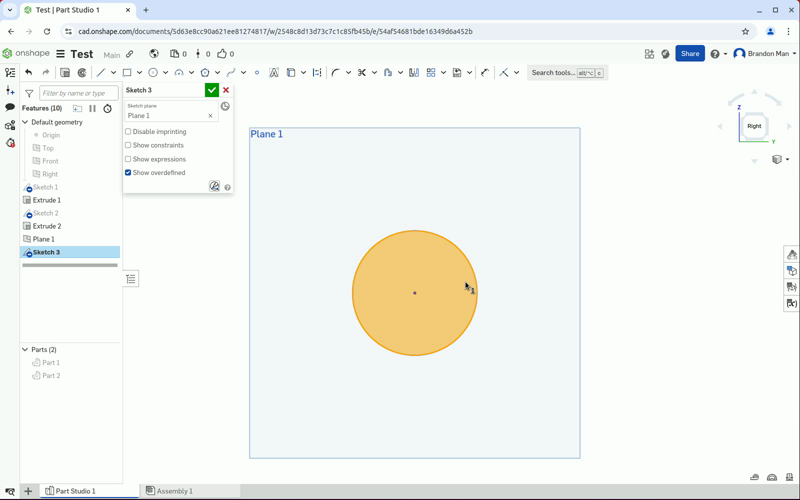
scroll(-6)
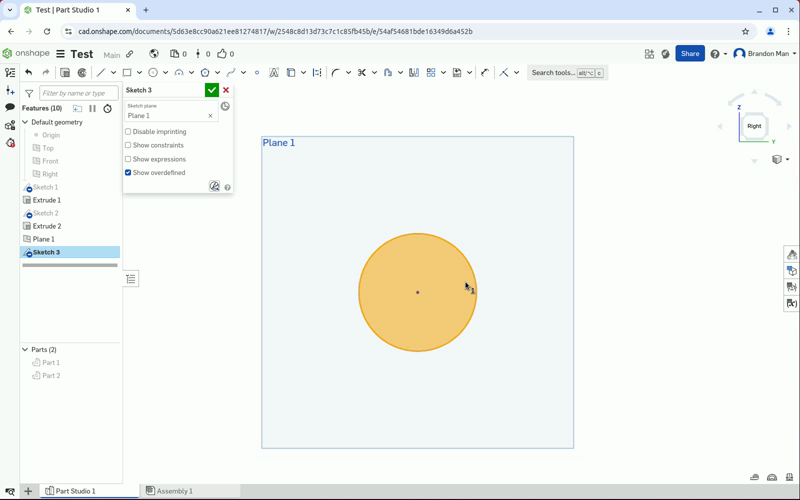
scroll(-6)
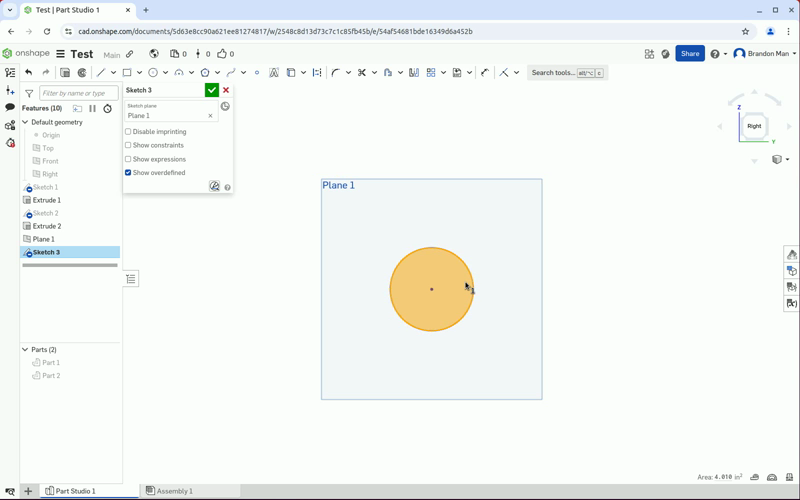
scroll(-6)
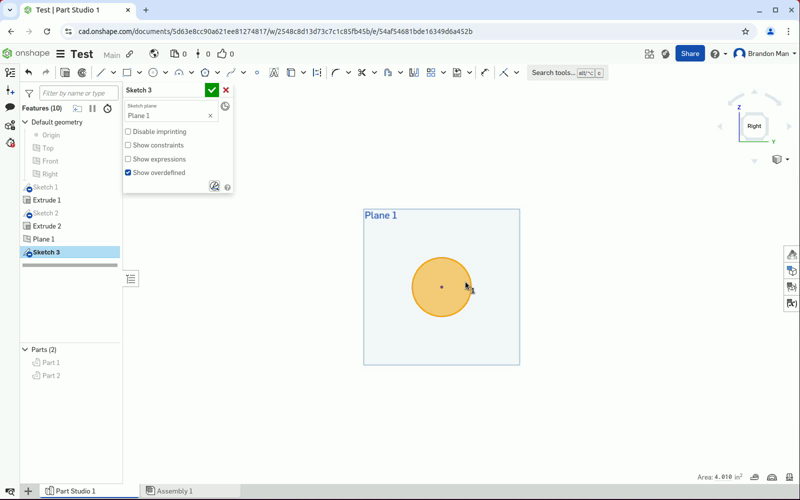
scroll(-6)
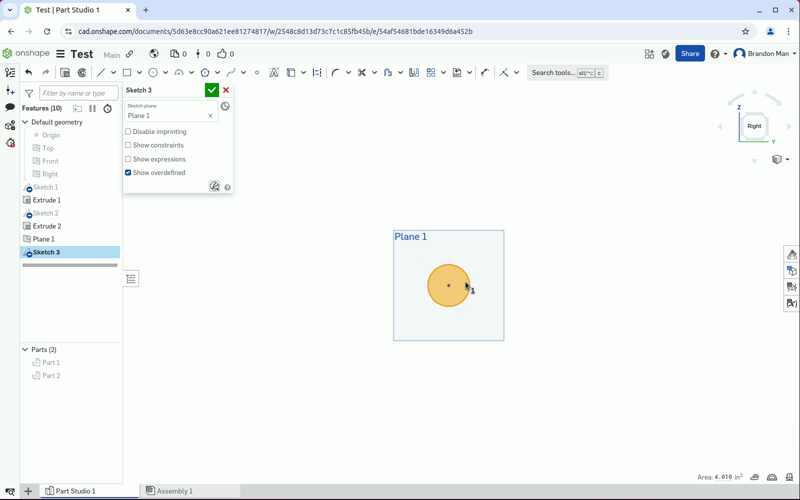
scroll(-6)
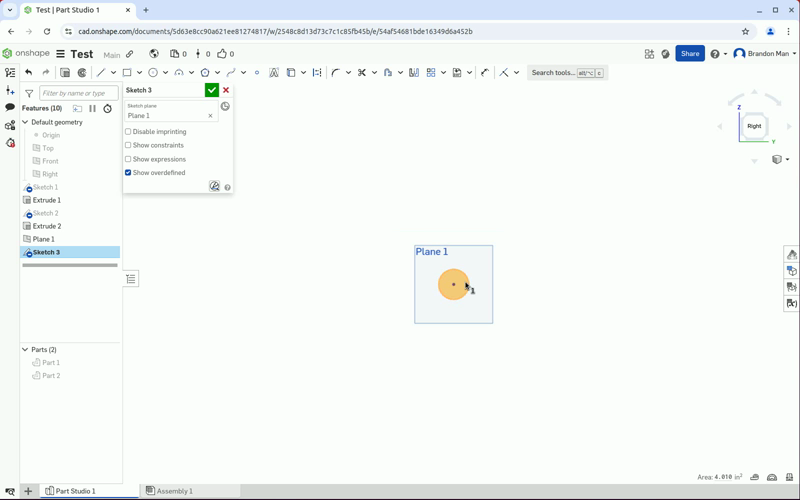
scroll(-6)
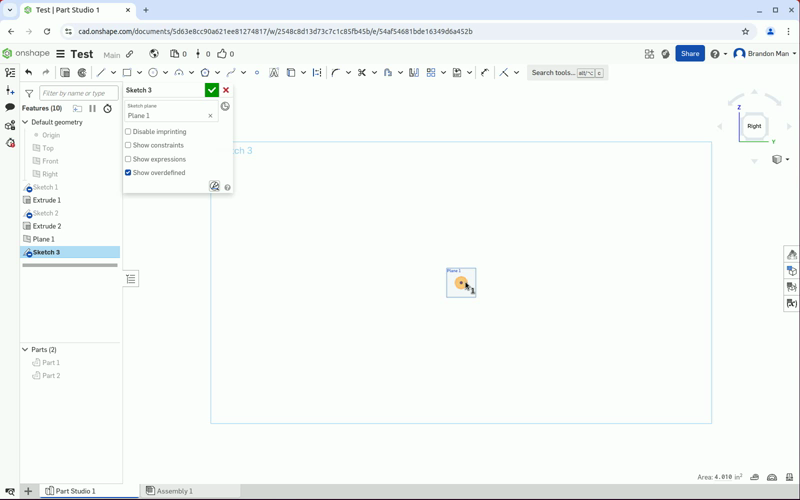
mouse_move(73, 352)
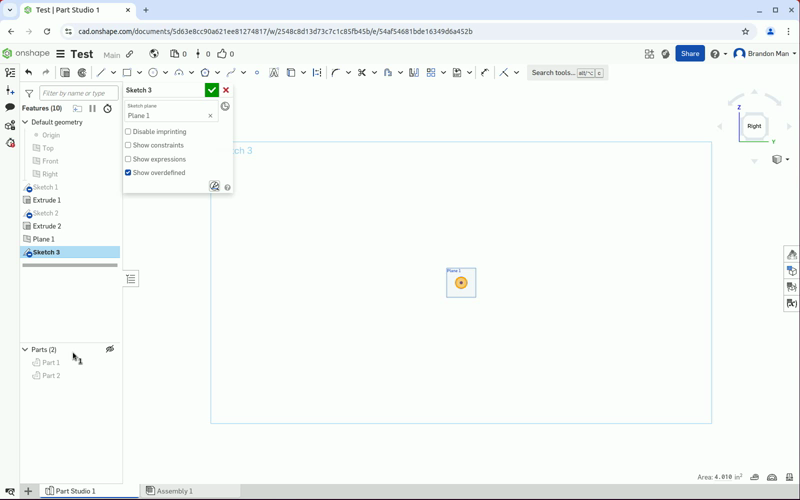
key(shift+y)
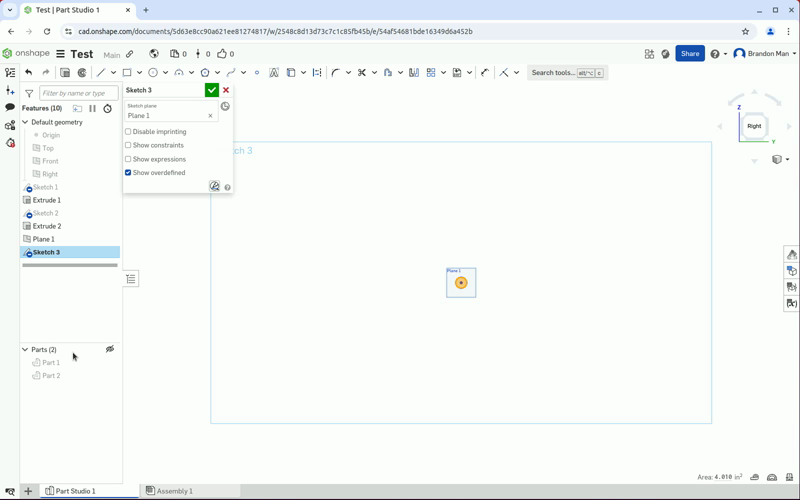
key(shift+e)
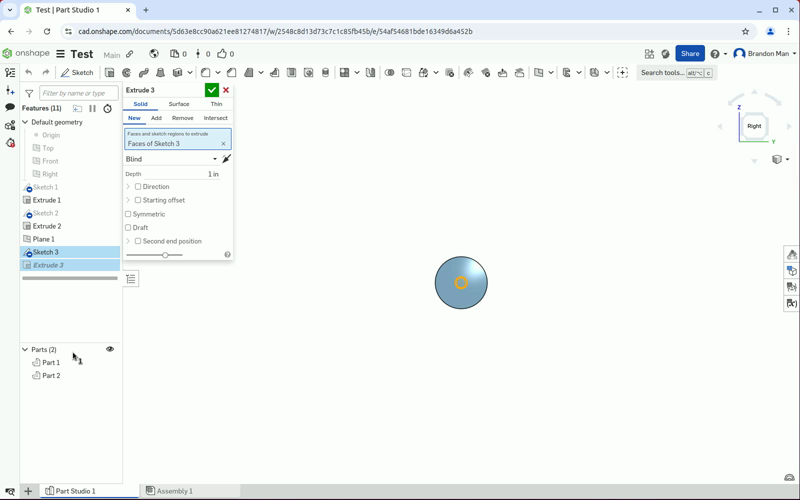
mouse_move(143, 106)
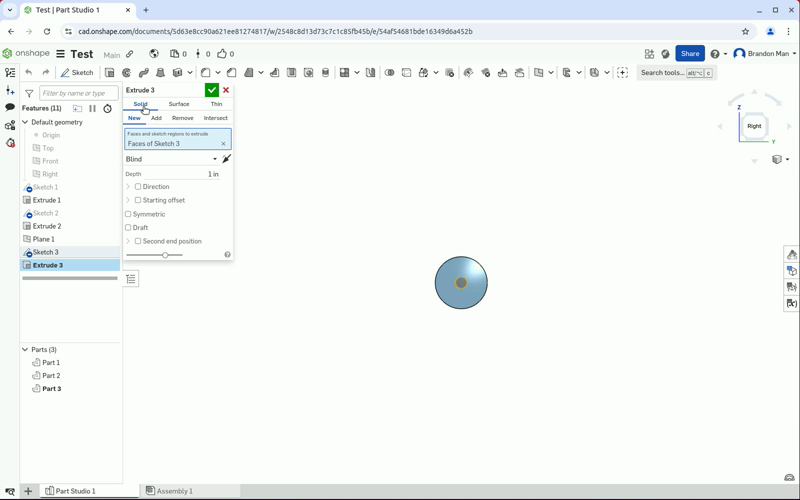
click(143, 106)
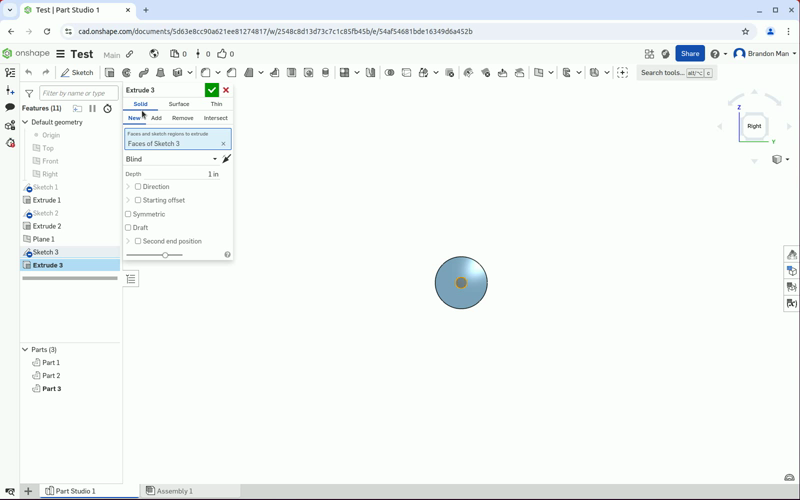
mouse_move(137, 120)
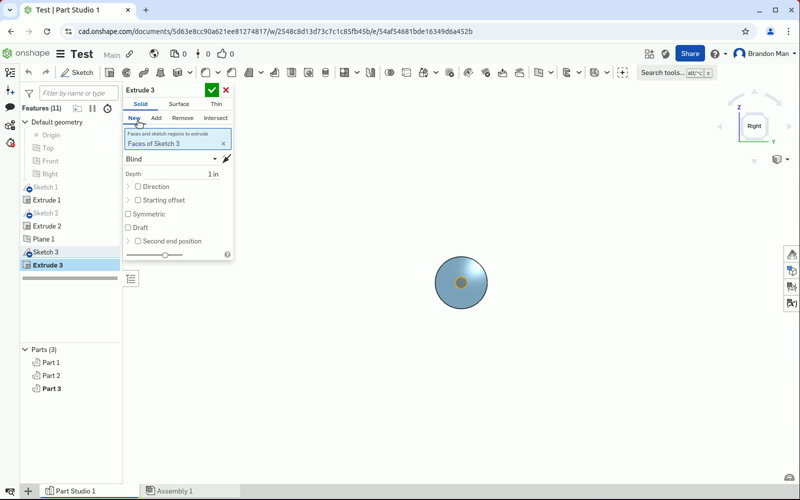
click(137, 120)
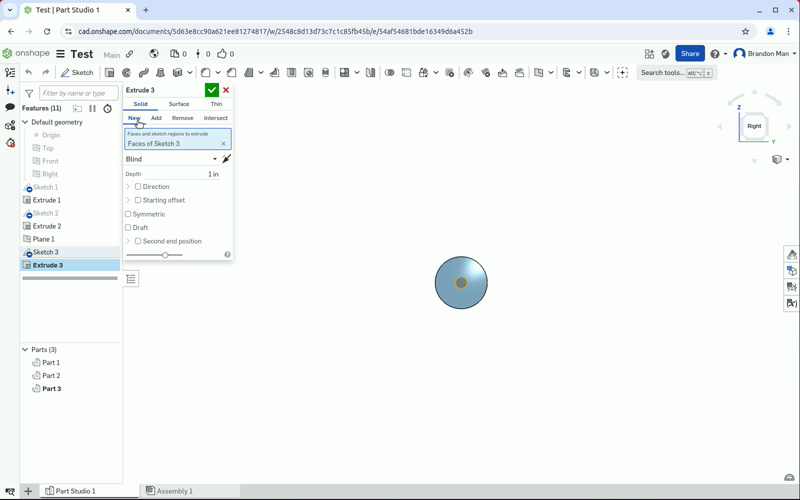
key(tab, 4)
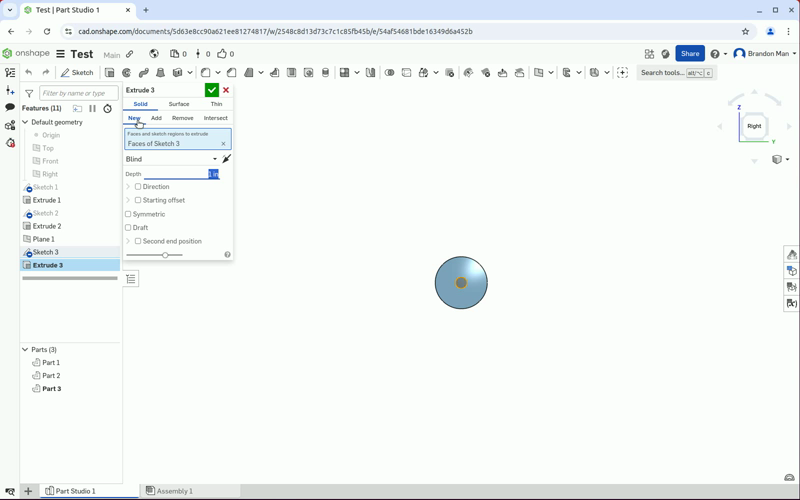
text(5.777)
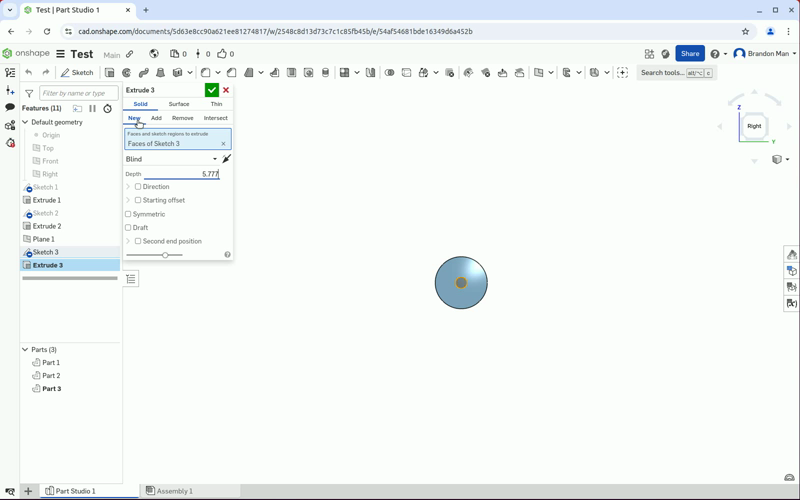
key(enter)
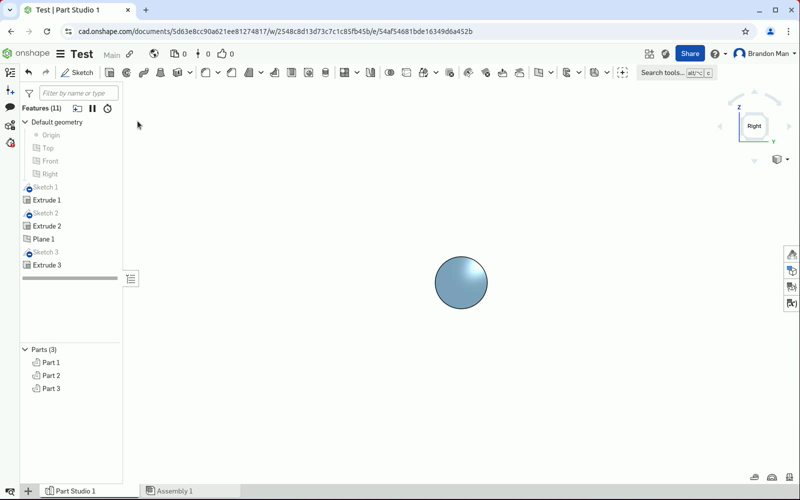
key(shift+h)
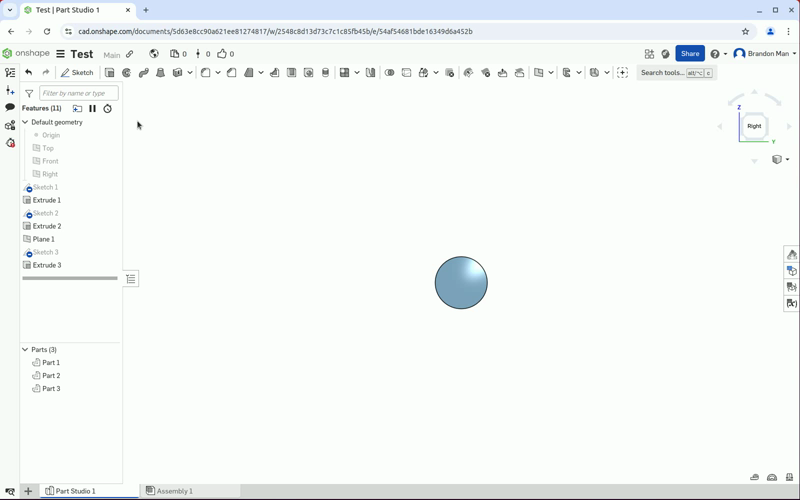
key(shift+h)
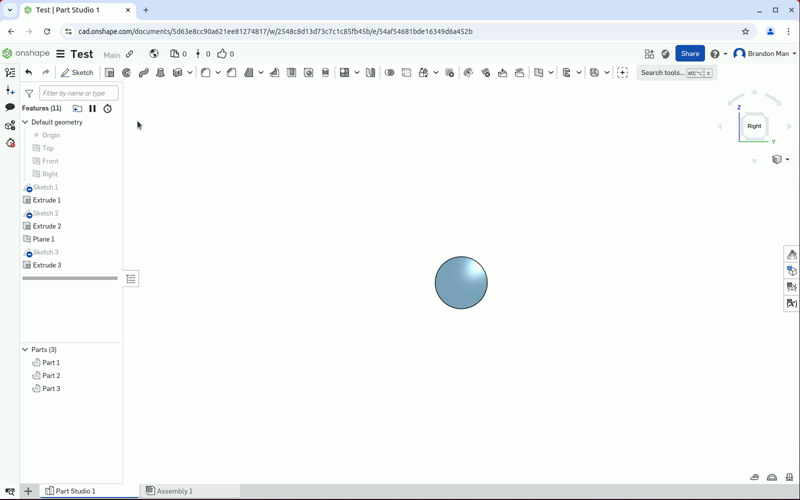
mouse_move(73, 189)
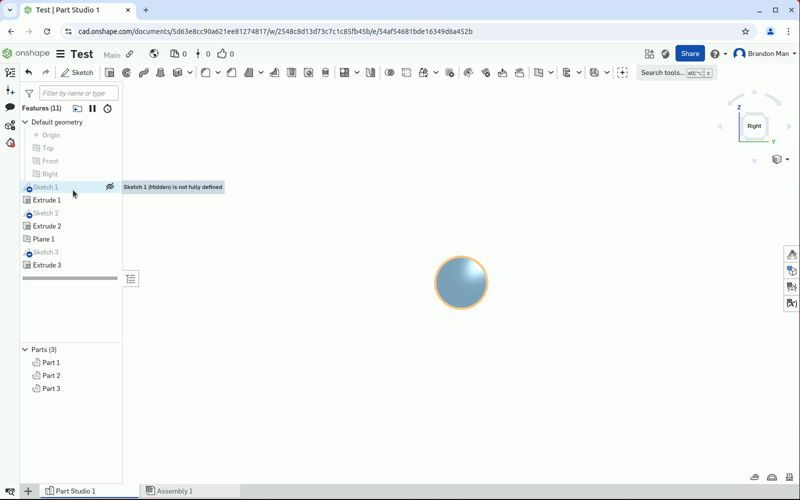
click(73, 189)
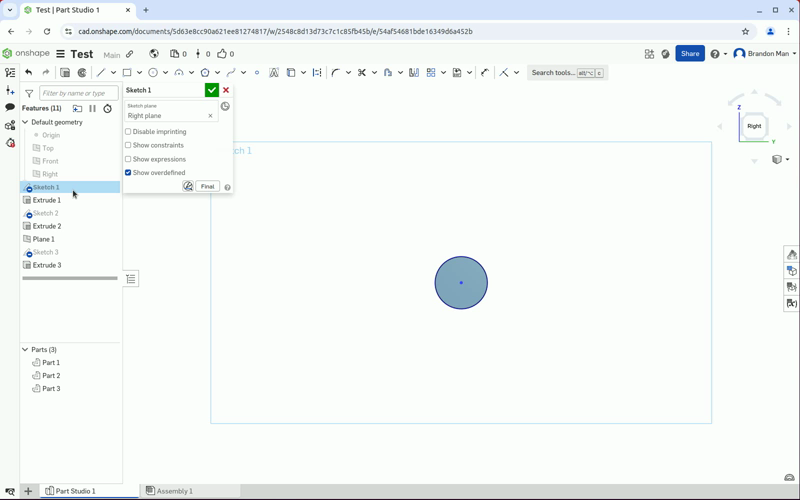
mouse_move(229, 92)
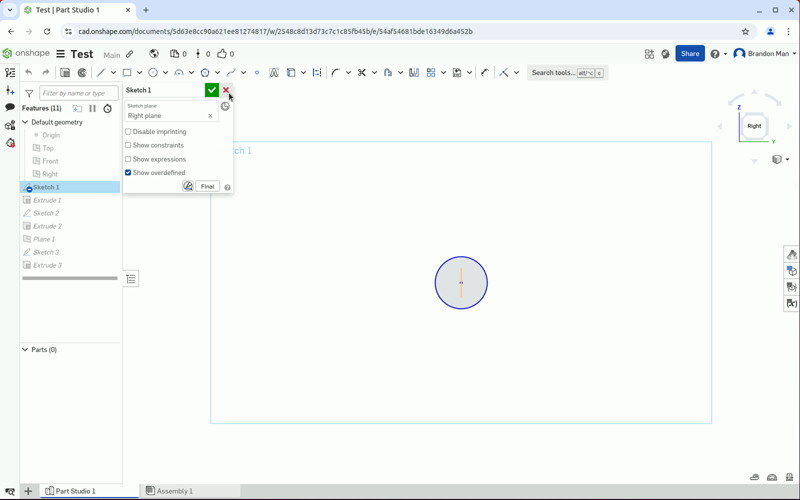
click(229, 92)
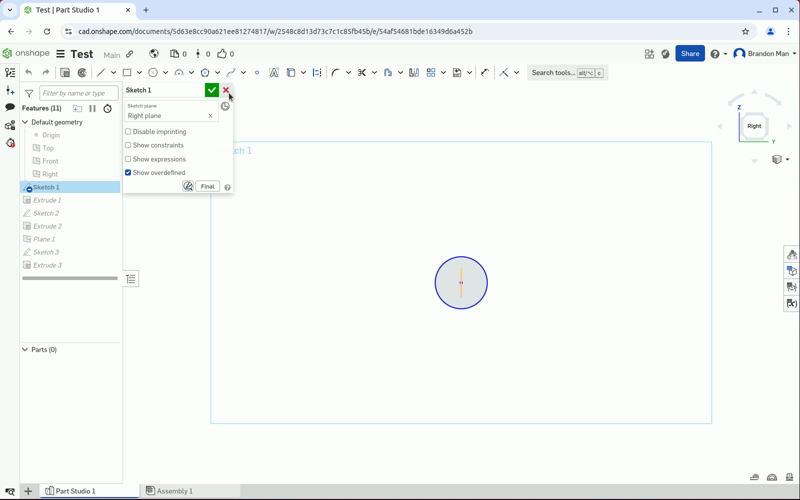
key(shift+s)
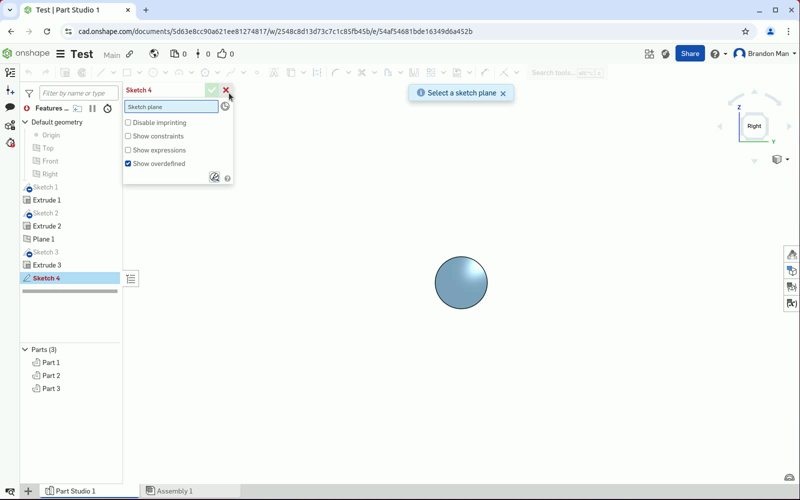
mouse_move(73, 176)
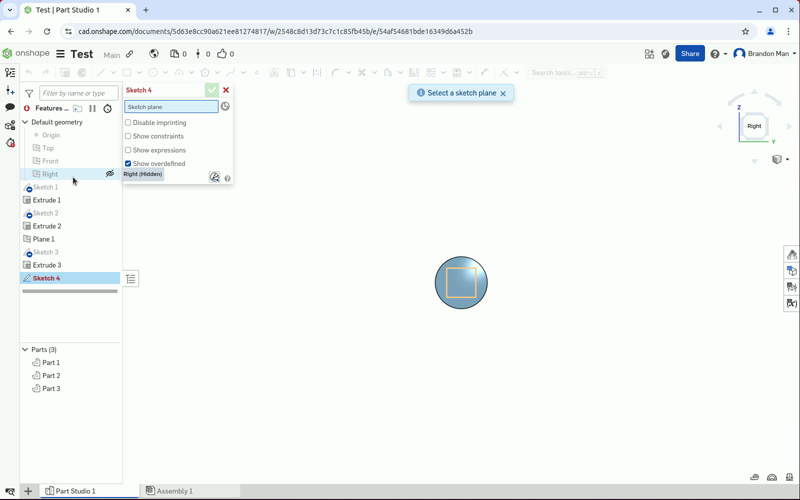
click(73, 176)
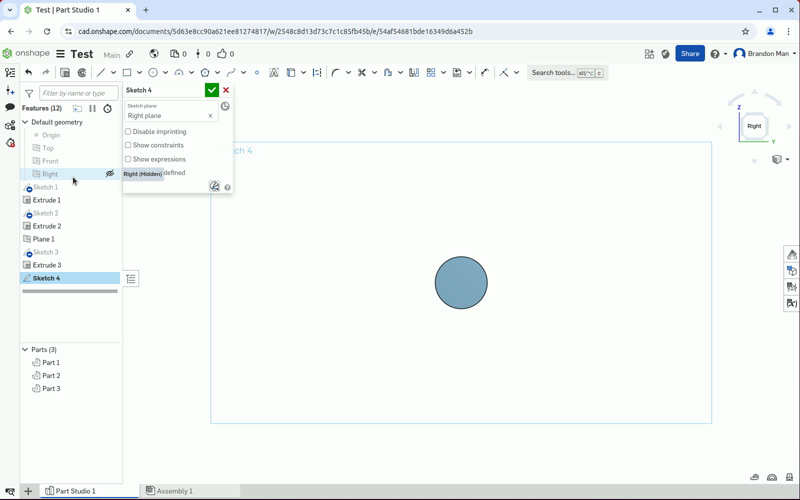
mouse_move(73, 352)
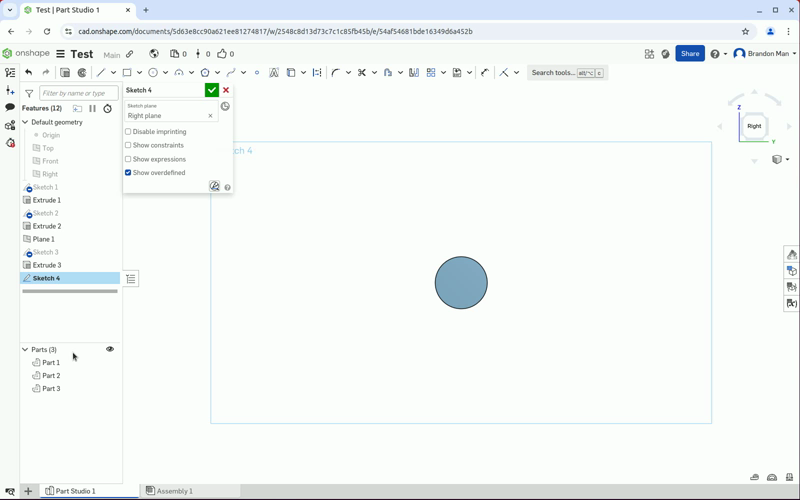
key(y)
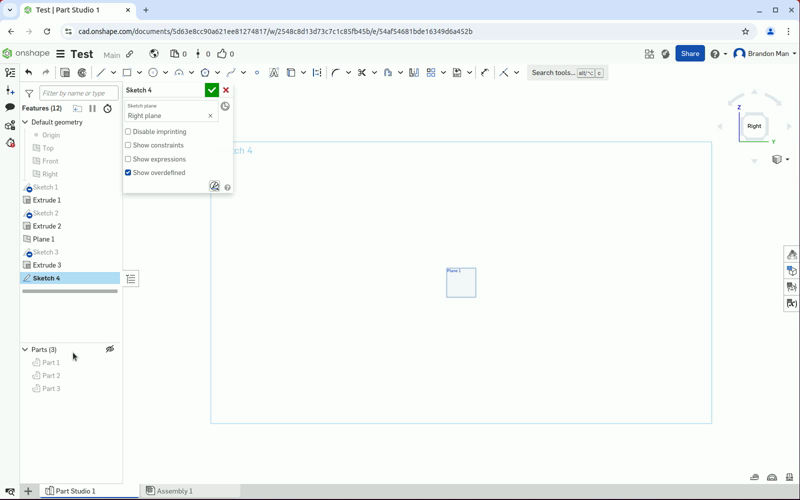
key(c)
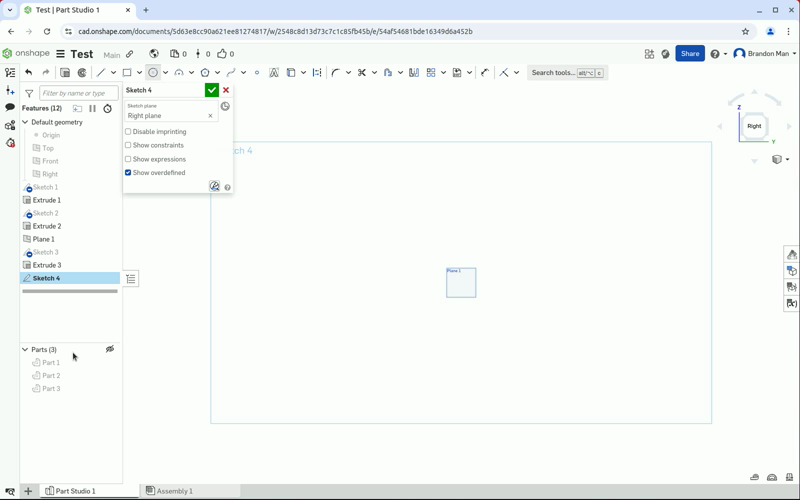
key_down(shift)
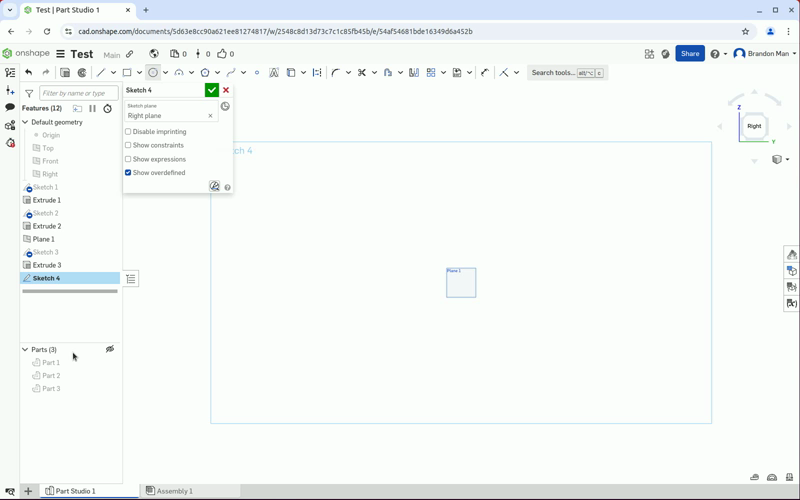
mouse_move(476, 267)
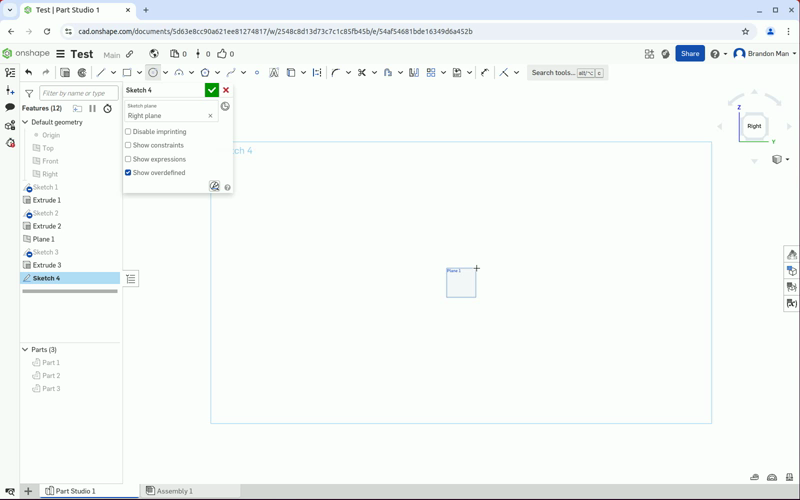
click(476, 267)
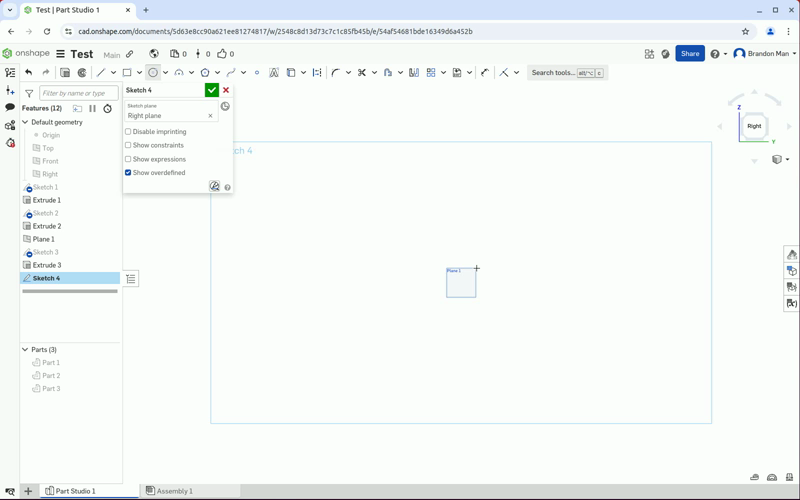
key_up(shift)
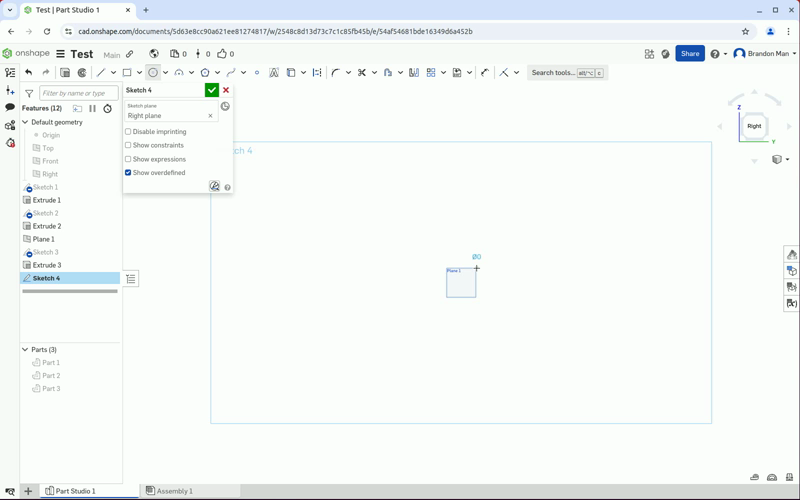
mouse_move(479, 267)
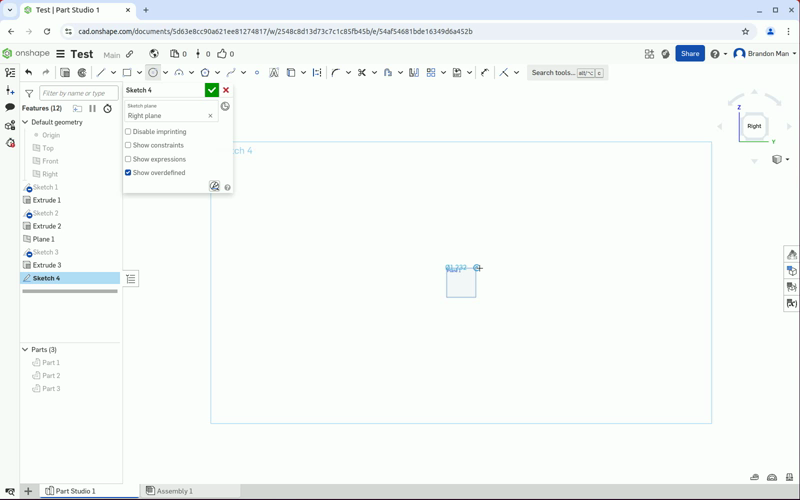
click(479, 267)
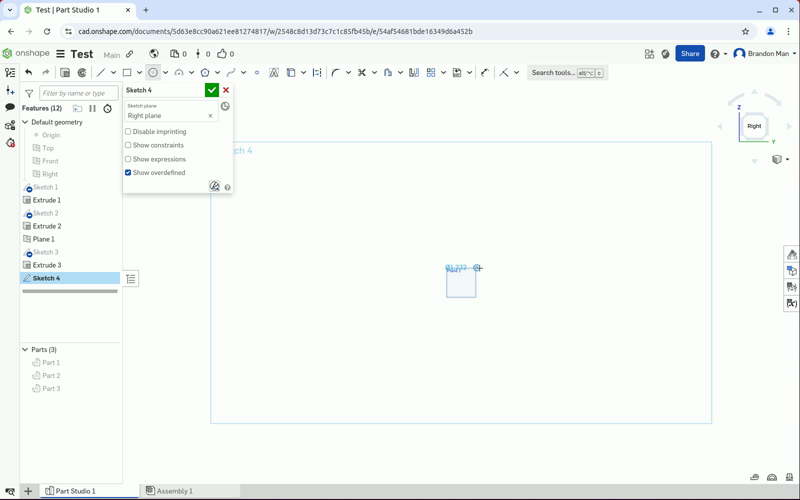
key(esc)
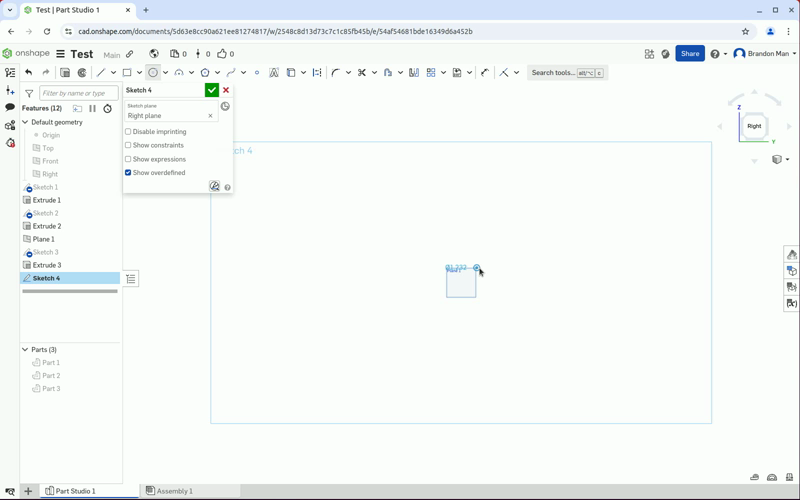
mouse_move(478, 268)
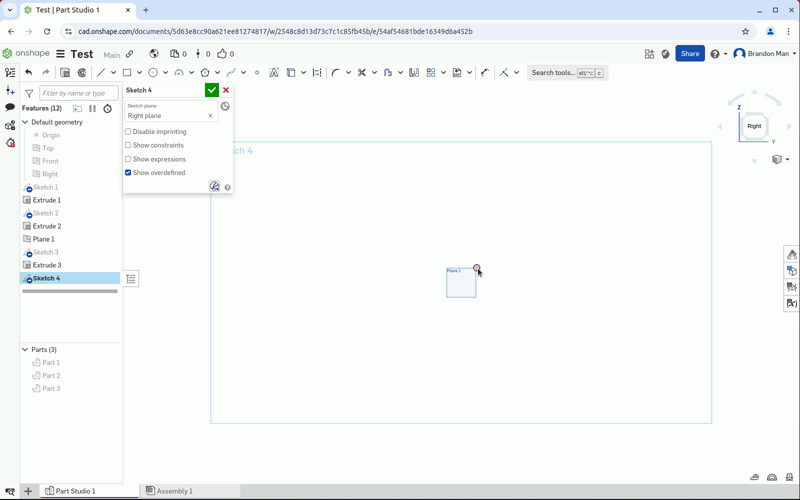
scroll(6)
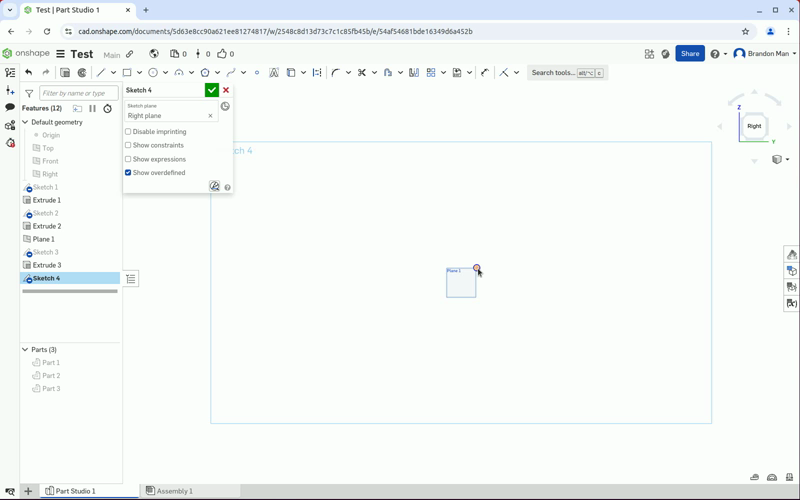
scroll(6)
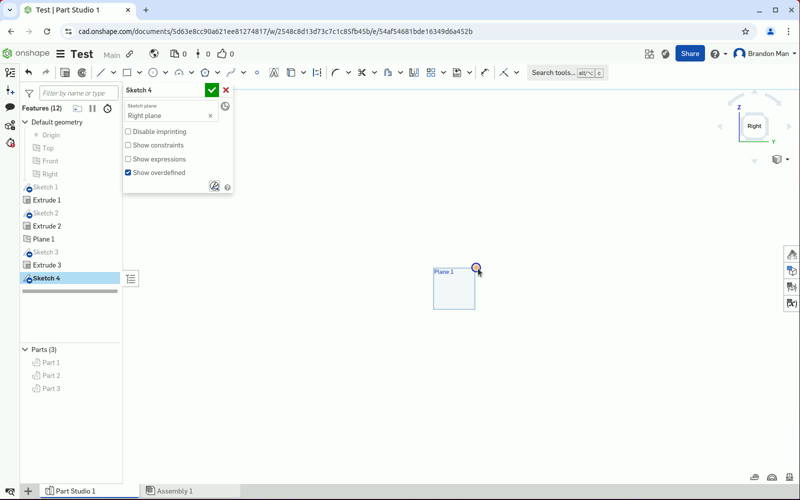
scroll(6)
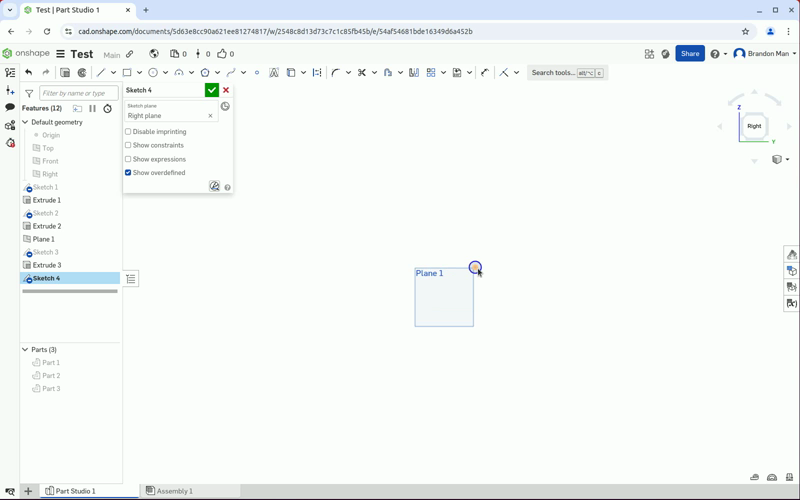
scroll(6)
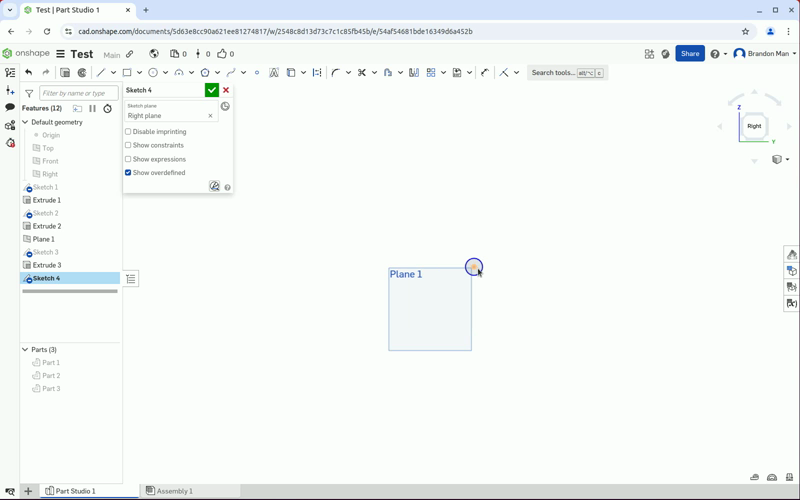
scroll(6)
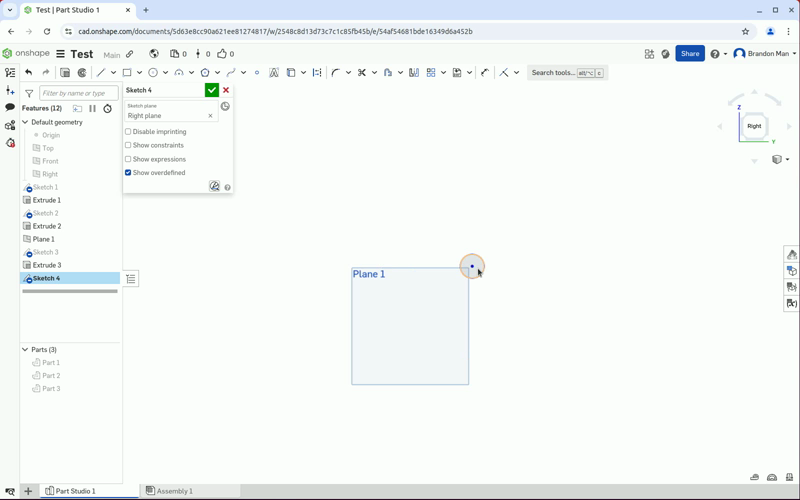
scroll(6)
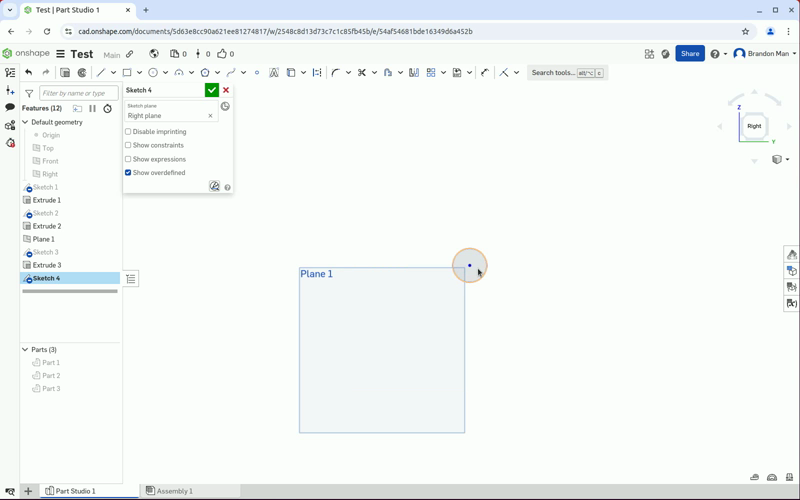
scroll(6)
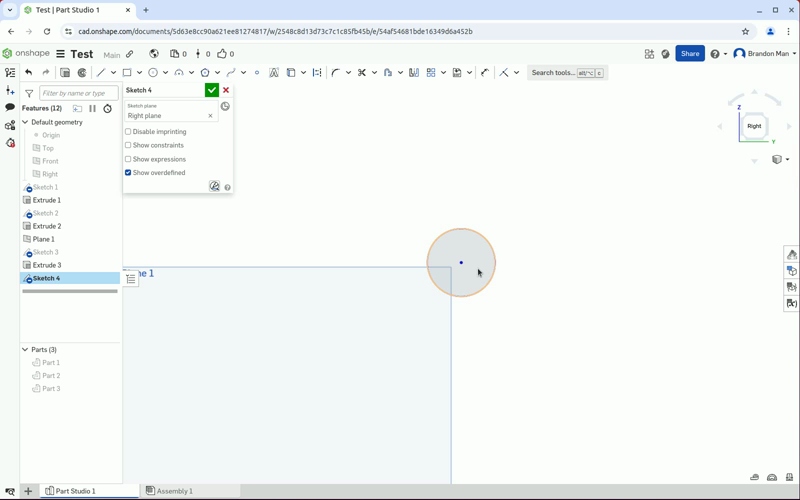
click(478, 268)
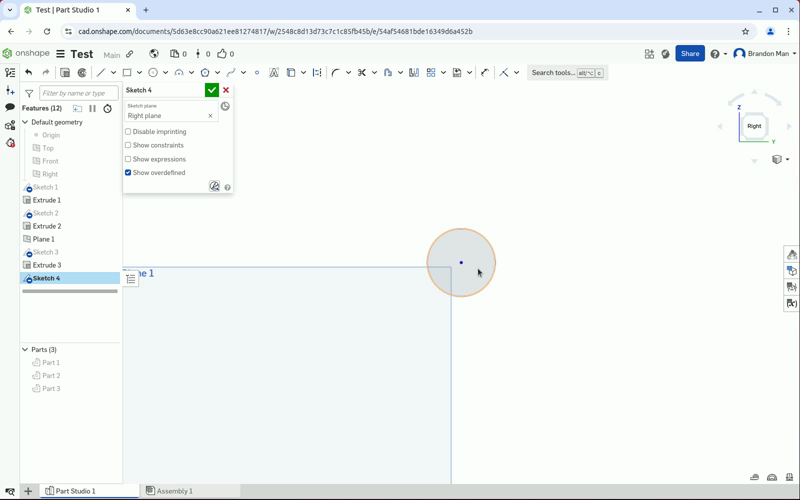
scroll(-6)
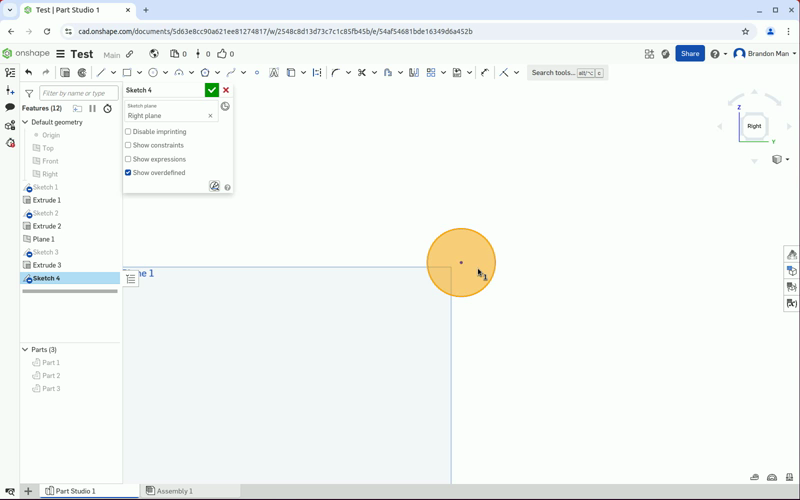
scroll(-6)
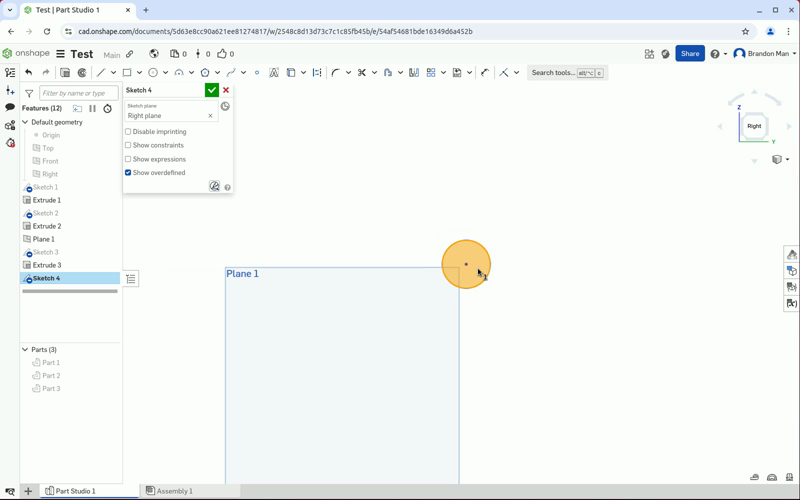
scroll(-6)
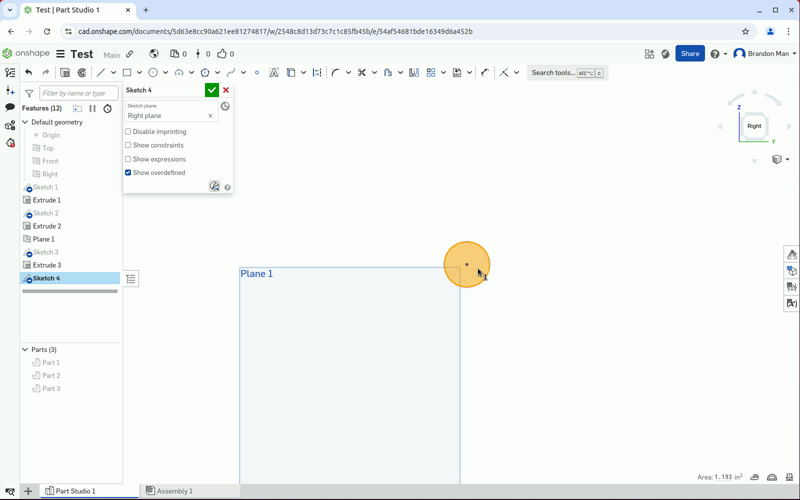
scroll(-6)
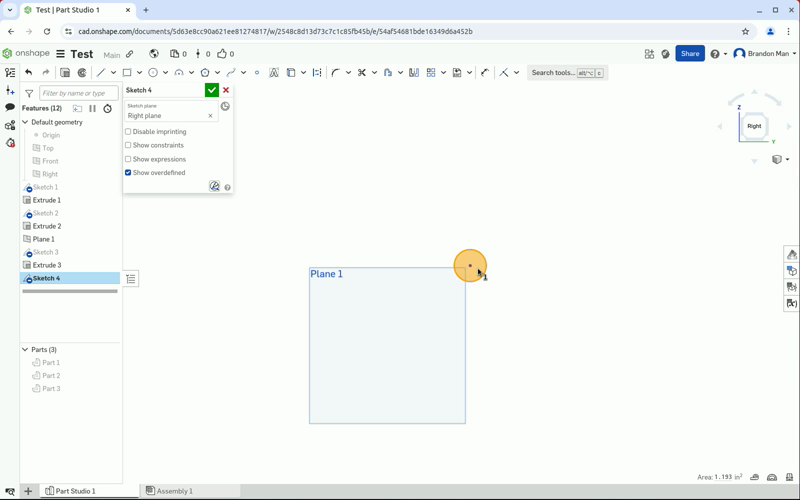
scroll(-6)
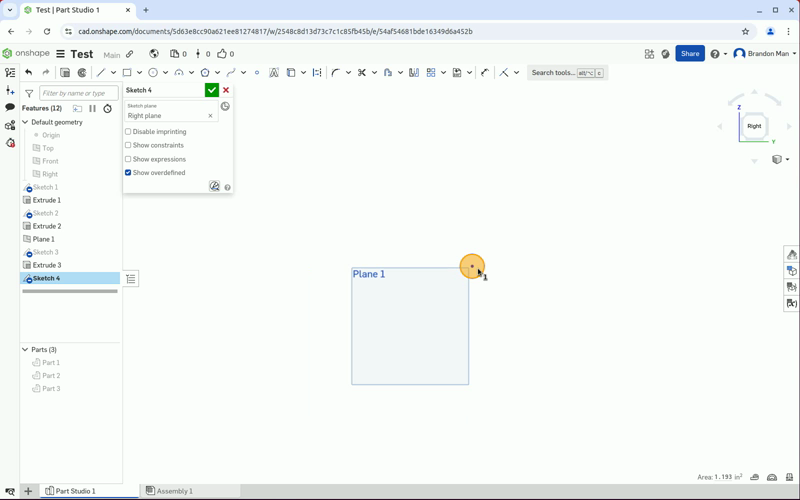
scroll(-6)
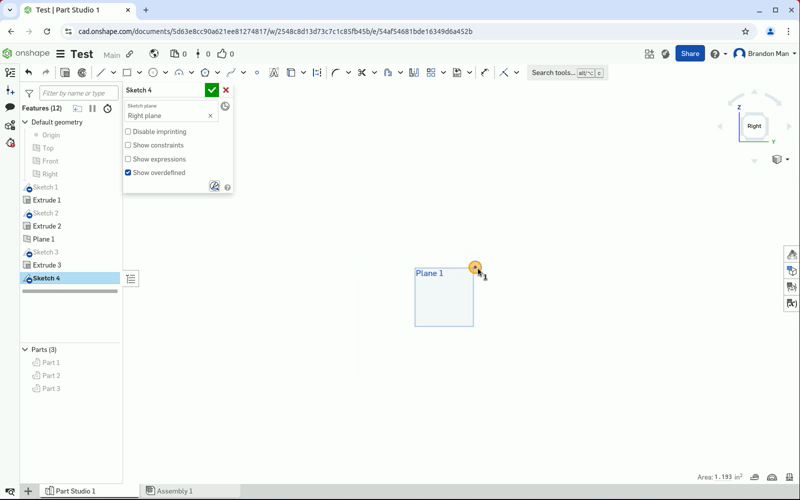
scroll(-6)
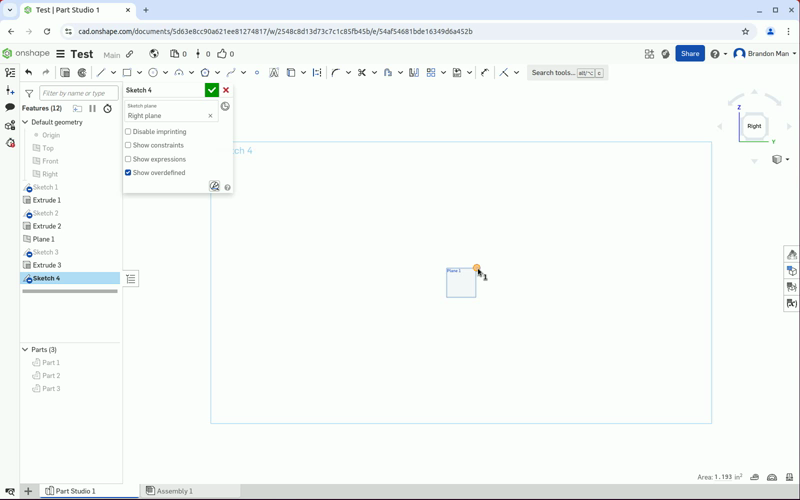
mouse_move(73, 352)
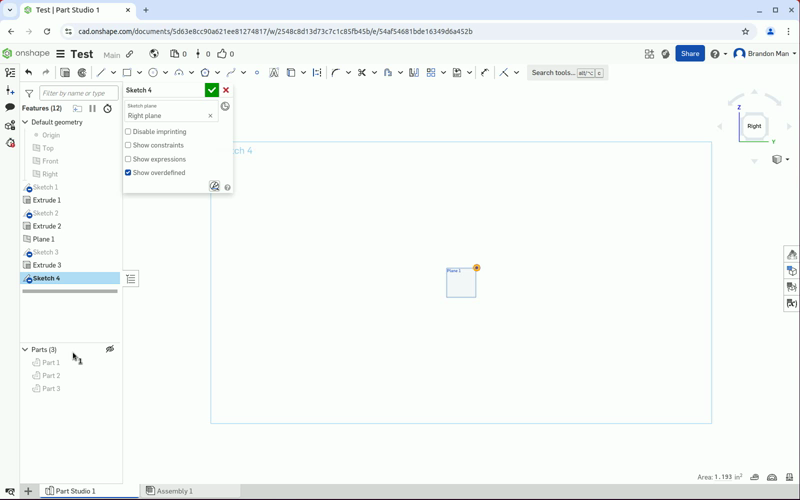
key(shift+y)
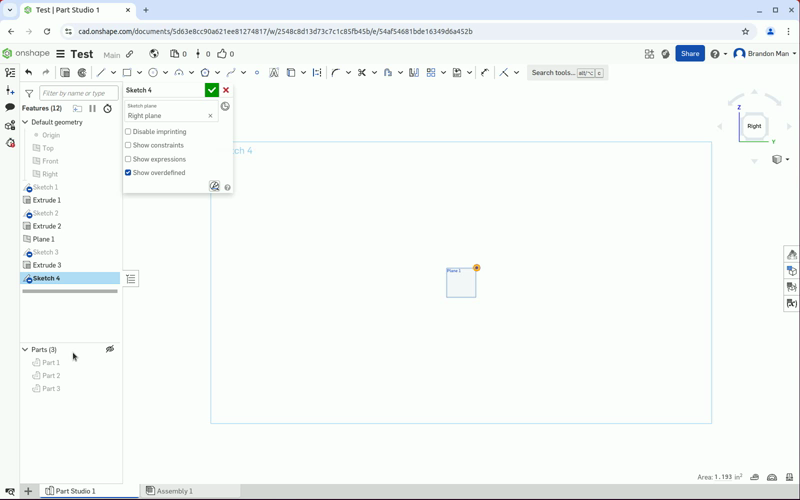
key(shift+e)
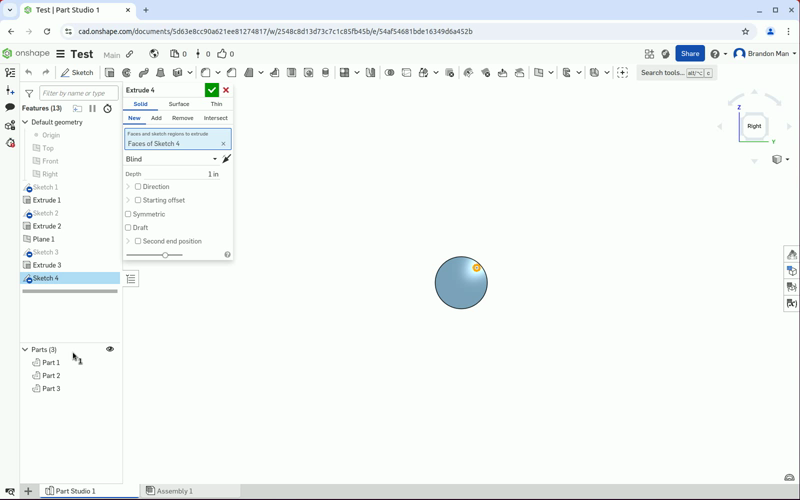
mouse_move(143, 106)
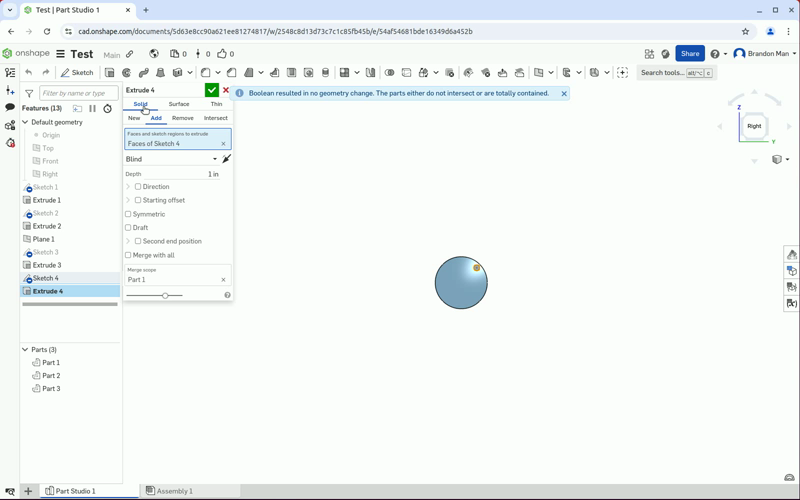
click(143, 106)
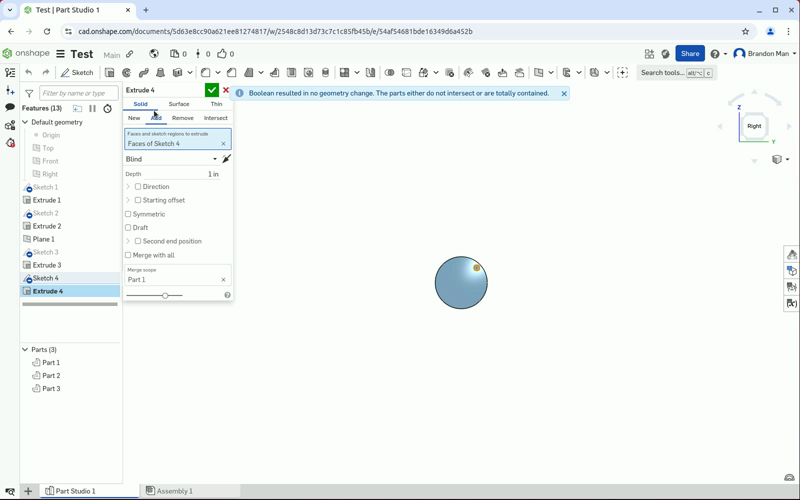
mouse_move(186, 120)
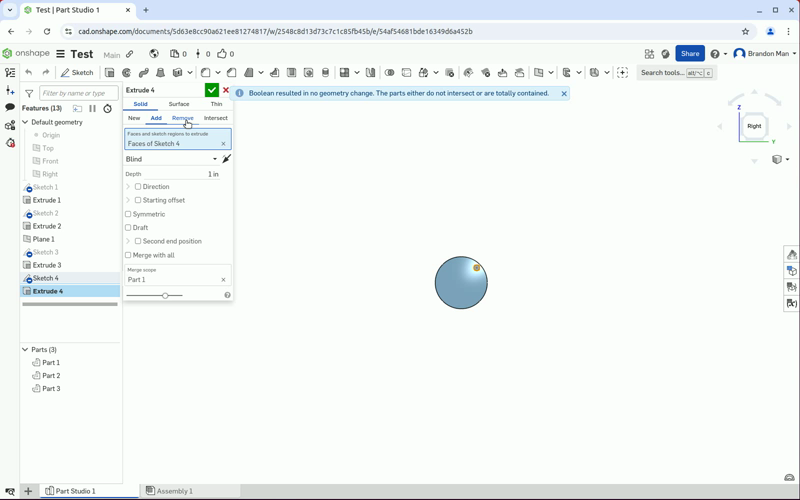
click(186, 120)
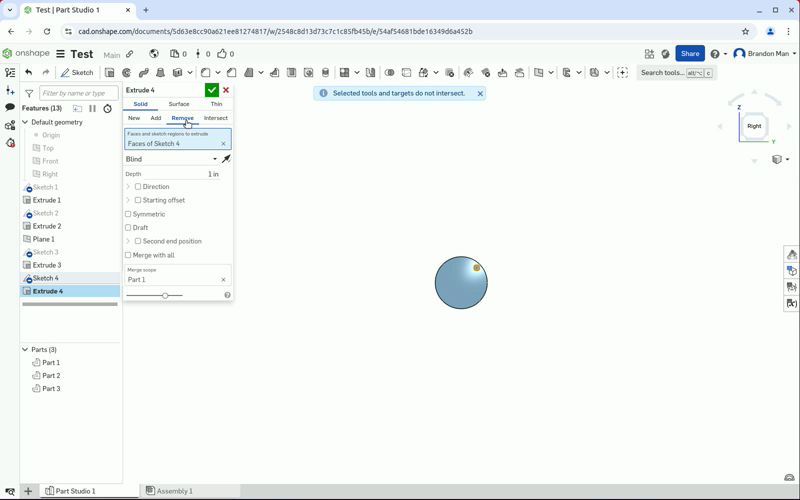
key(tab, 4)
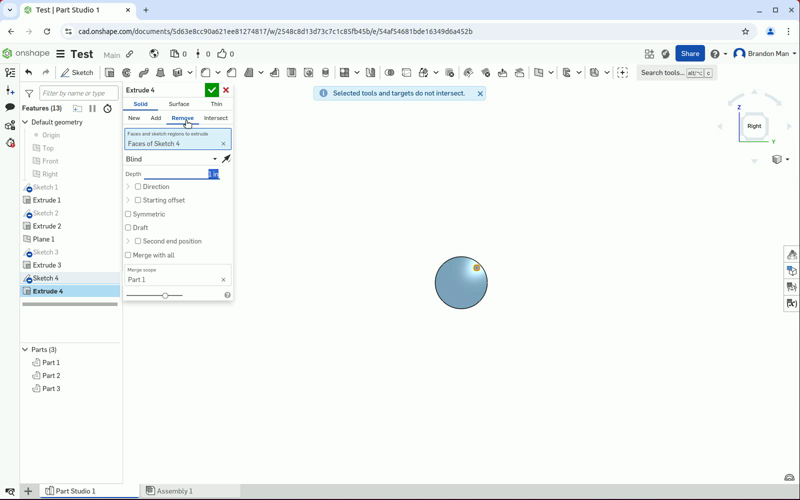
text(2.889)
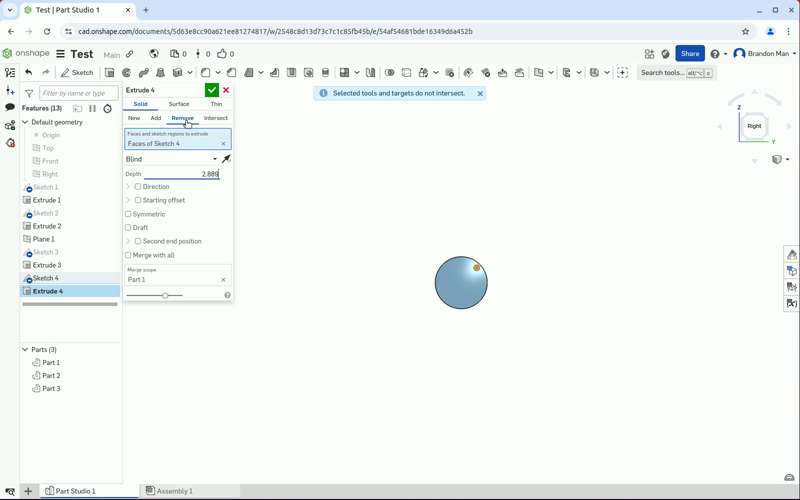
key(tab, 6)
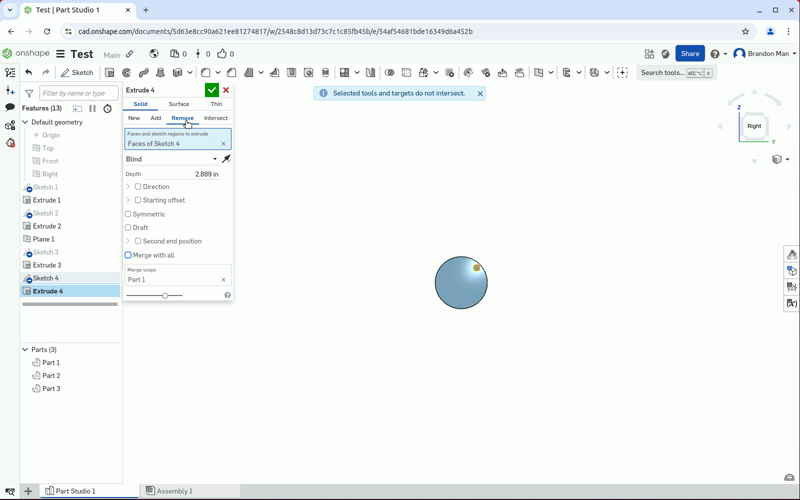
key(space)
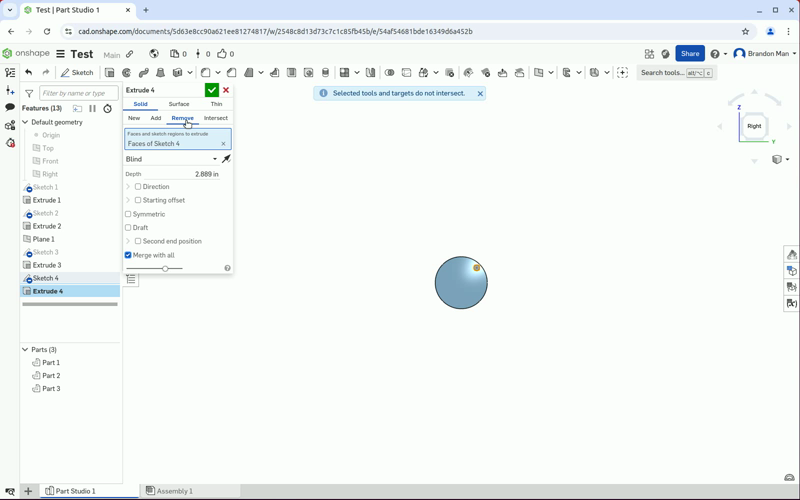
key(enter)
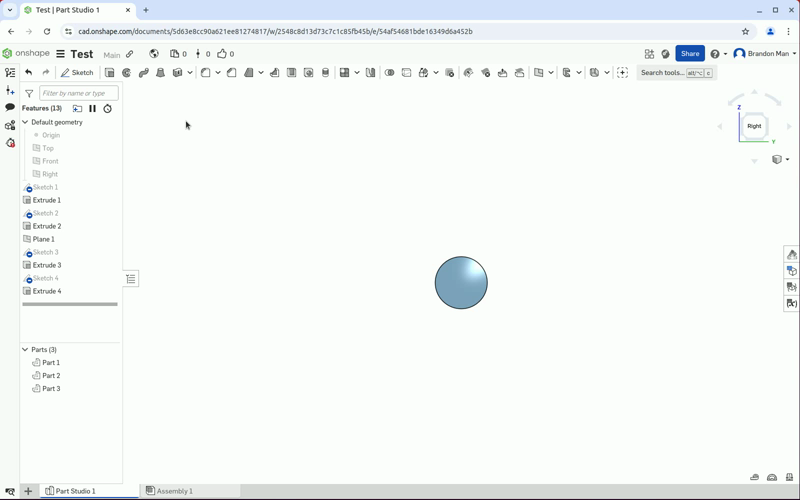
key(shift+h)
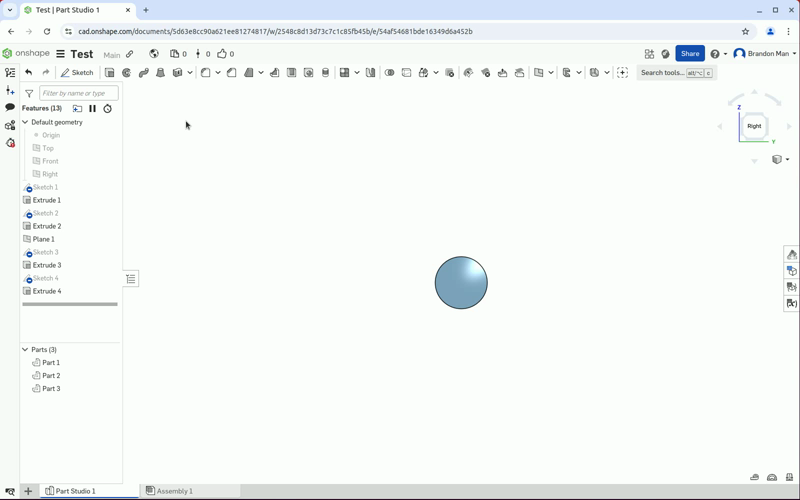
key(shift+h)
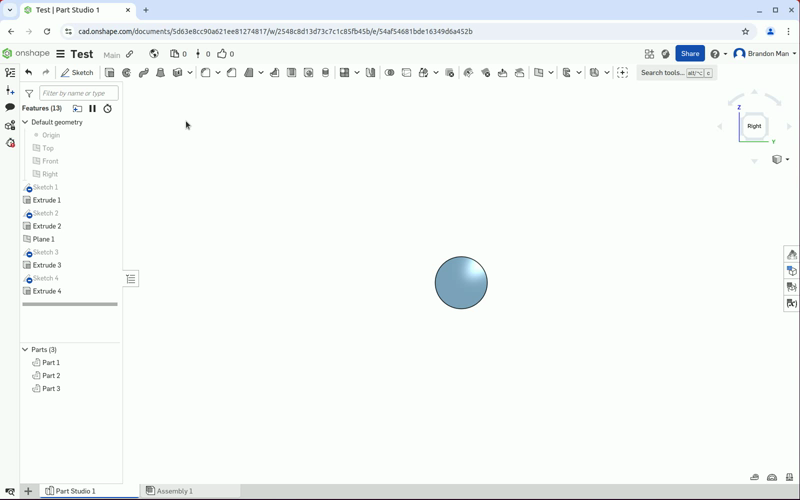
mouse_move(73, 189)
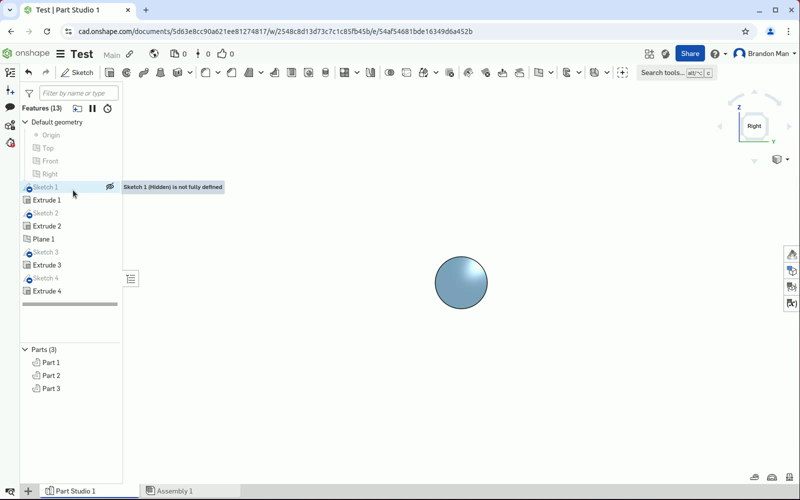
click(73, 189)
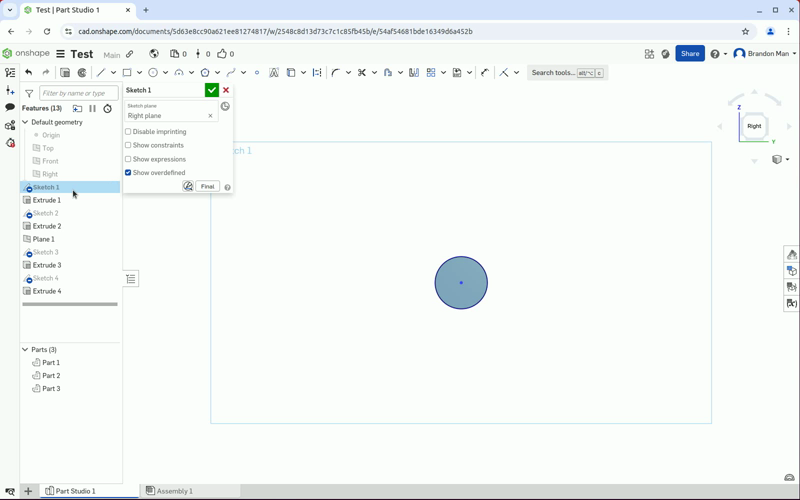
mouse_move(229, 92)
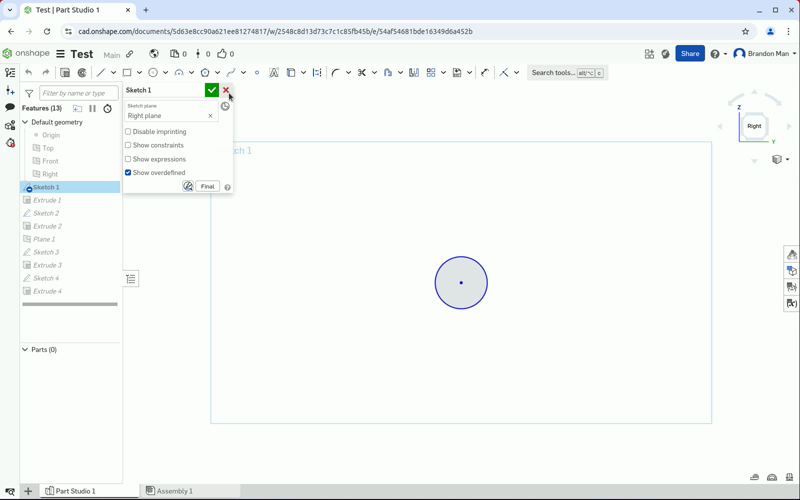
click(229, 92)
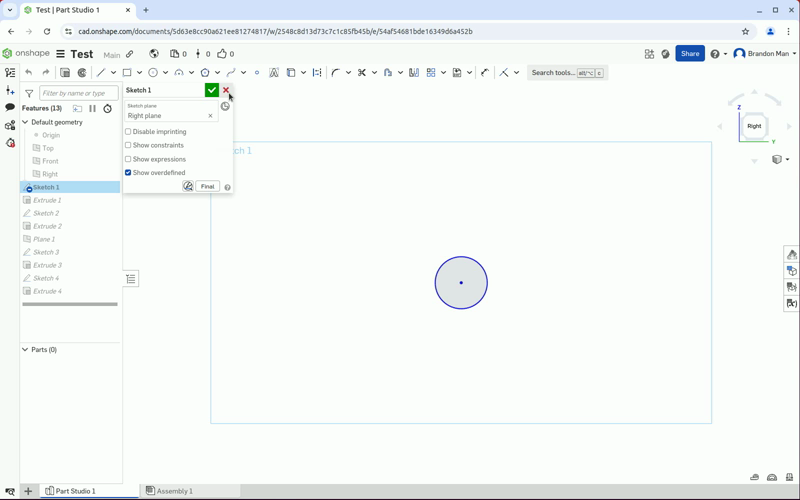
key(shift+s)
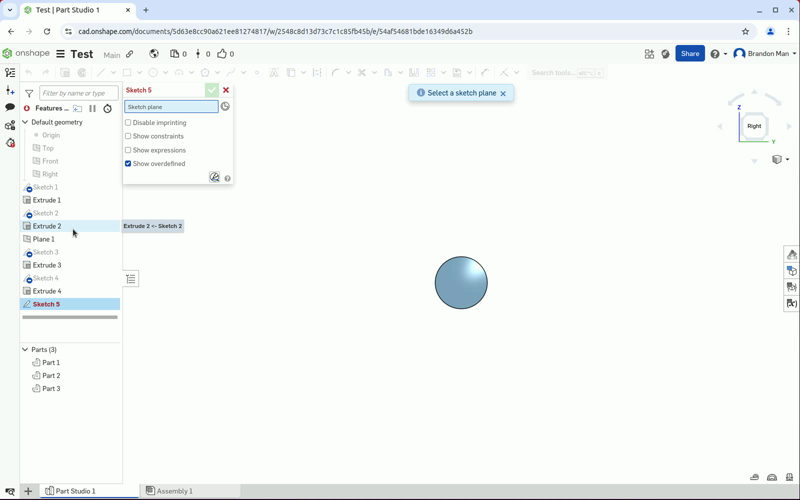
scroll(3)
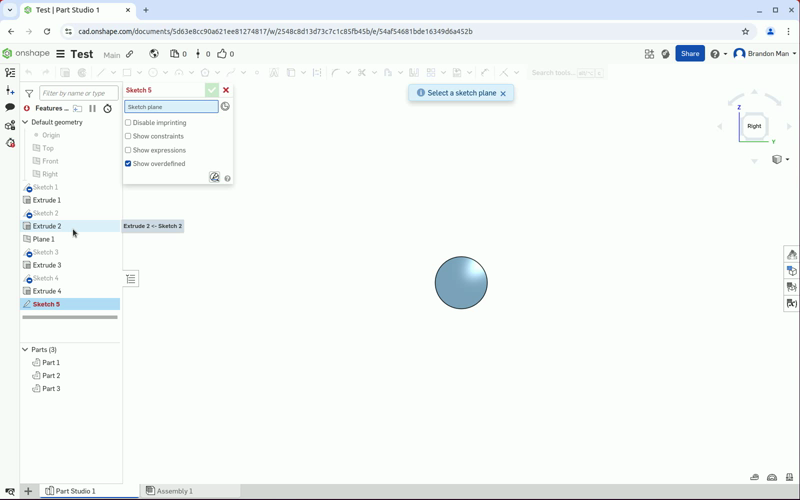
mouse_move(73, 176)
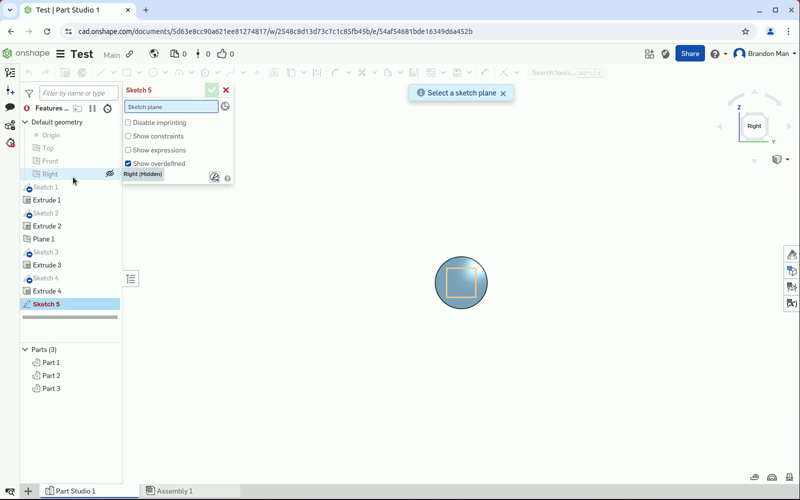
click(73, 176)
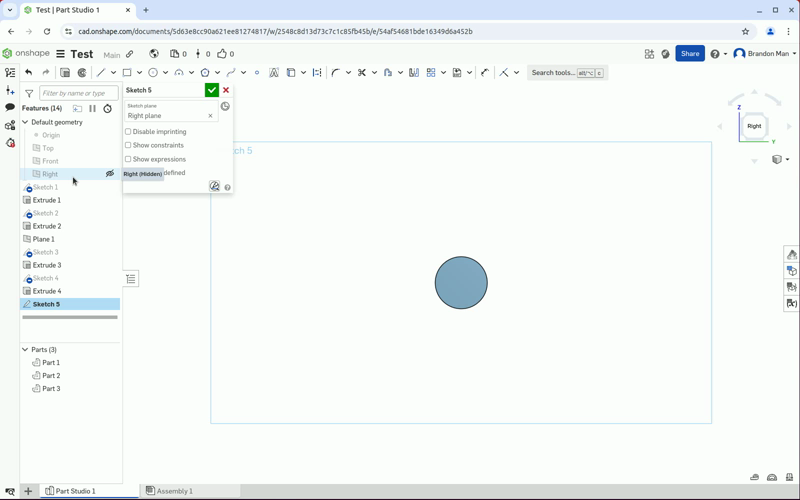
mouse_move(73, 352)
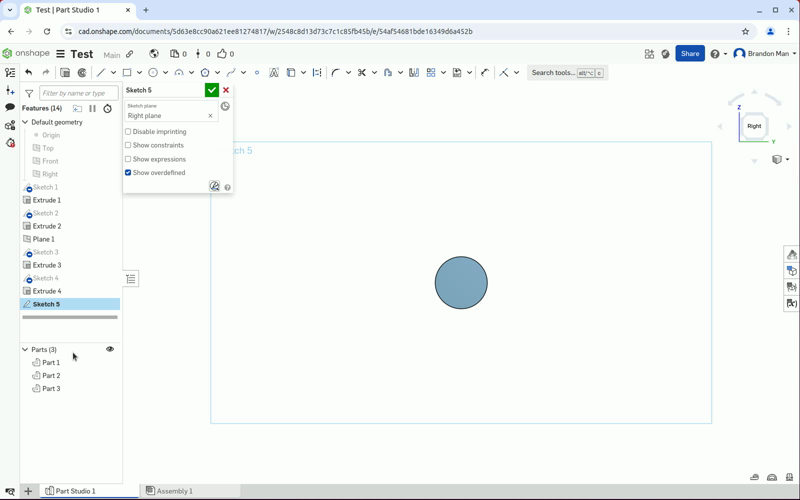
key(y)
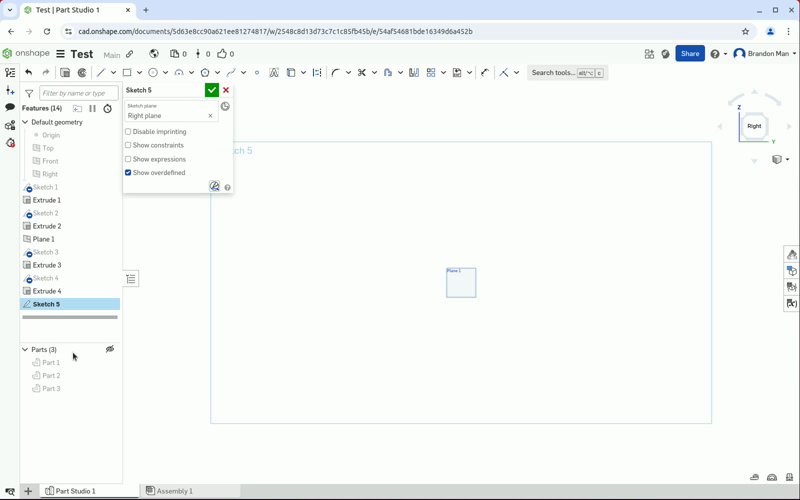
key(c)
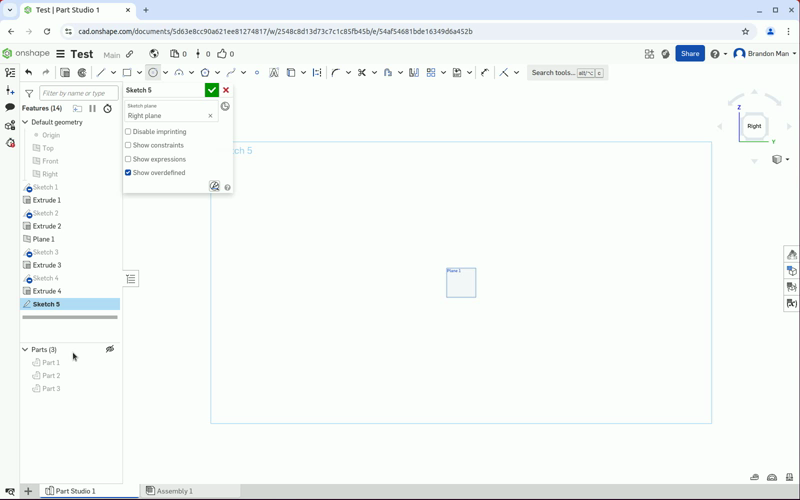
key_down(shift)
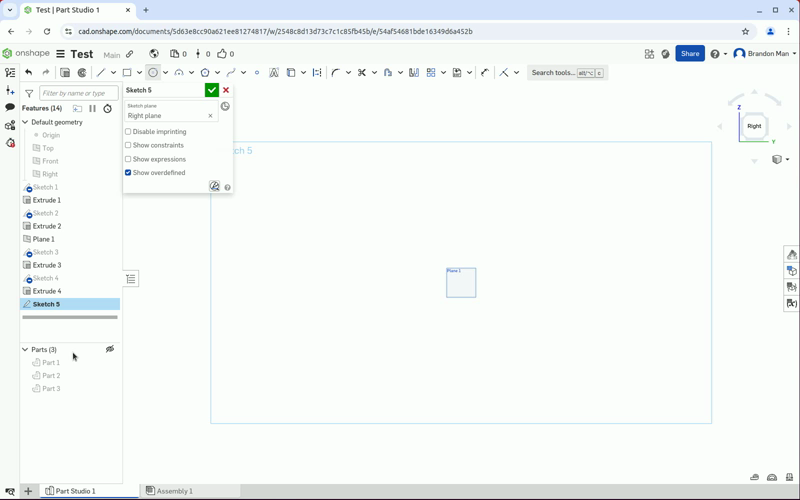
mouse_move(476, 298)
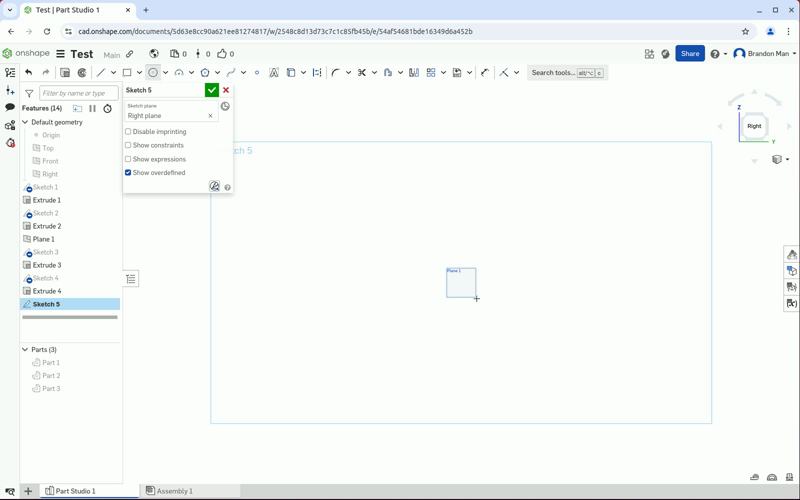
click(476, 298)
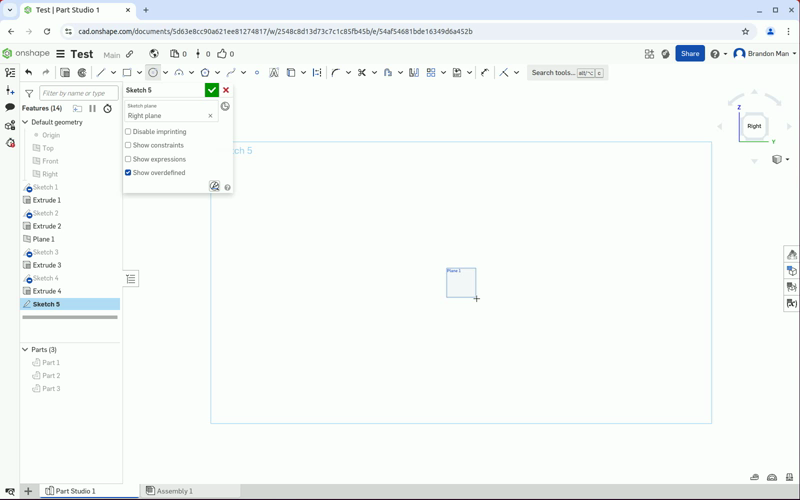
key_up(shift)
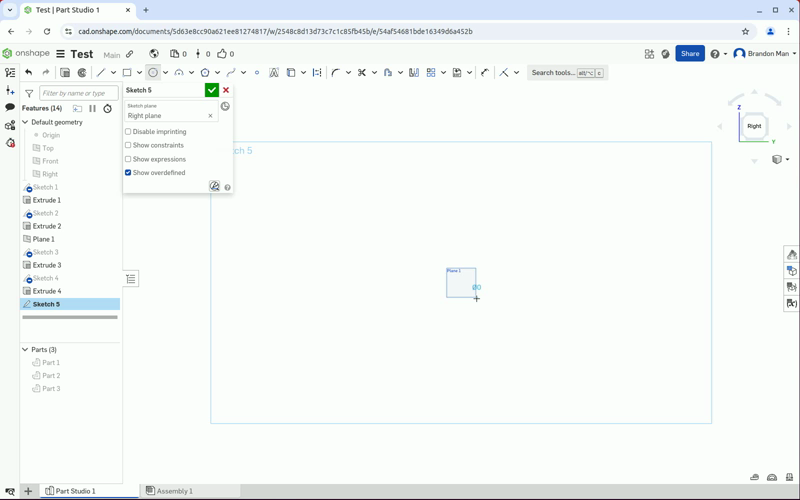
mouse_move(479, 298)
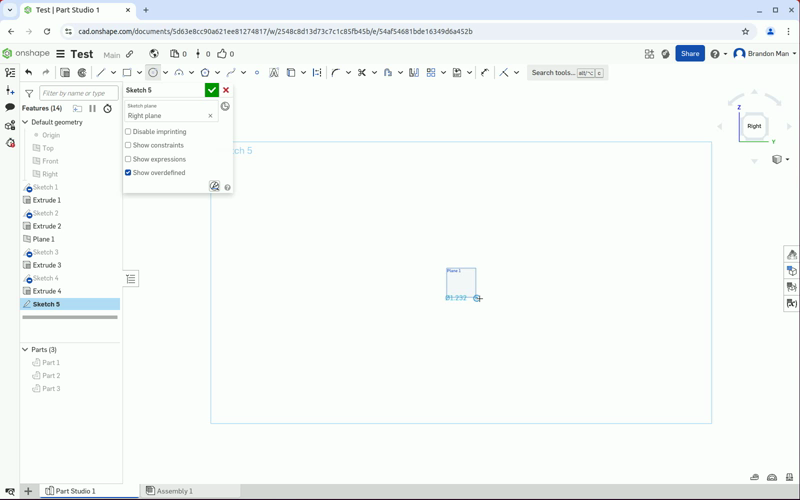
click(479, 298)
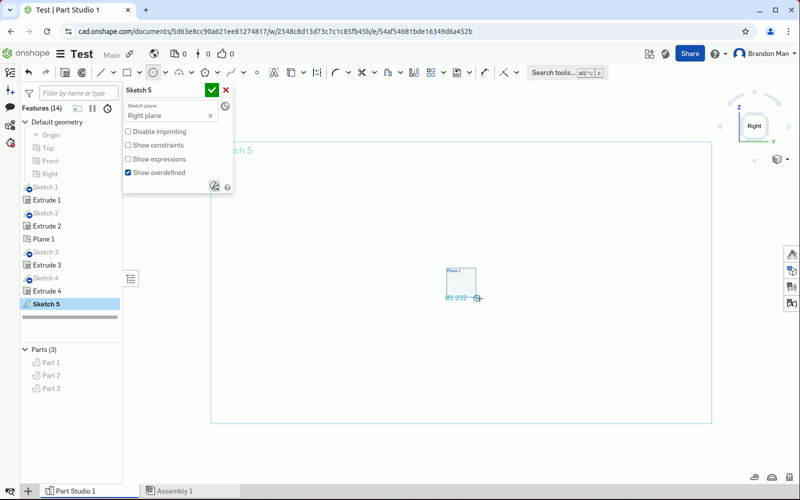
key(esc)
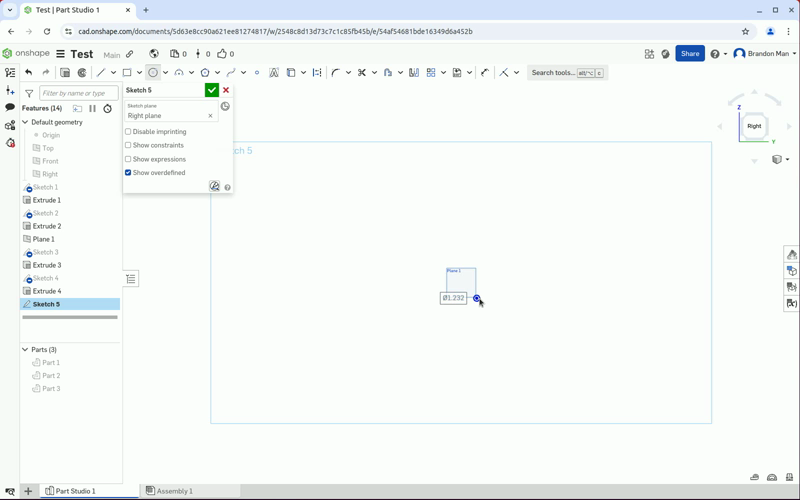
mouse_move(478, 299)
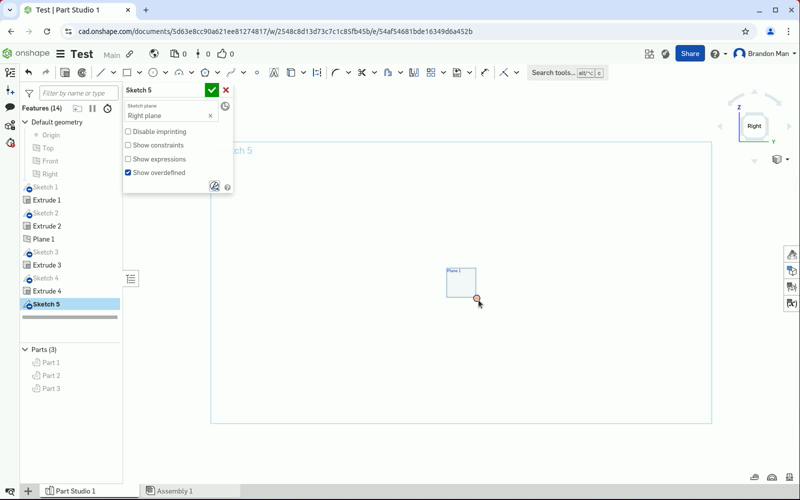
scroll(6)
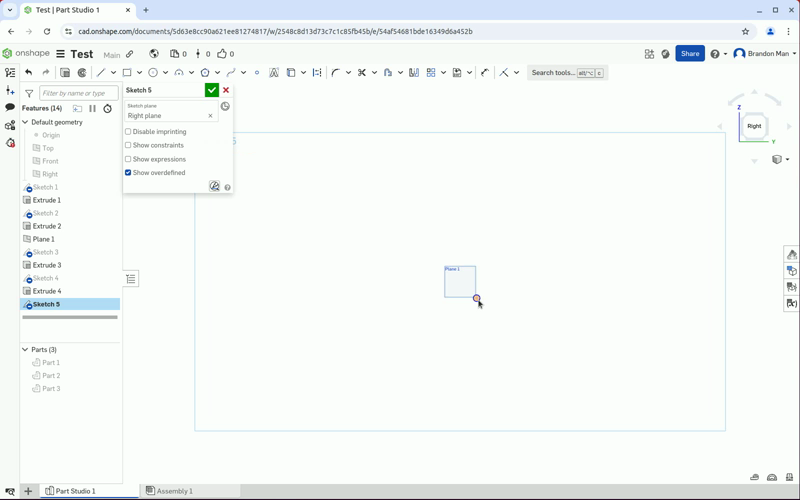
scroll(6)
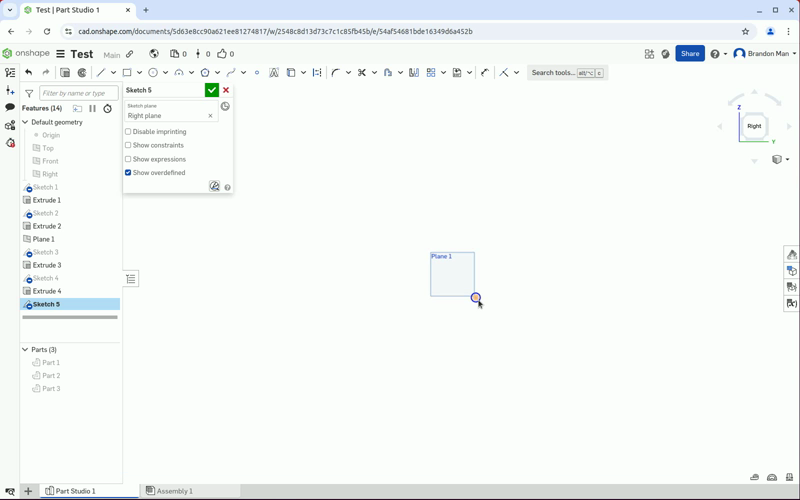
scroll(6)
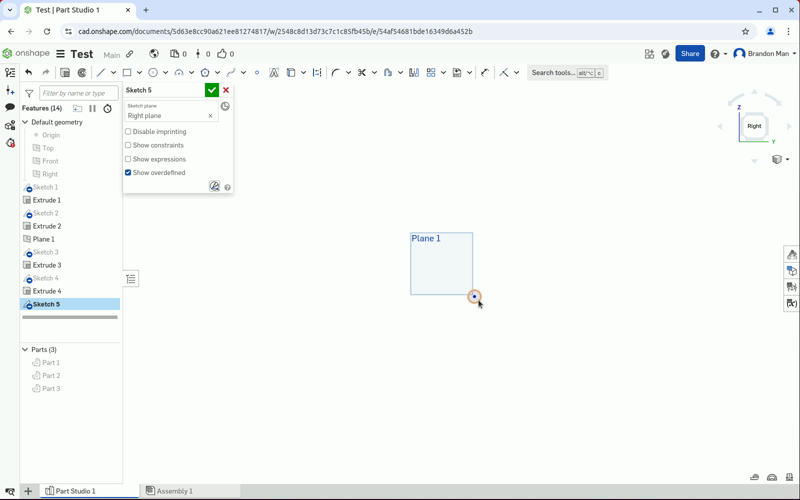
scroll(6)
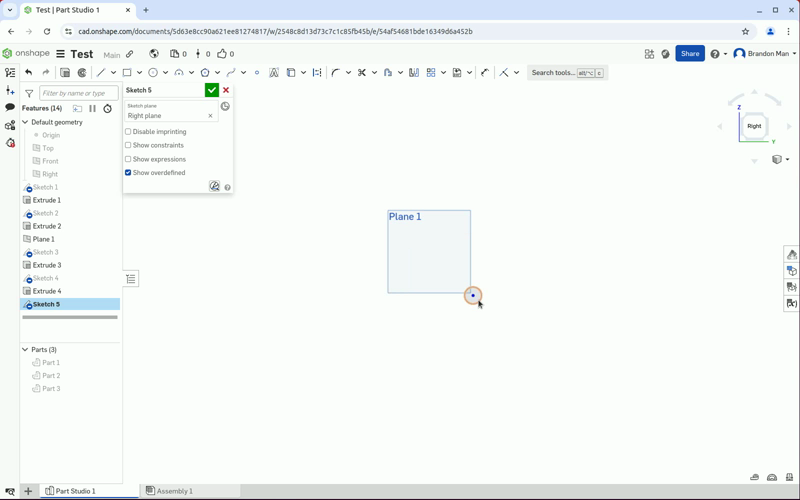
scroll(6)
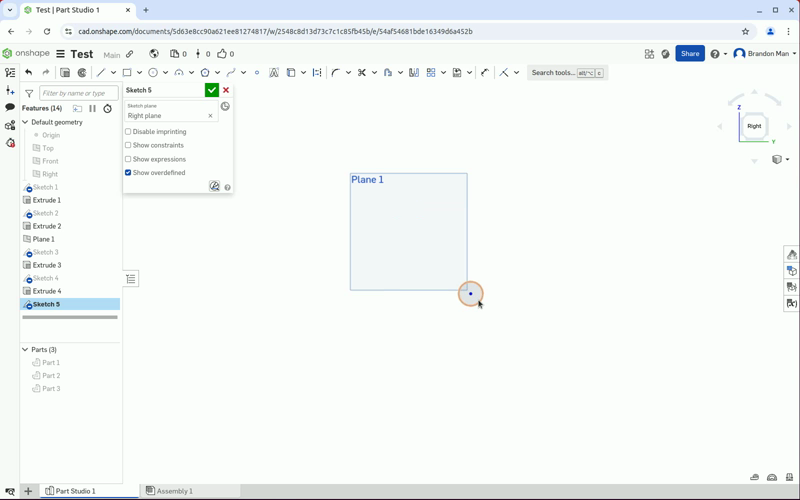
scroll(6)
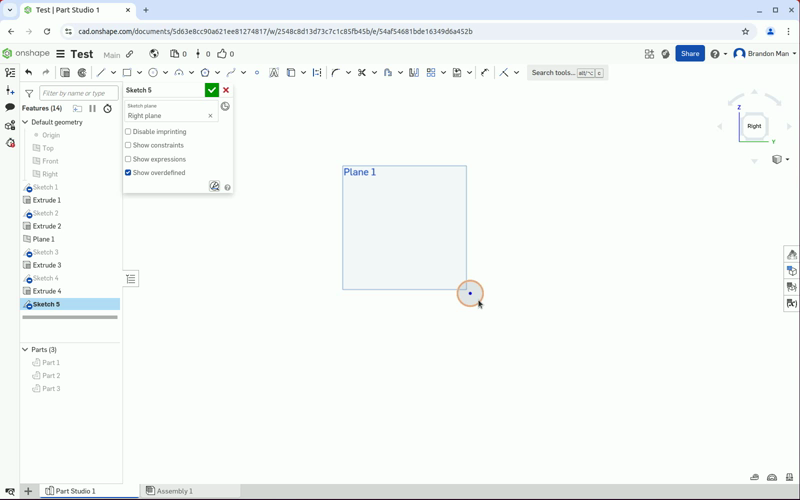
scroll(6)
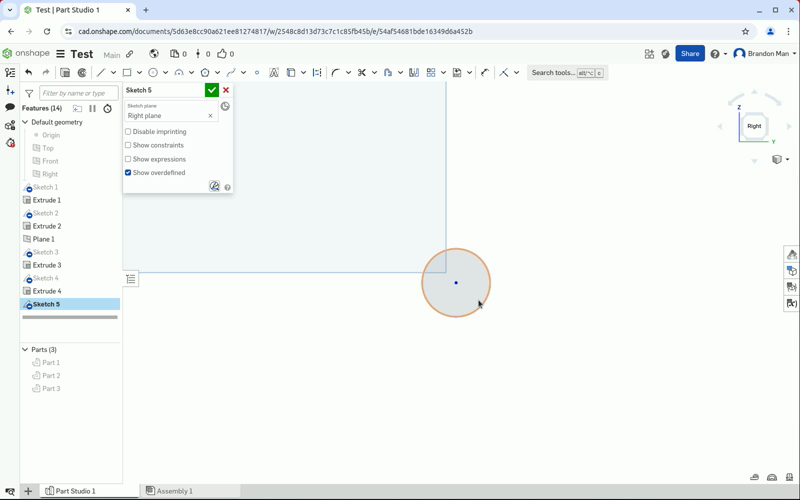
click(478, 299)
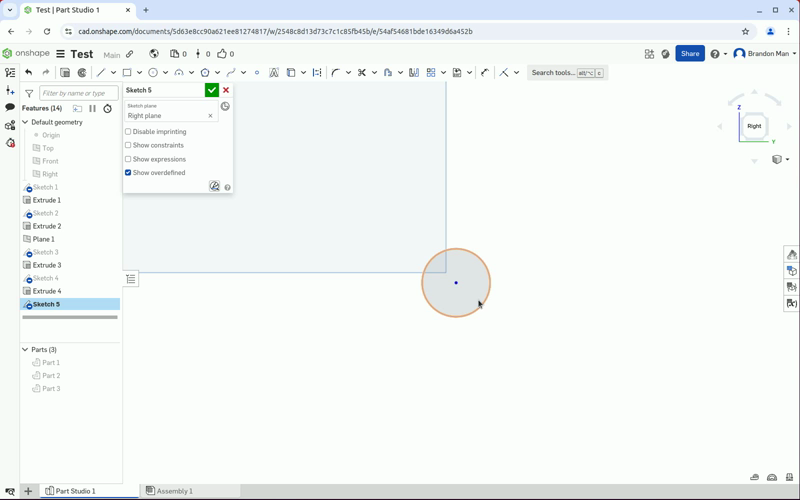
scroll(-6)
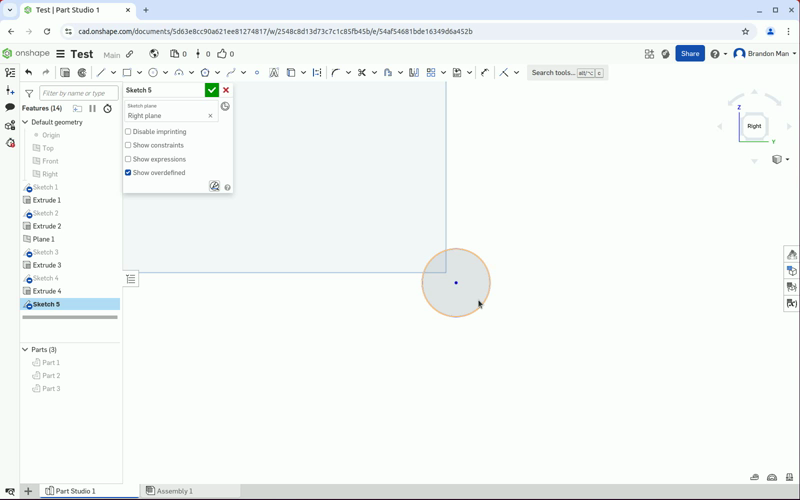
scroll(-6)
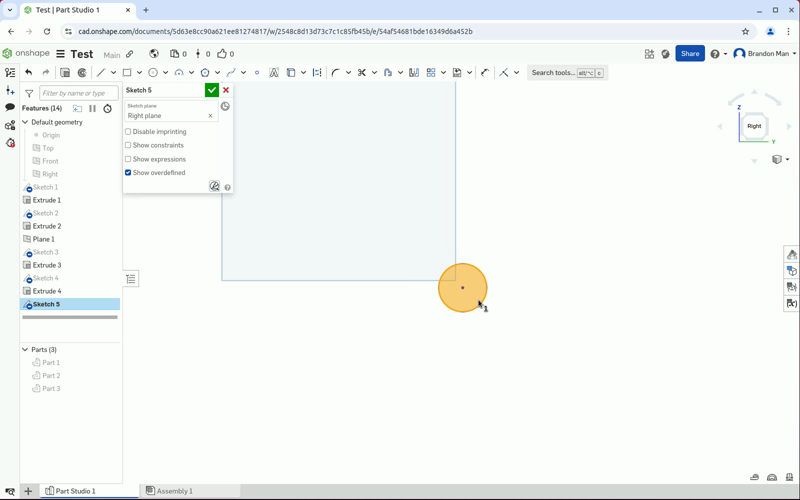
scroll(-6)
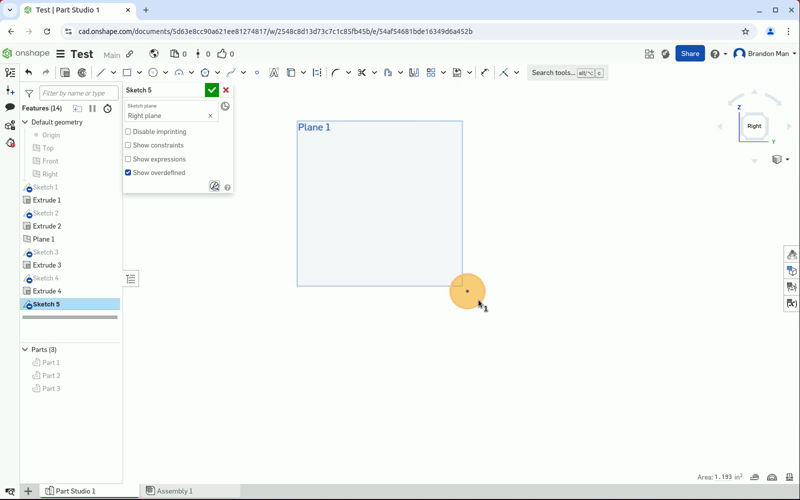
scroll(-6)
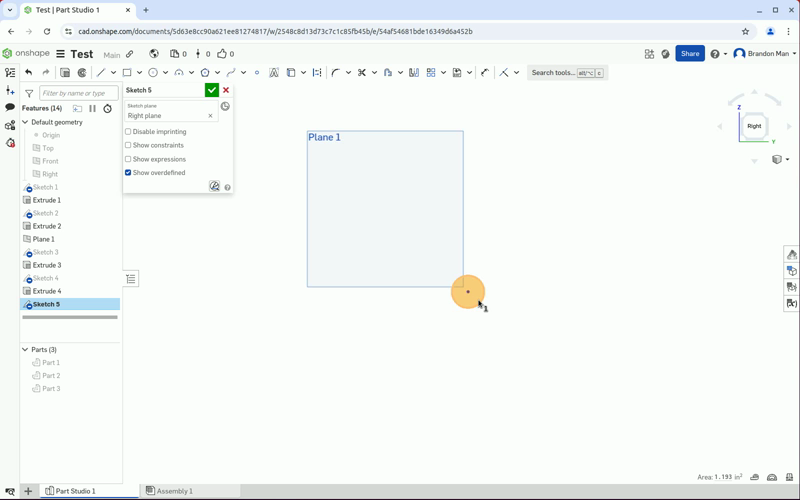
scroll(-6)
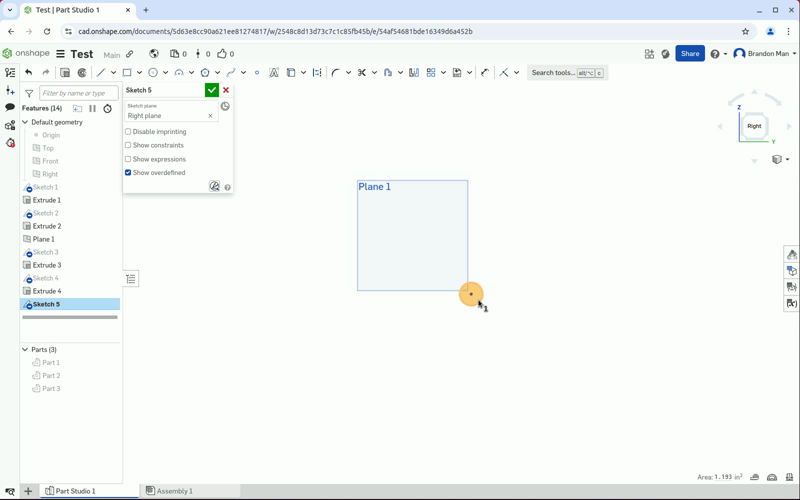
scroll(-6)
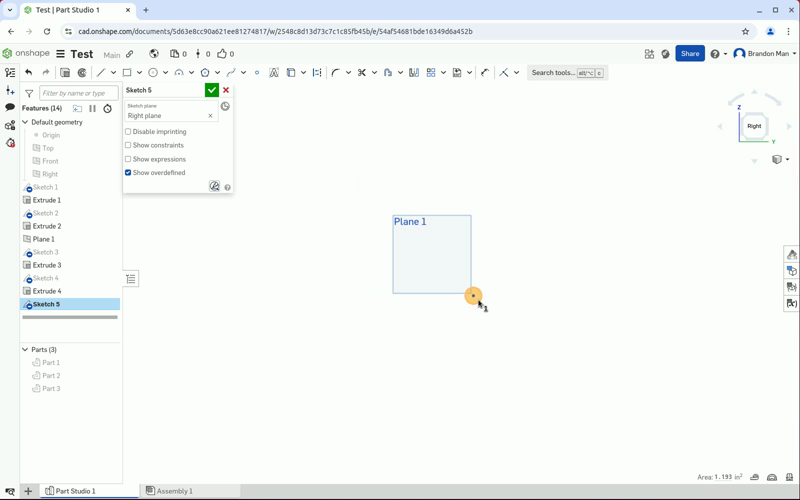
scroll(-6)
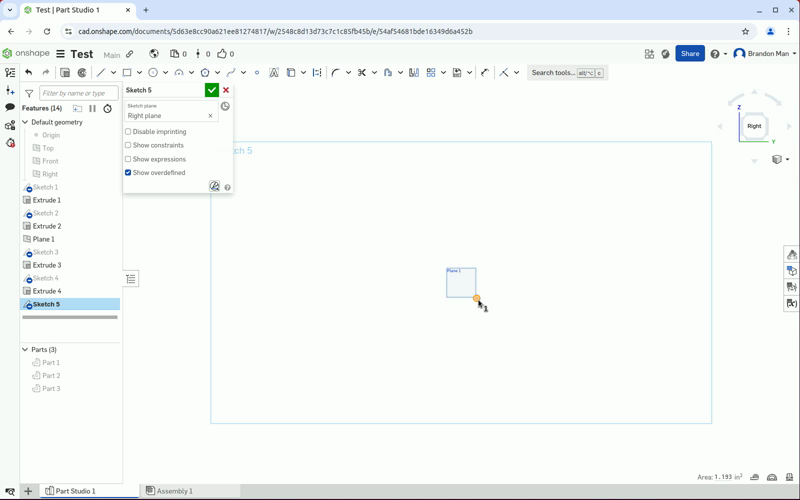
mouse_move(73, 352)
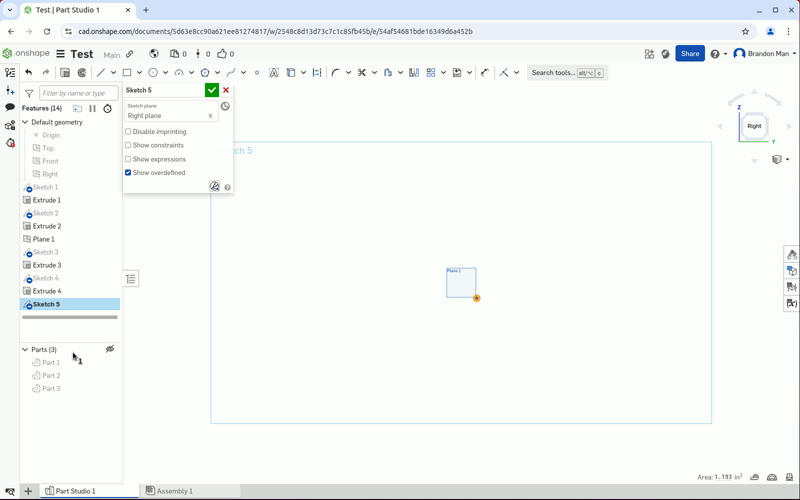
key(shift+y)
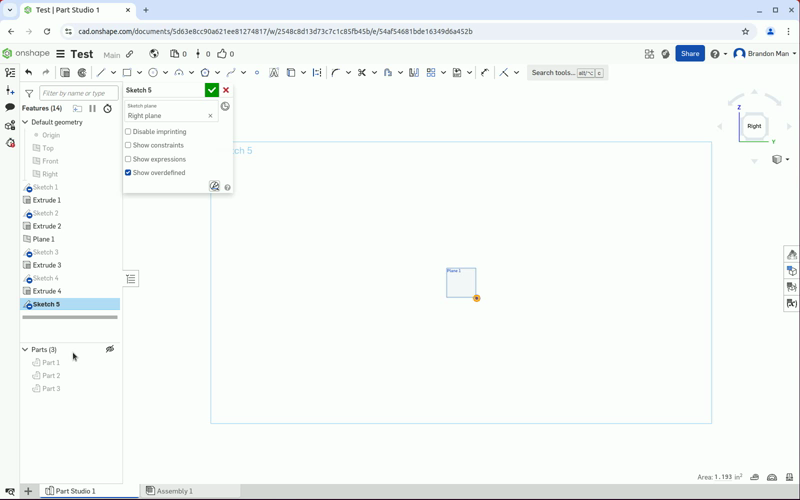
key(shift+e)
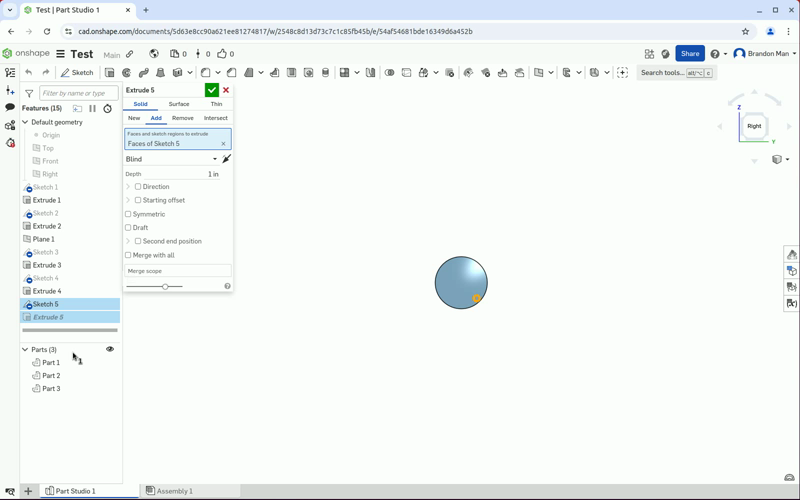
mouse_move(143, 106)
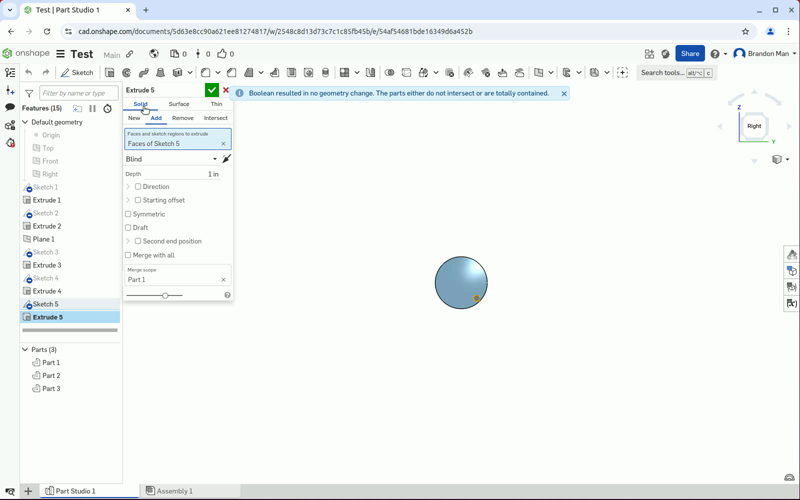
click(143, 106)
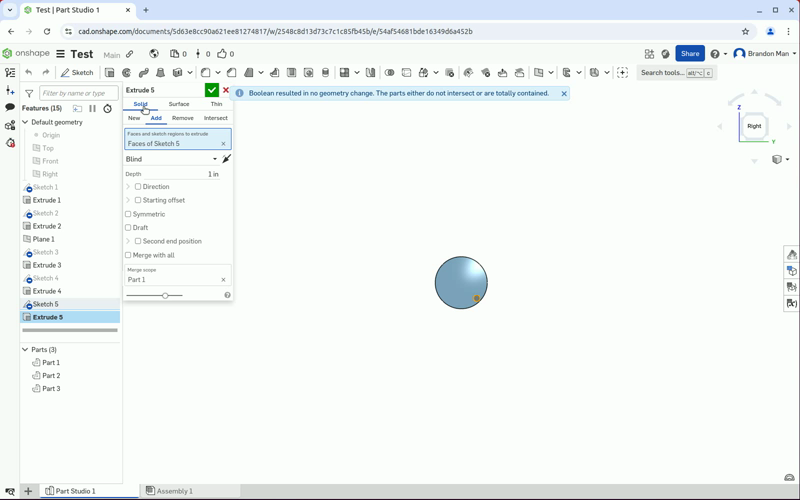
mouse_move(186, 120)
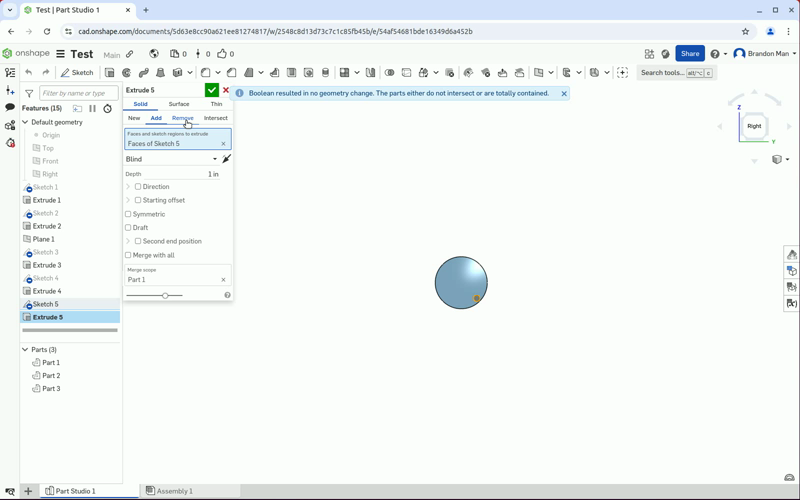
click(186, 120)
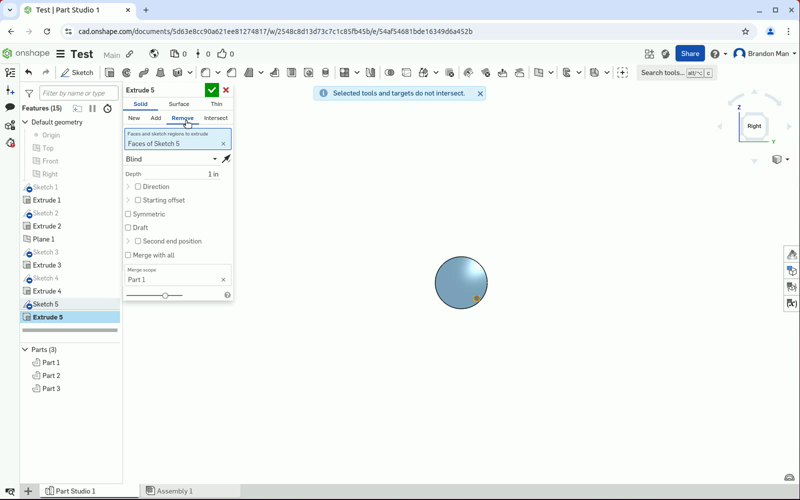
key(tab, 4)
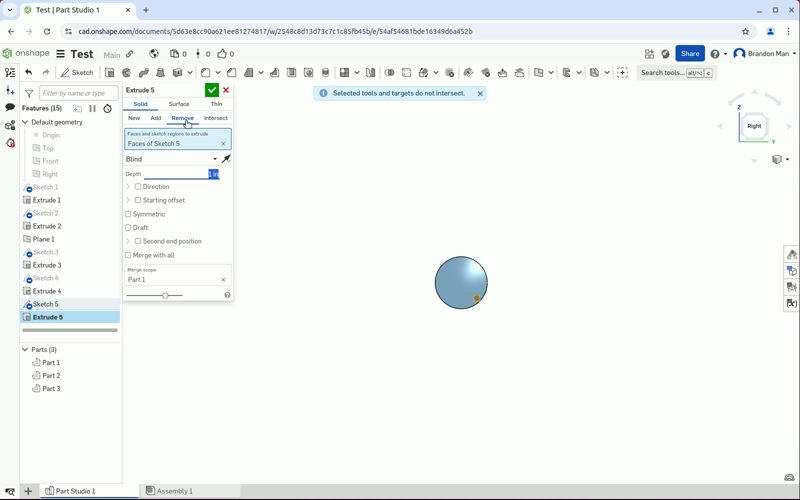
text(2.889)
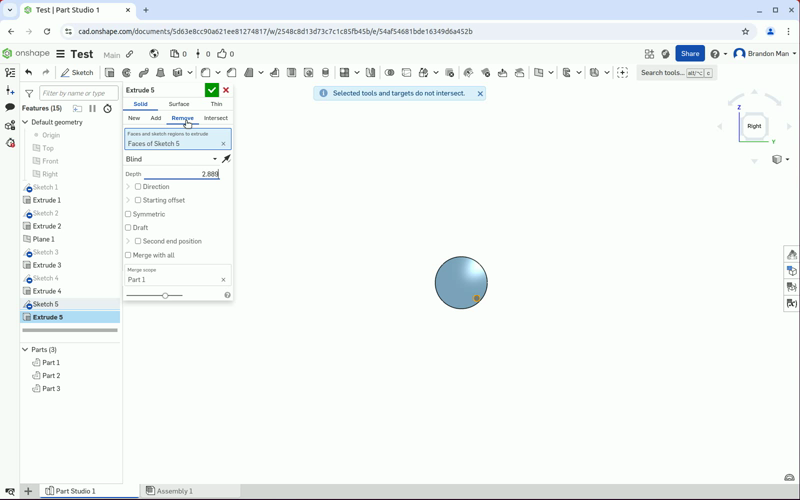
key(tab, 6)
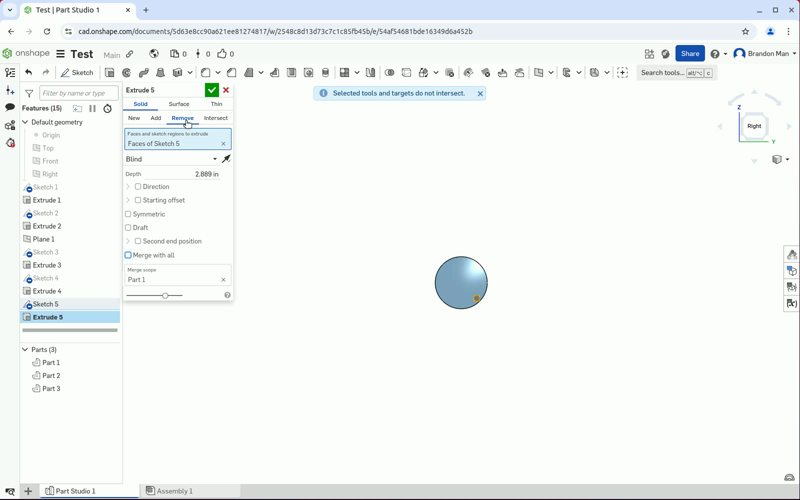
key(space)
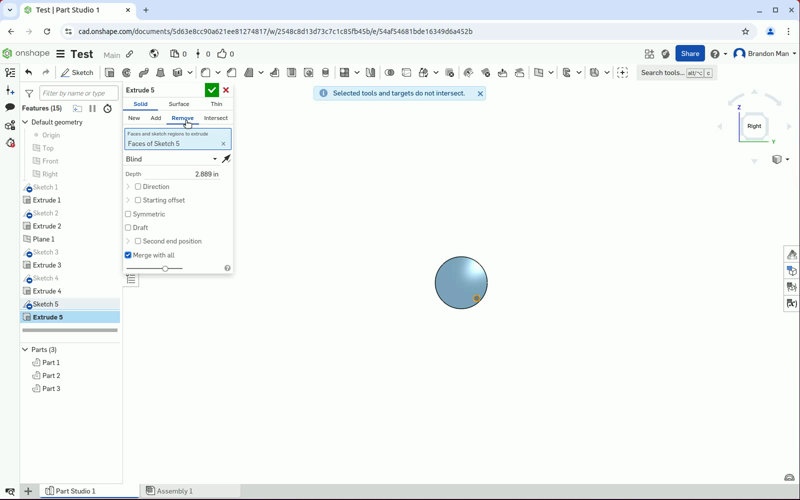
key(enter)
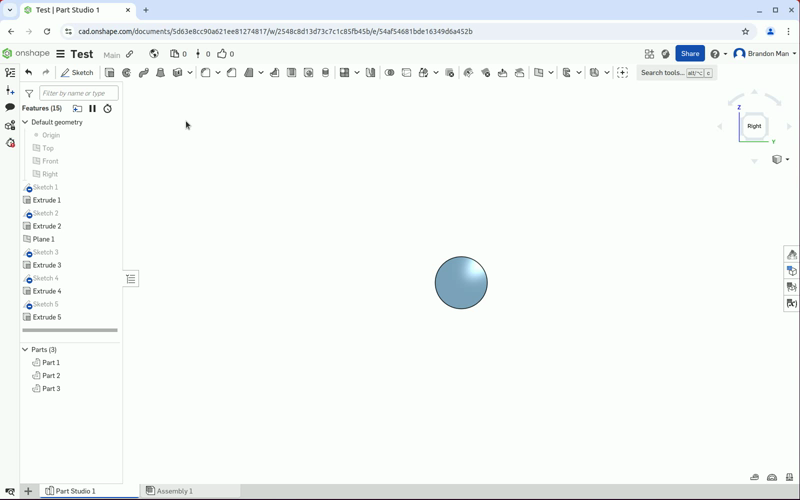
key(shift+h)
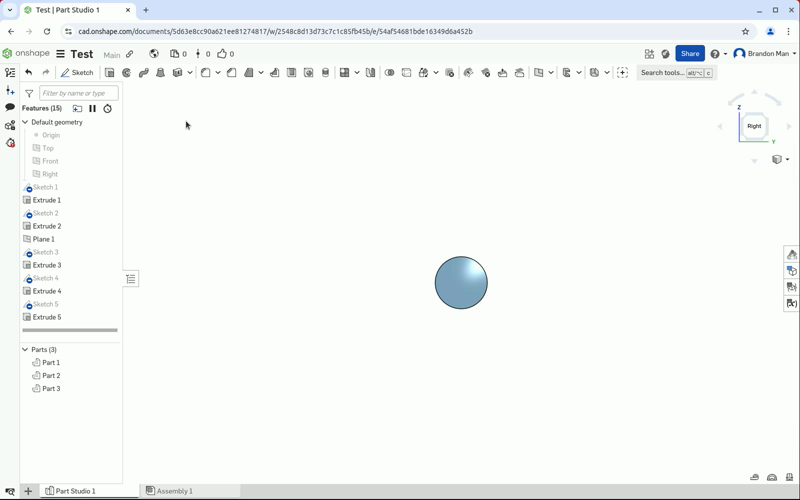
key(shift+h)
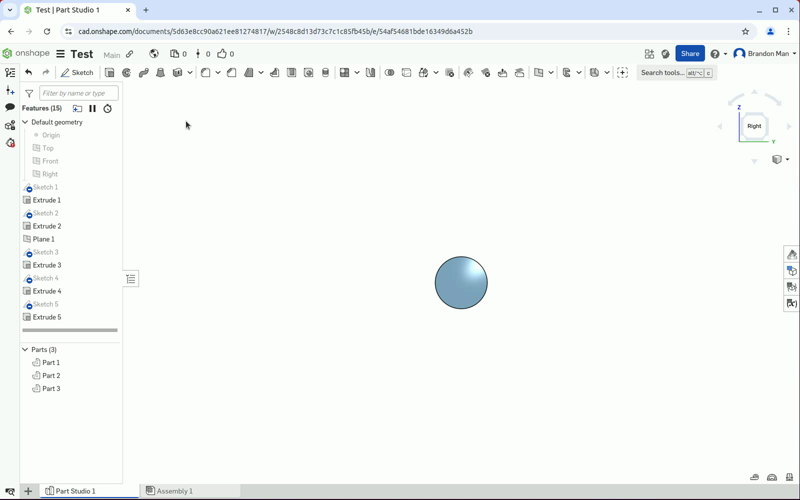
mouse_move(73, 189)
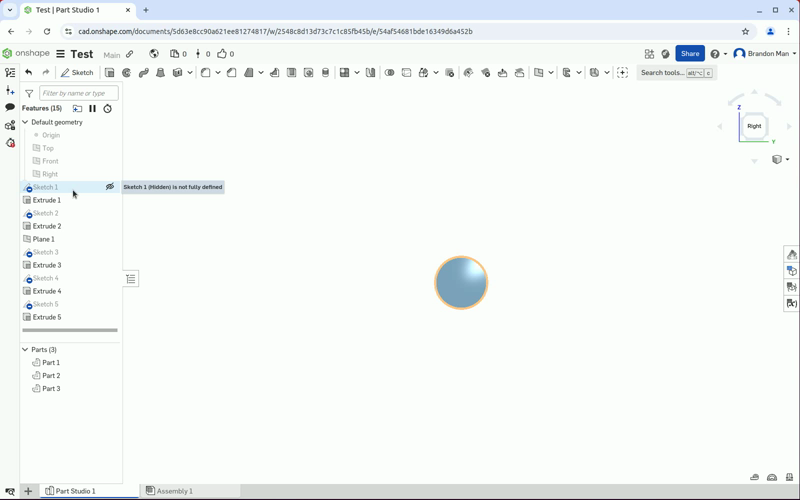
click(73, 189)
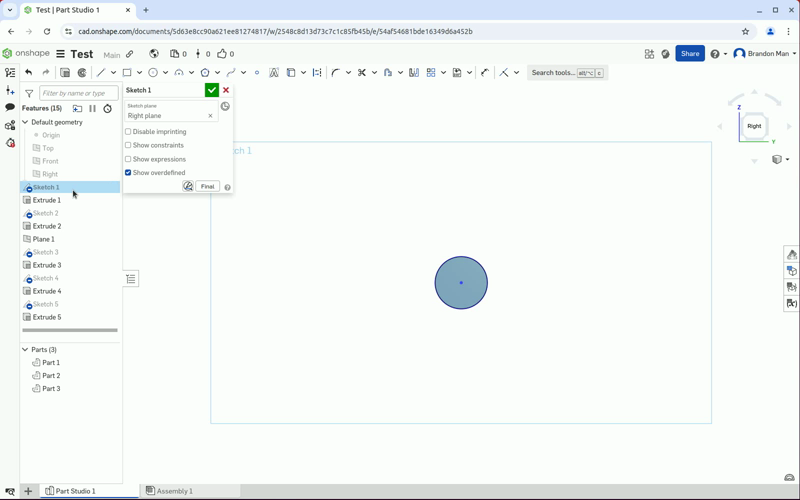
mouse_move(229, 92)
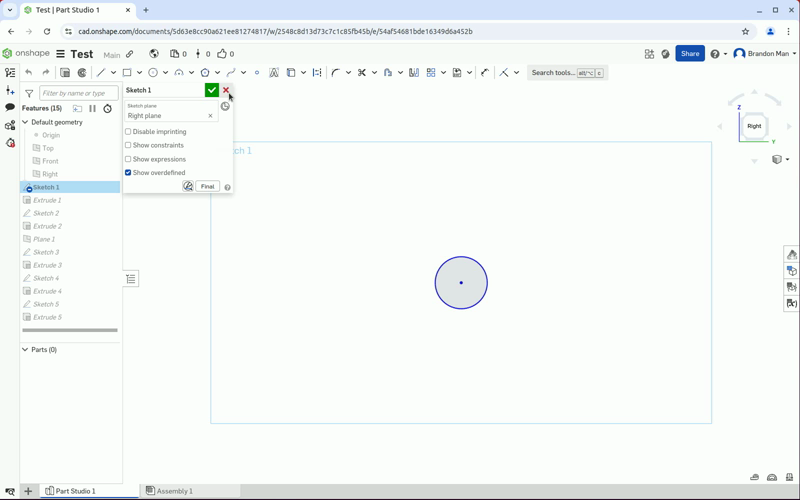
click(229, 92)
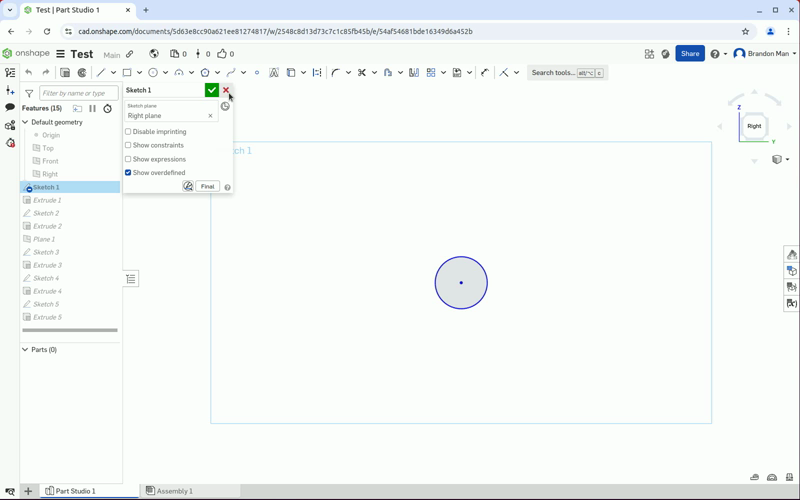
key(shift+s)
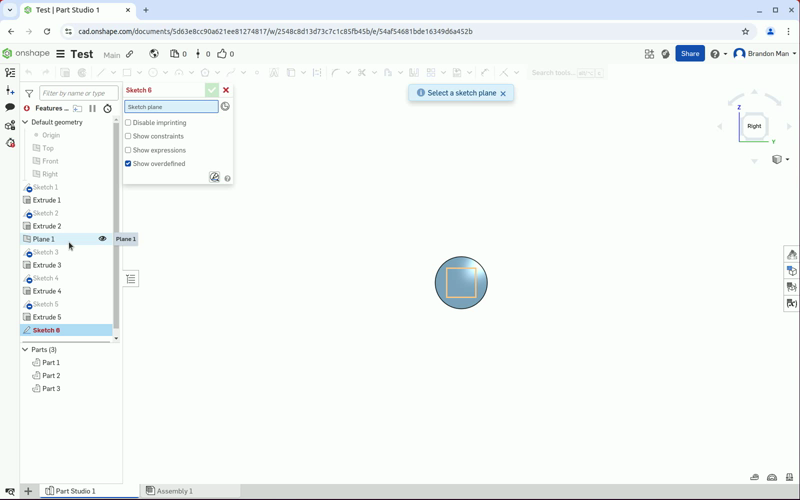
scroll(3)
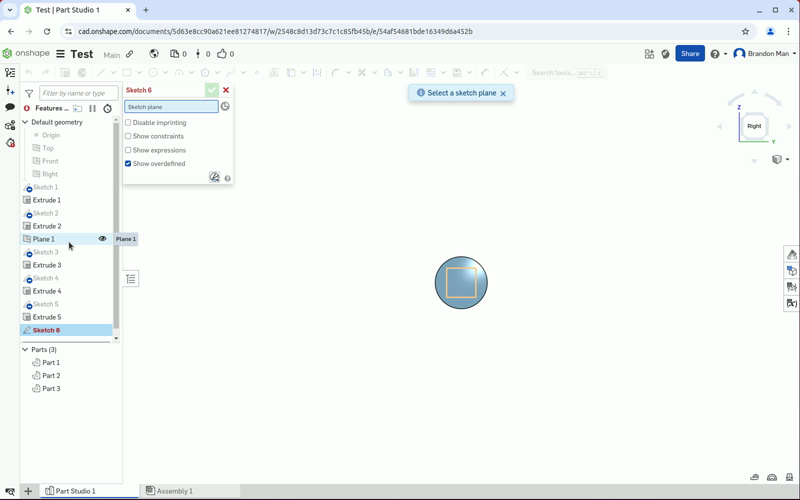
mouse_move(69, 176)
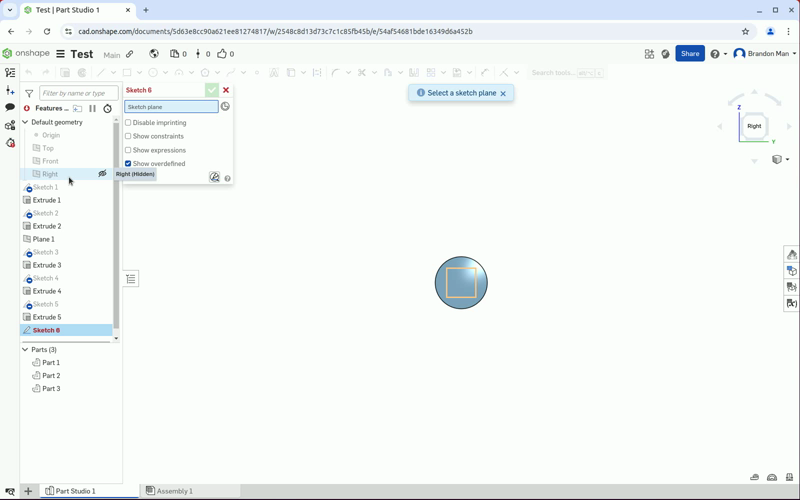
click(69, 176)
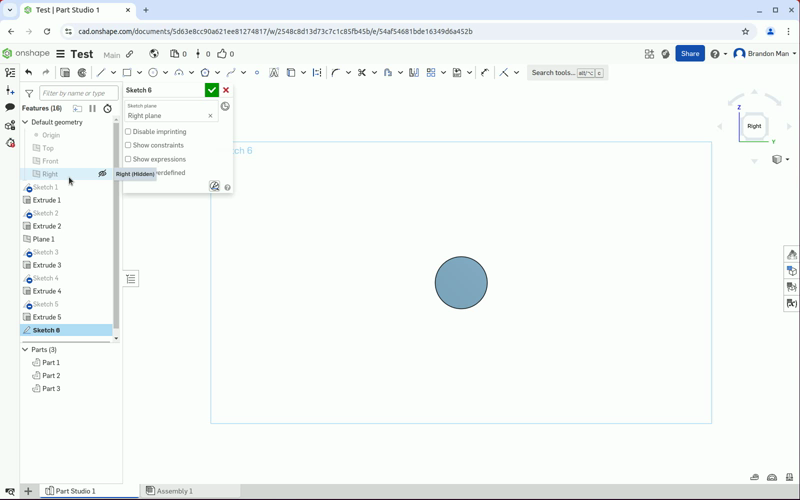
mouse_move(73, 352)
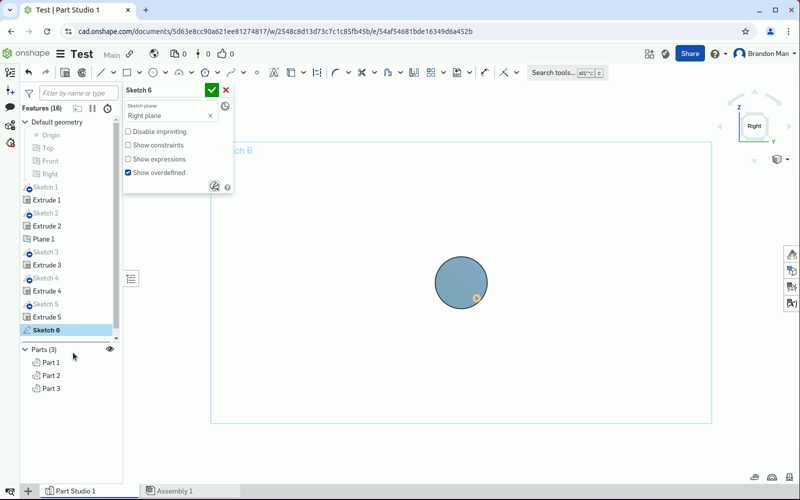
key(y)
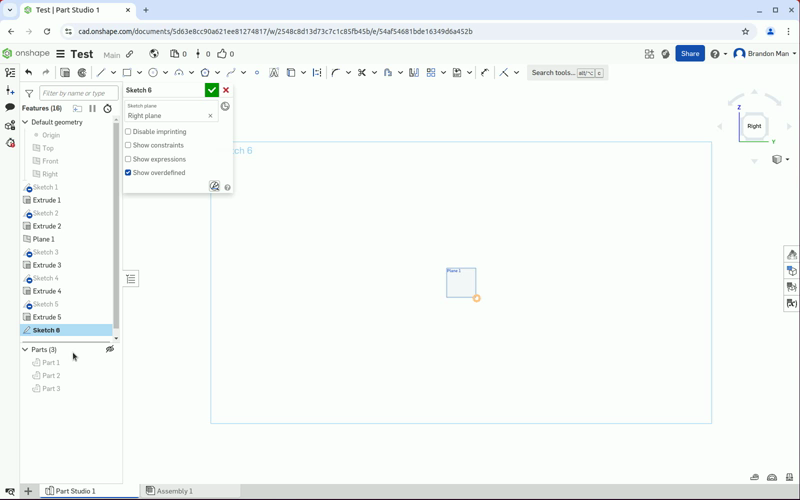
key(c)
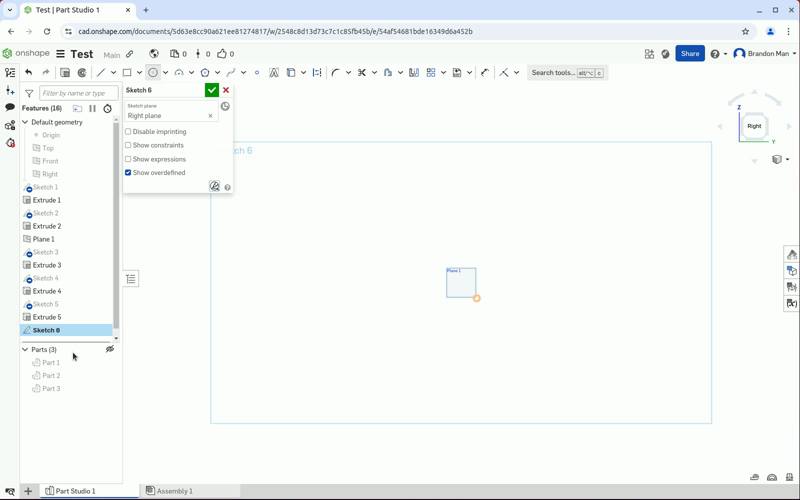
key_down(shift)
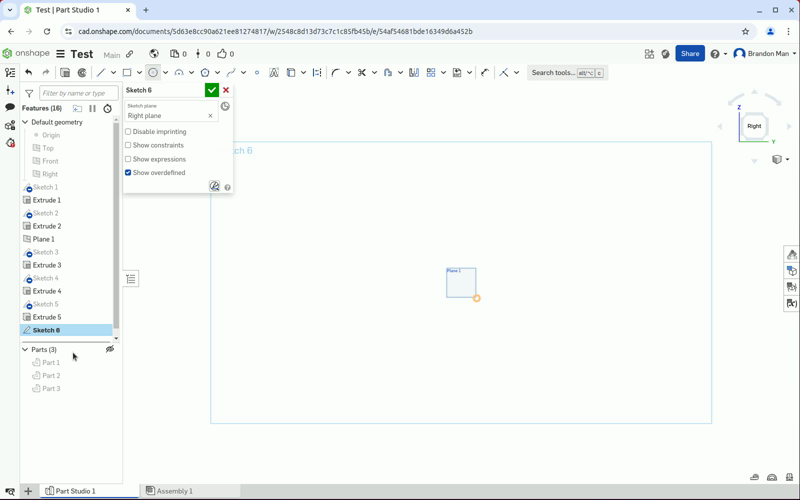
mouse_move(446, 298)
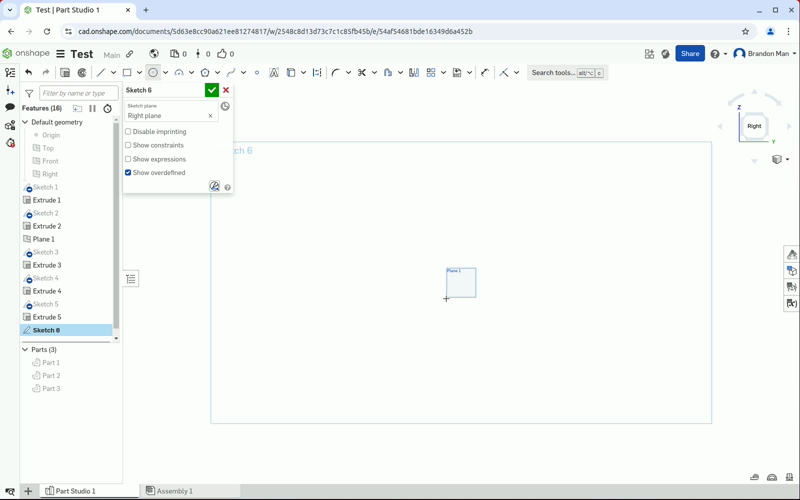
click(446, 298)
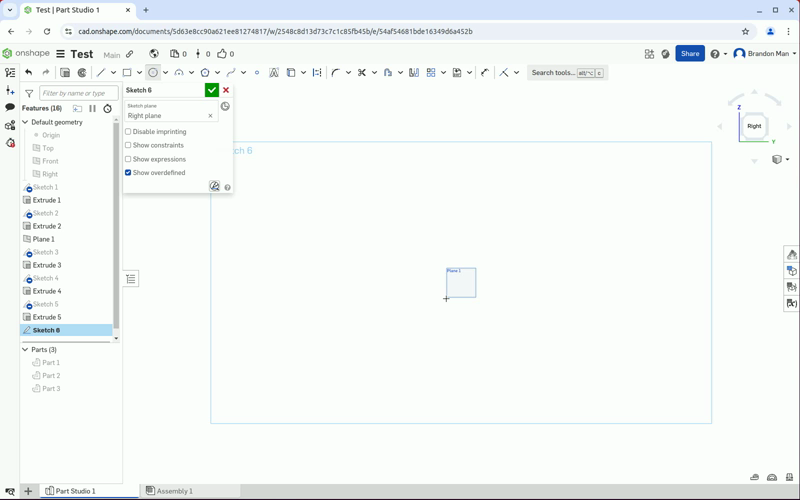
key_up(shift)
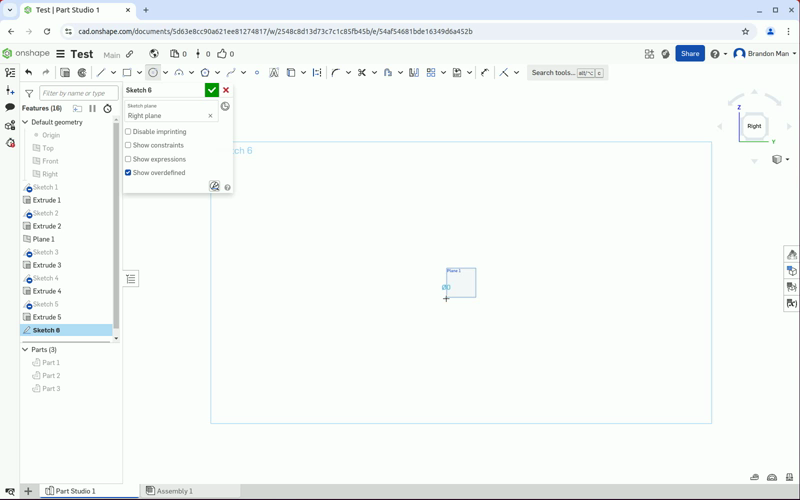
mouse_move(449, 298)
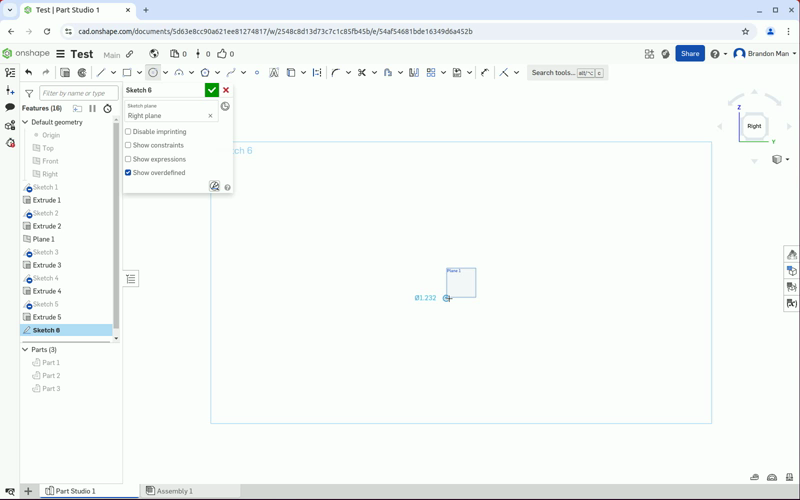
click(449, 298)
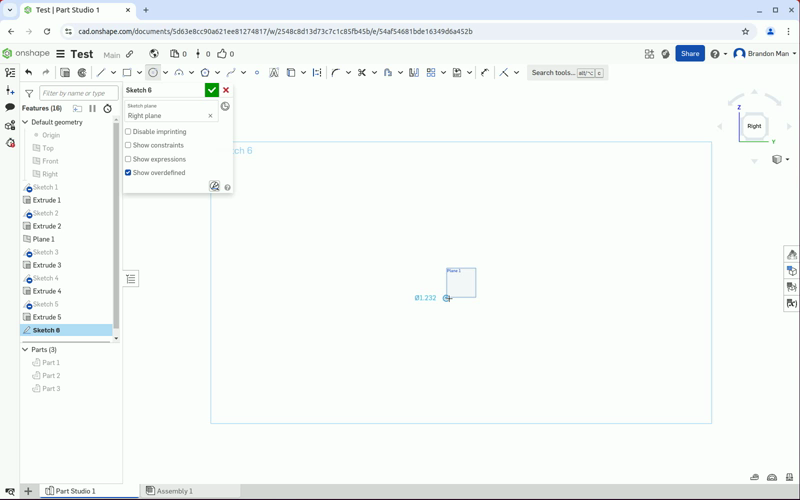
key(esc)
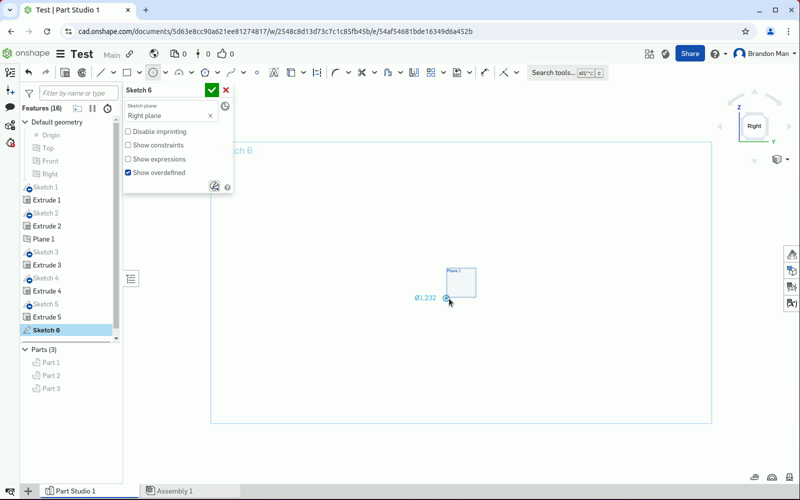
mouse_move(446, 299)
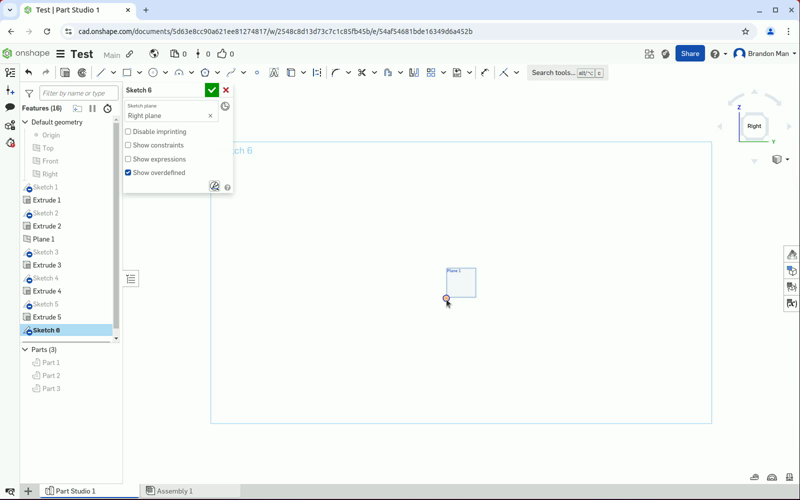
scroll(6)
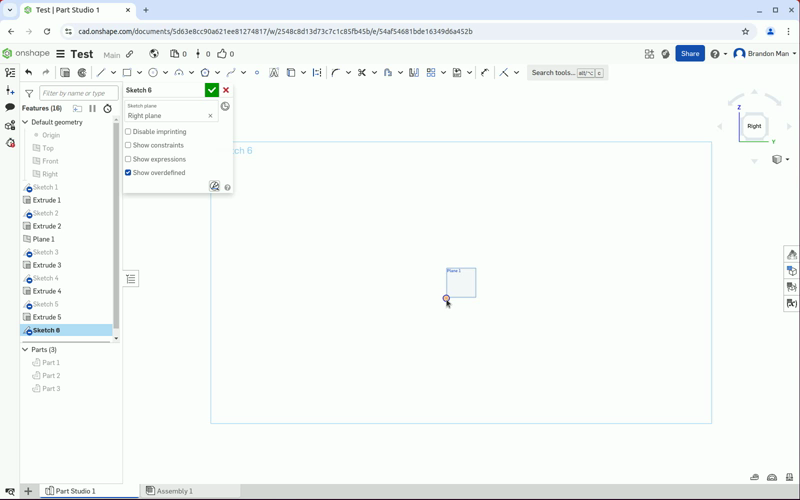
scroll(6)
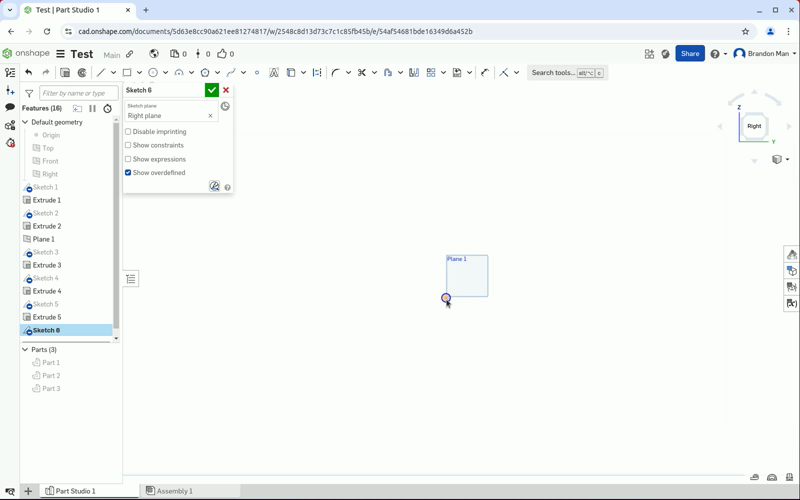
scroll(6)
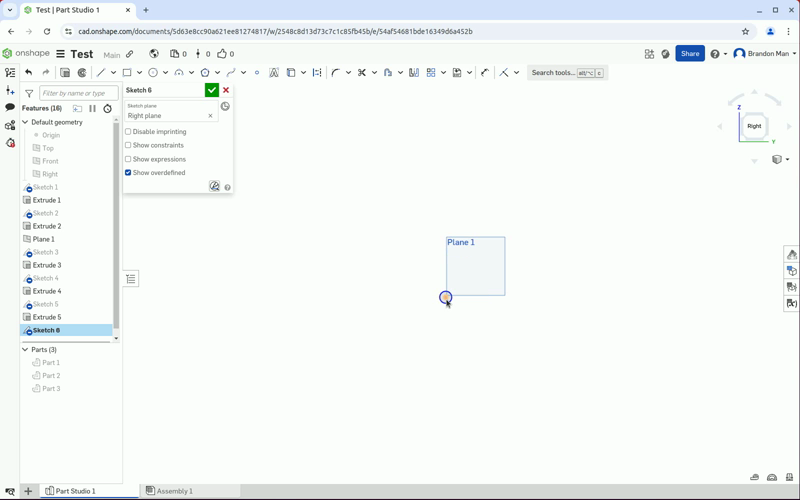
scroll(6)
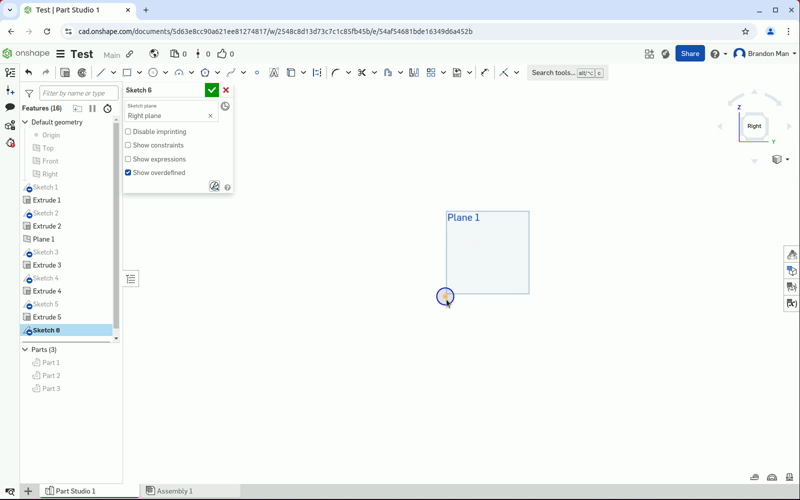
scroll(6)
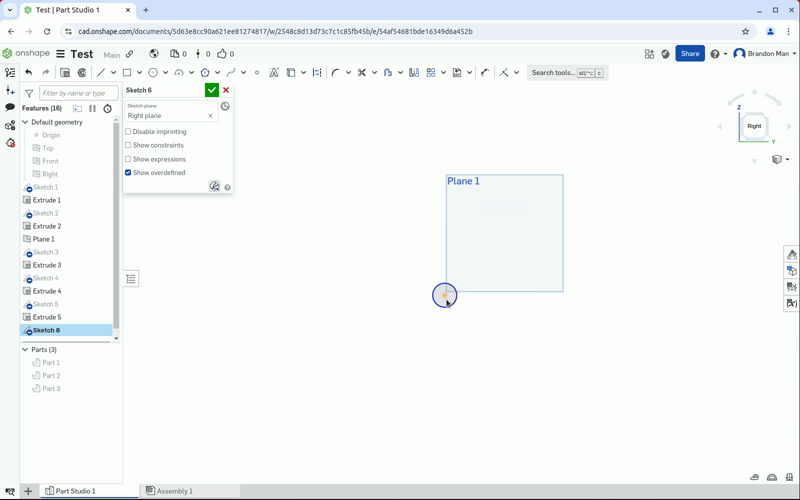
scroll(6)
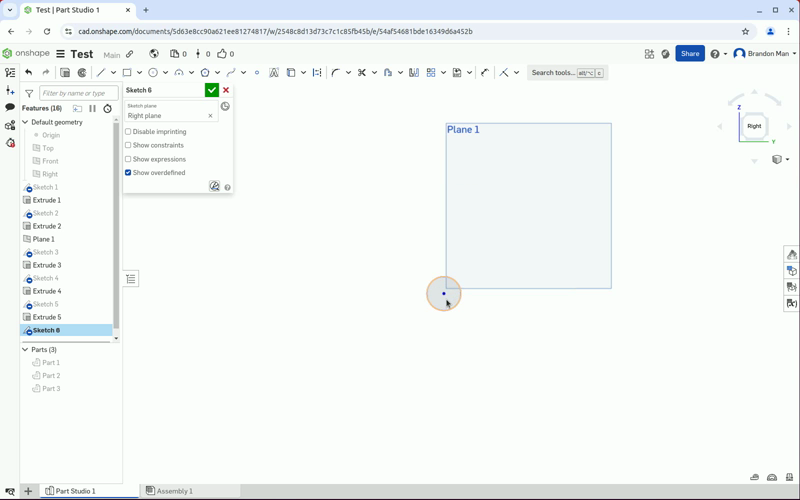
scroll(6)
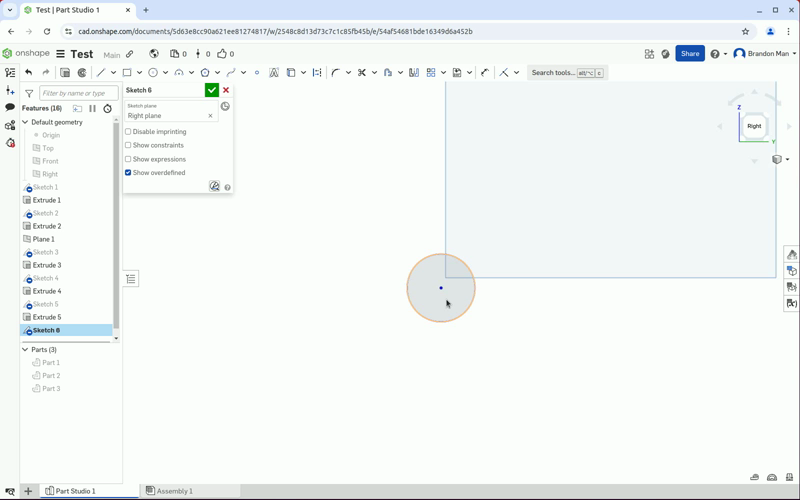
click(446, 299)
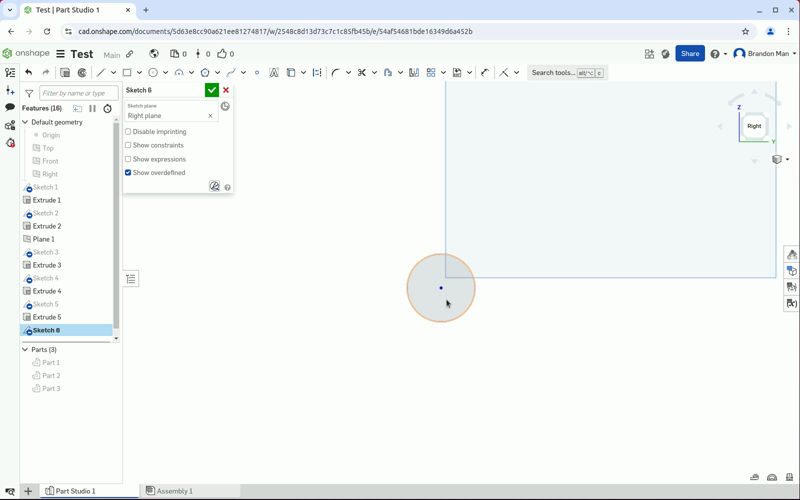
scroll(-6)
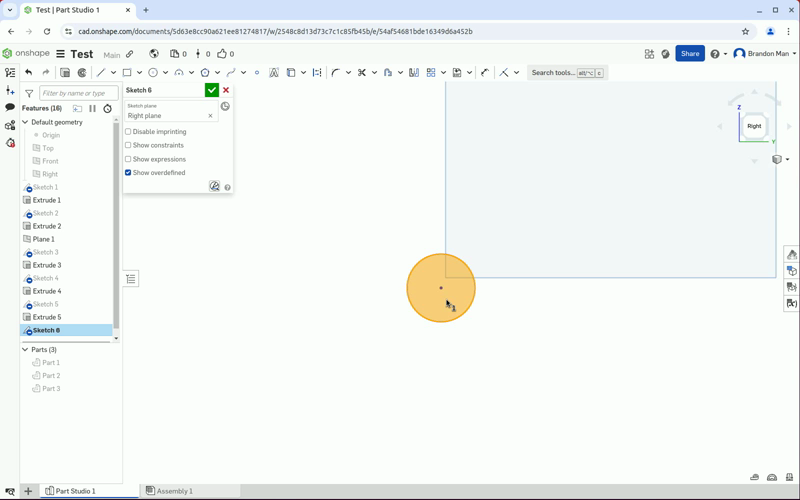
scroll(-6)
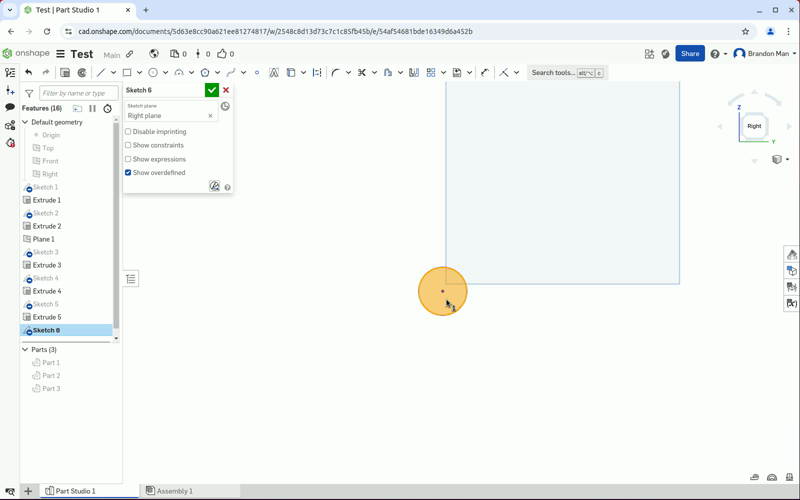
scroll(-6)
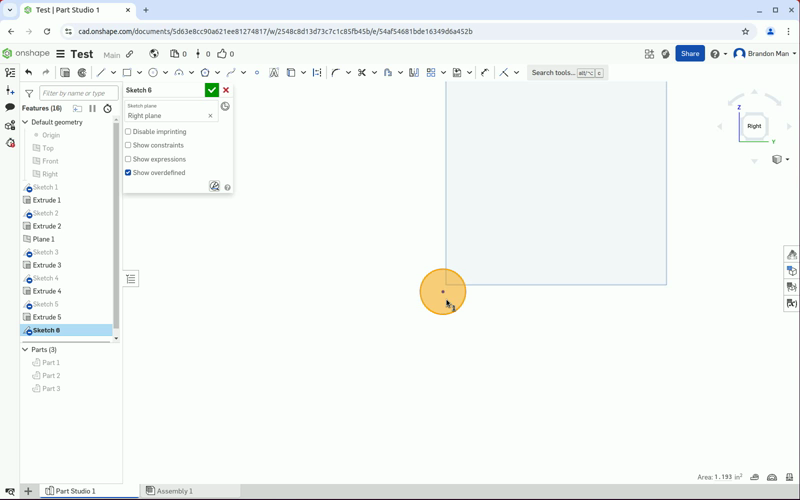
scroll(-6)
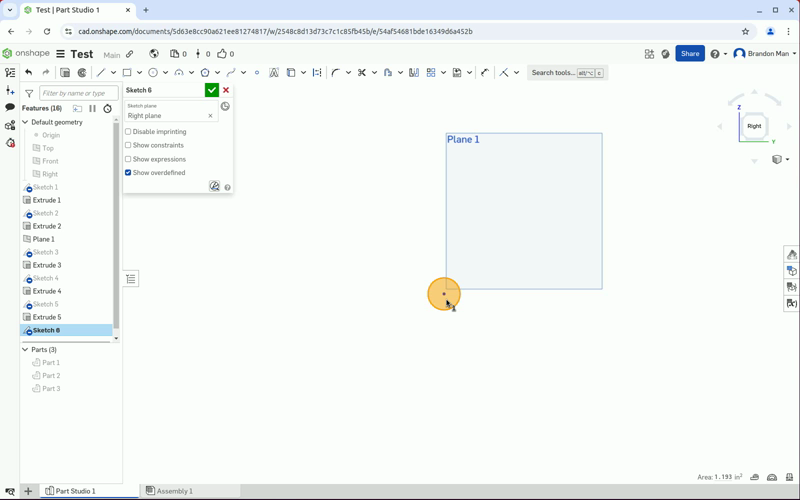
scroll(-6)
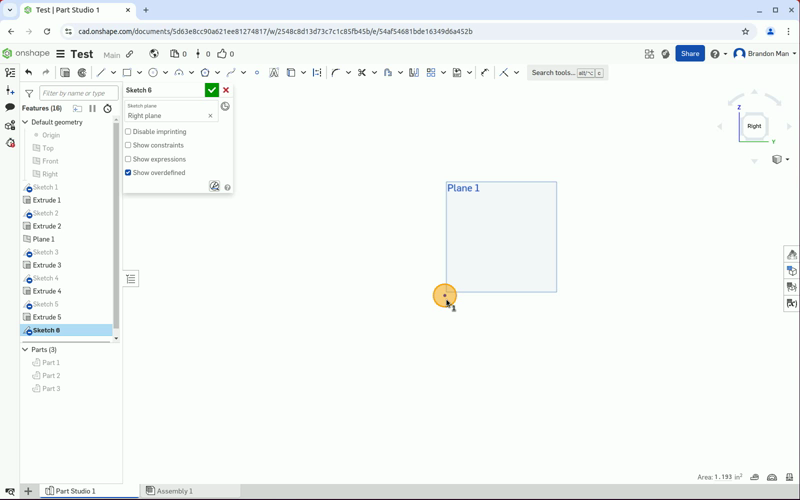
scroll(-6)
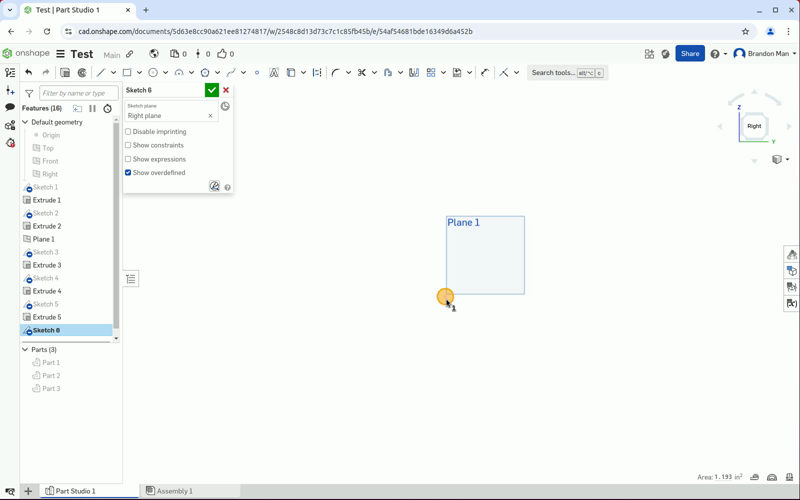
scroll(-6)
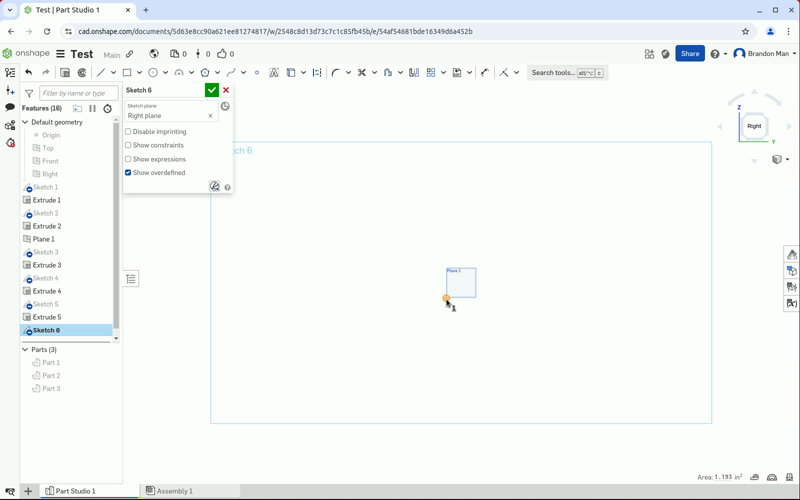
mouse_move(73, 352)
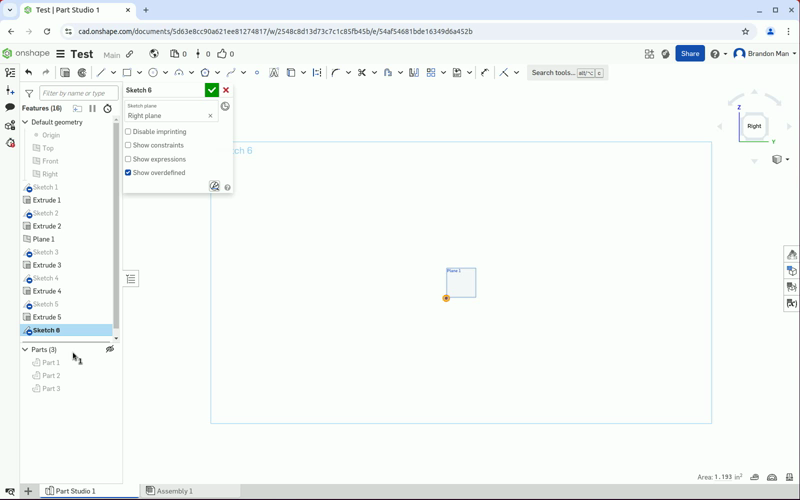
key(shift+y)
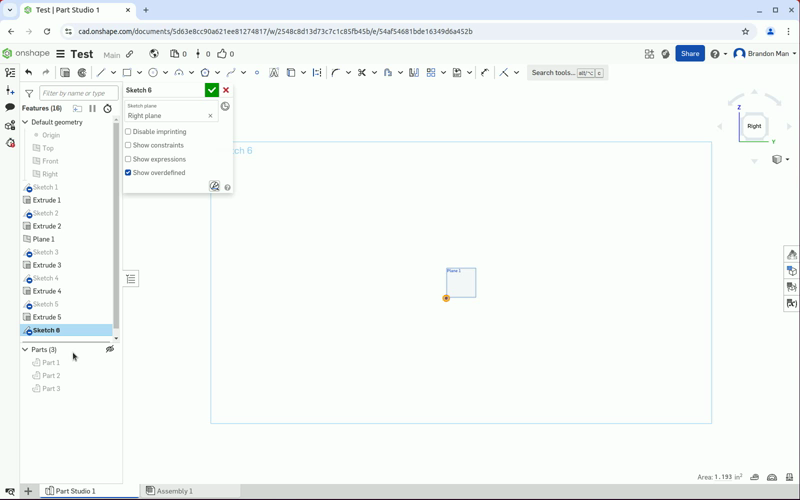
key(shift+e)
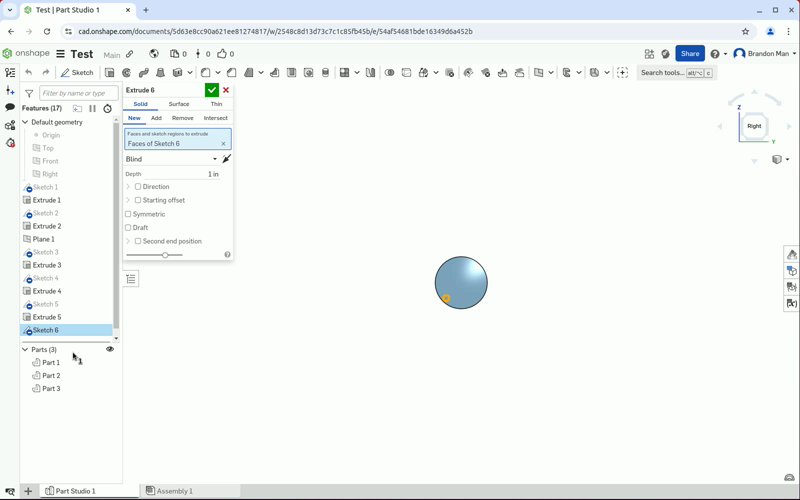
mouse_move(143, 106)
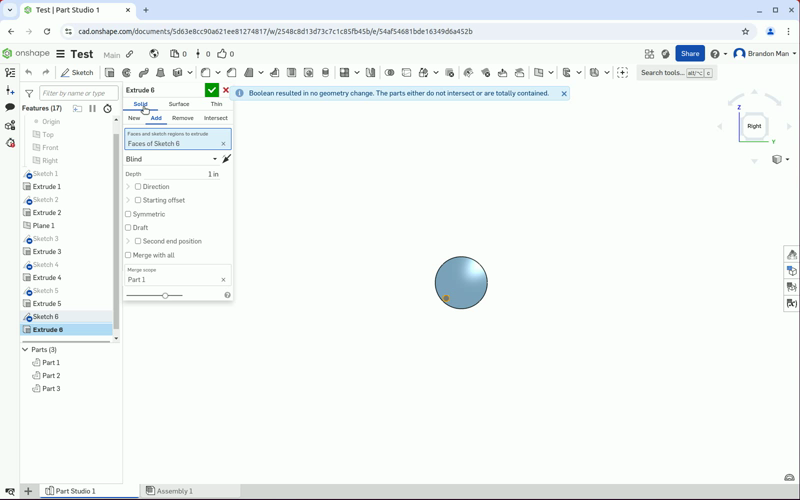
click(143, 106)
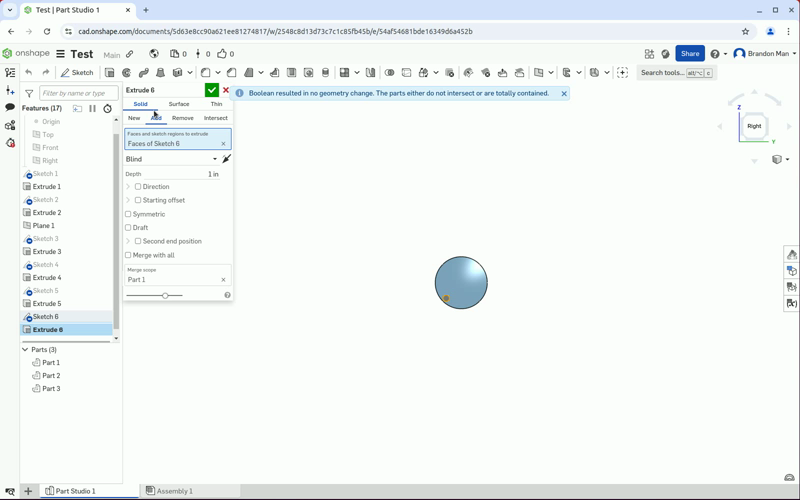
mouse_move(186, 120)
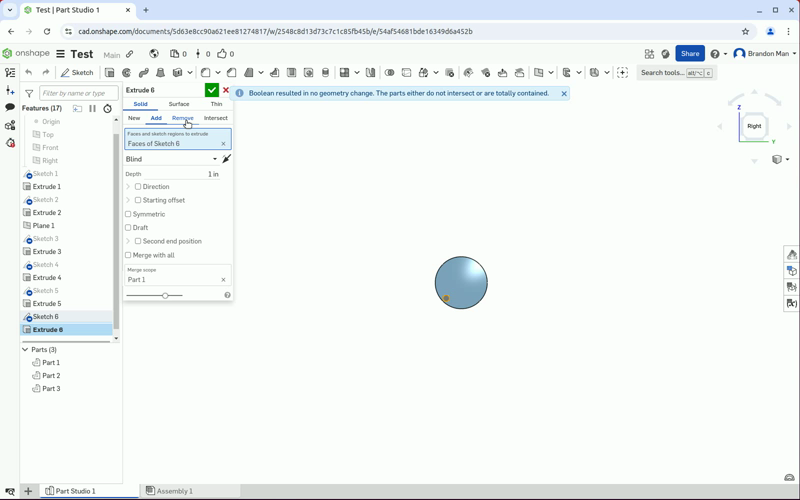
click(186, 120)
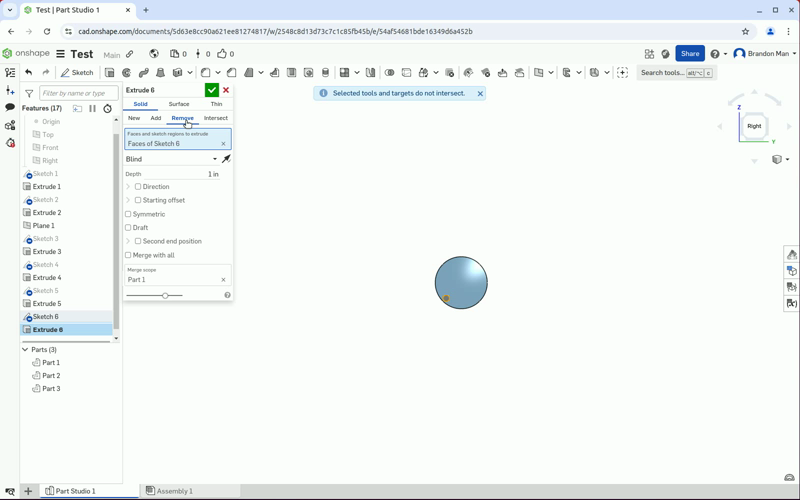
key(tab, 4)
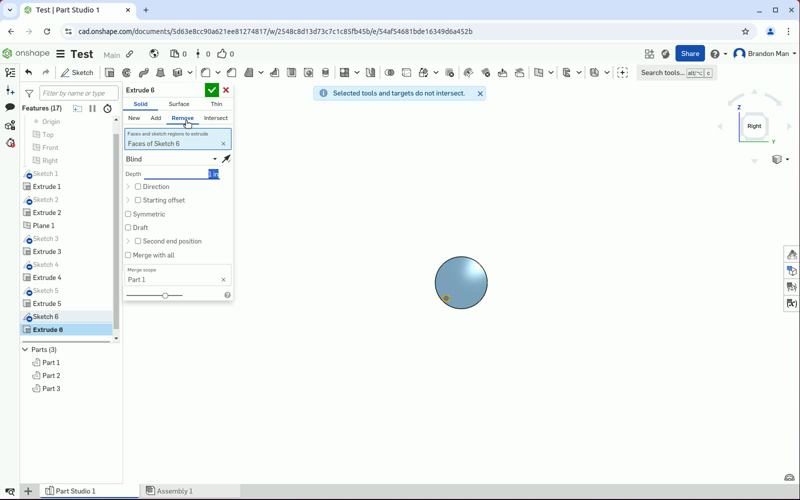
text(2.889)
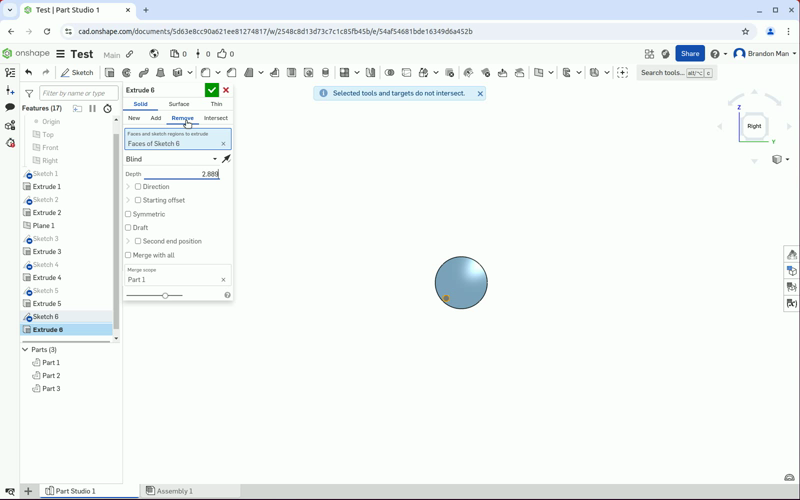
key(tab, 6)
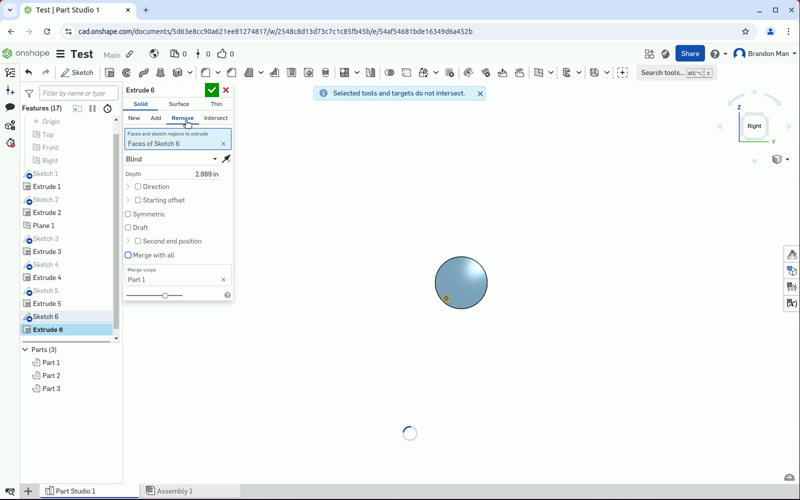
key(space)
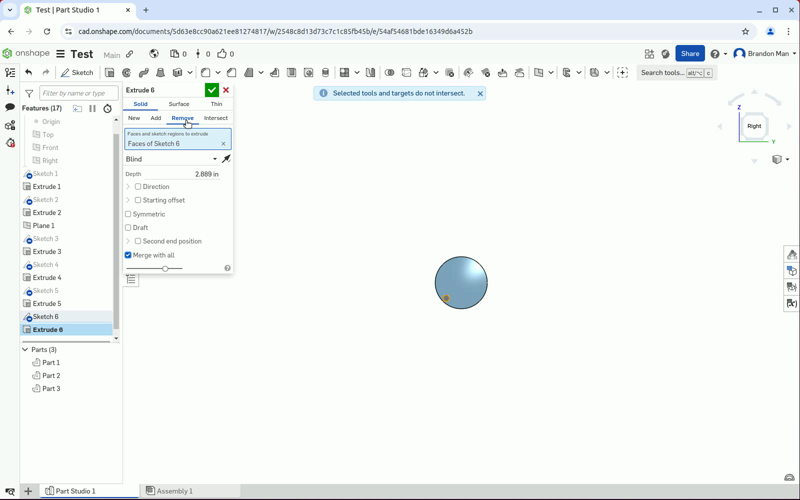
key(enter)
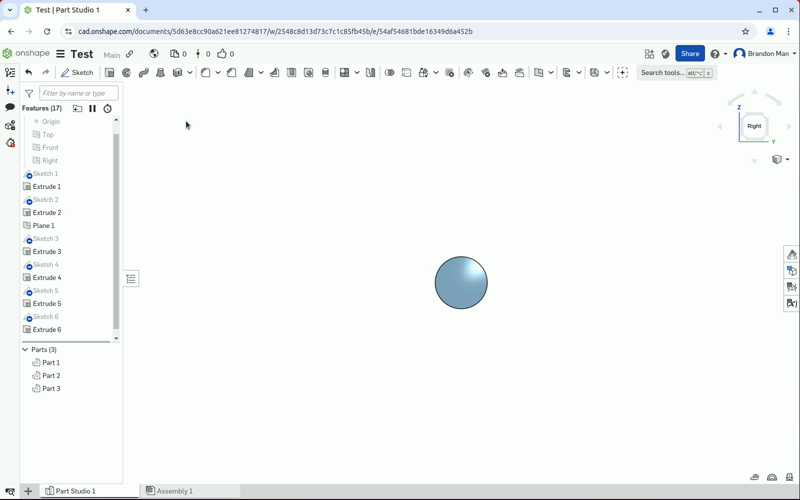
key(shift+h)
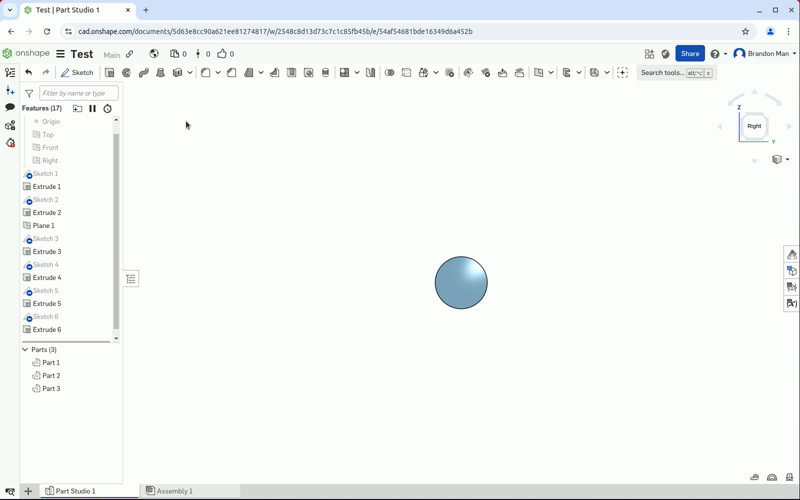
key(shift+h)
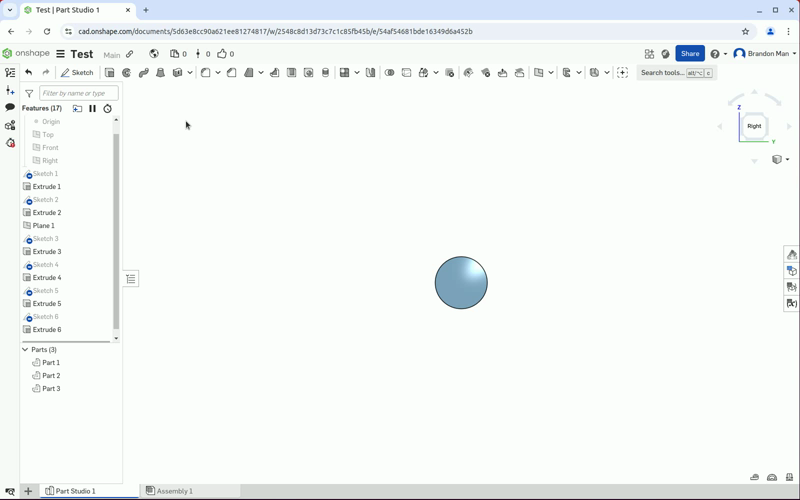
mouse_move(69, 176)
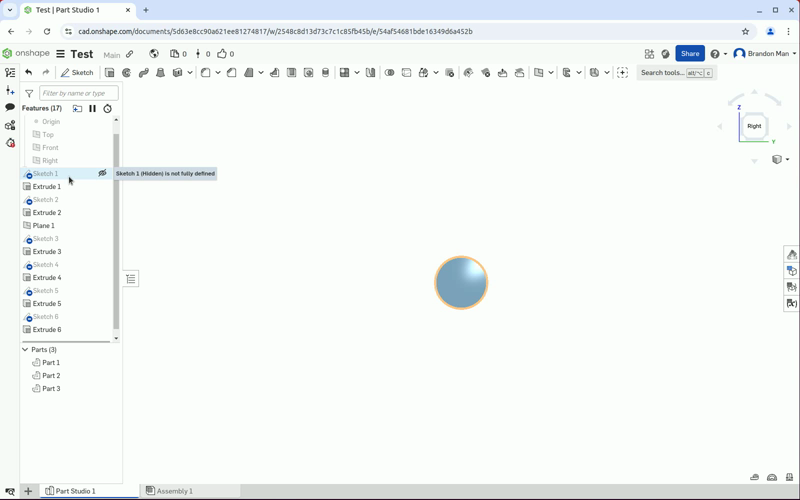
click(69, 176)
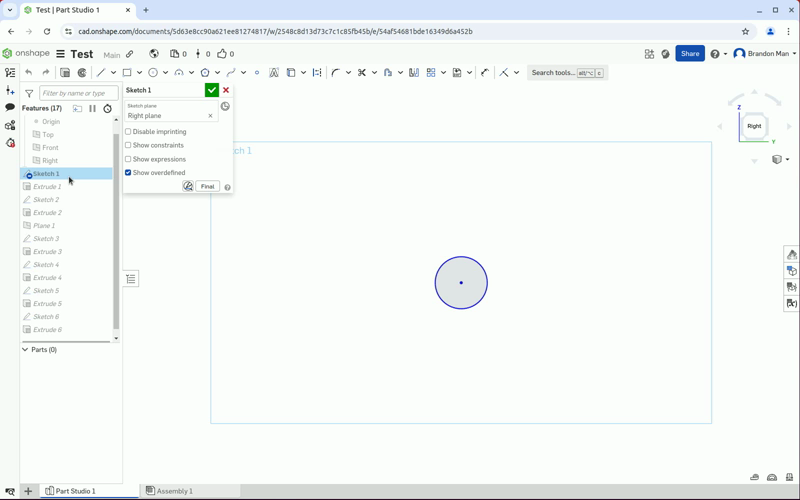
mouse_move(229, 92)
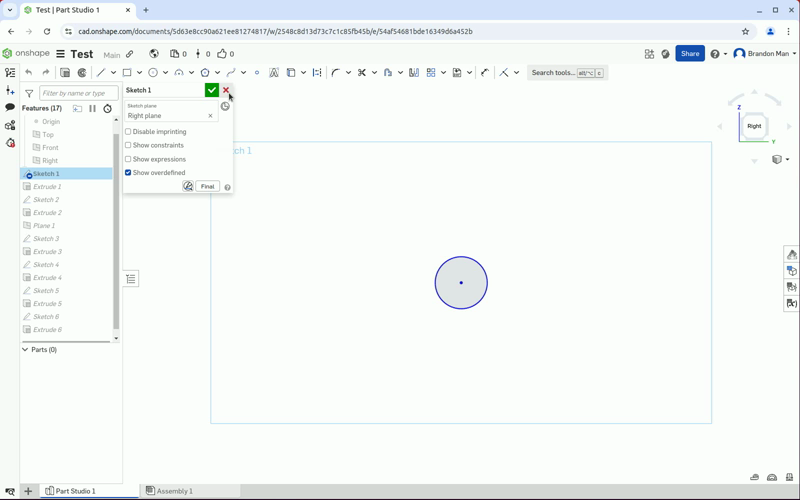
click(229, 92)
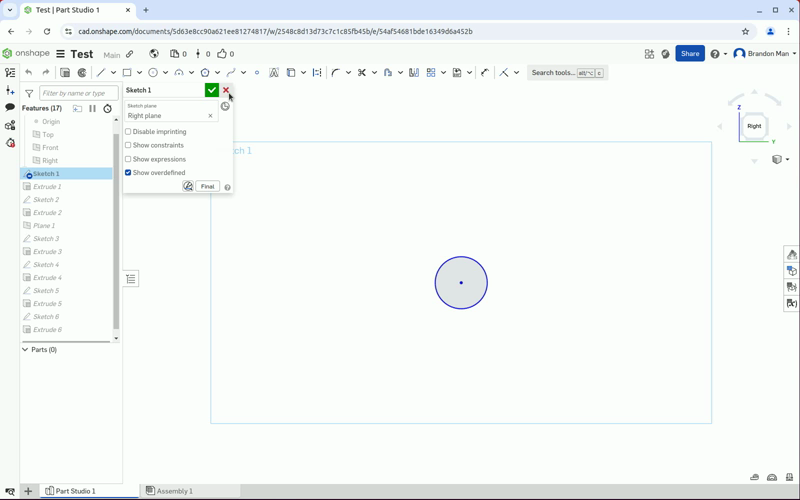
key(shift+s)
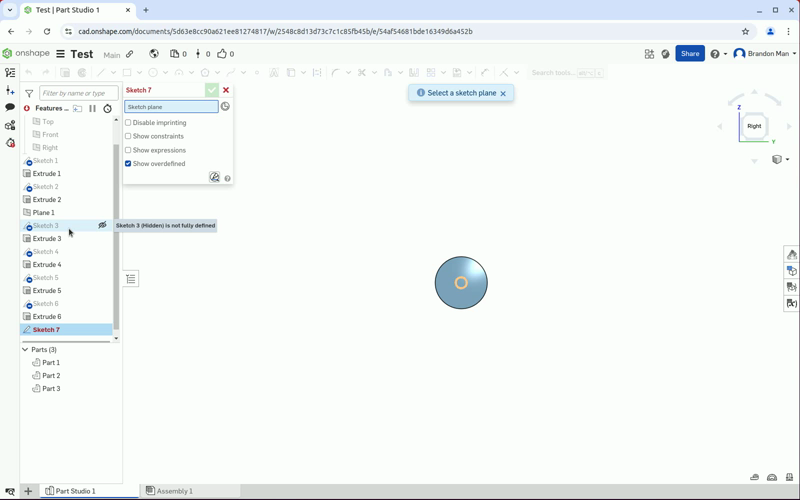
scroll(3)
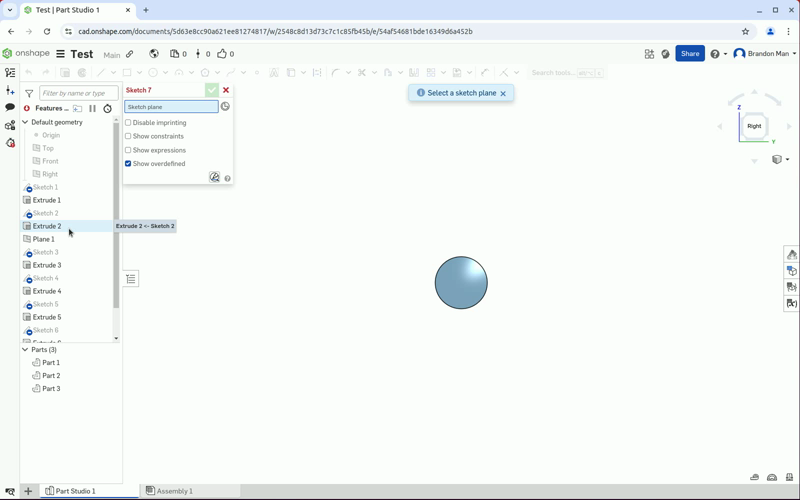
mouse_move(69, 176)
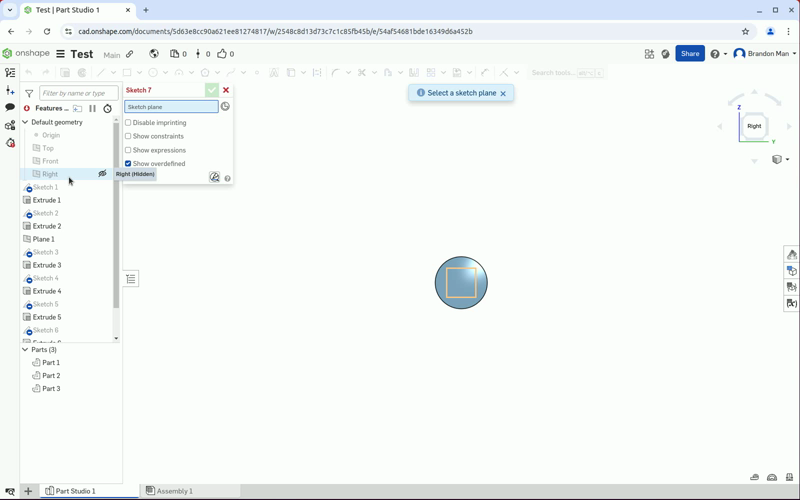
click(69, 176)
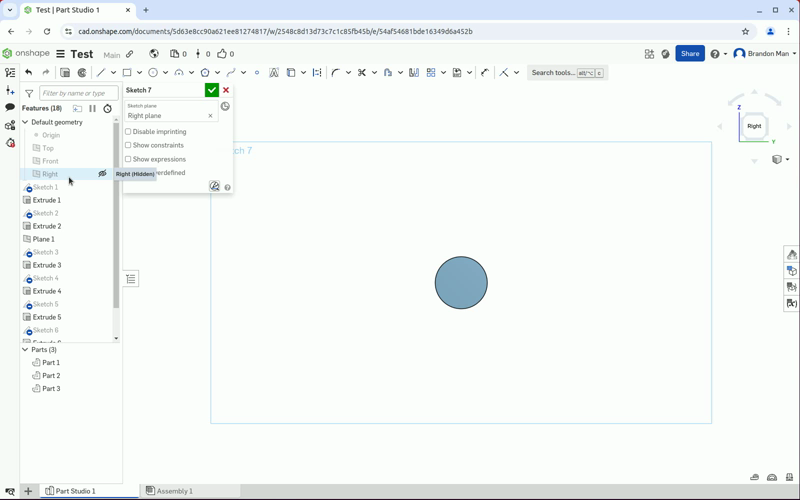
mouse_move(73, 352)
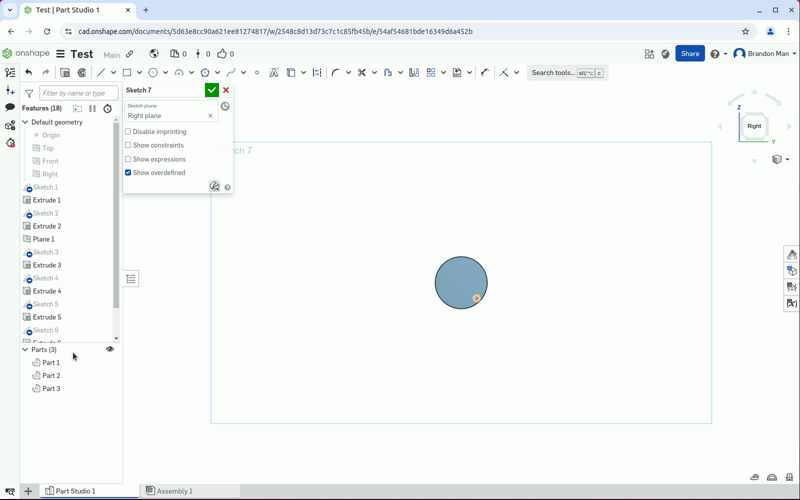
key(y)
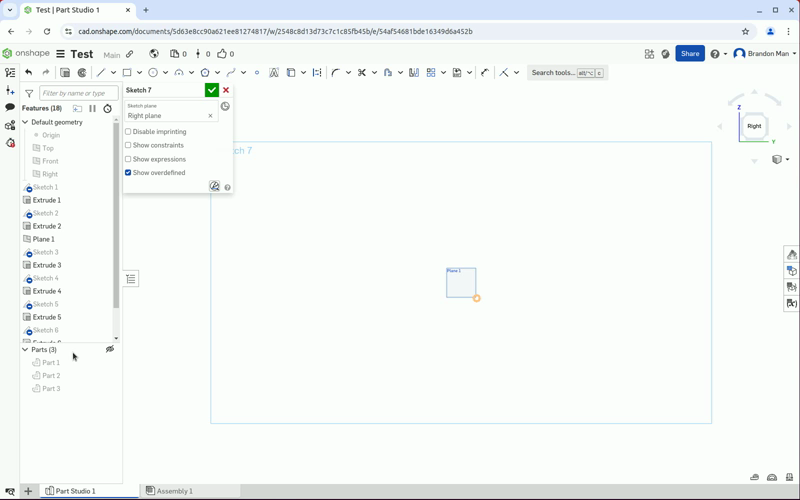
key(c)
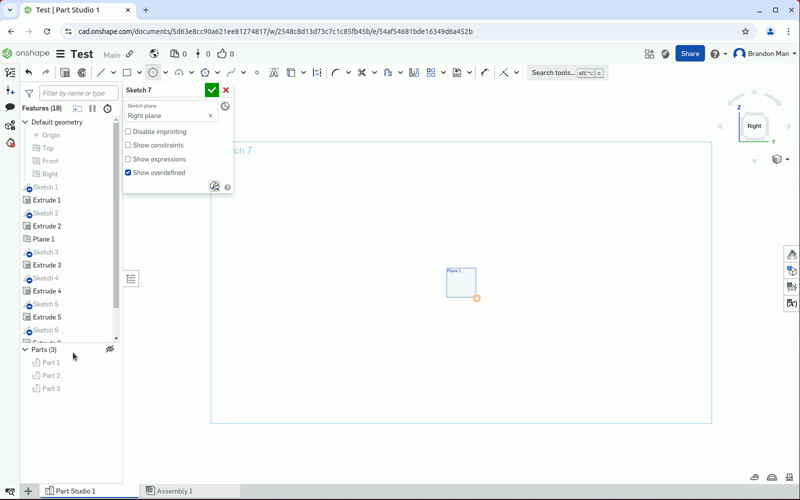
key_down(shift)
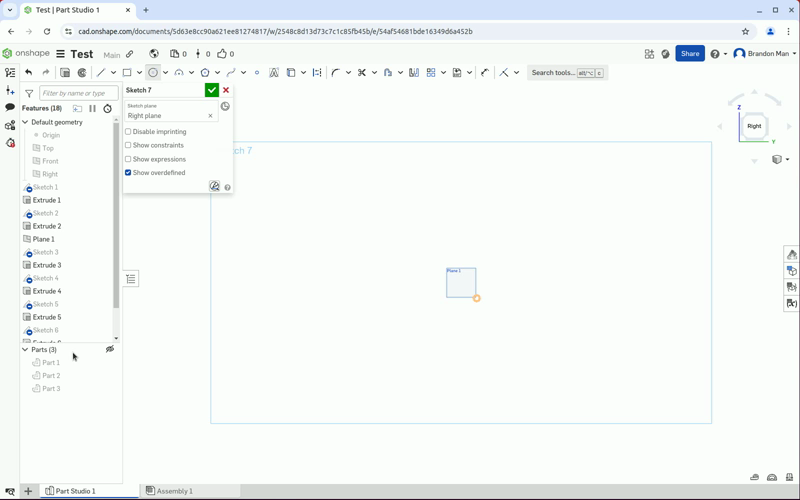
mouse_move(446, 267)
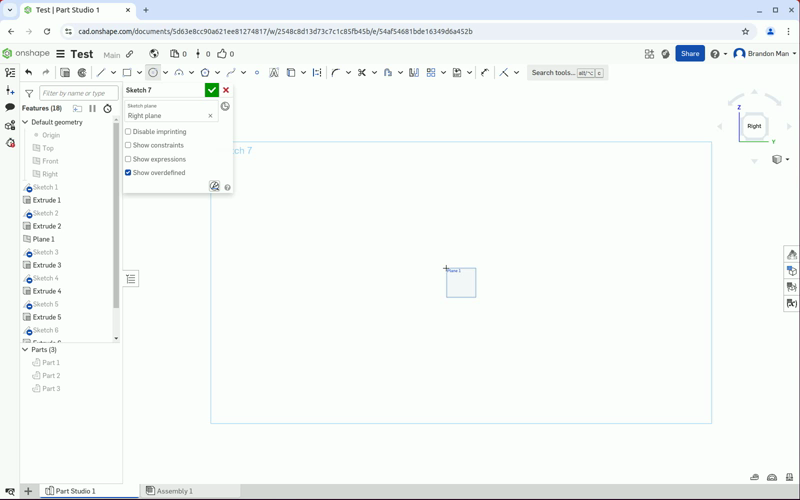
click(446, 267)
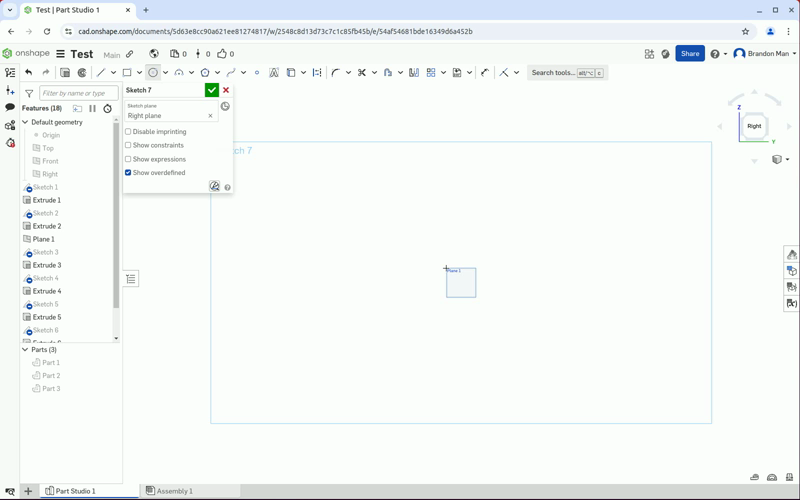
key_up(shift)
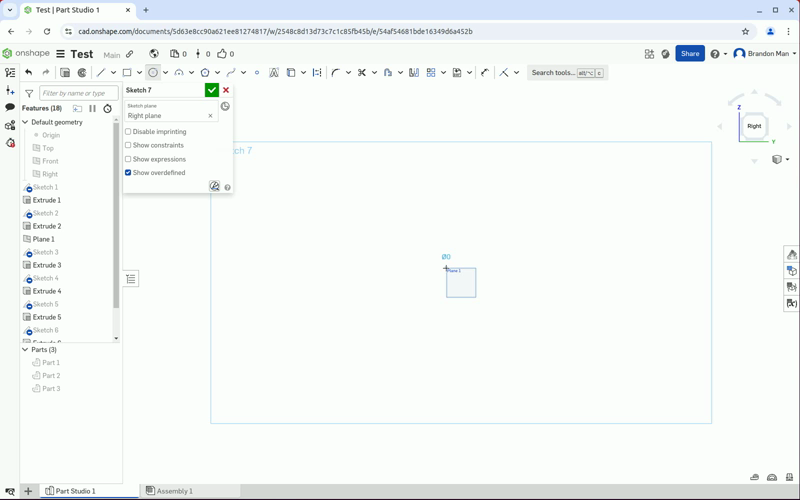
mouse_move(449, 267)
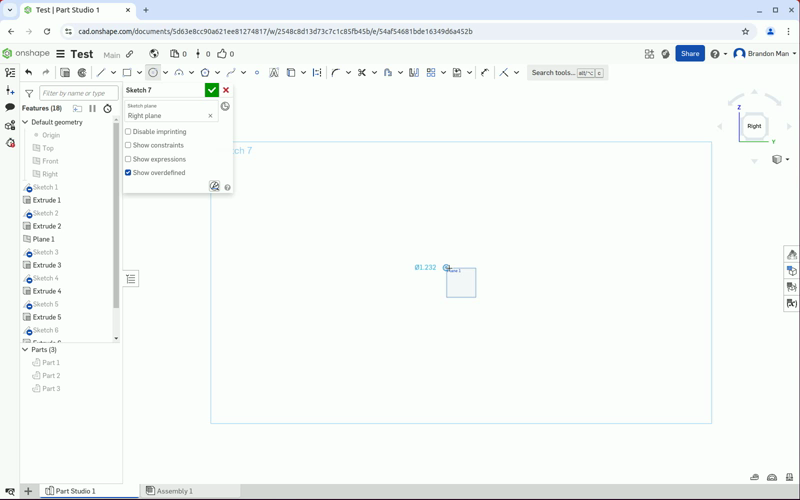
click(449, 267)
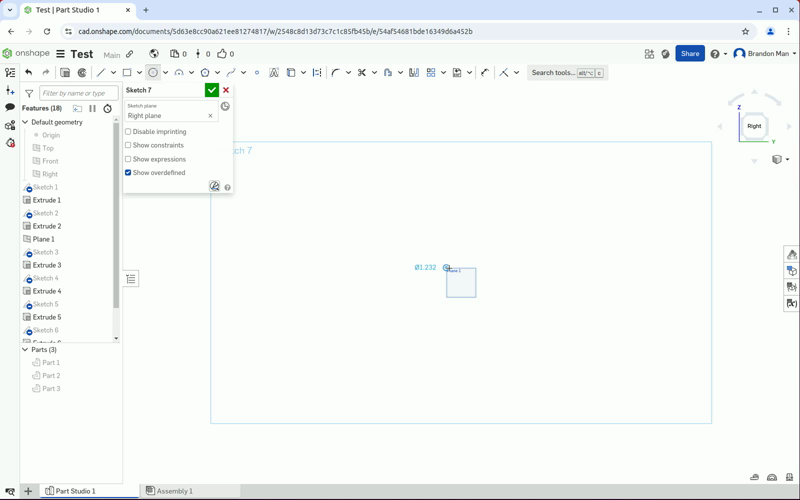
key(esc)
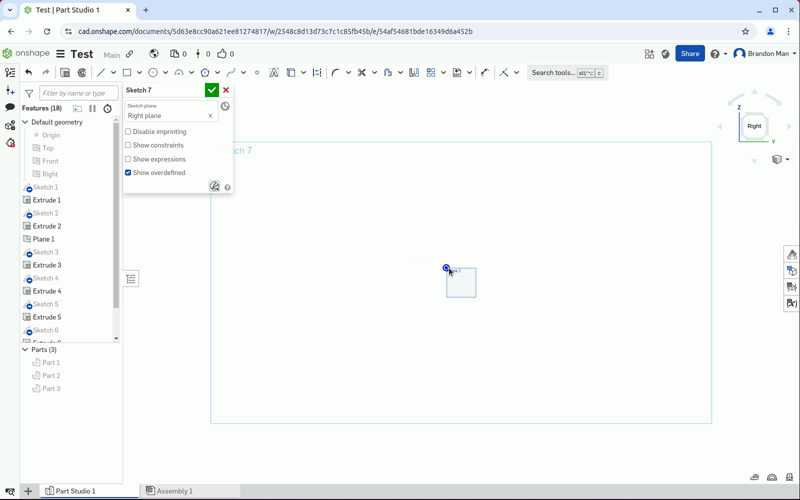
mouse_move(444, 267)
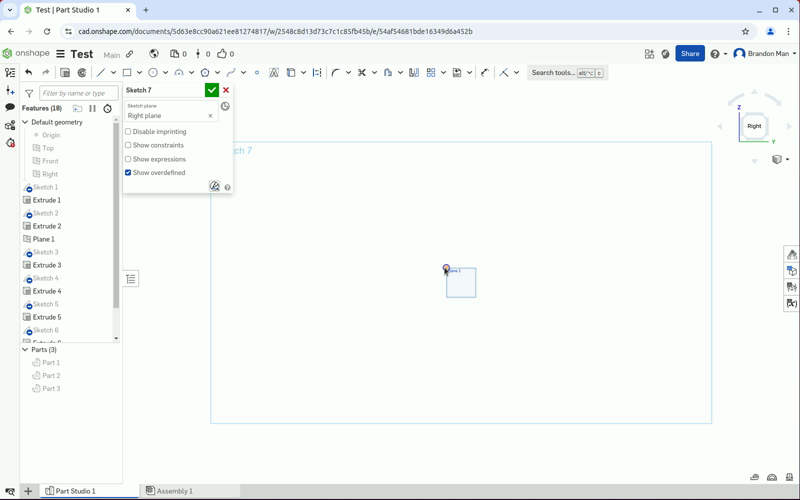
scroll(6)
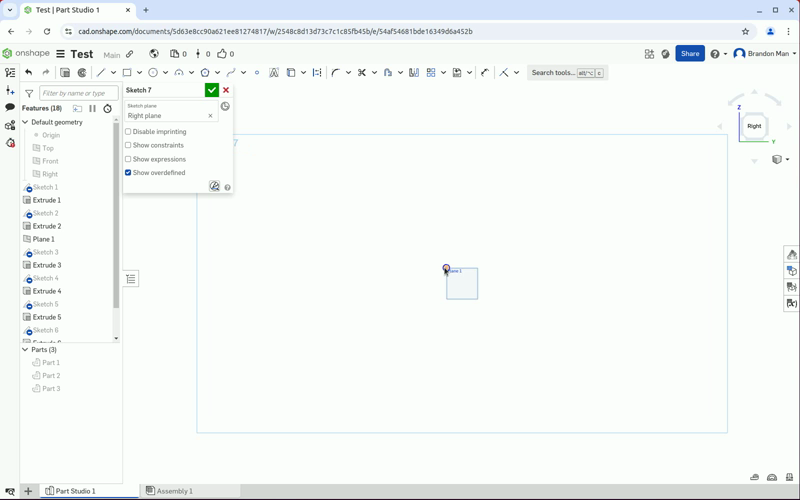
scroll(6)
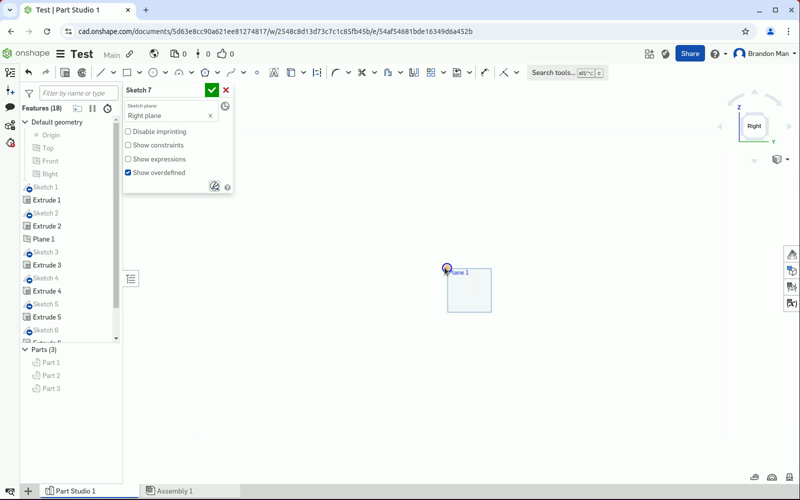
scroll(6)
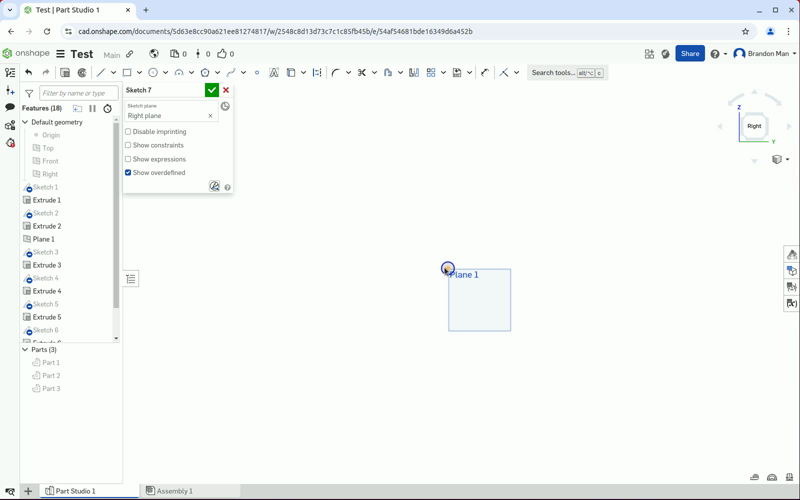
scroll(6)
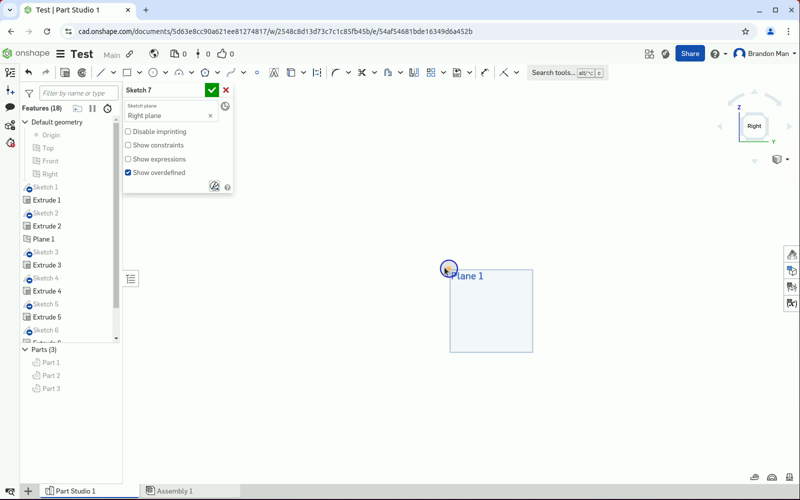
scroll(6)
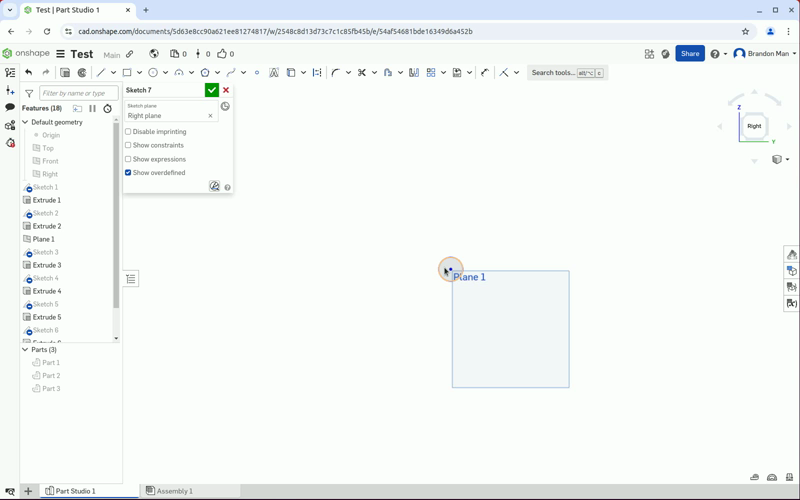
scroll(6)
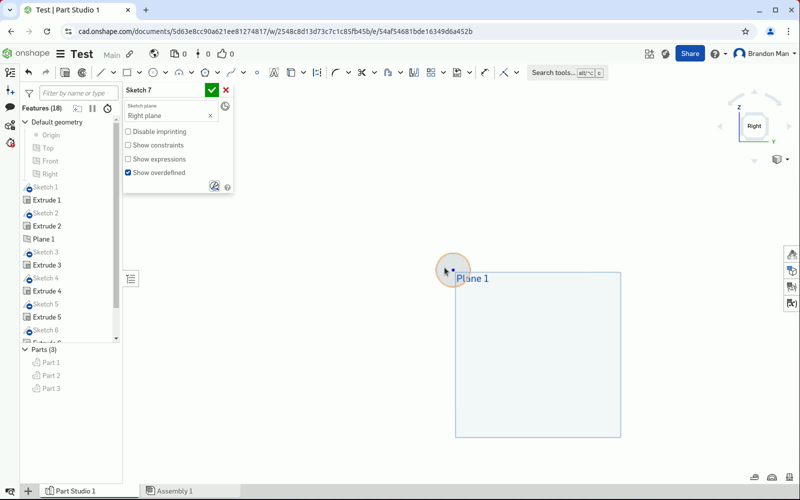
scroll(6)
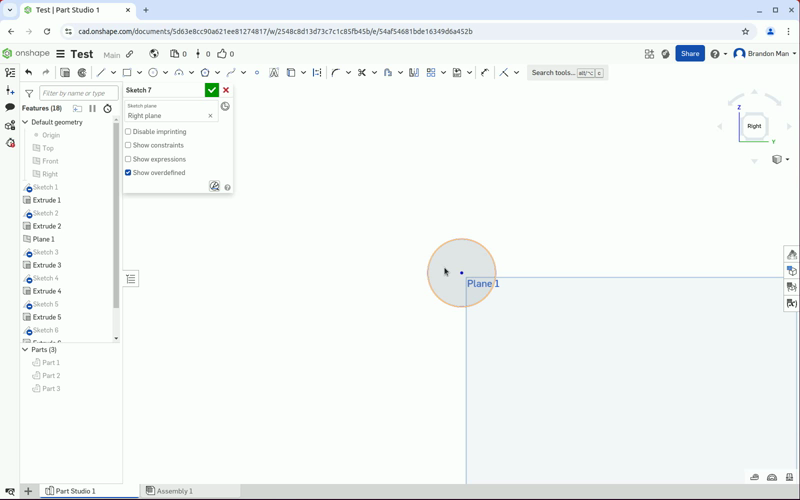
click(444, 267)
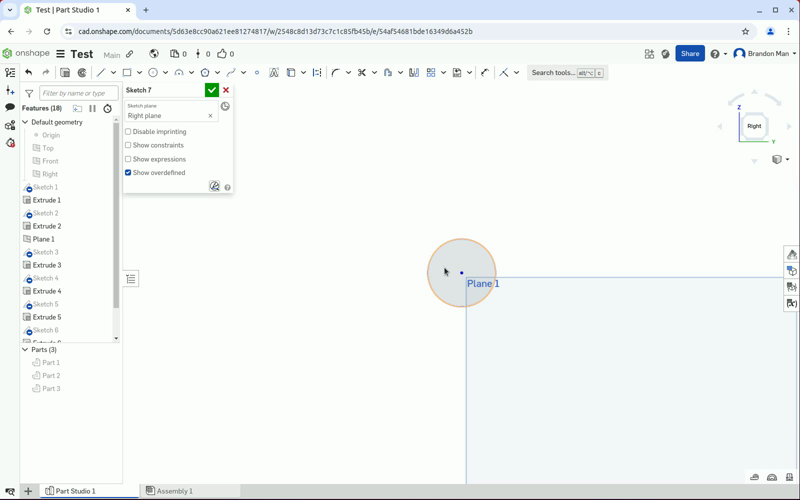
scroll(-6)
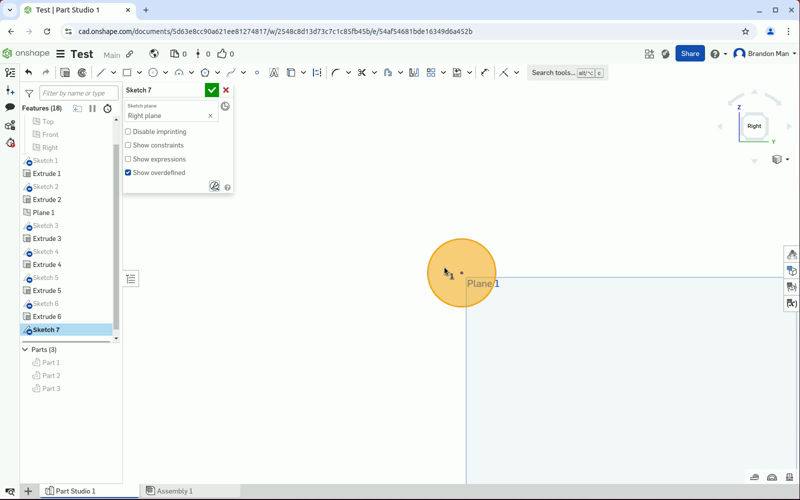
scroll(-6)
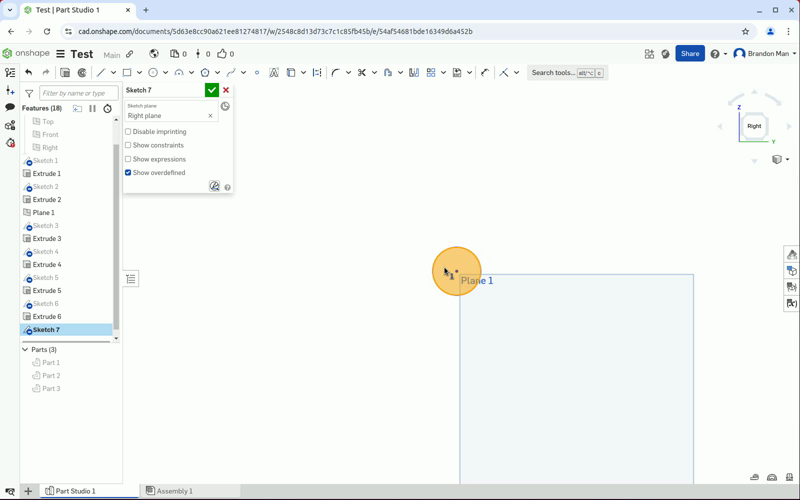
scroll(-6)
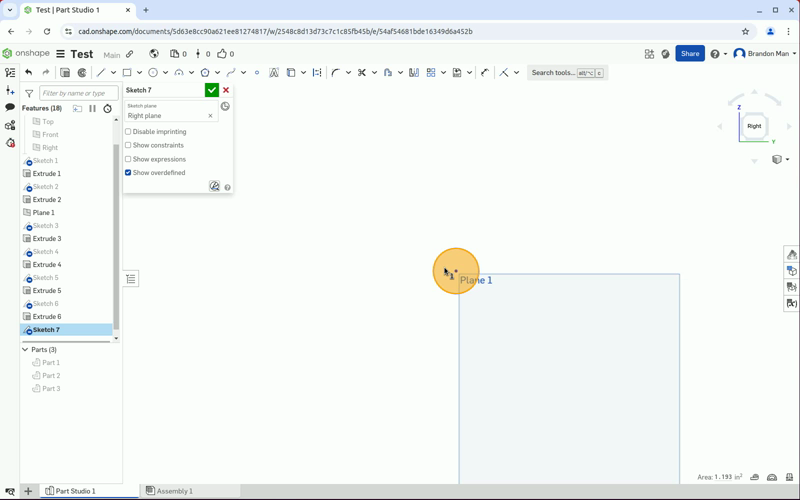
scroll(-6)
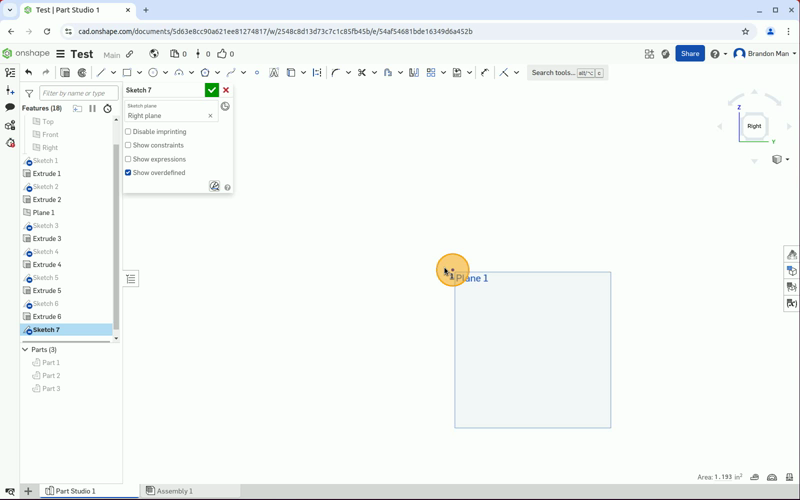
scroll(-6)
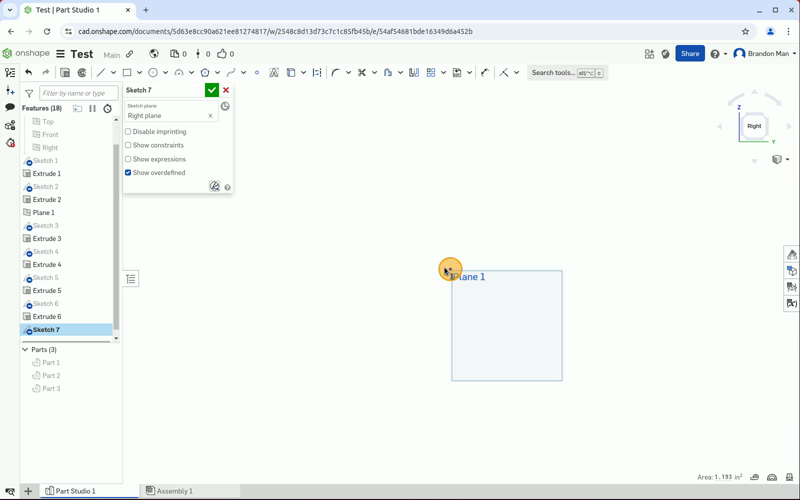
scroll(-6)
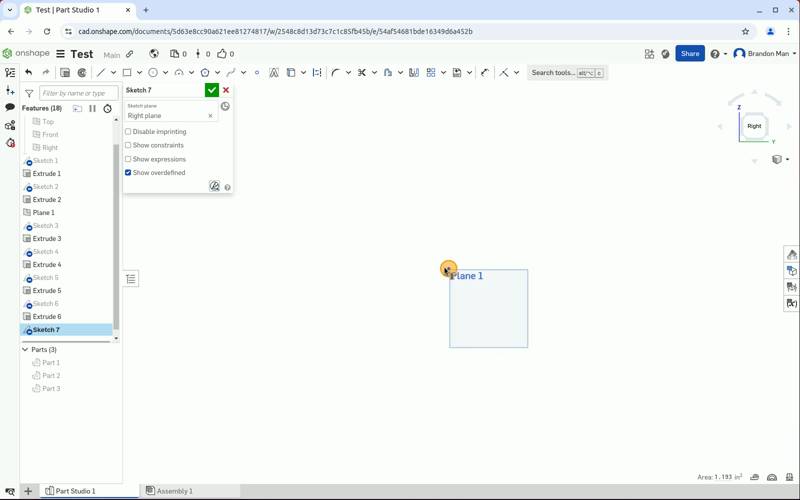
scroll(-6)
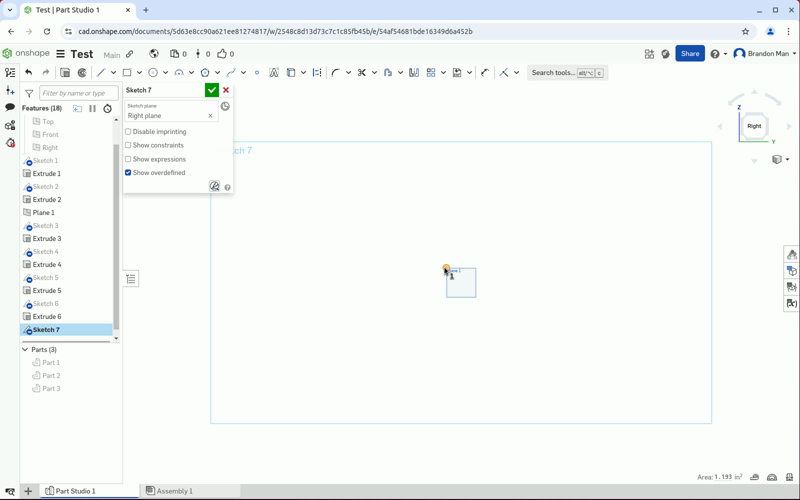
mouse_move(73, 352)
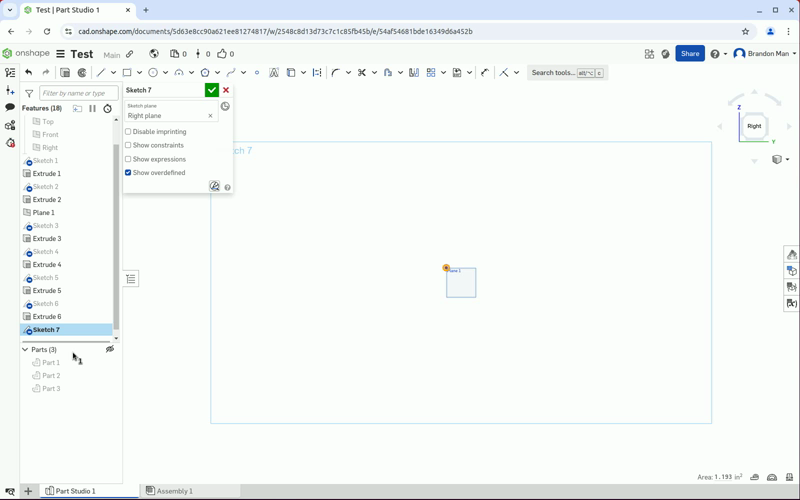
key(shift+y)
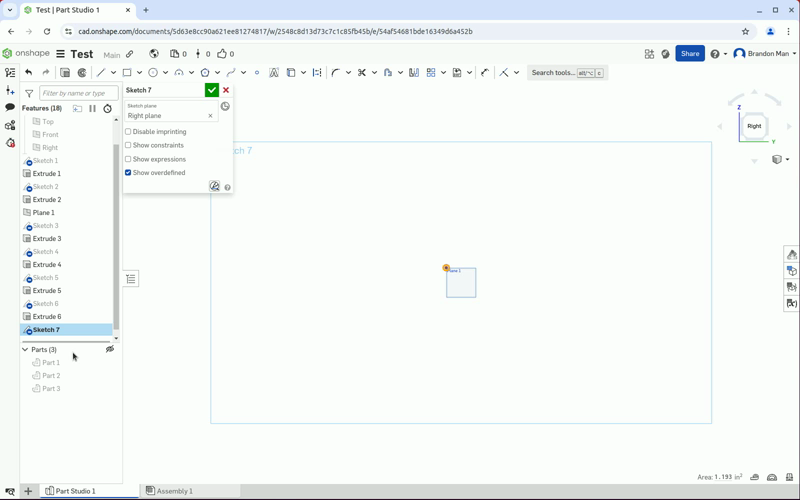
key(shift+e)
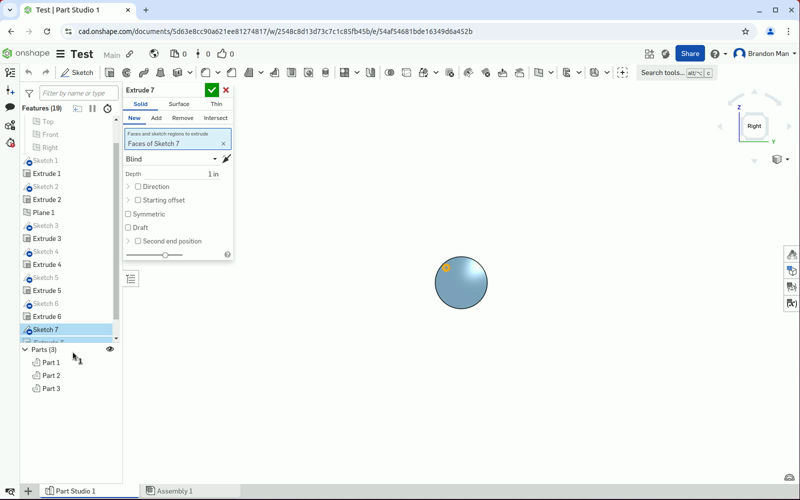
mouse_move(143, 106)
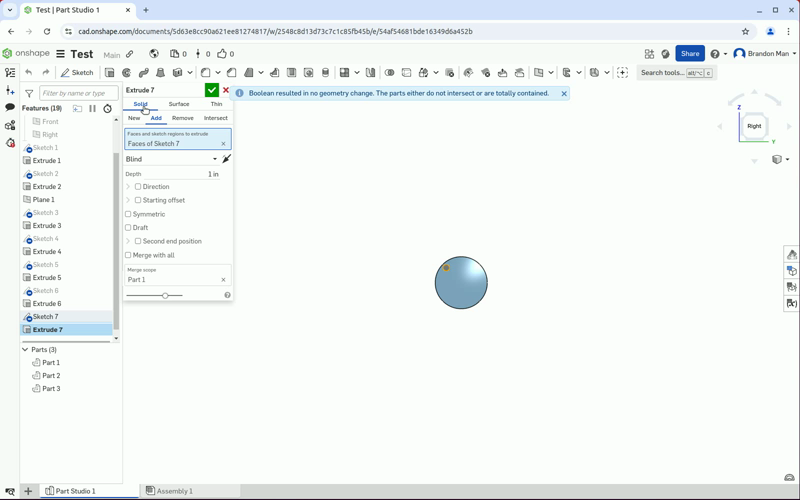
click(143, 106)
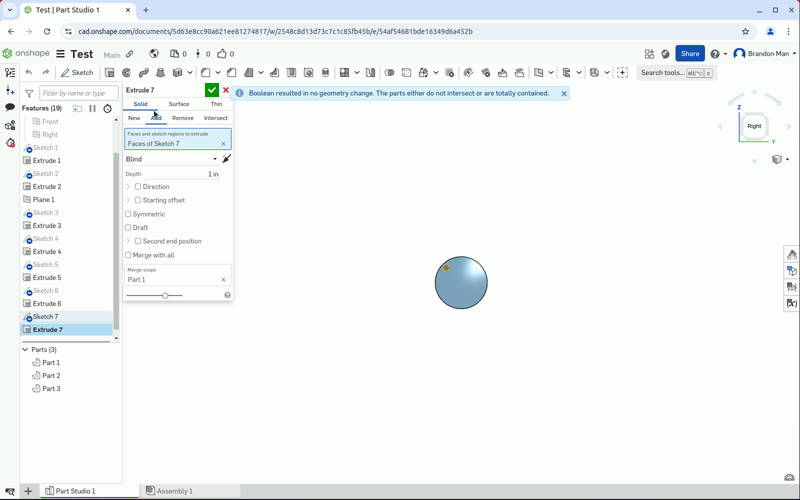
mouse_move(186, 120)
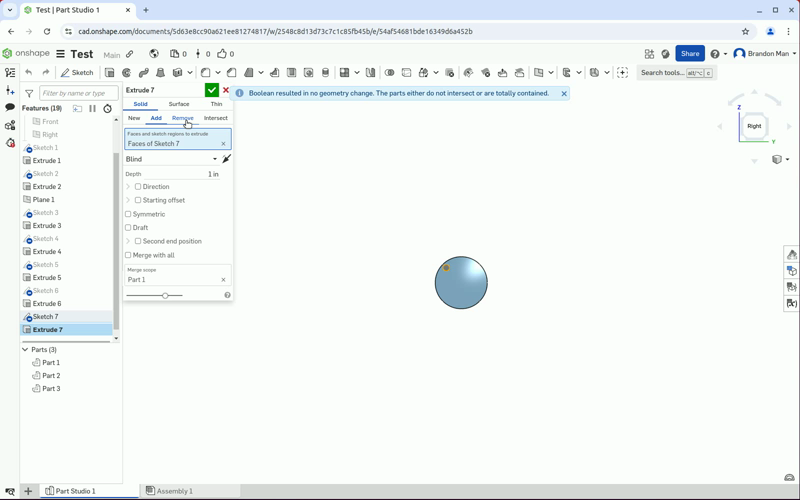
click(186, 120)
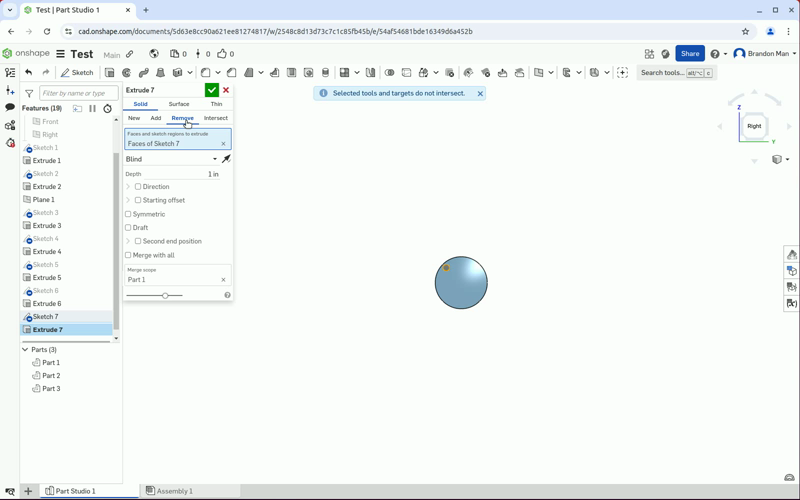
key(tab, 4)
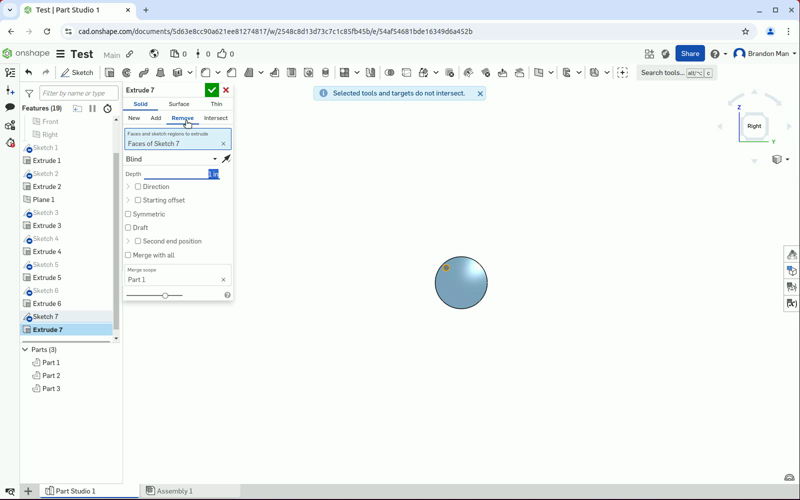
text(2.889)
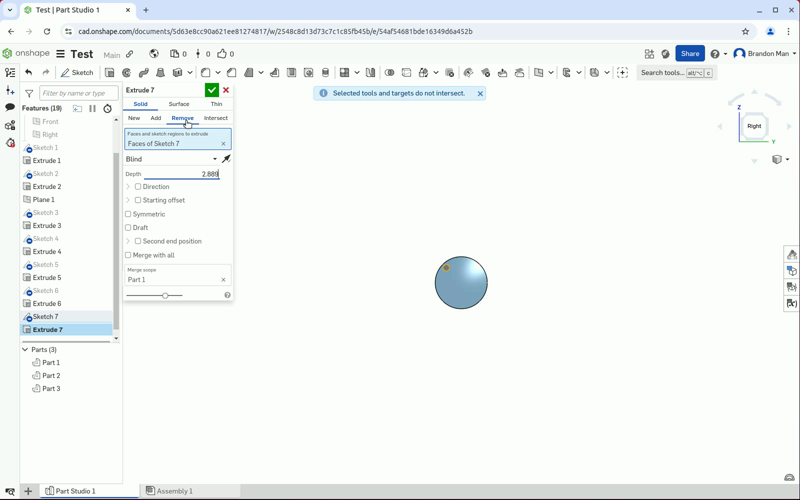
key(tab, 6)
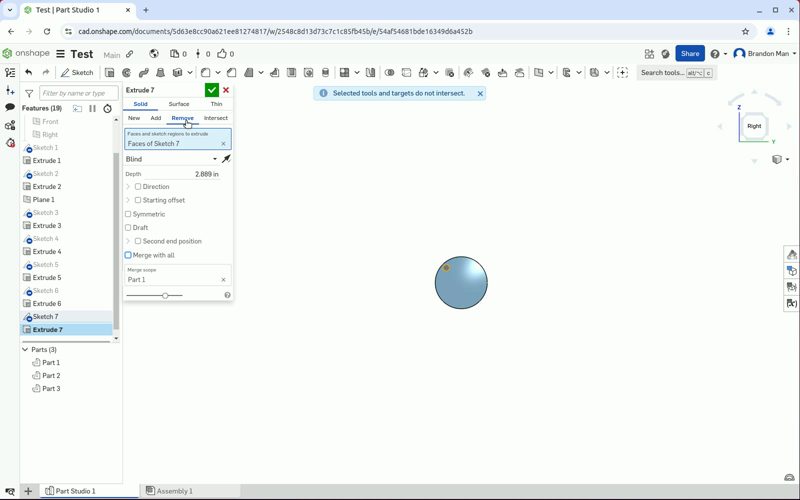
key(space)
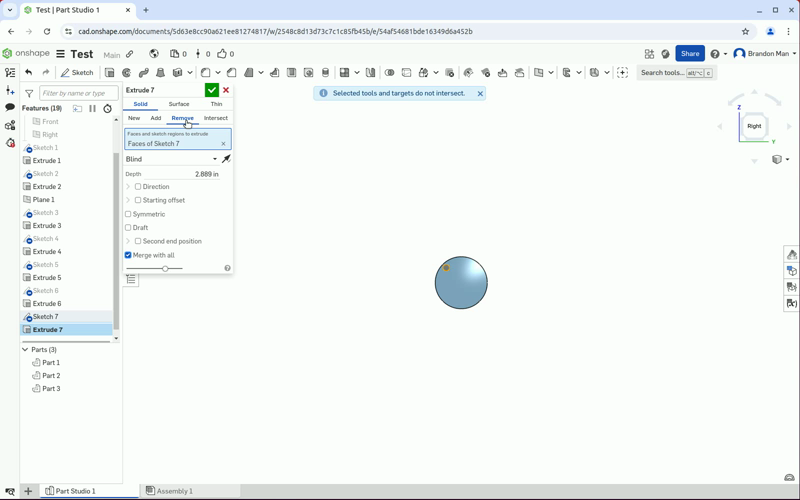
key(enter)
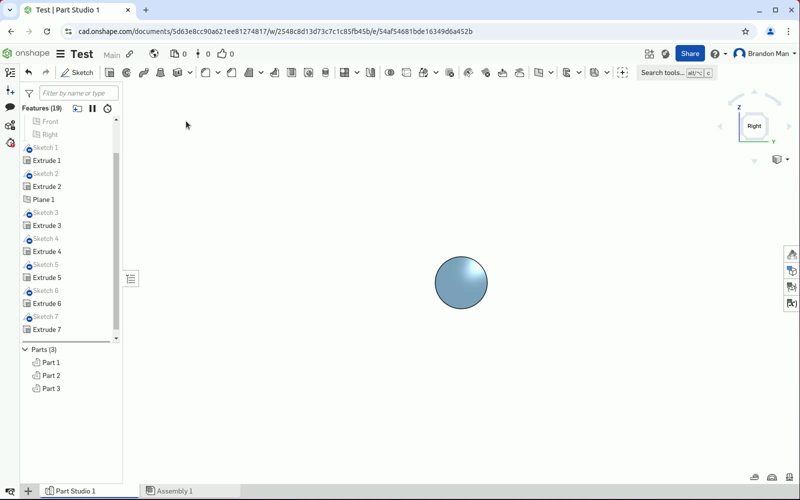
key(shift+h)
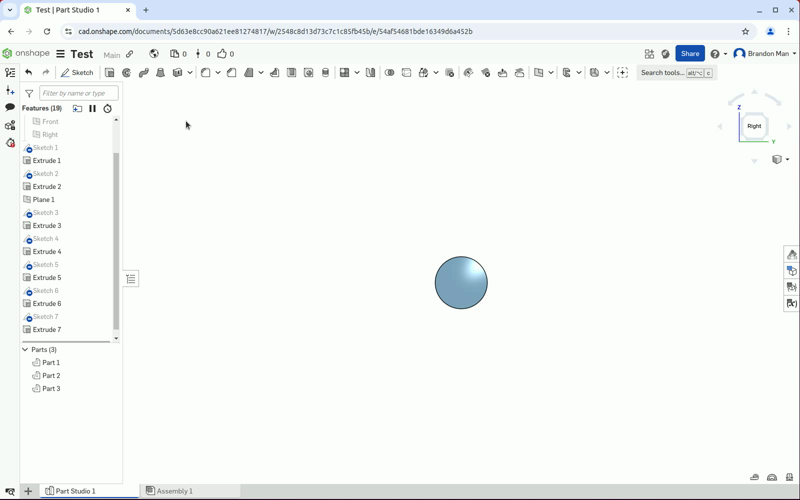
key(shift+h)
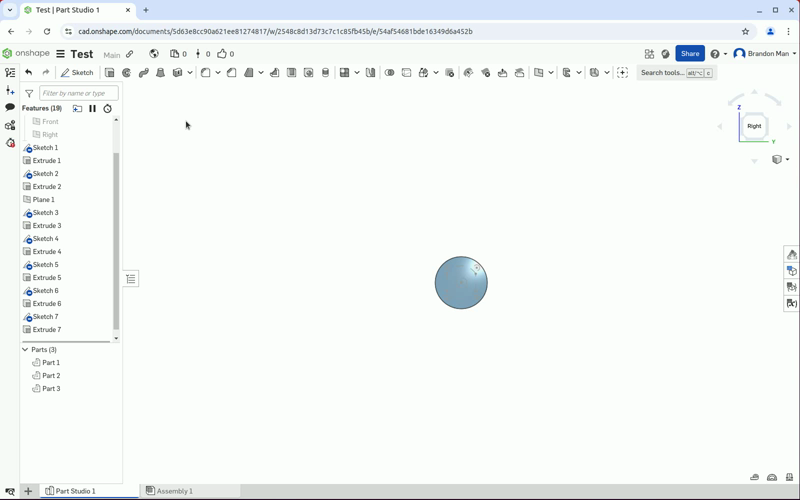
key(shift+7)
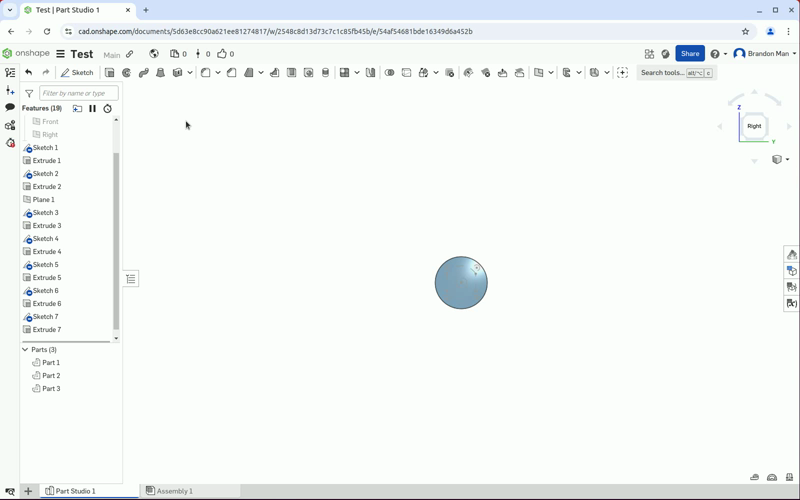
key(right, 2)
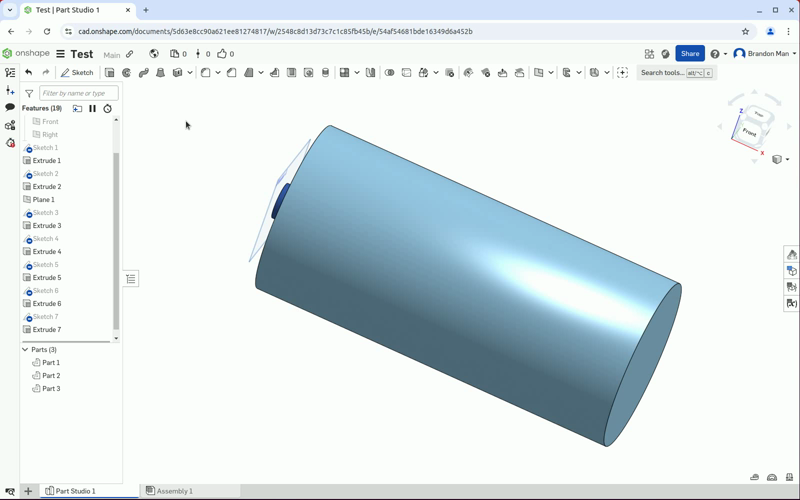
key(down, 2)
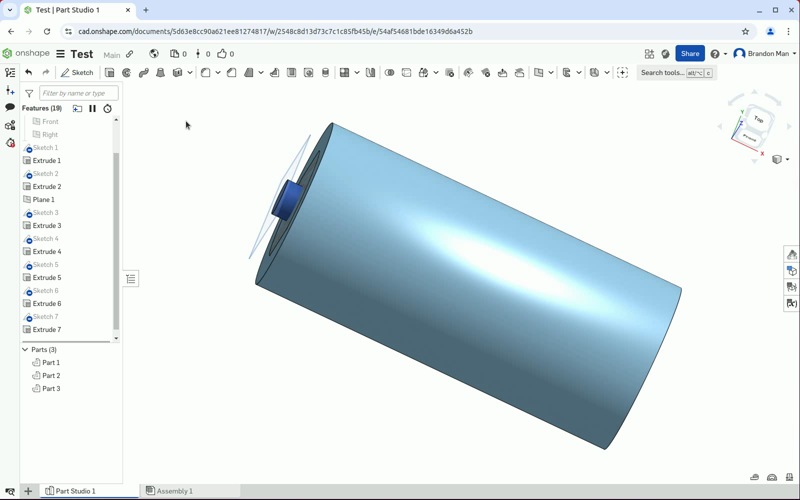
key(up, 2)
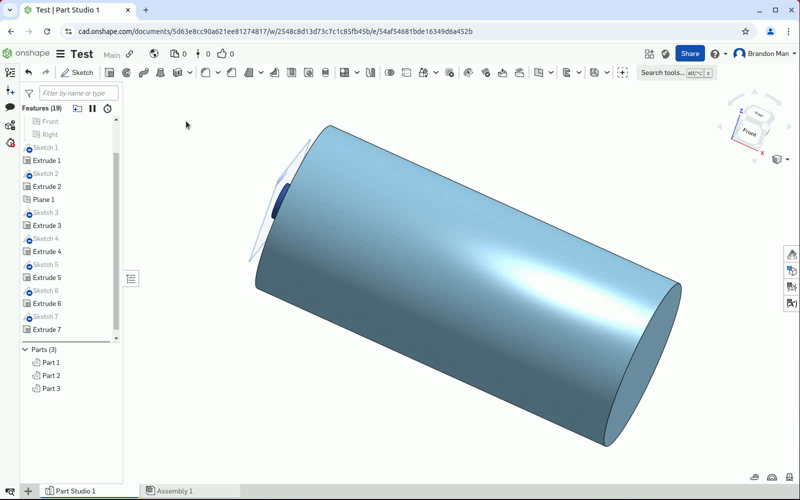
key(left, 2)
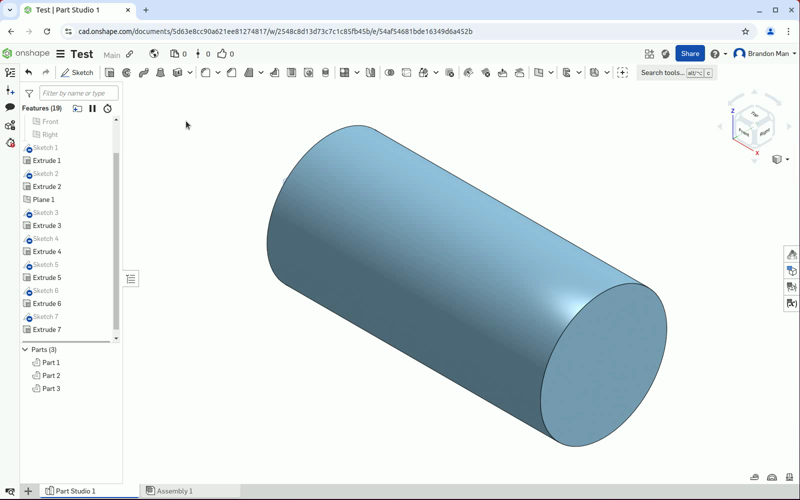
mouse_move(69, 150)
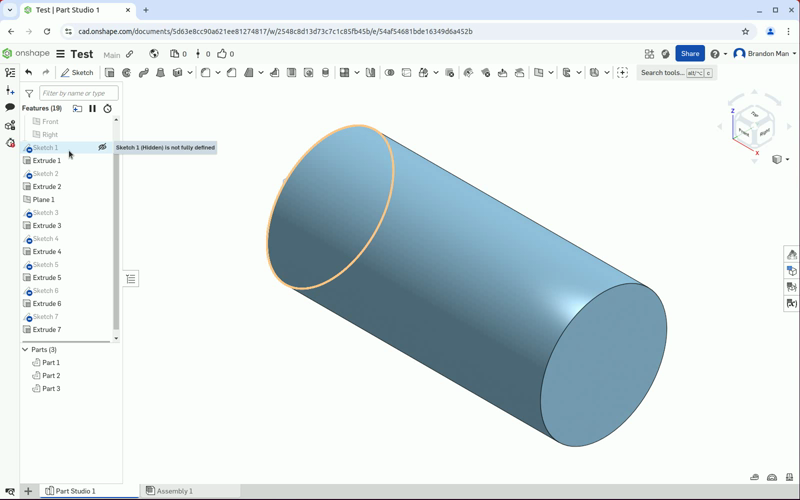
click(69, 150)